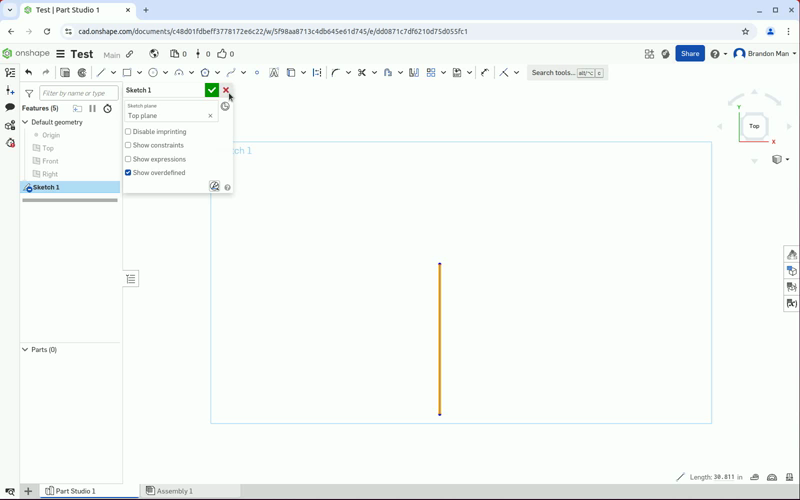
key(shift+h)
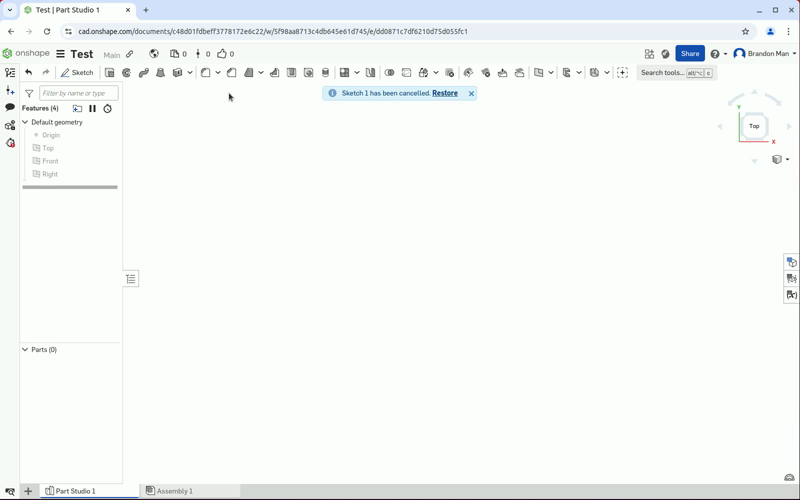
mouse_move(73, 352)
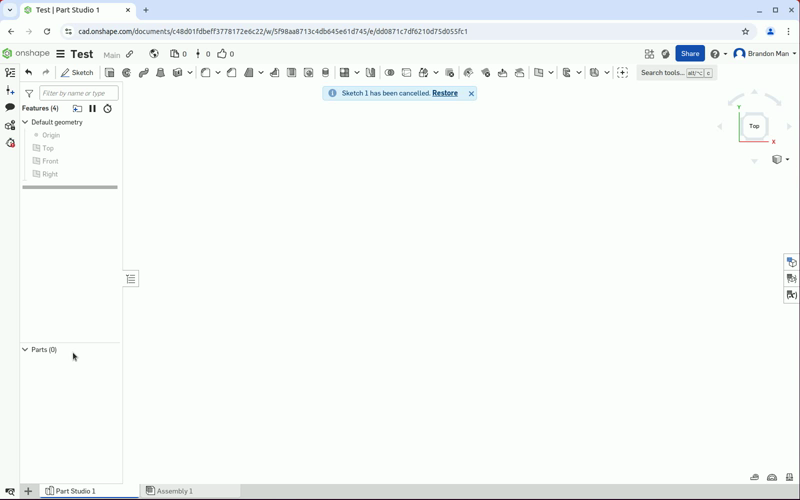
key(y)
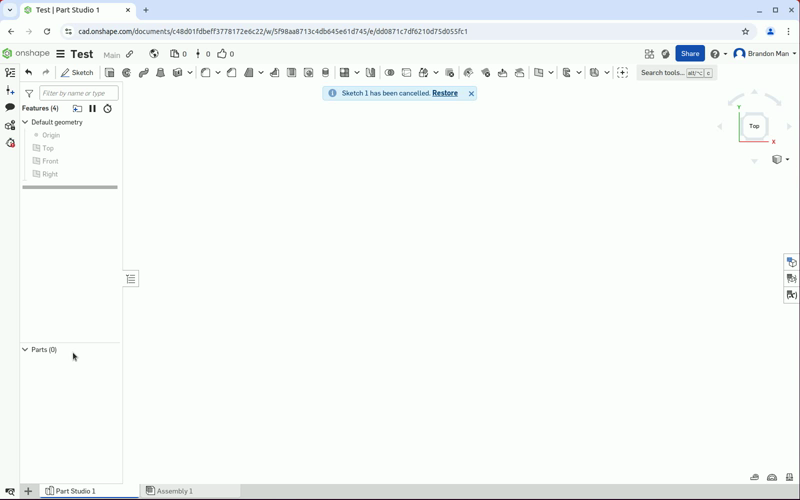
key(shift+p)
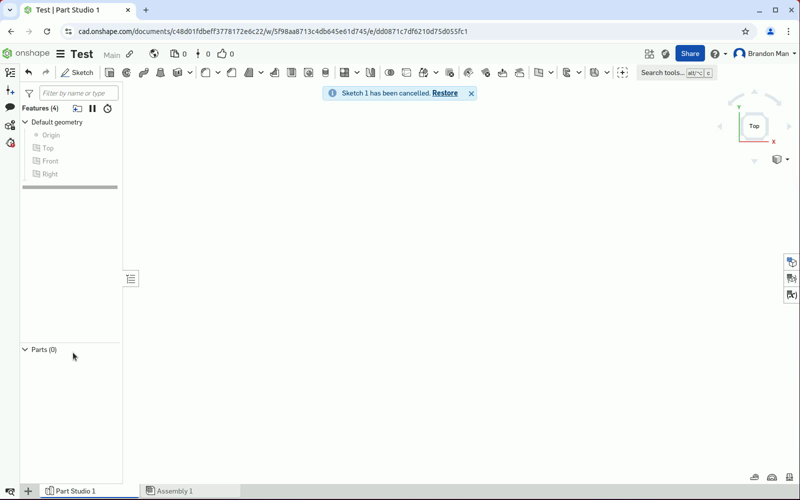
key(space)
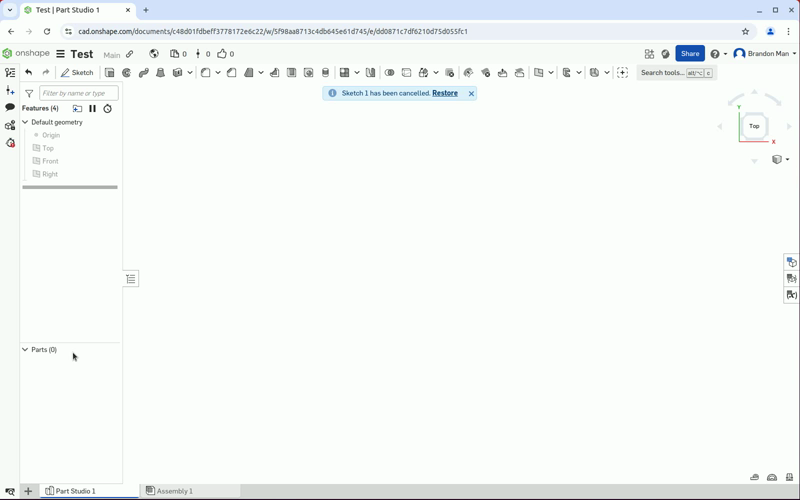
key_down(shift)
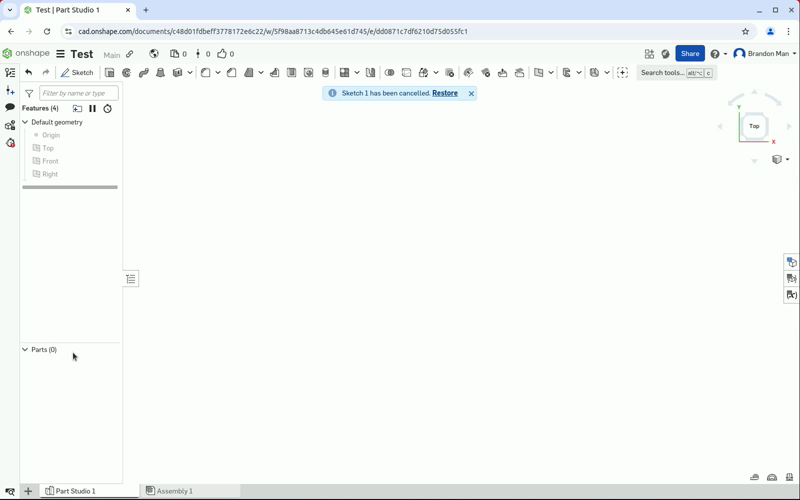
key(up)
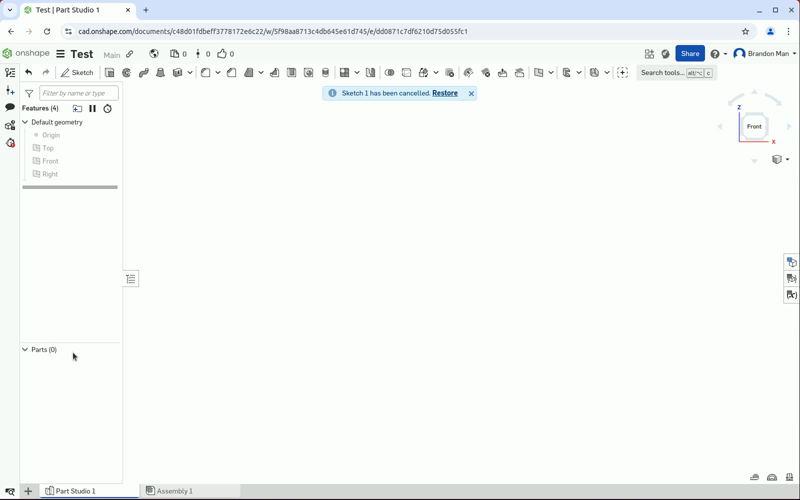
key_up(shift)
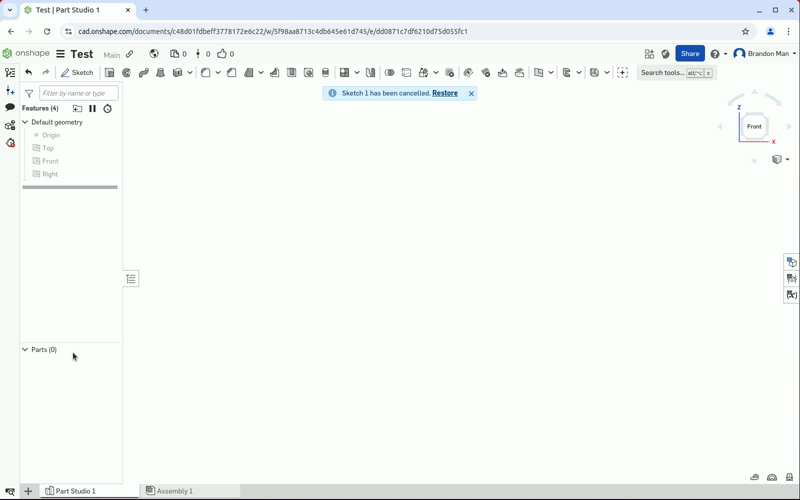
mouse_move(73, 352)
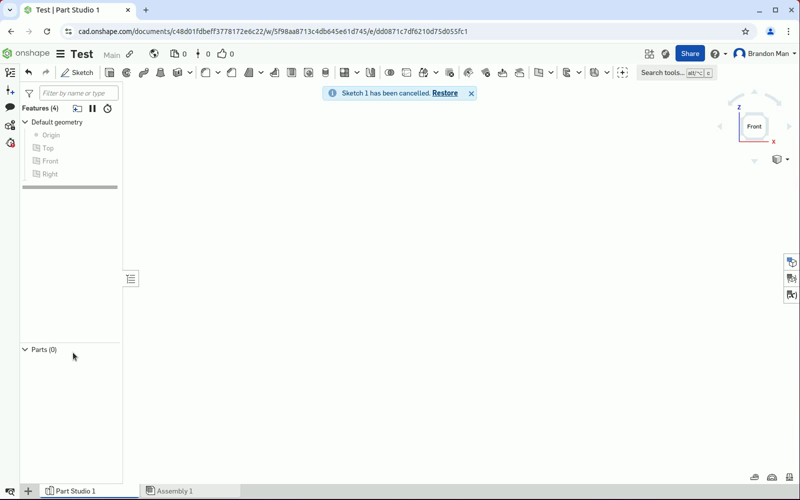
key(shift+y)
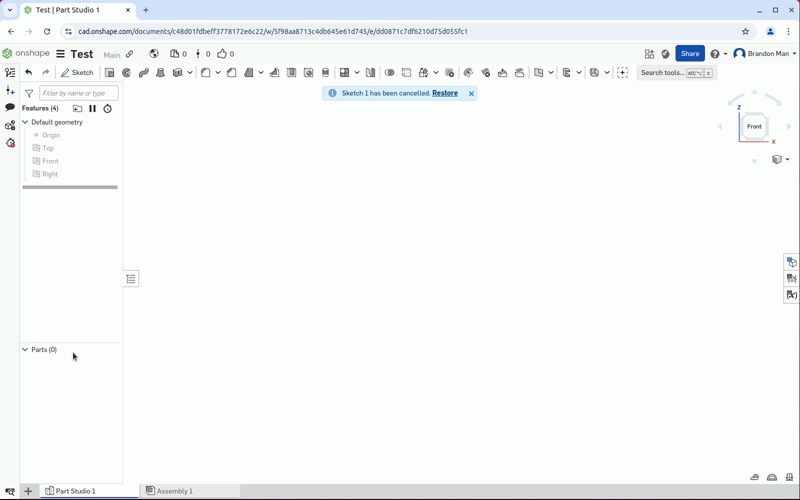
key(shift+s)
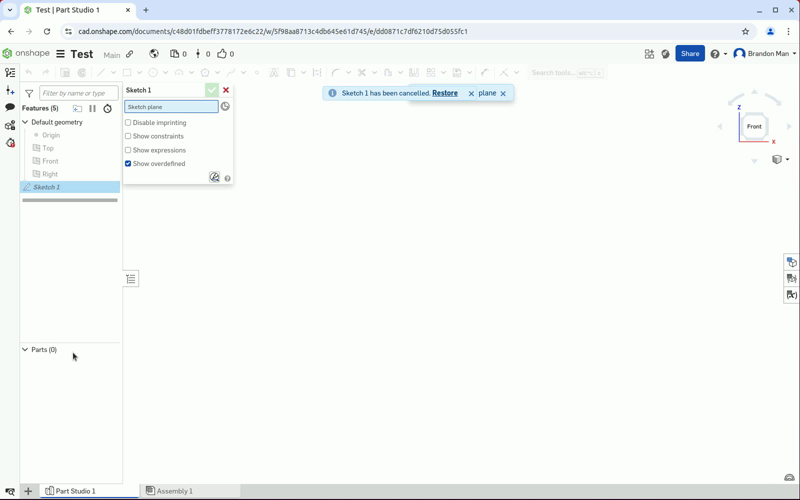
mouse_move(73, 163)
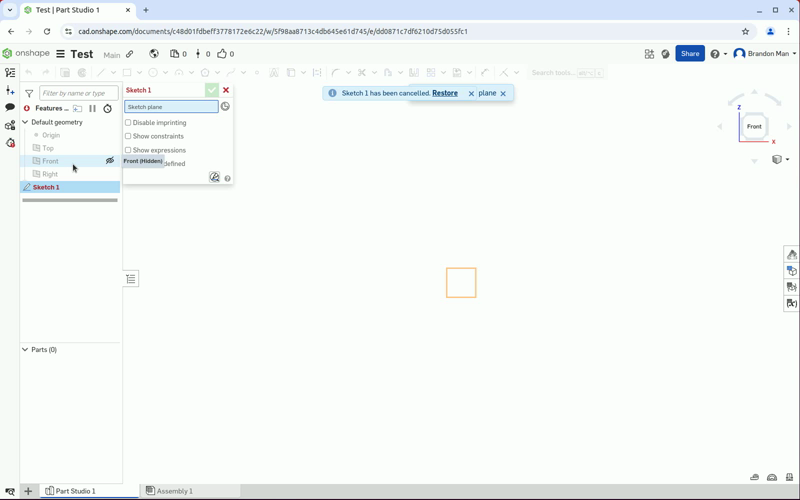
click(73, 163)
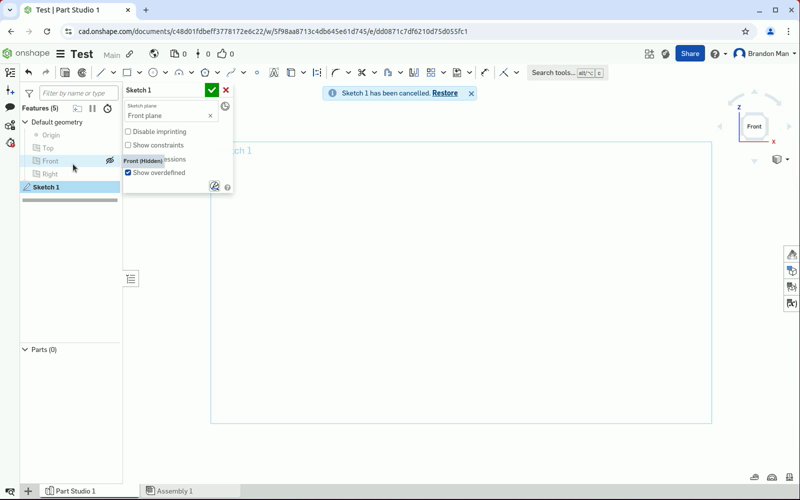
mouse_move(73, 352)
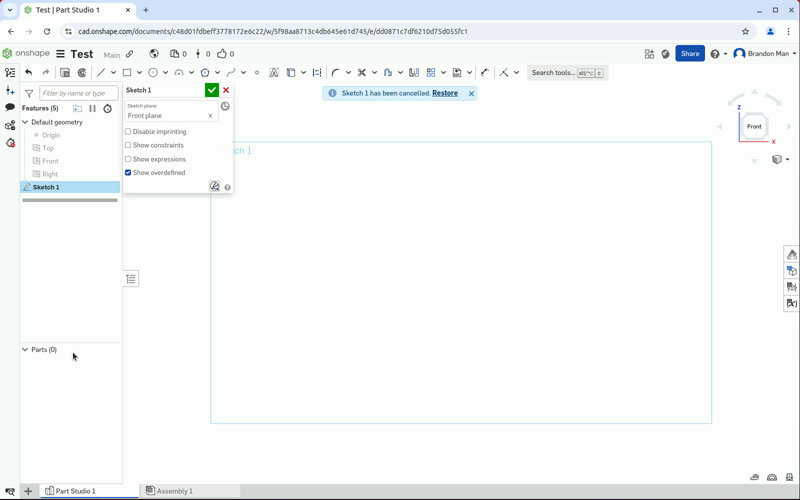
key(y)
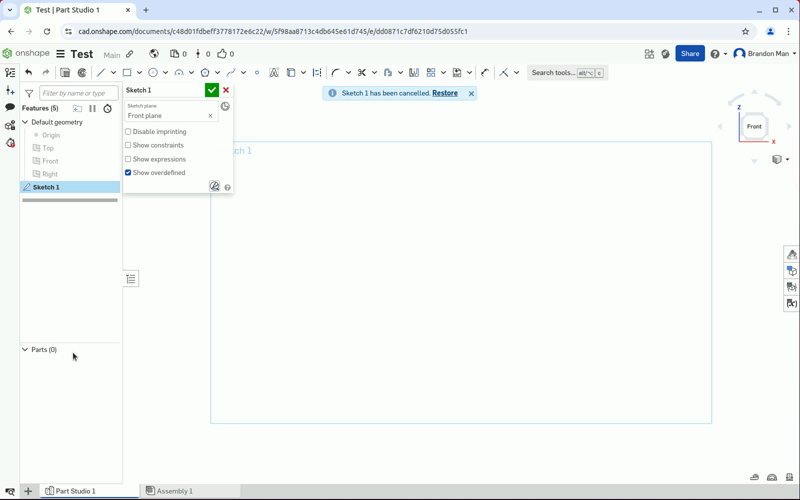
key(c)
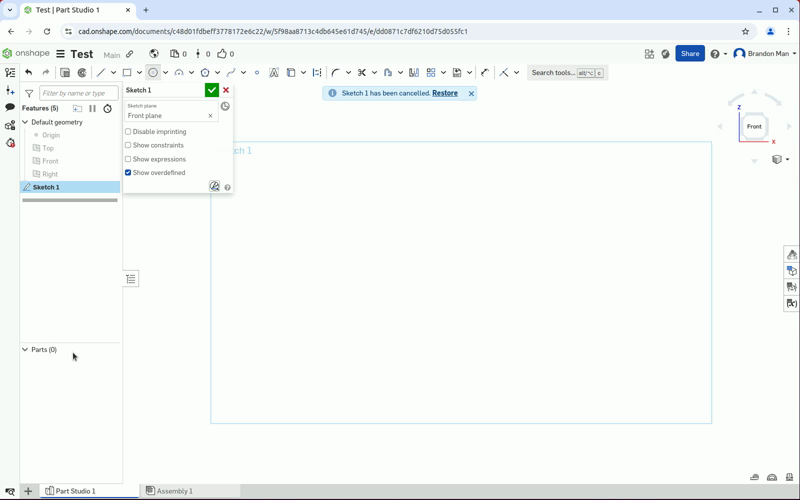
key_down(shift)
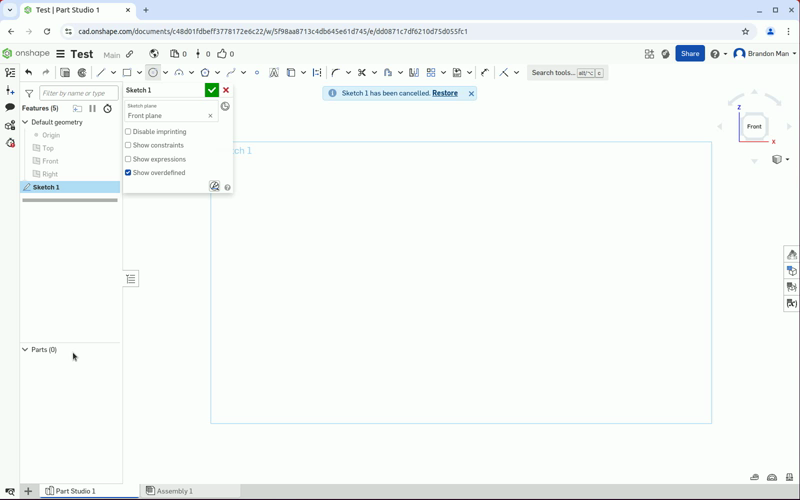
mouse_move(461, 282)
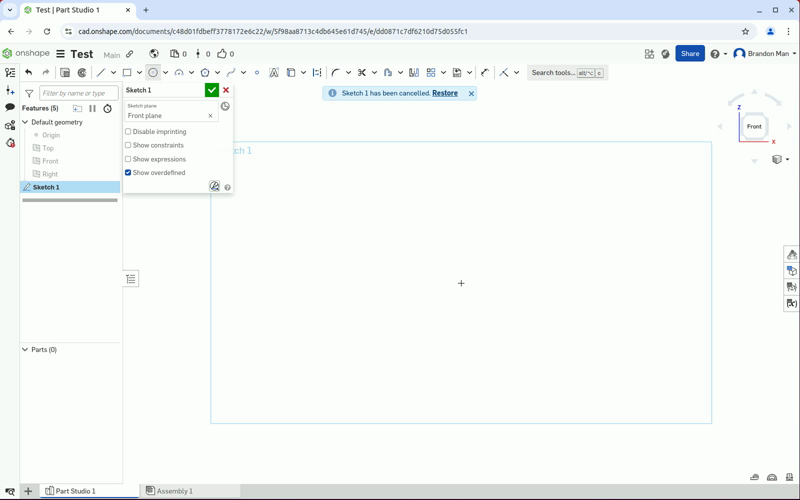
click(461, 282)
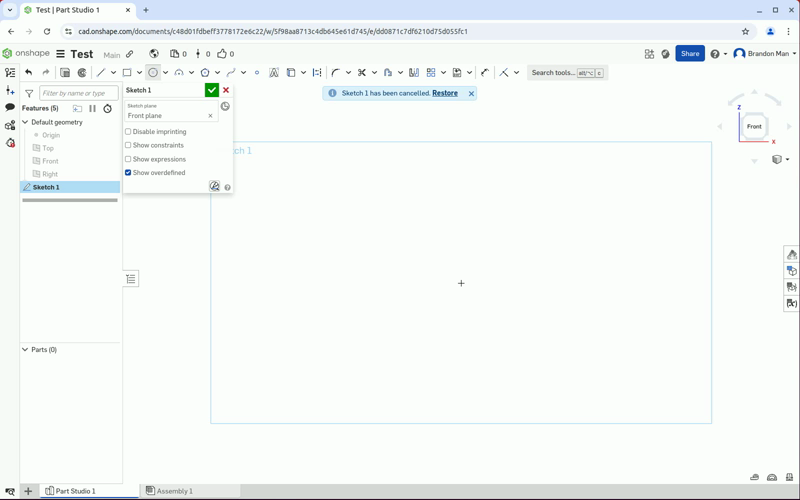
key_up(shift)
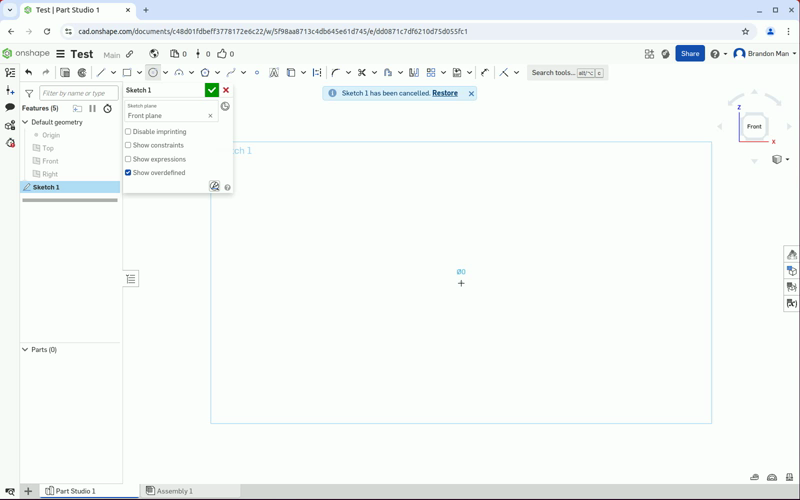
mouse_move(466, 282)
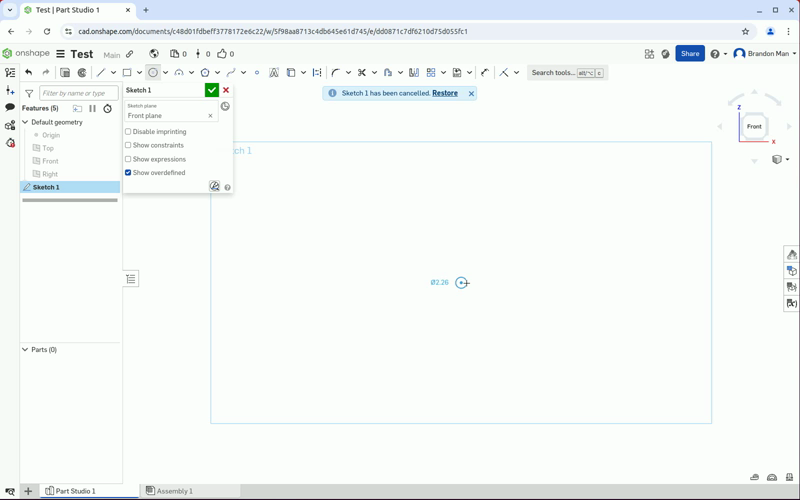
click(466, 282)
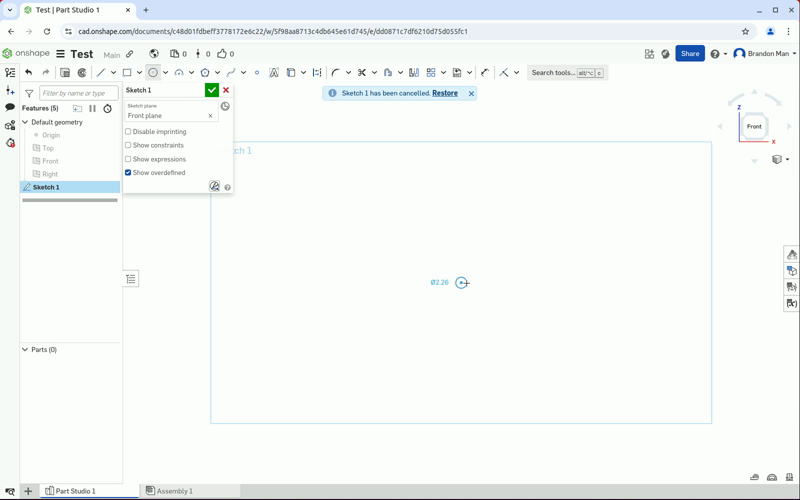
key(esc)
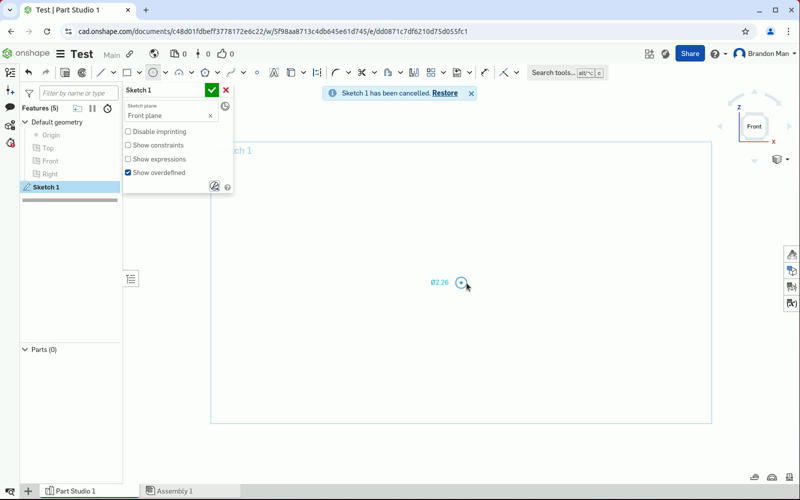
mouse_move(457, 278)
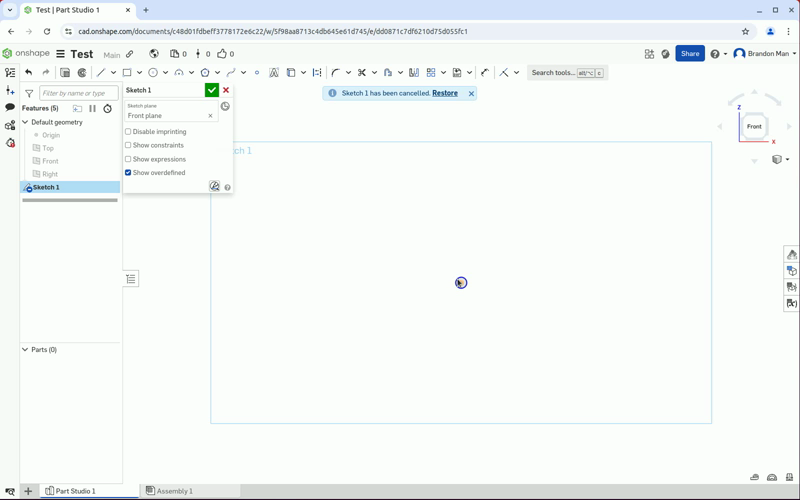
scroll(6)
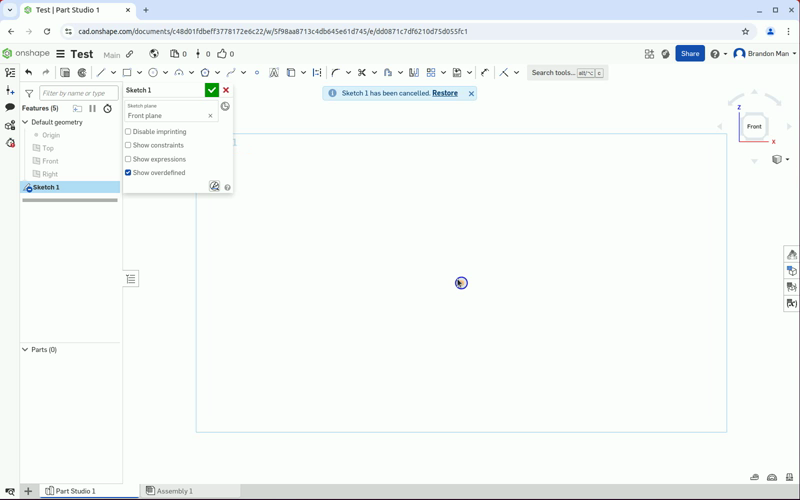
scroll(6)
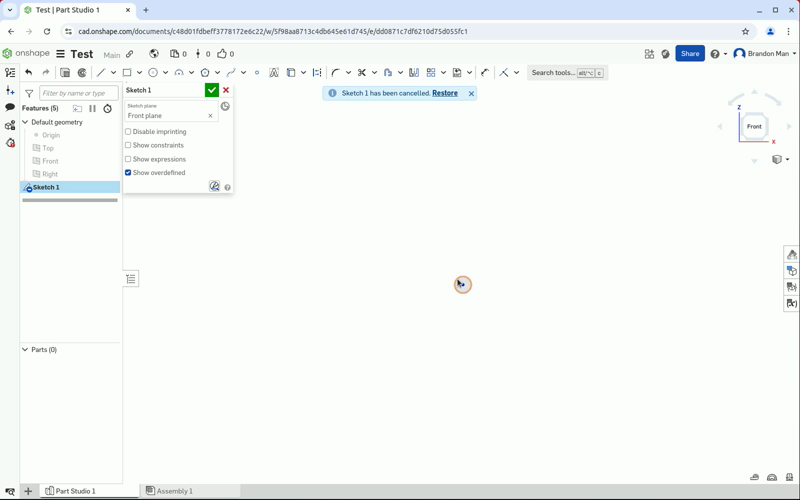
scroll(6)
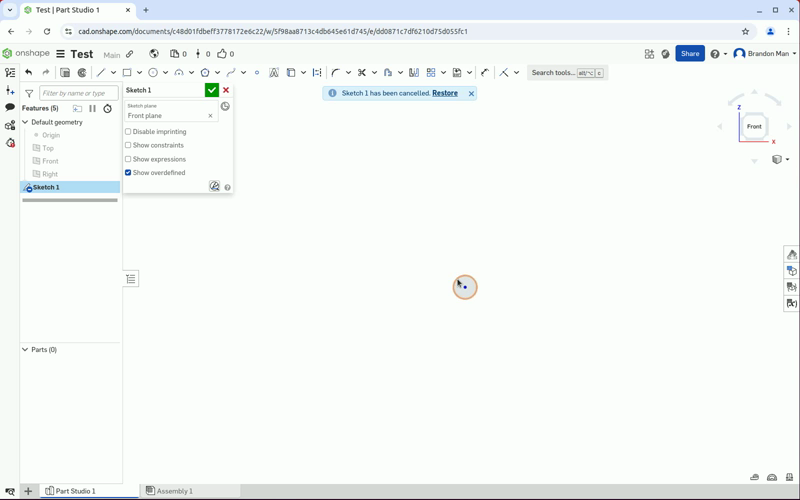
scroll(6)
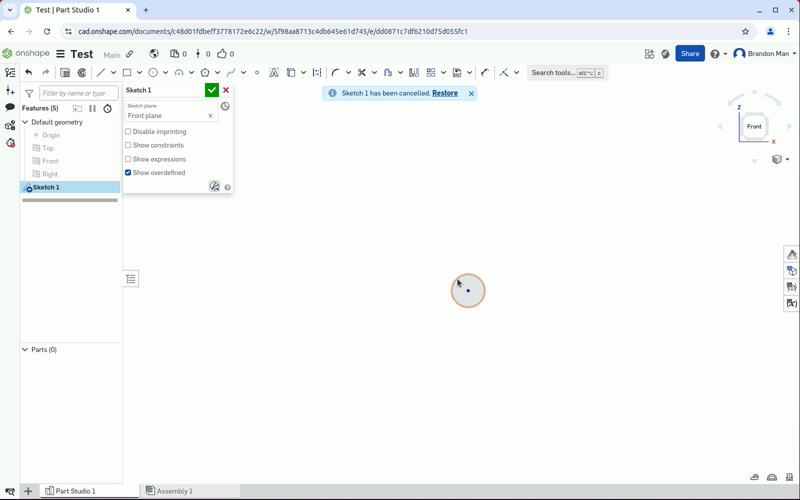
scroll(6)
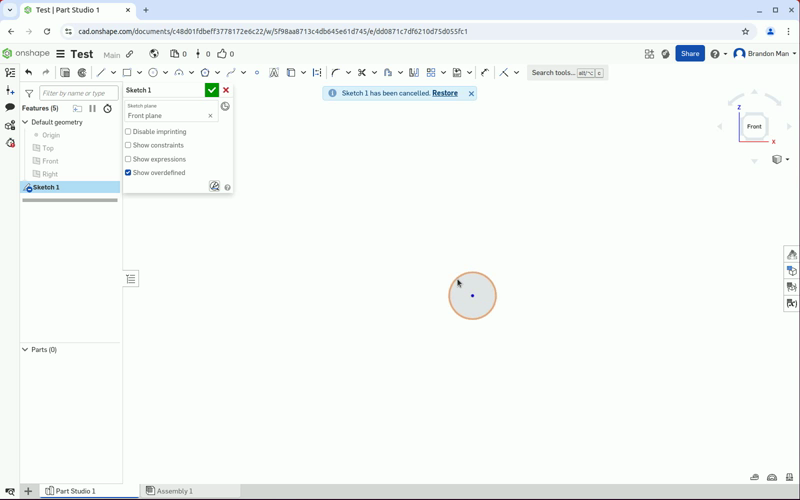
scroll(6)
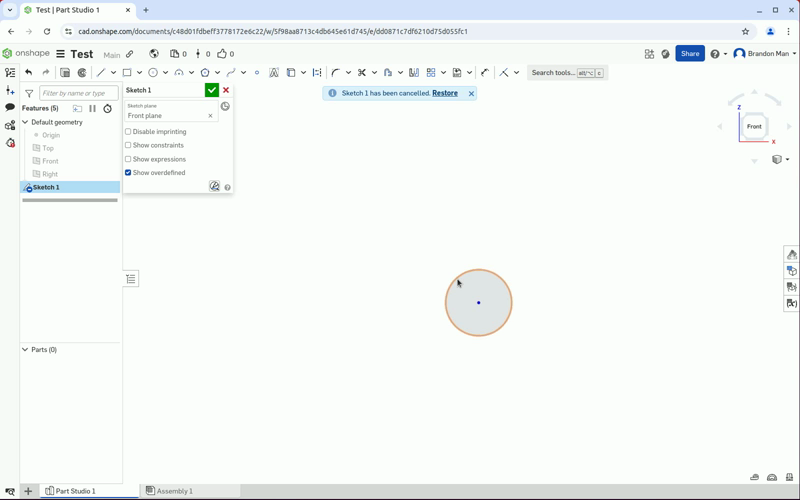
scroll(6)
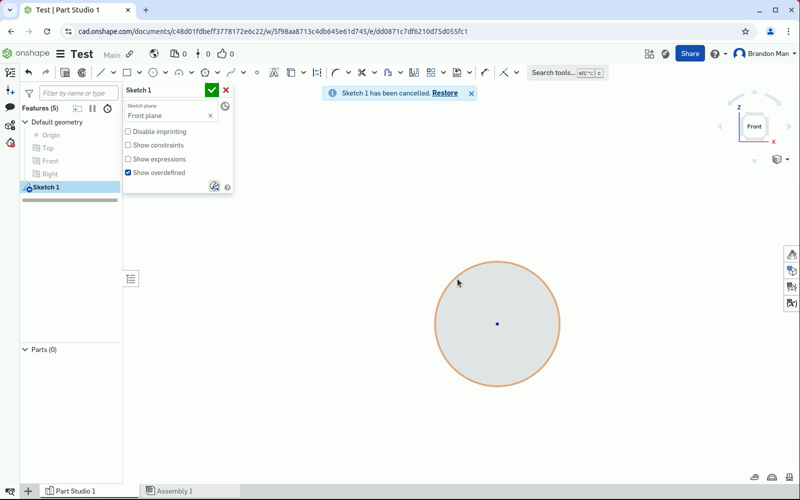
click(457, 278)
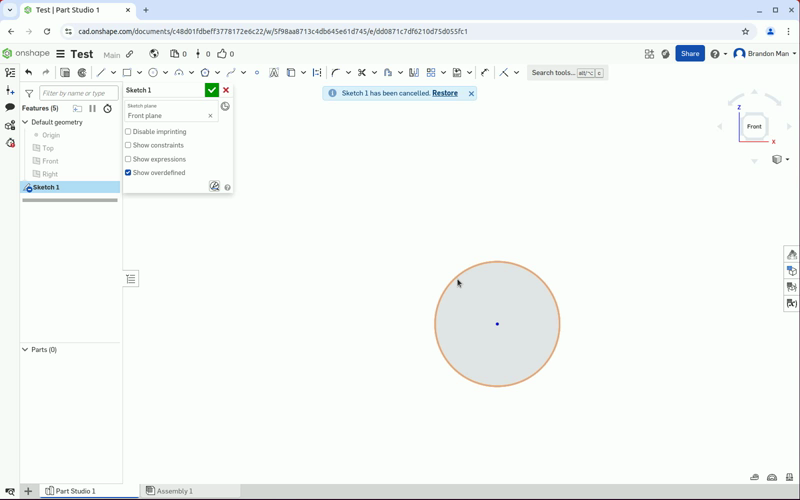
scroll(-6)
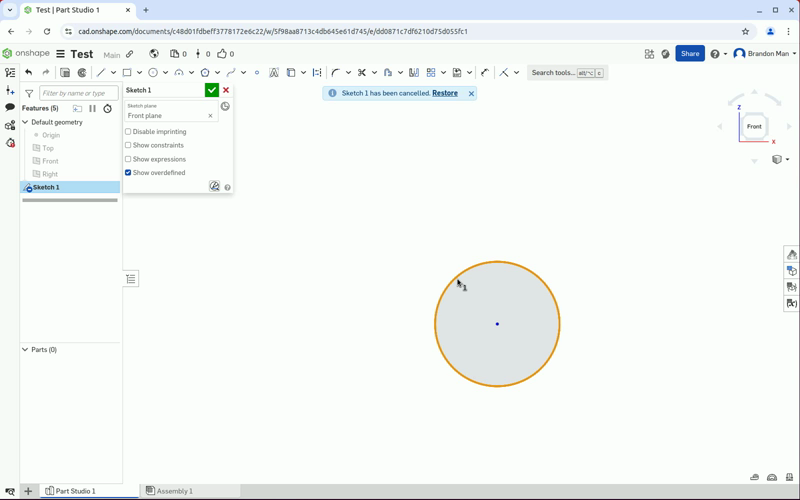
scroll(-6)
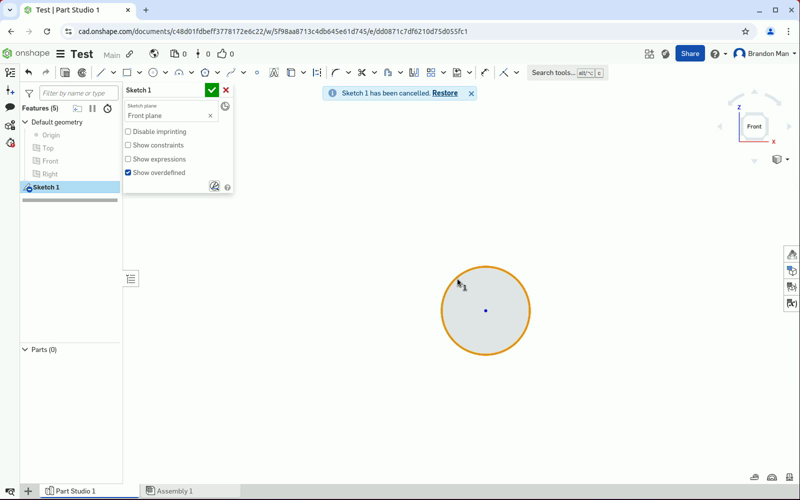
scroll(-6)
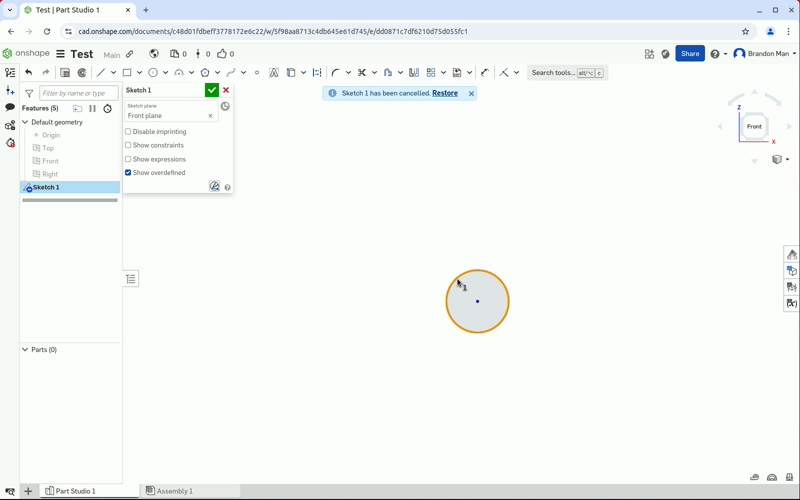
scroll(-6)
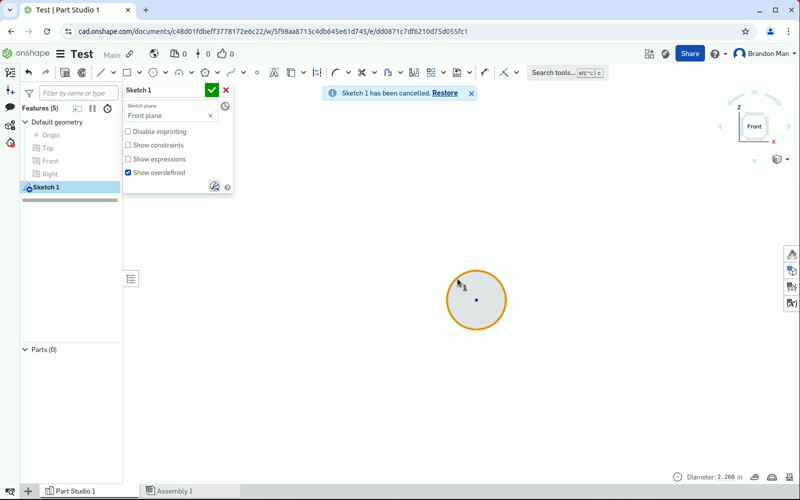
scroll(-6)
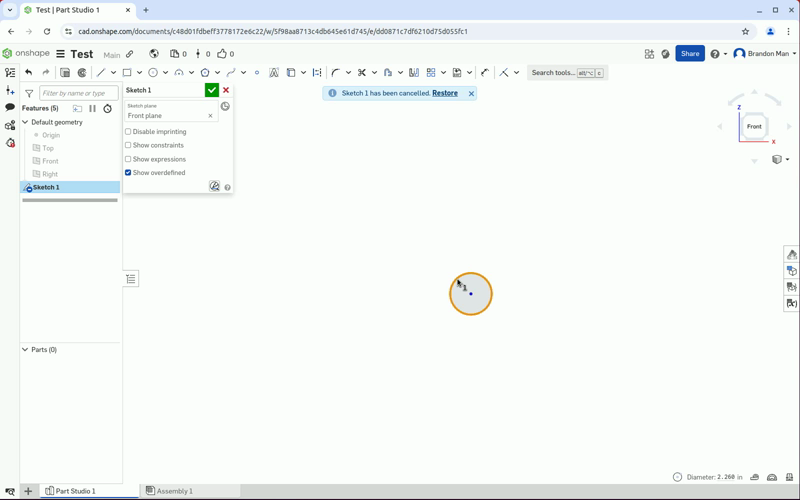
scroll(-6)
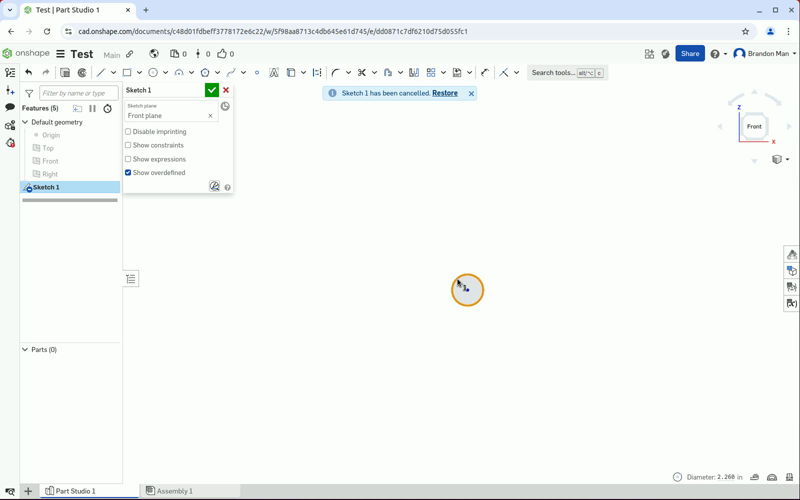
scroll(-6)
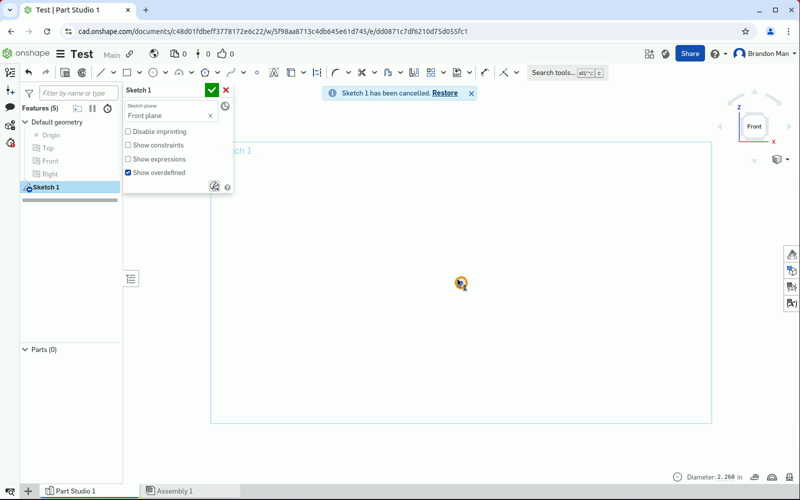
mouse_move(73, 352)
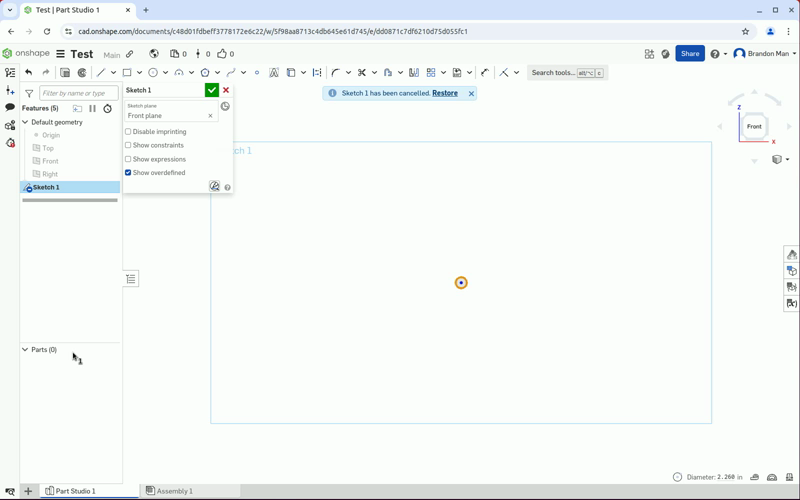
key(shift+y)
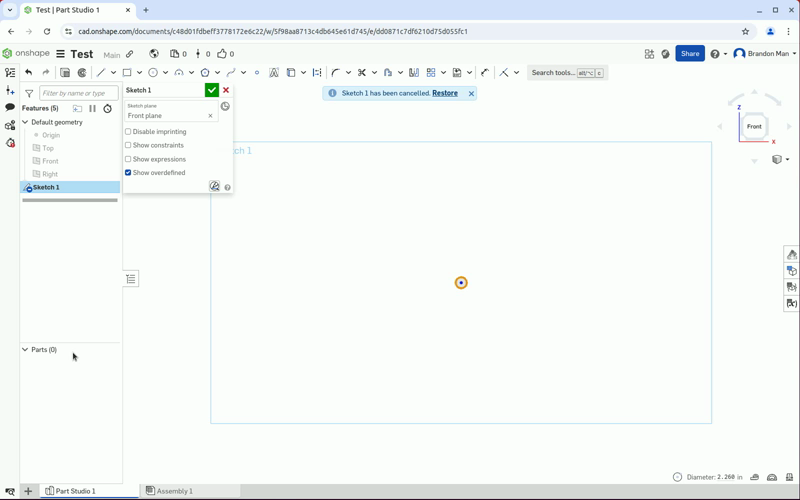
key(shift+e)
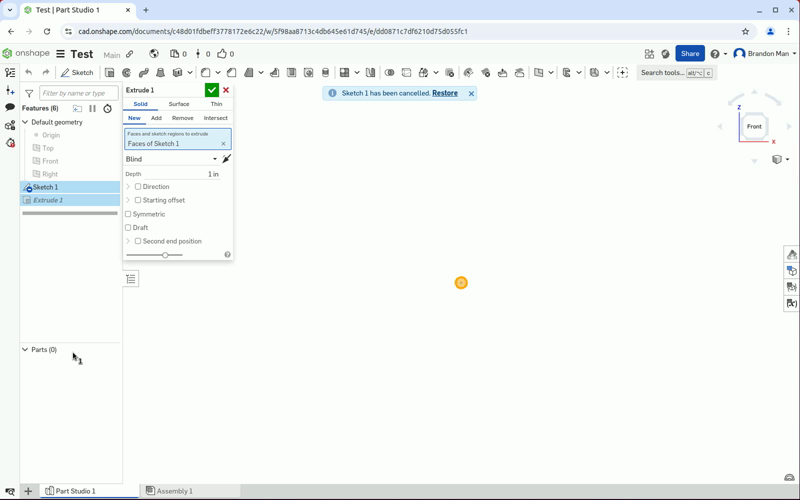
mouse_move(143, 106)
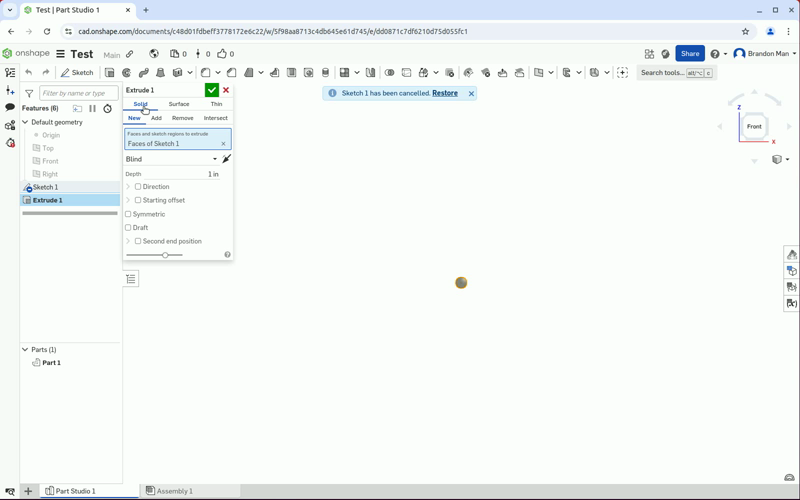
click(143, 106)
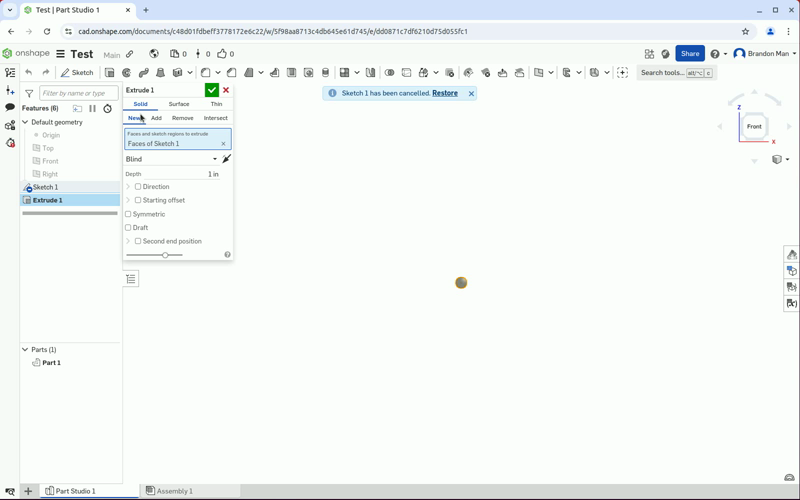
mouse_move(137, 120)
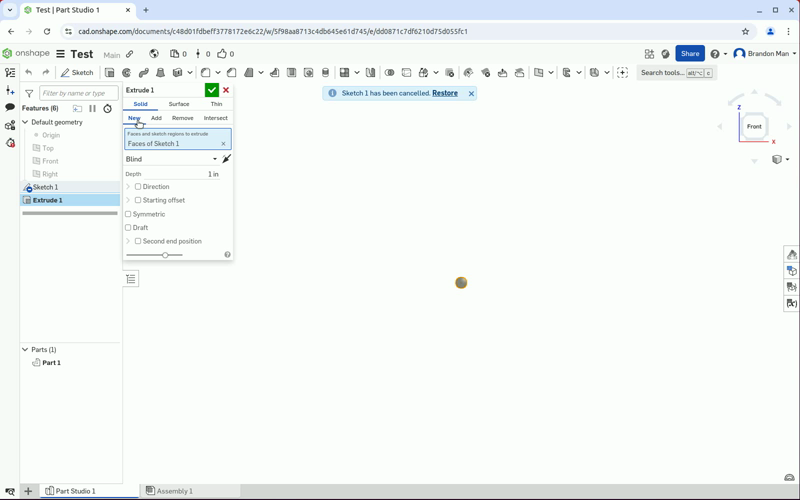
click(137, 120)
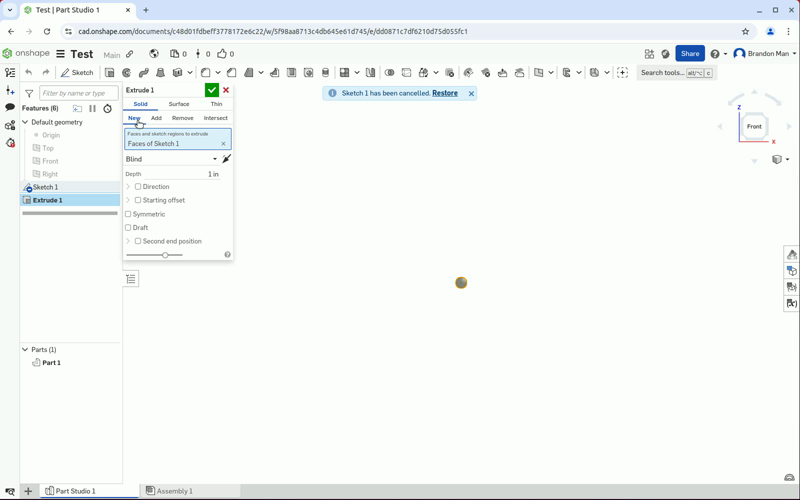
key(tab, 4)
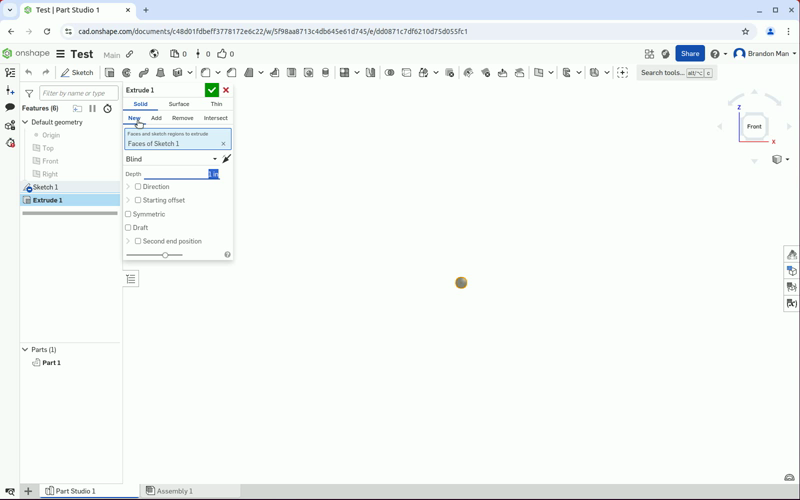
text(-18.535)
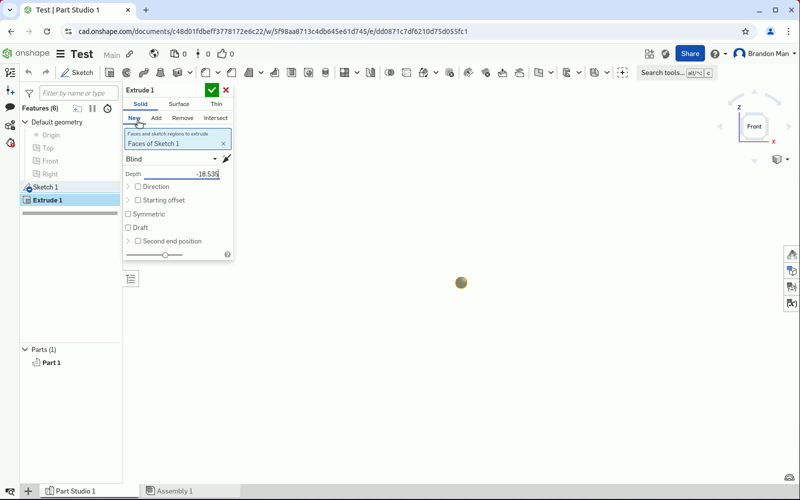
key(enter)
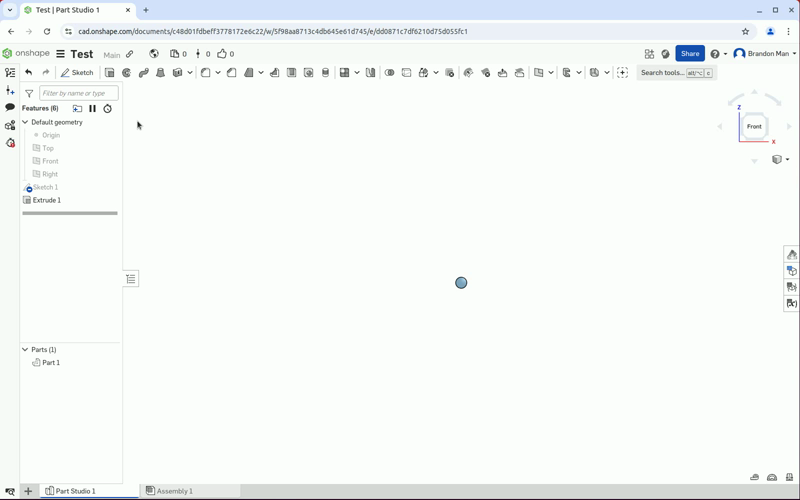
key(shift+h)
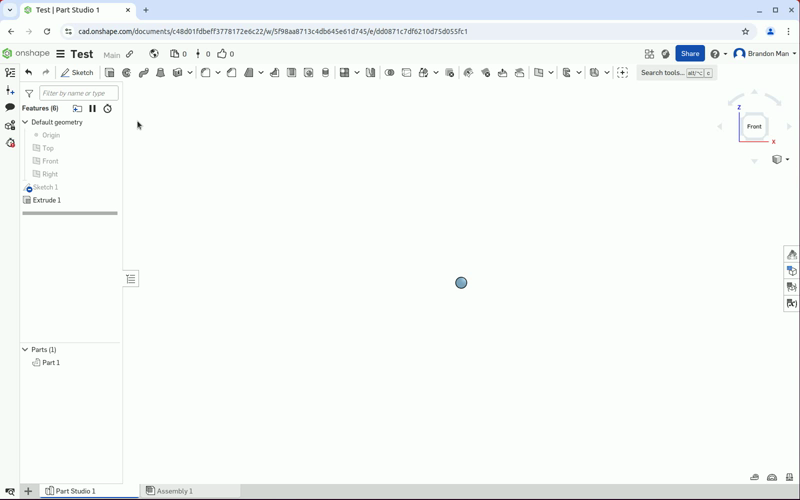
key(shift+h)
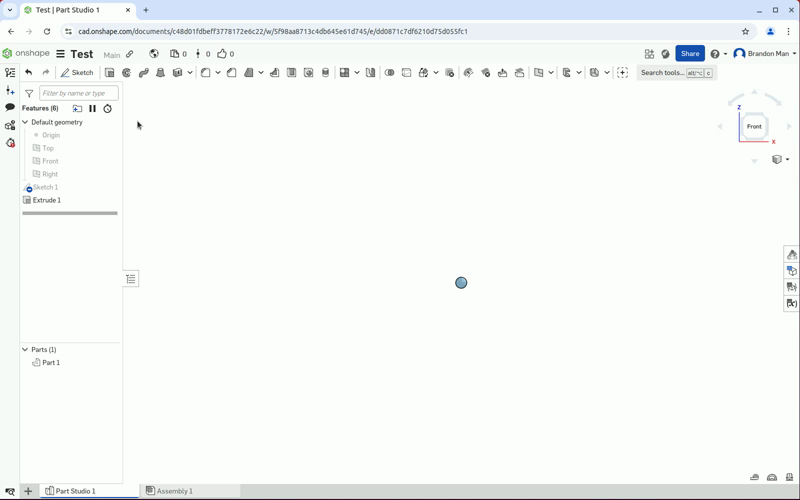
mouse_move(73, 189)
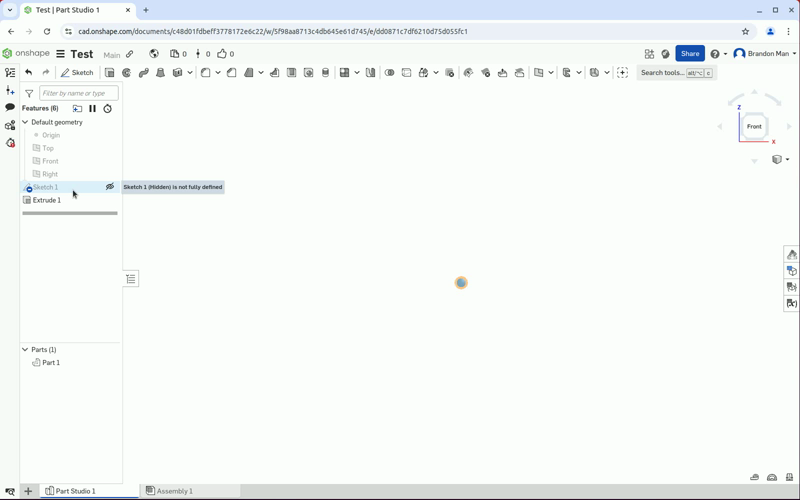
click(73, 189)
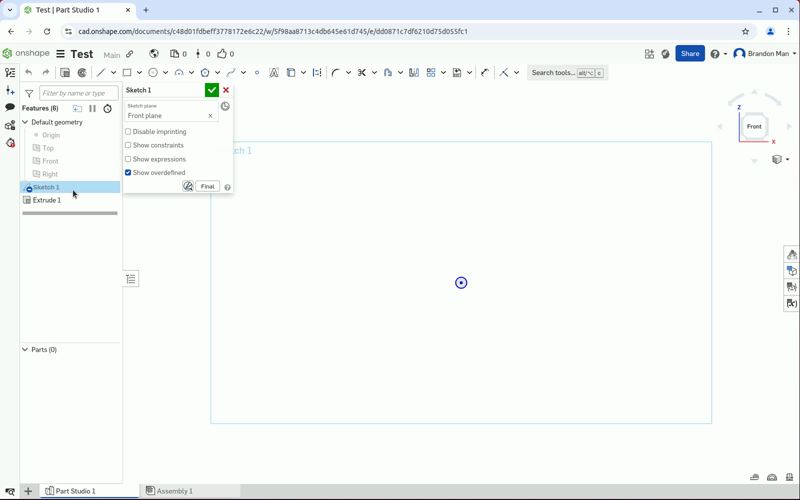
mouse_move(229, 92)
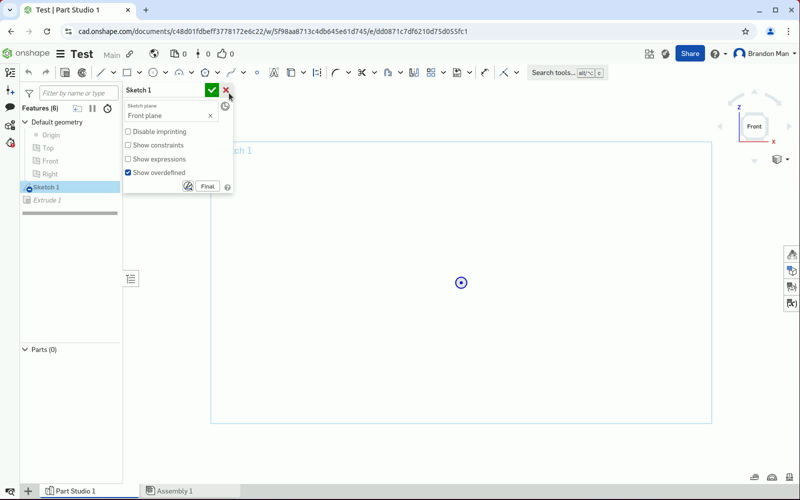
click(229, 92)
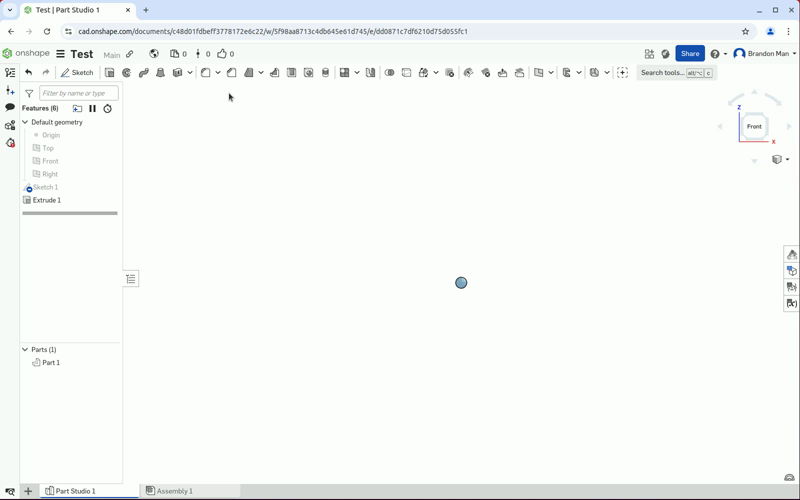
mouse_move(73, 352)
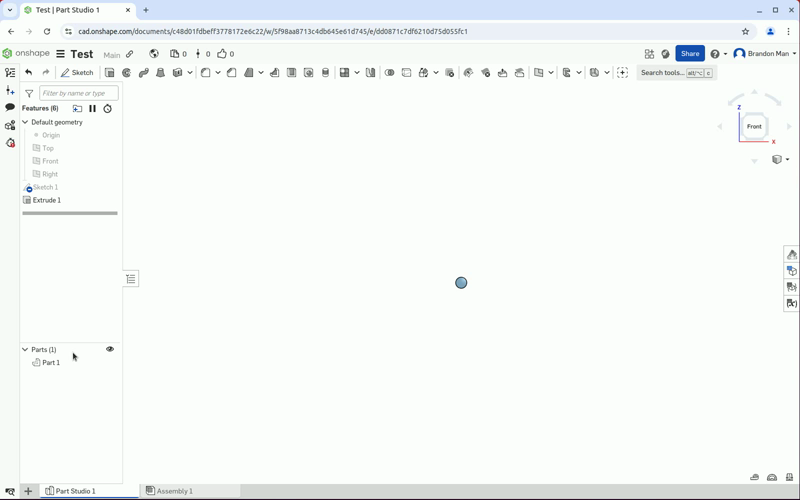
key(y)
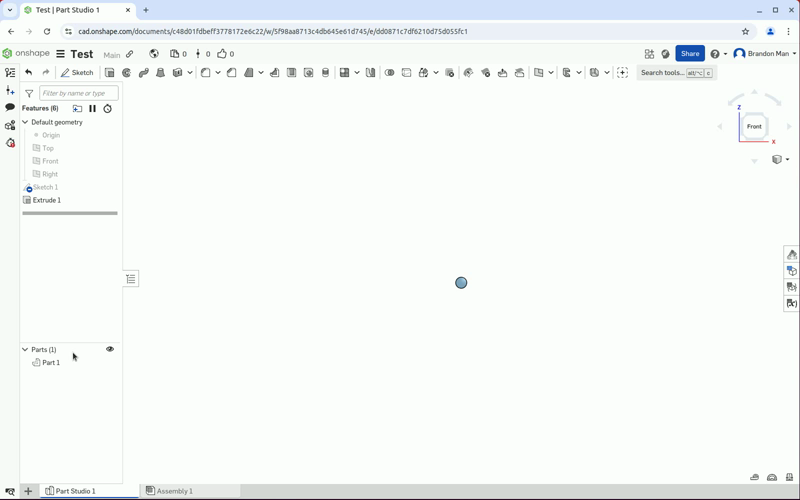
key(shift+p)
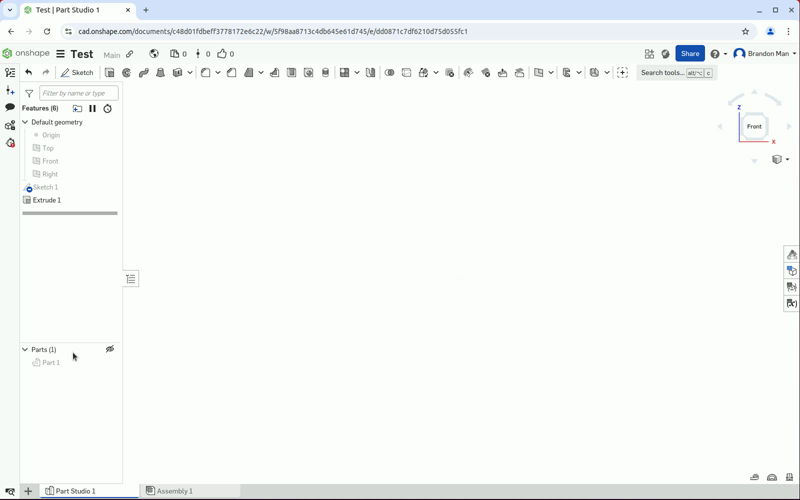
key(space)
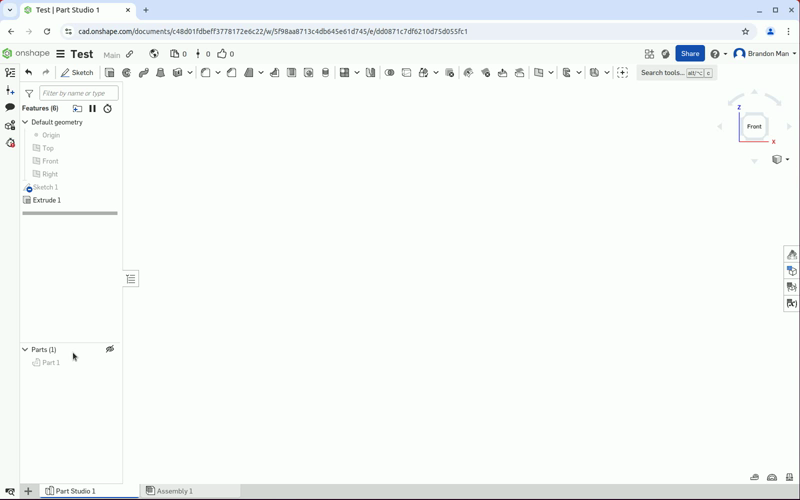
key_down(shift)
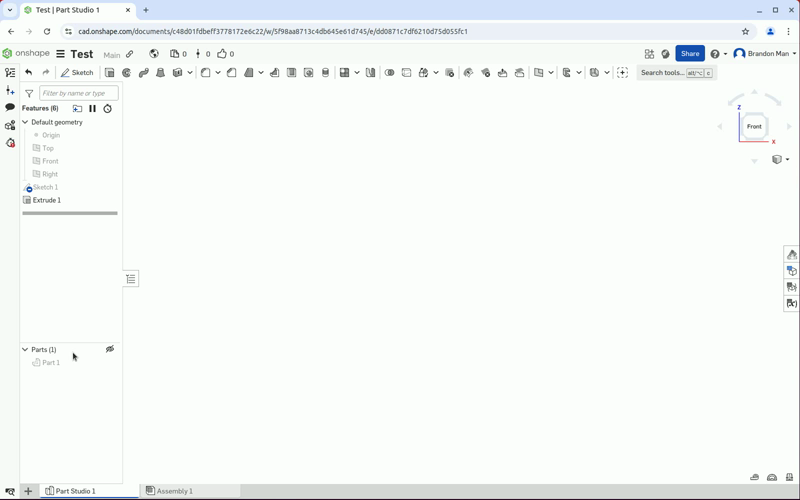
key(left)
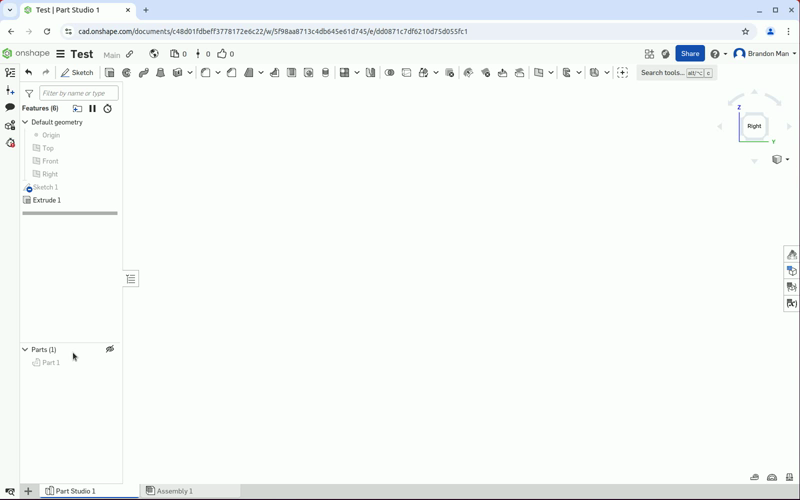
key_up(shift)
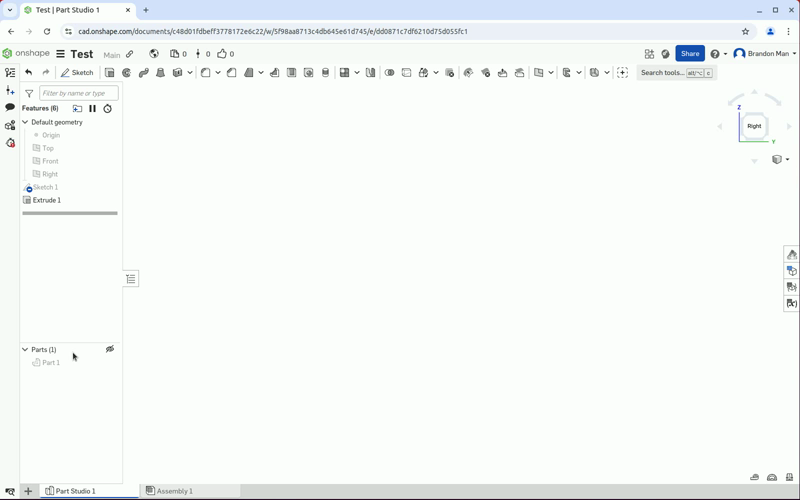
mouse_move(73, 352)
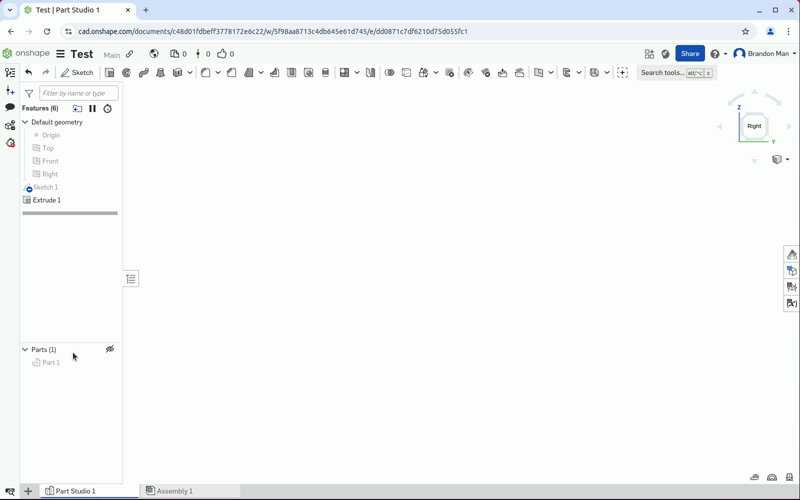
key(shift+y)
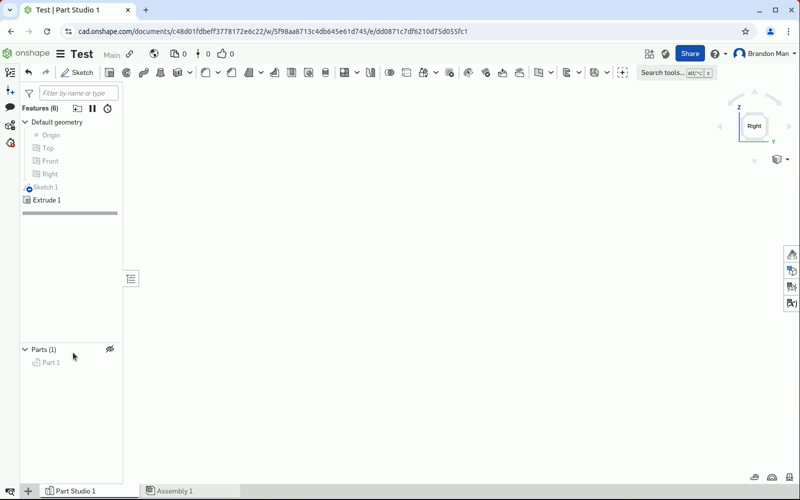
key(shift+s)
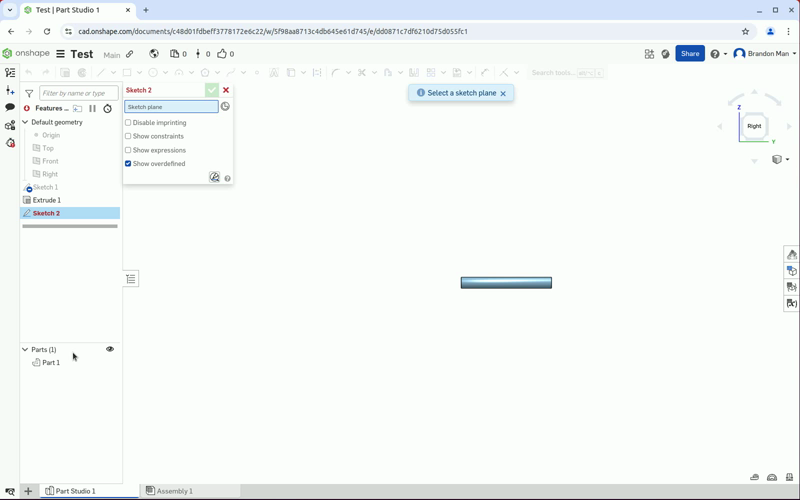
mouse_move(73, 176)
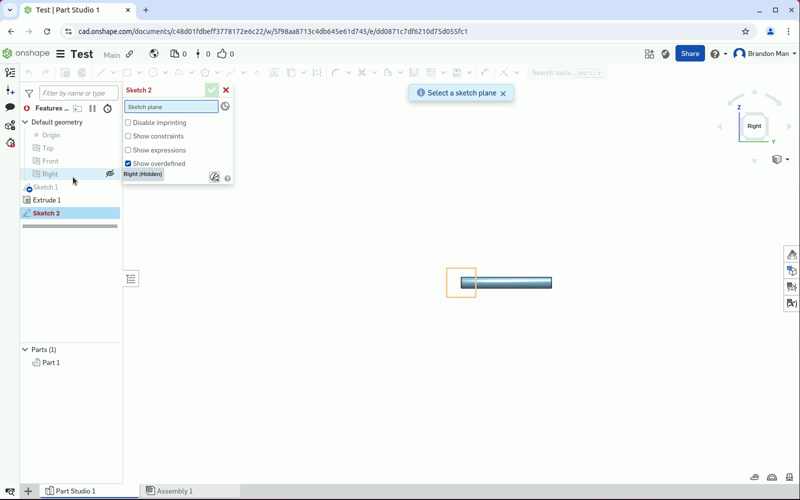
click(73, 176)
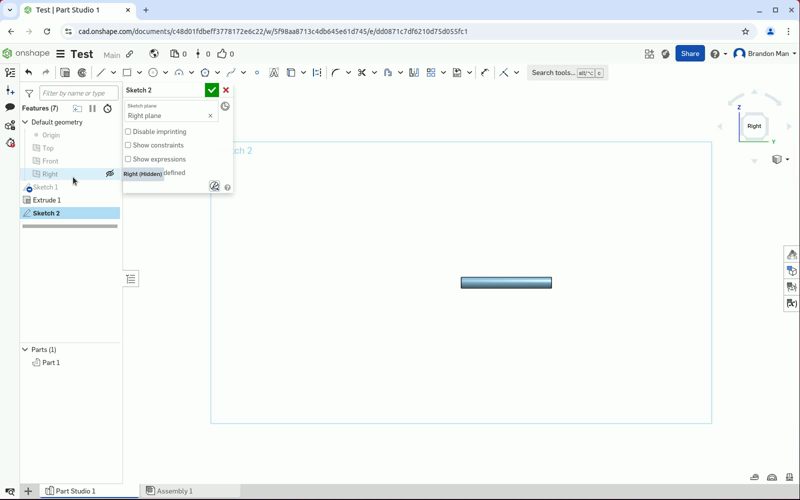
mouse_move(73, 352)
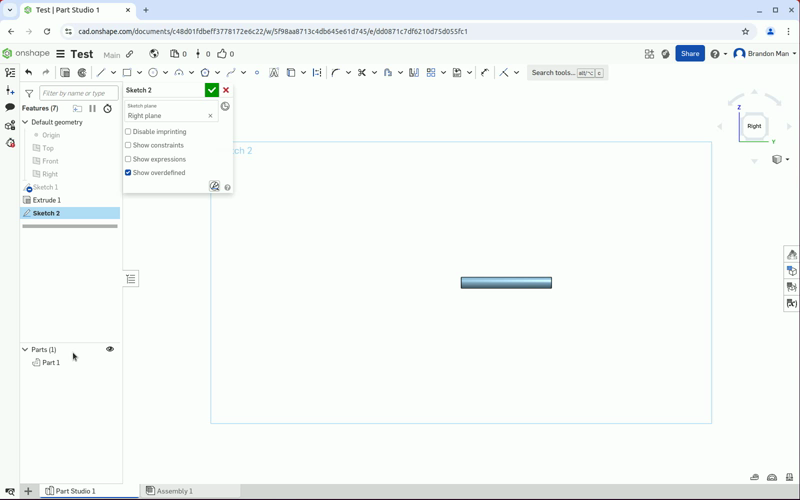
key(y)
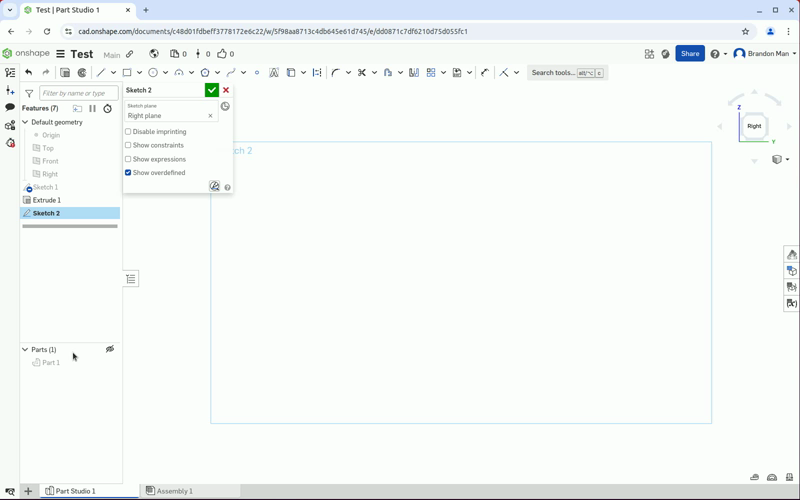
key(c)
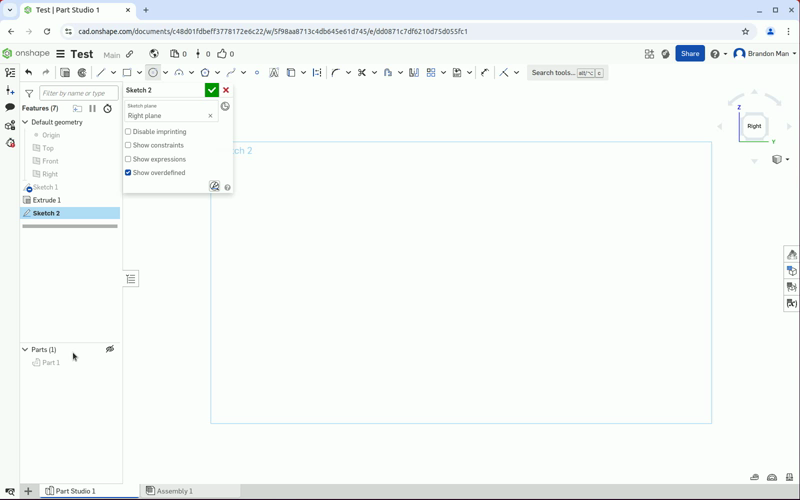
key_down(shift)
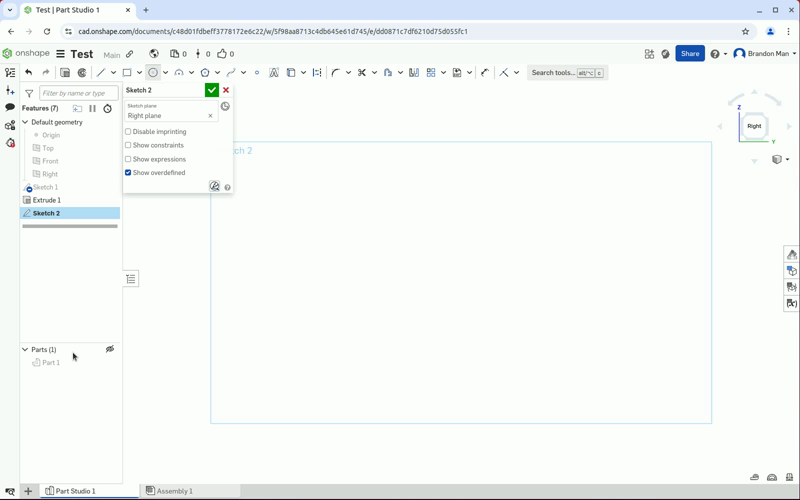
mouse_move(460, 282)
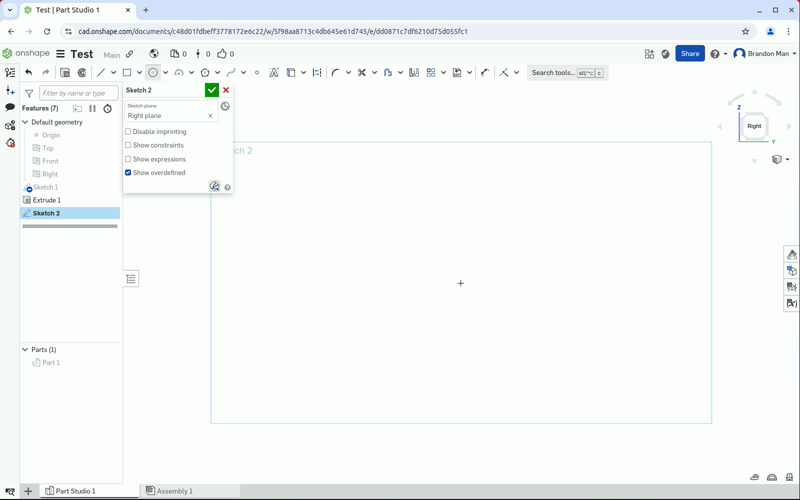
click(460, 282)
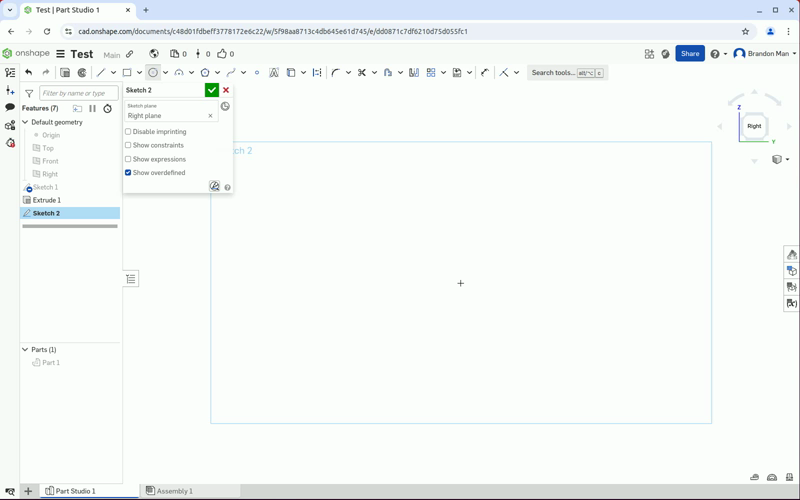
key_up(shift)
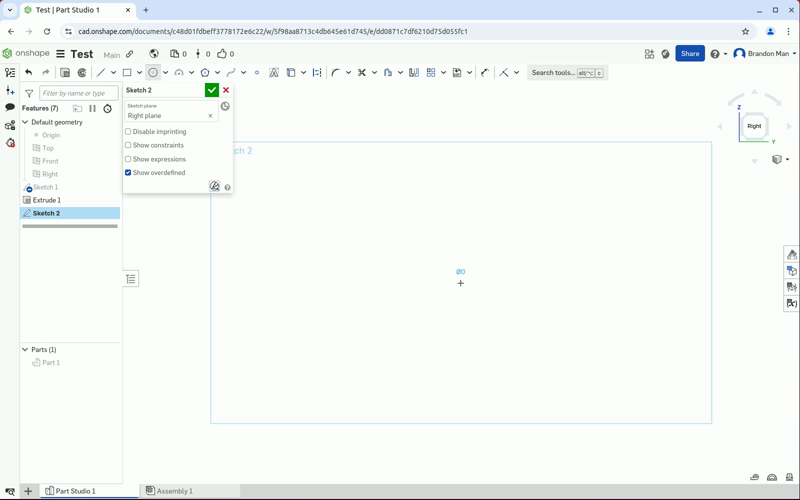
mouse_move(466, 282)
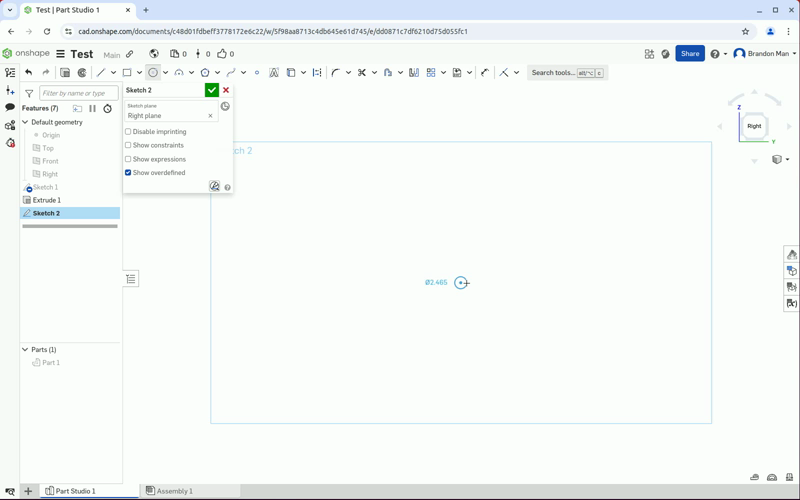
click(466, 282)
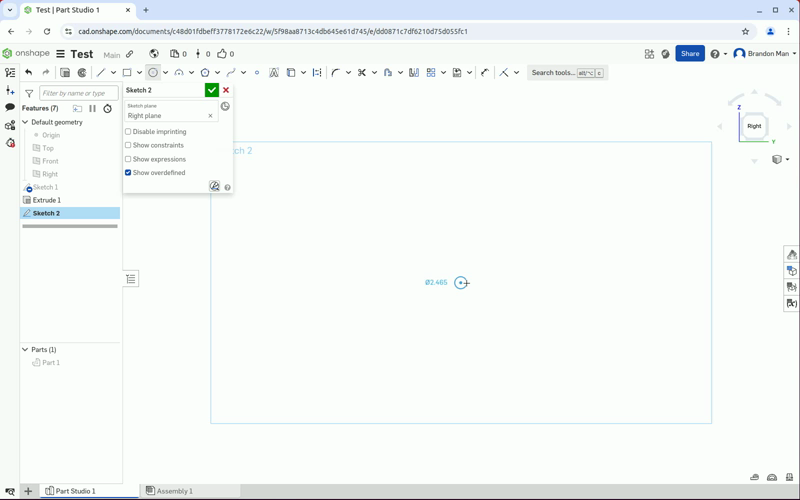
key(esc)
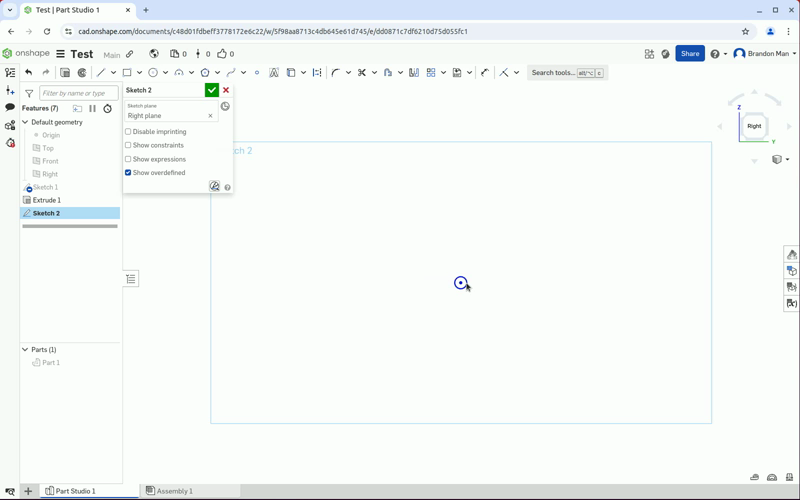
mouse_move(460, 283)
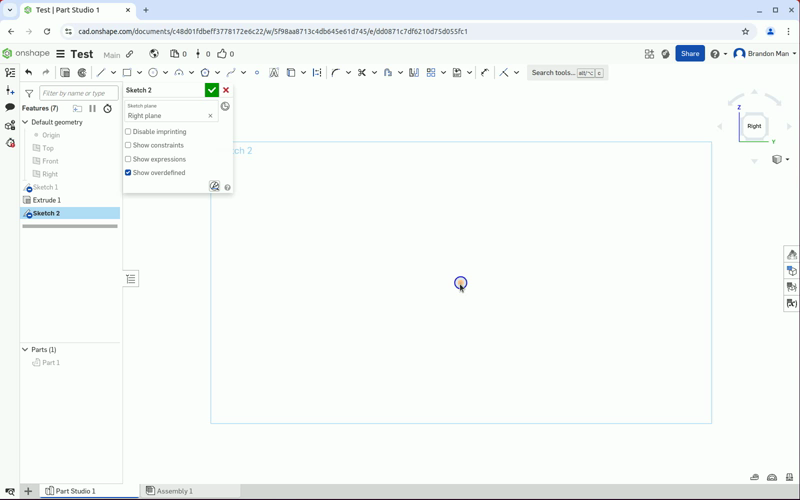
scroll(6)
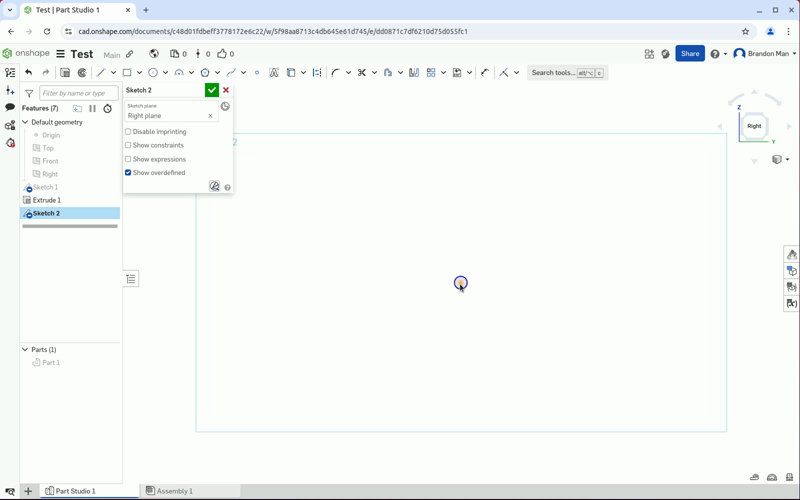
scroll(6)
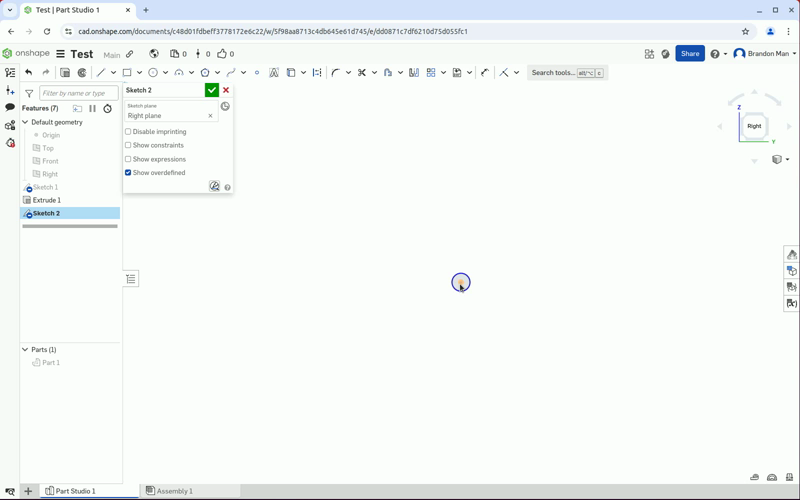
scroll(6)
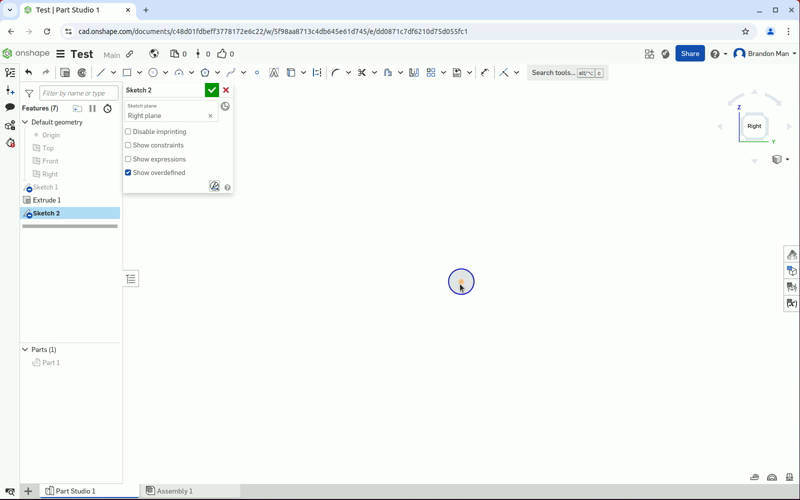
scroll(6)
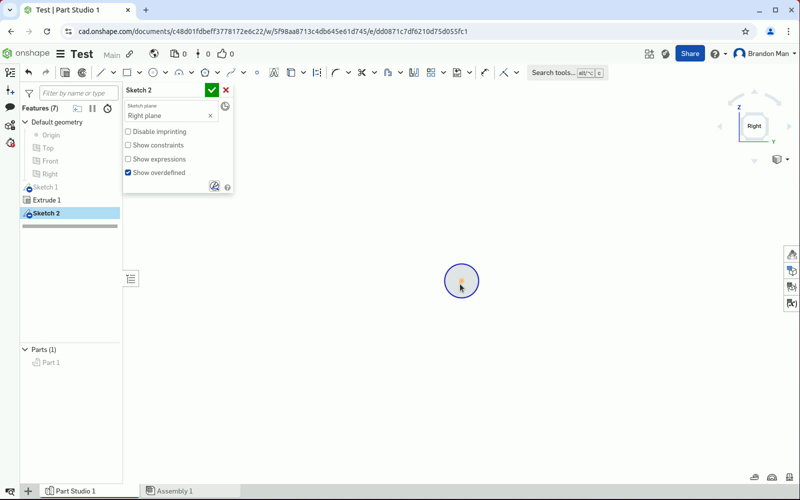
scroll(6)
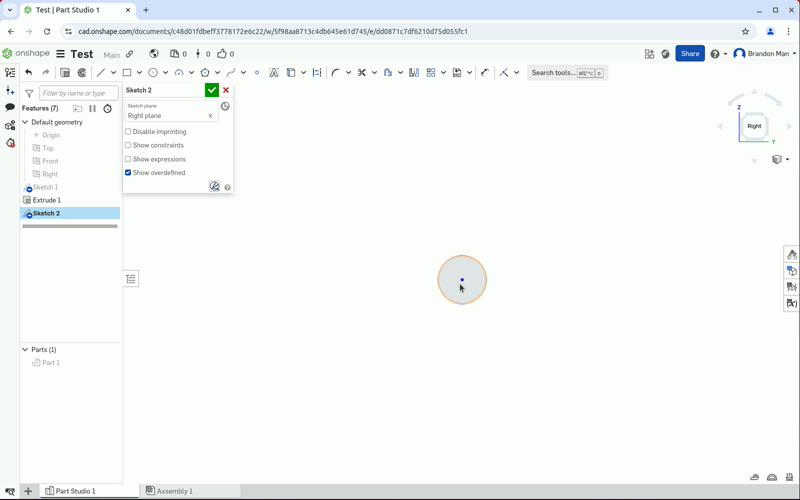
scroll(6)
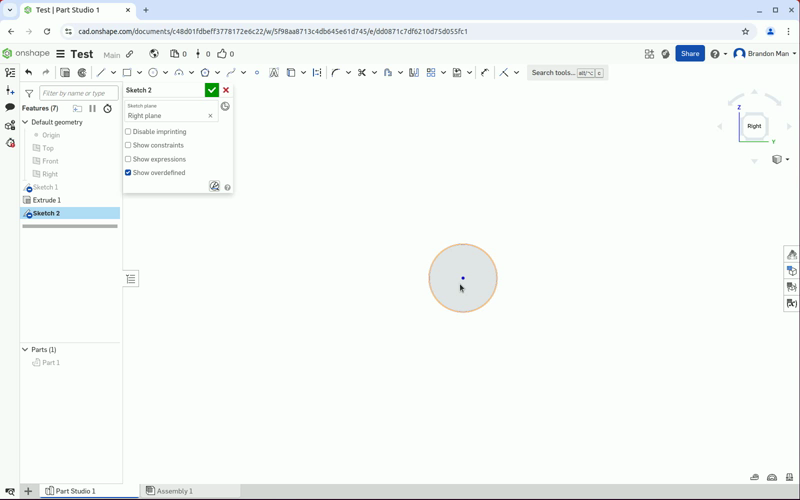
scroll(6)
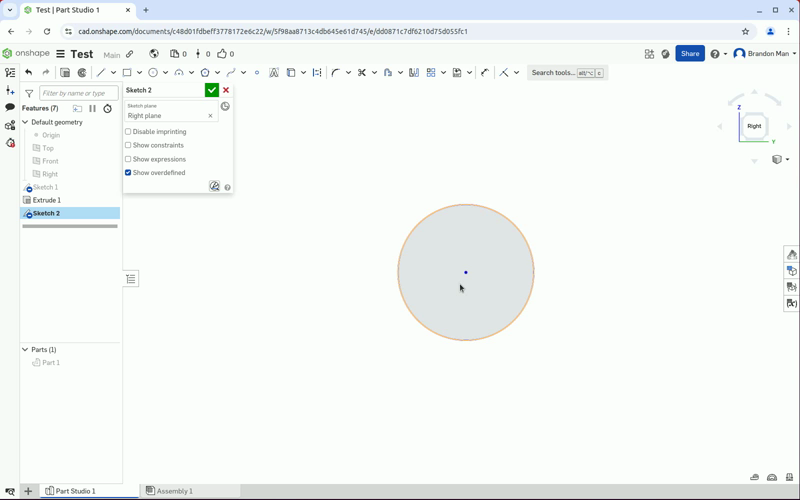
click(460, 283)
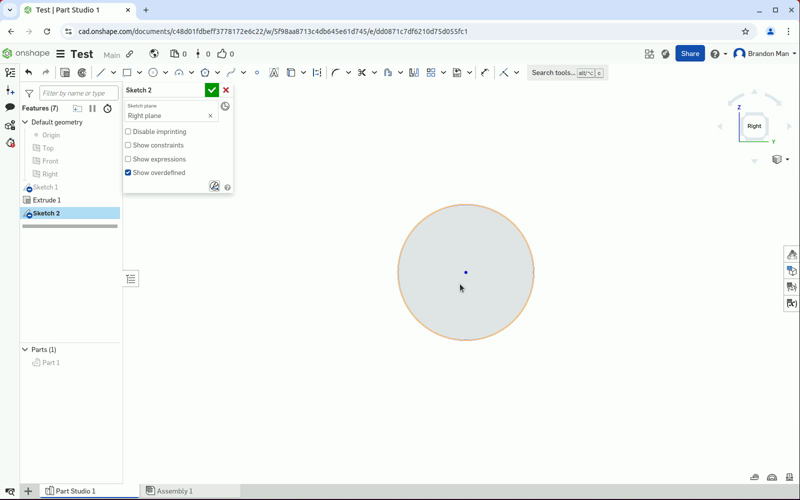
scroll(-6)
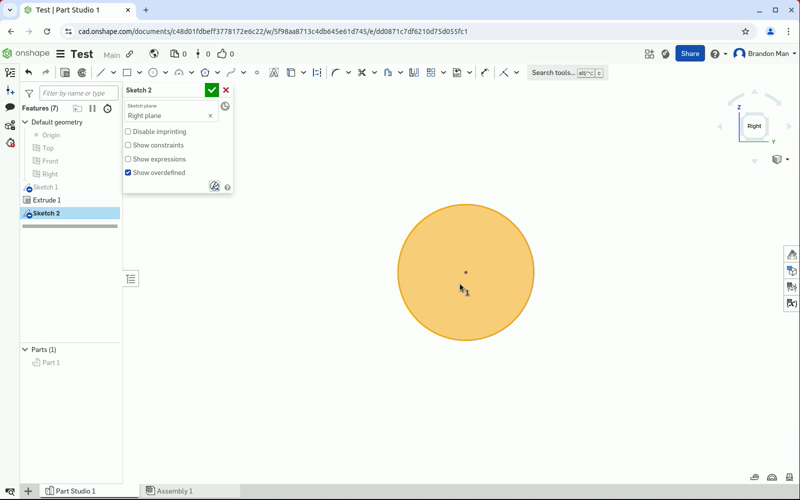
scroll(-6)
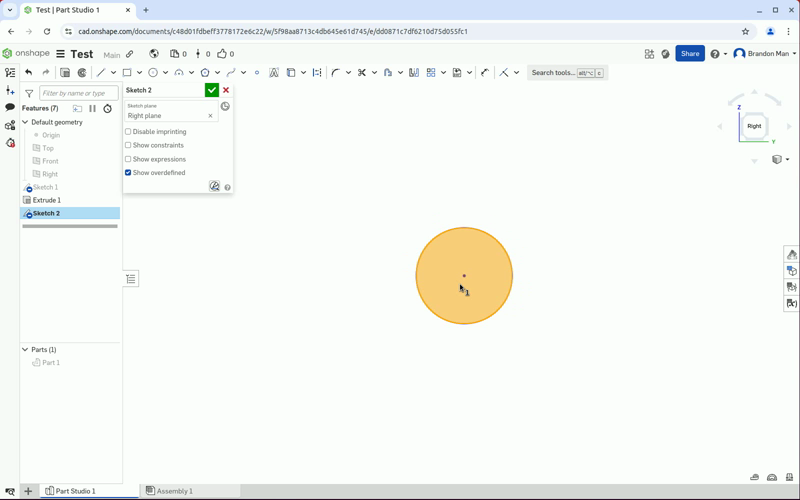
scroll(-6)
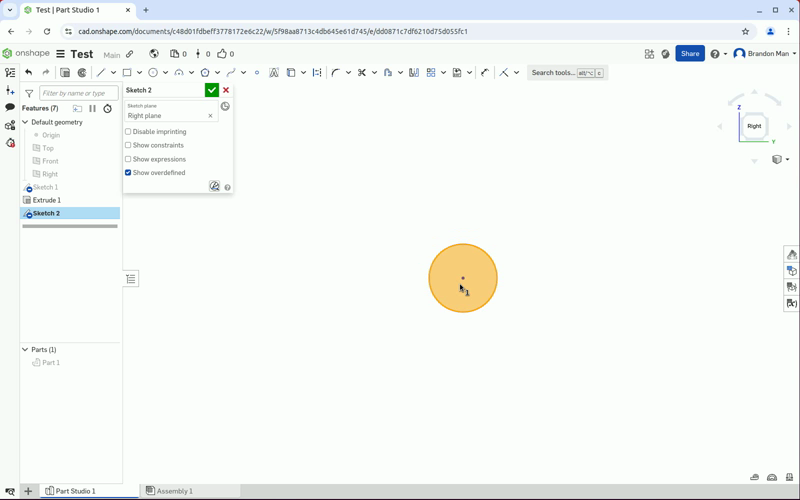
scroll(-6)
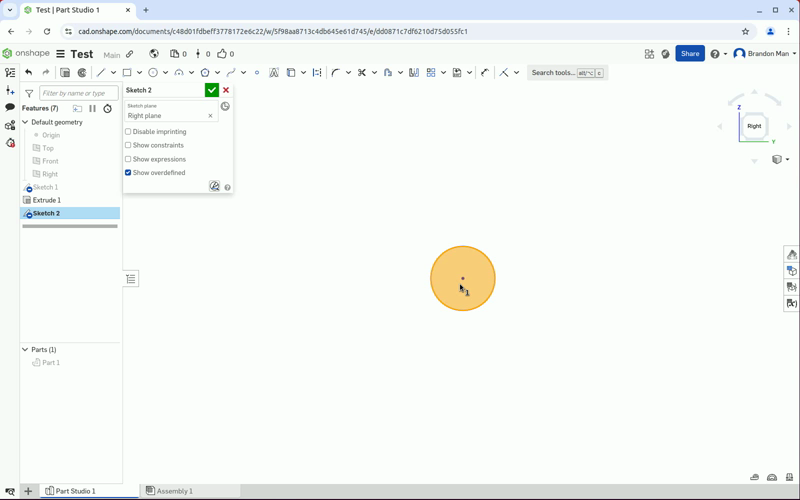
scroll(-6)
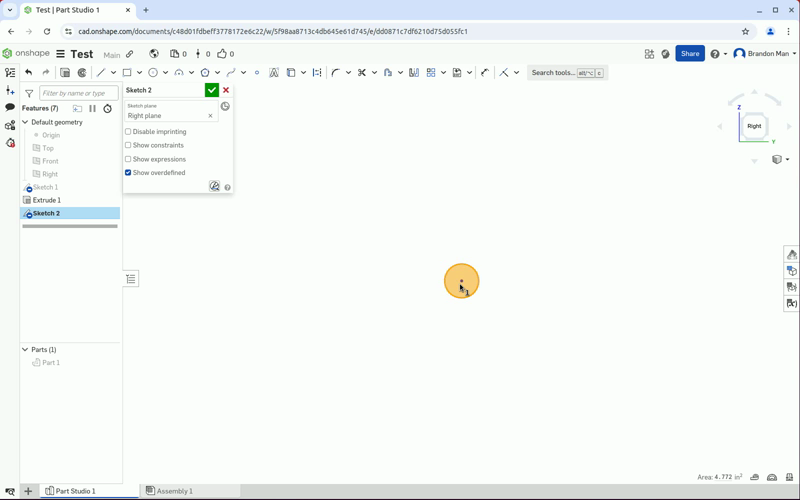
scroll(-6)
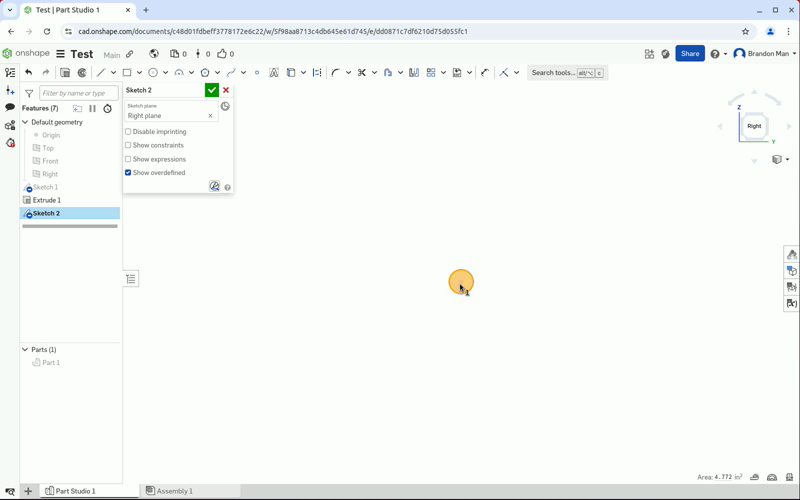
scroll(-6)
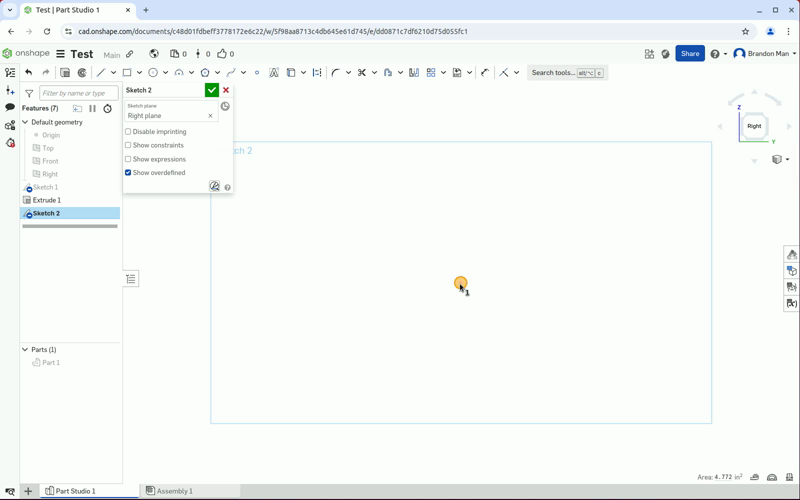
mouse_move(73, 352)
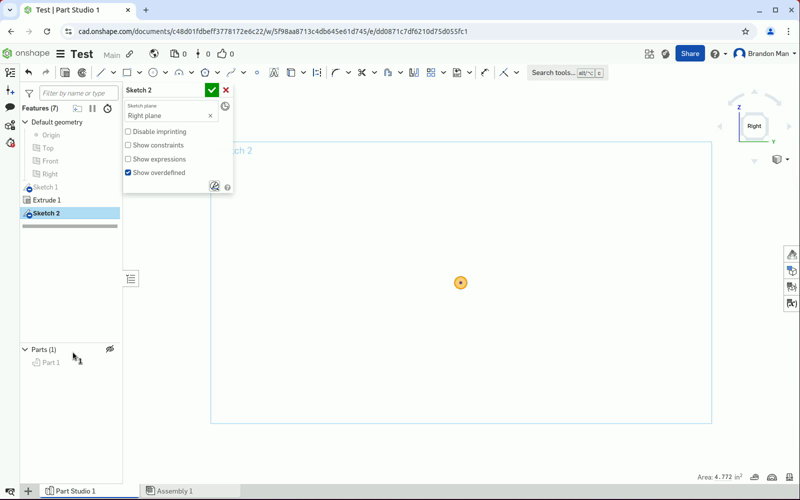
key(shift+y)
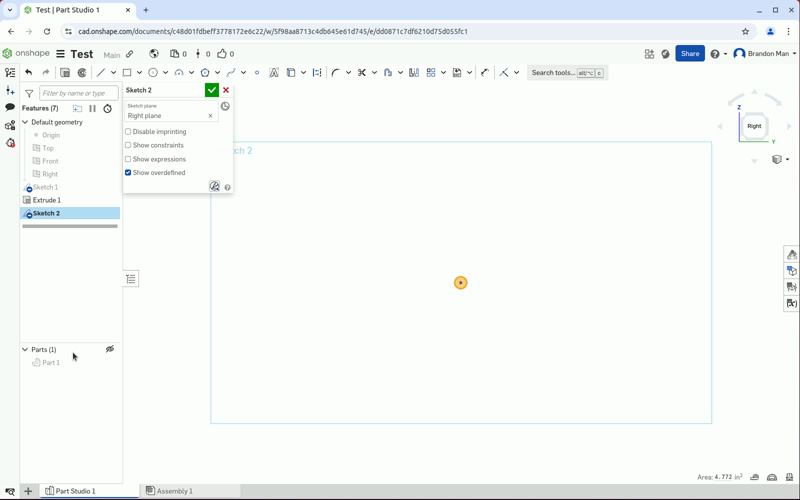
key(shift+e)
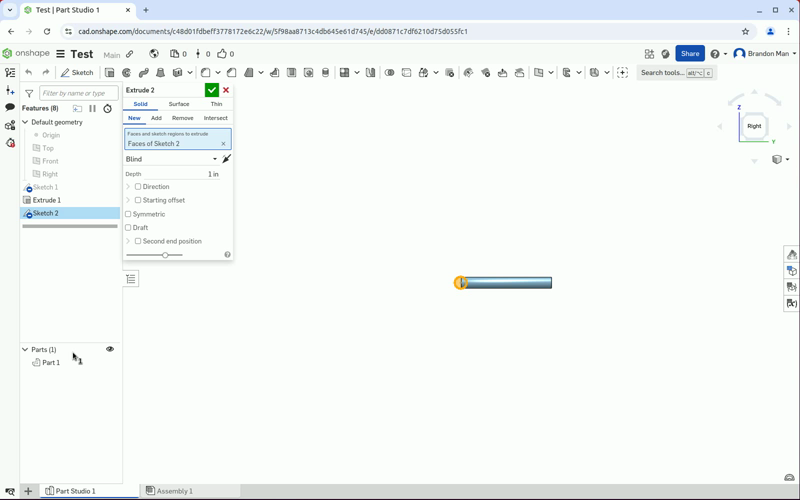
mouse_move(143, 106)
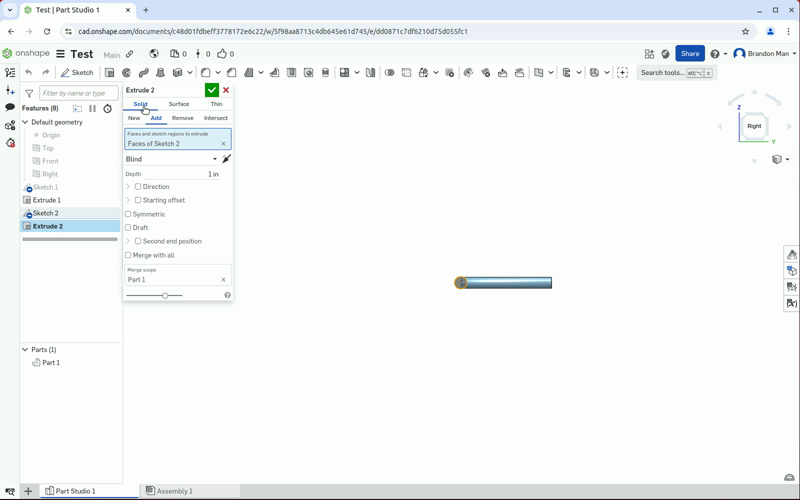
click(143, 106)
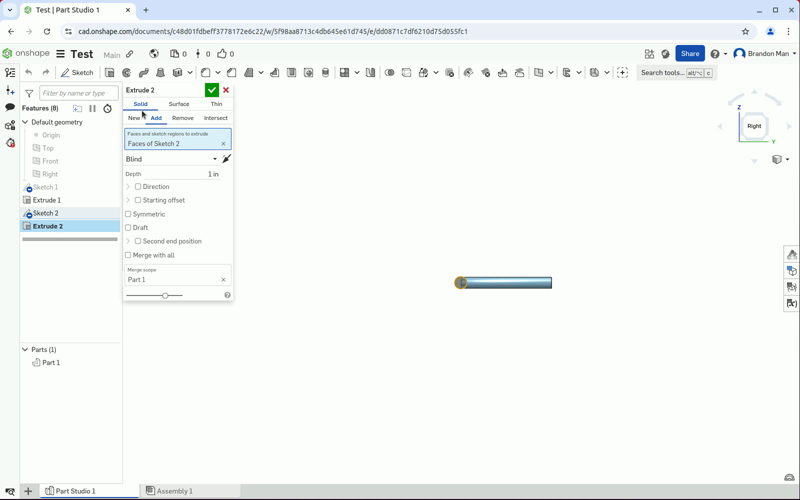
mouse_move(137, 120)
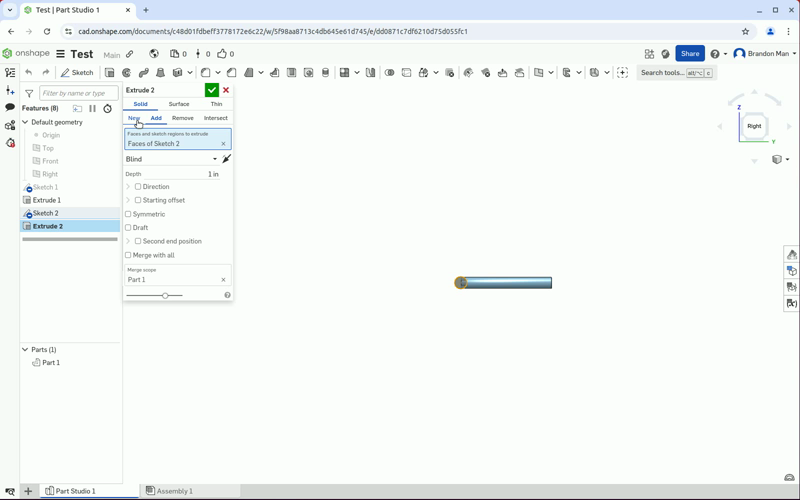
click(137, 120)
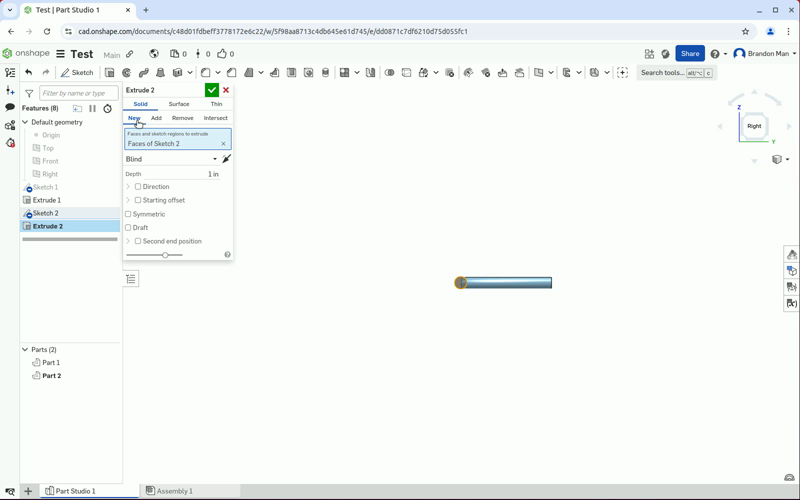
key(tab, 4)
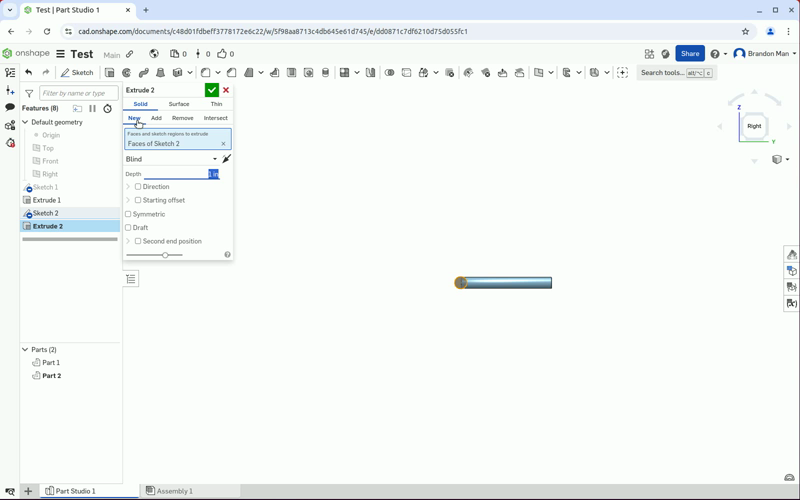
text(21.423)
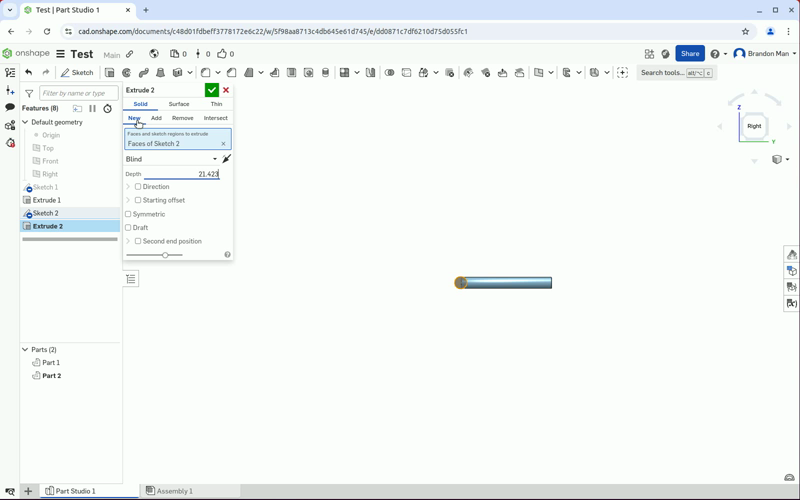
key(enter)
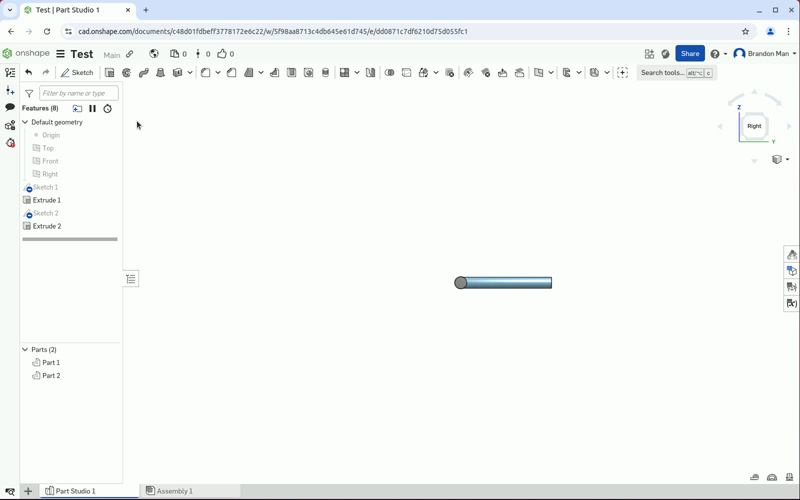
key(shift+h)
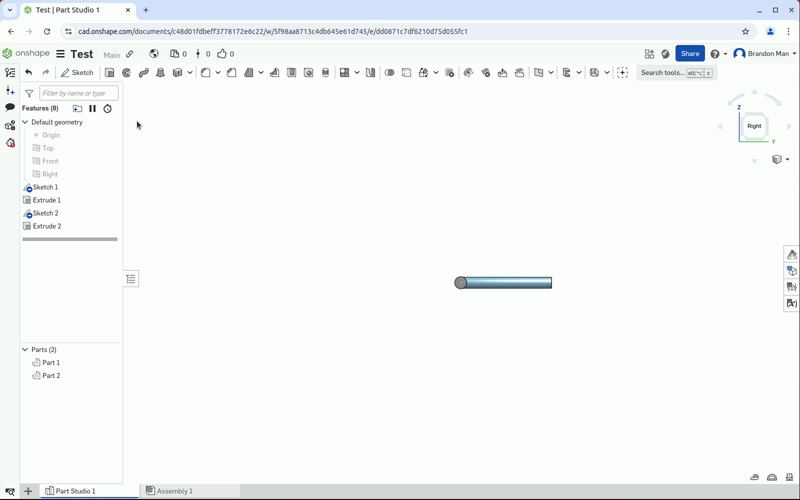
key(shift+h)
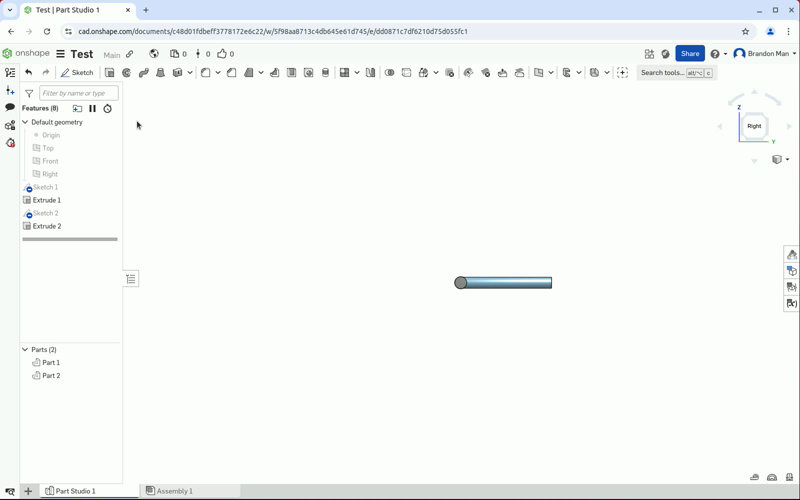
mouse_move(73, 189)
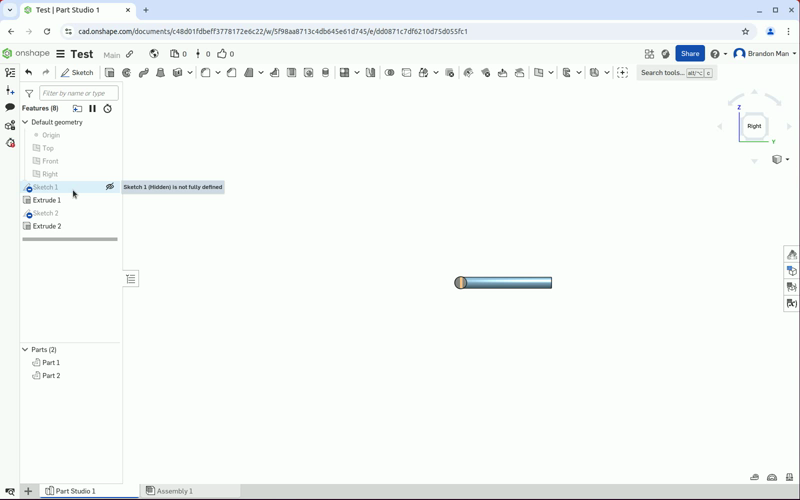
click(73, 189)
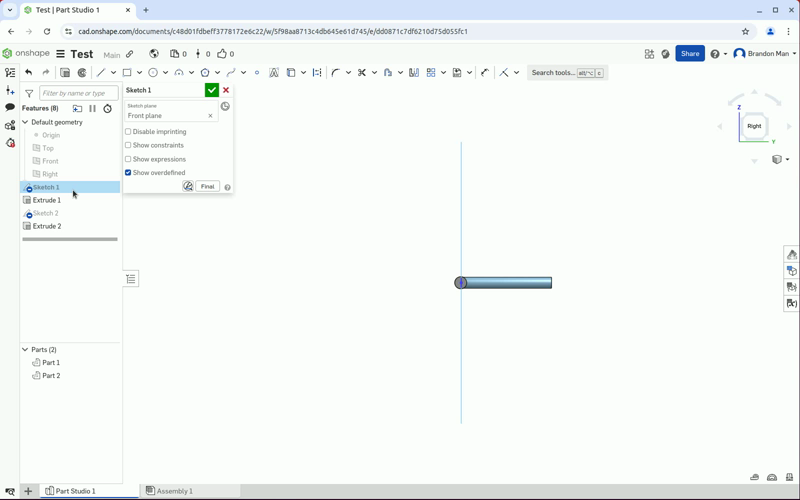
mouse_move(229, 92)
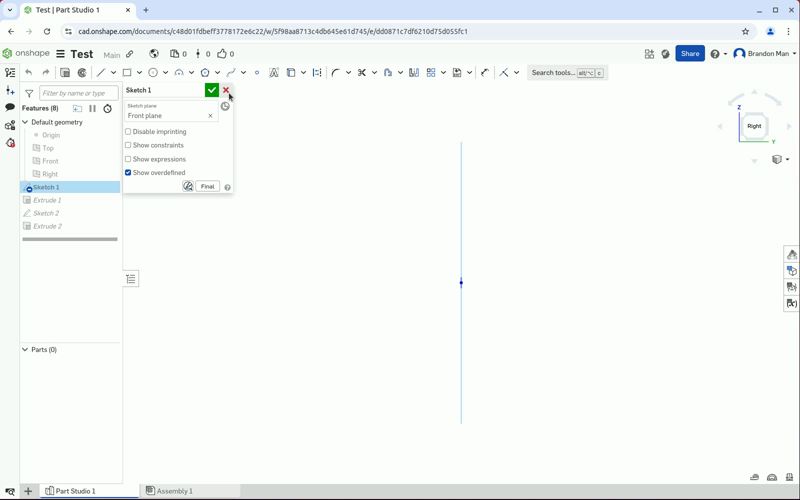
click(229, 92)
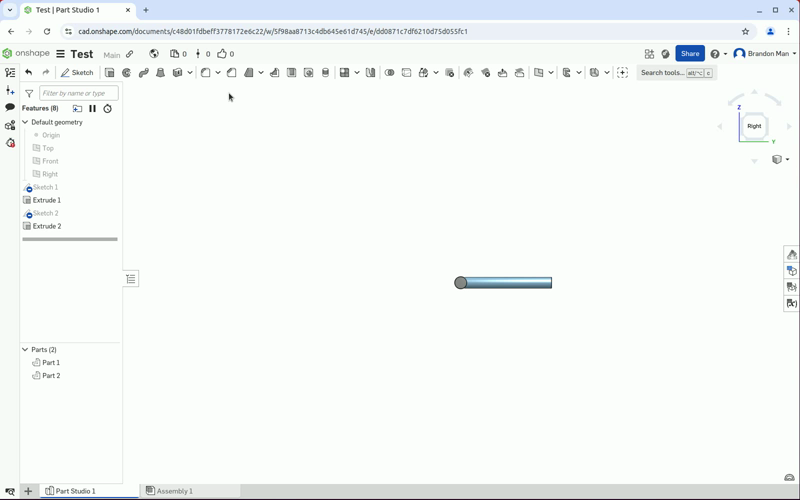
mouse_move(73, 352)
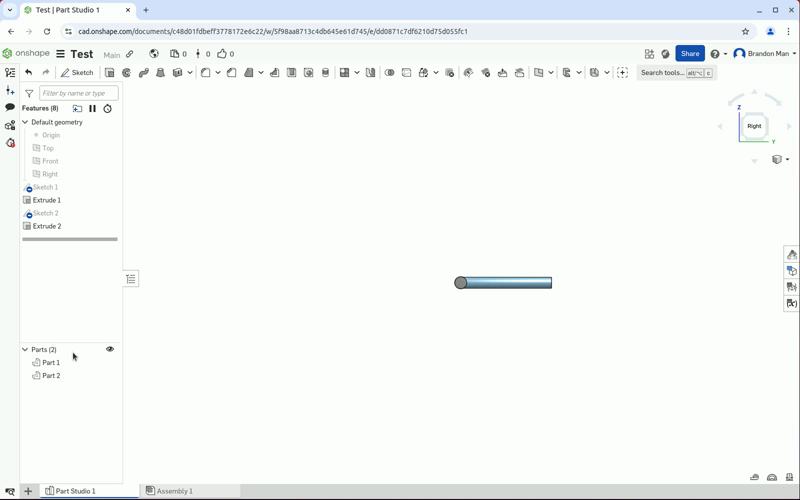
key(y)
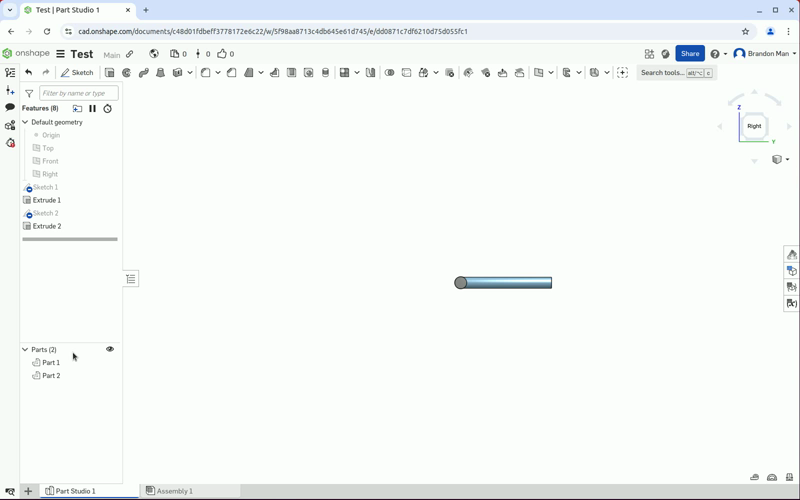
key(shift+p)
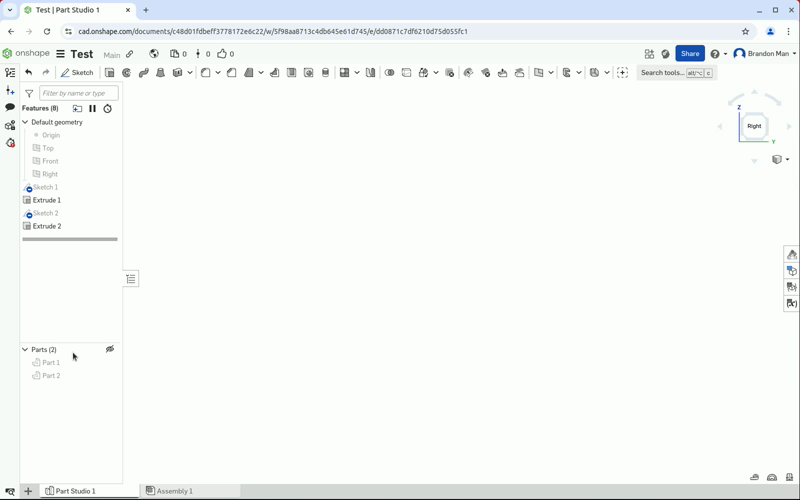
key(space)
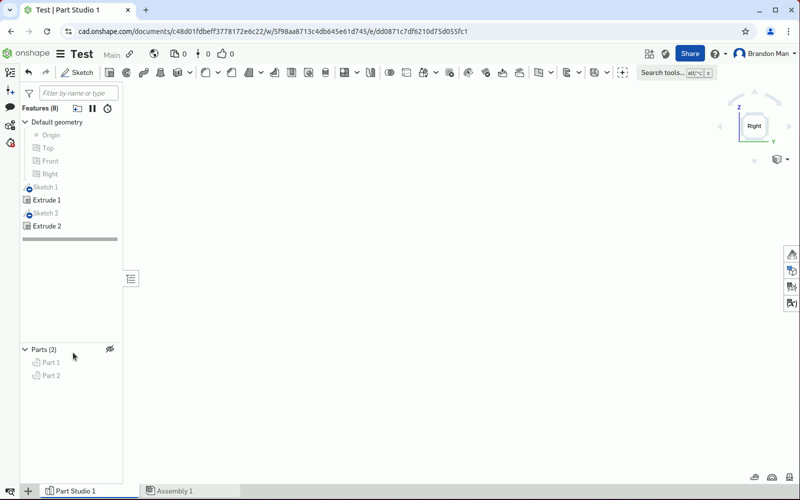
key_down(shift)
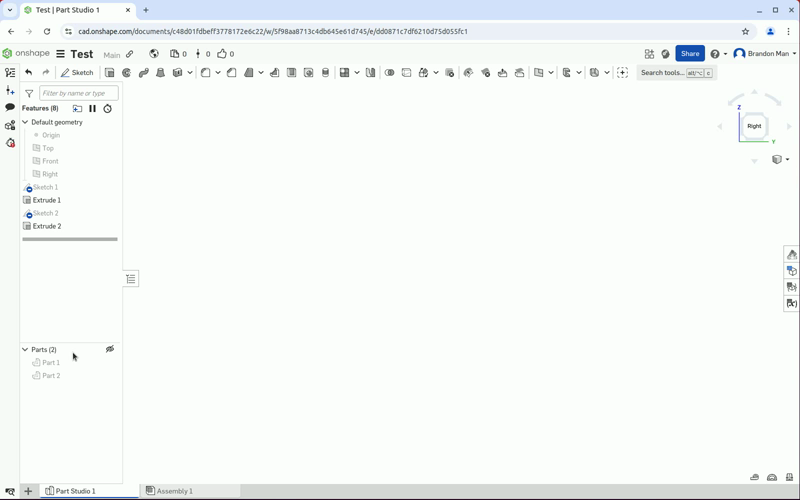
key(right)
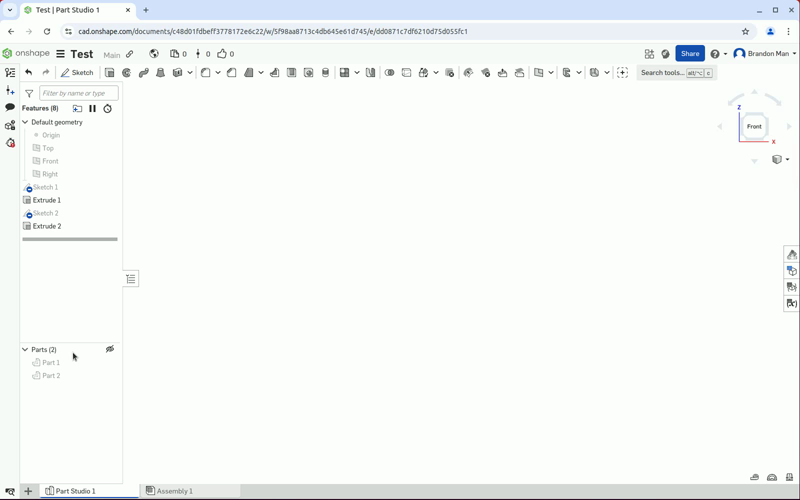
key_up(shift)
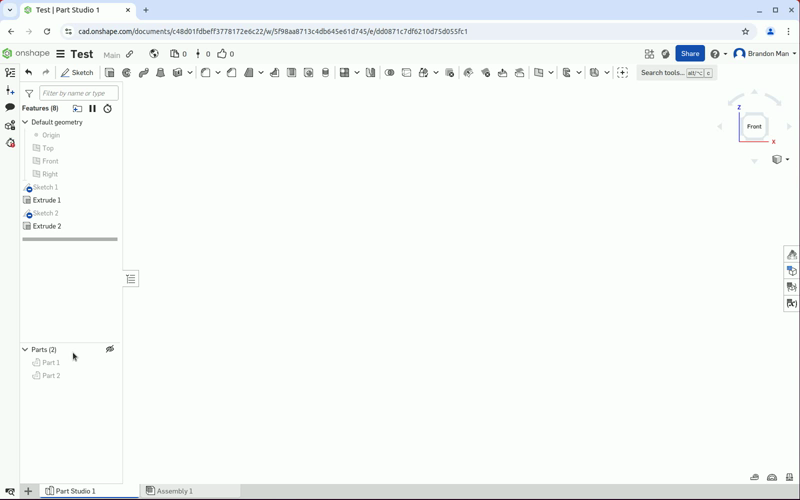
mouse_move(73, 352)
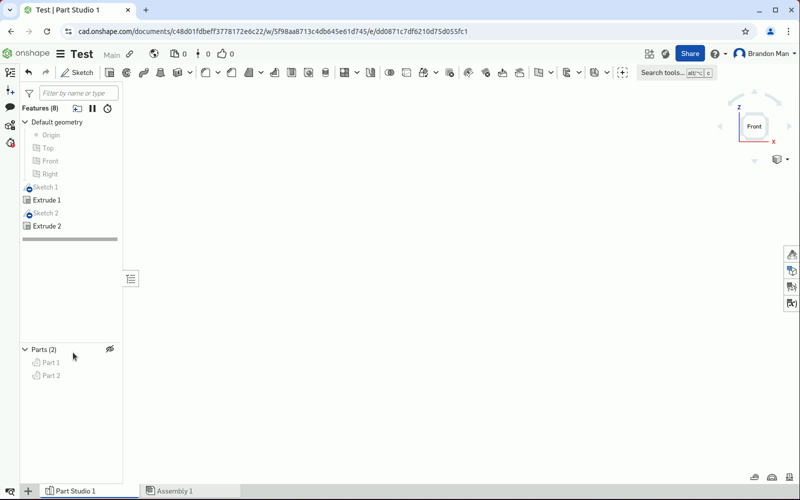
key(shift+y)
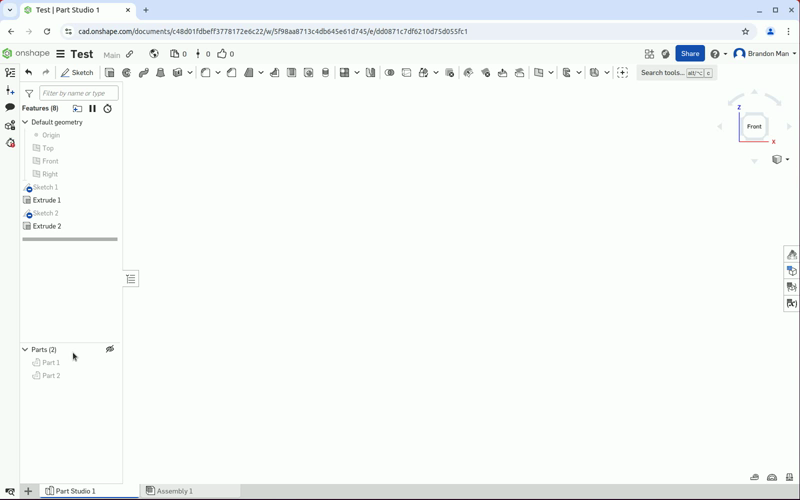
key(shift+s)
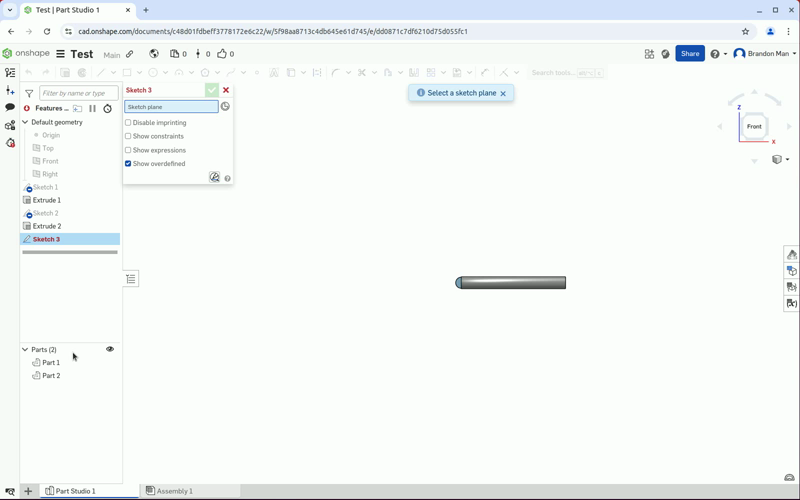
mouse_move(73, 163)
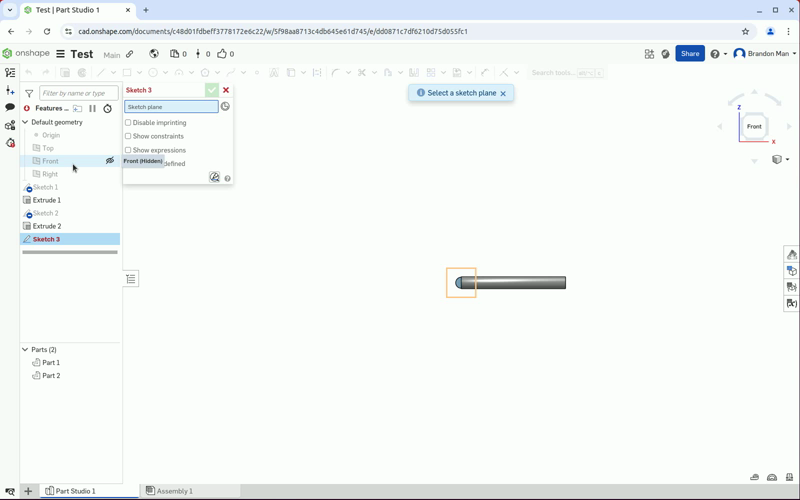
click(73, 163)
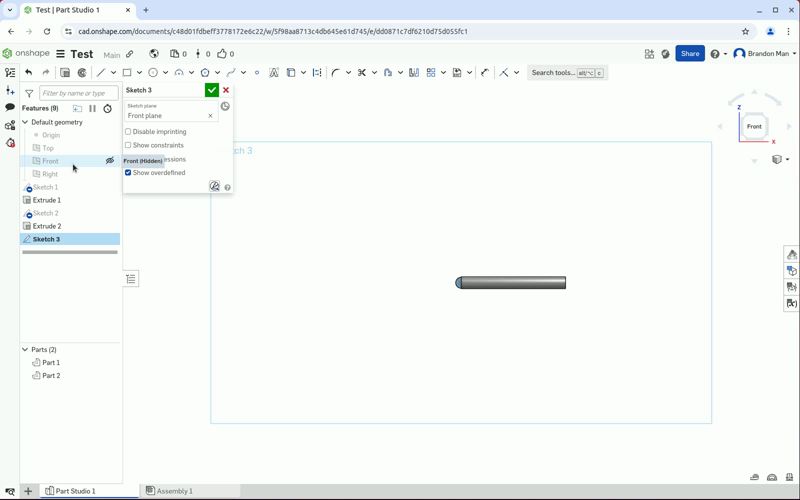
mouse_move(73, 352)
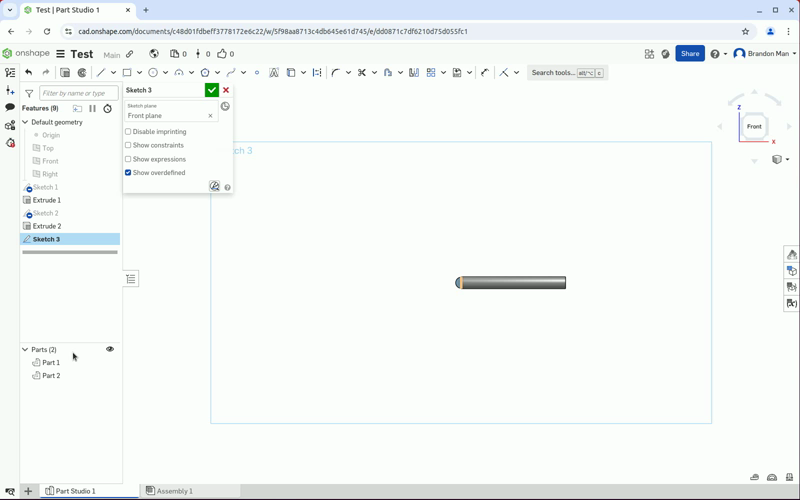
key(y)
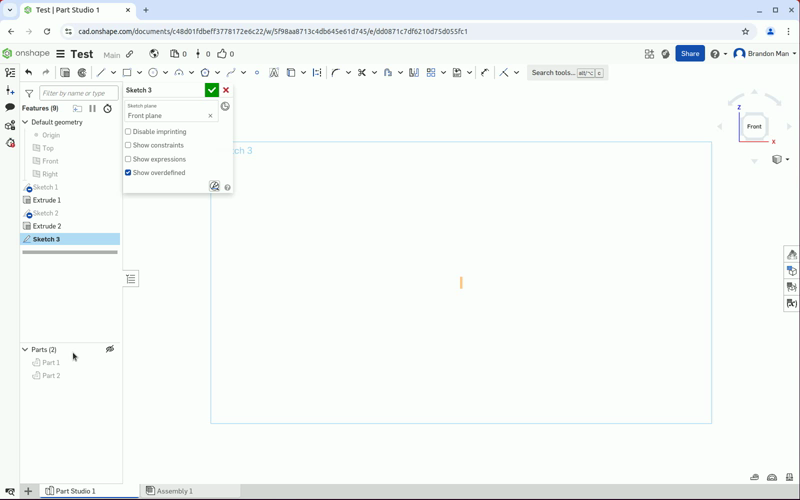
key(c)
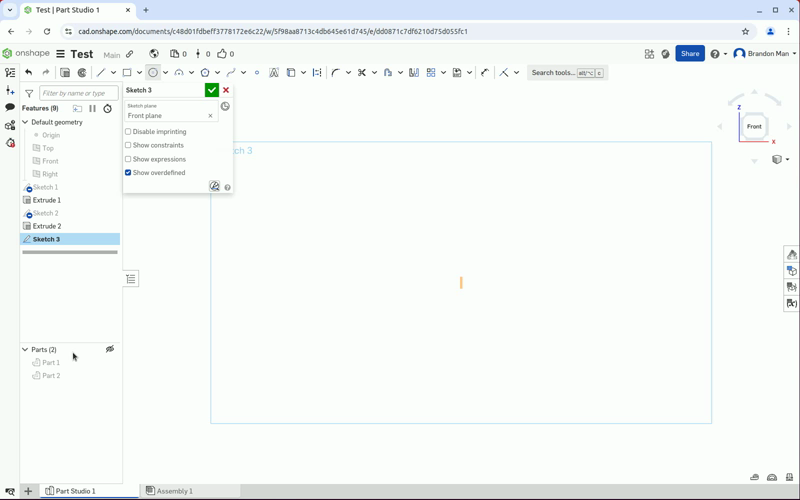
key_down(shift)
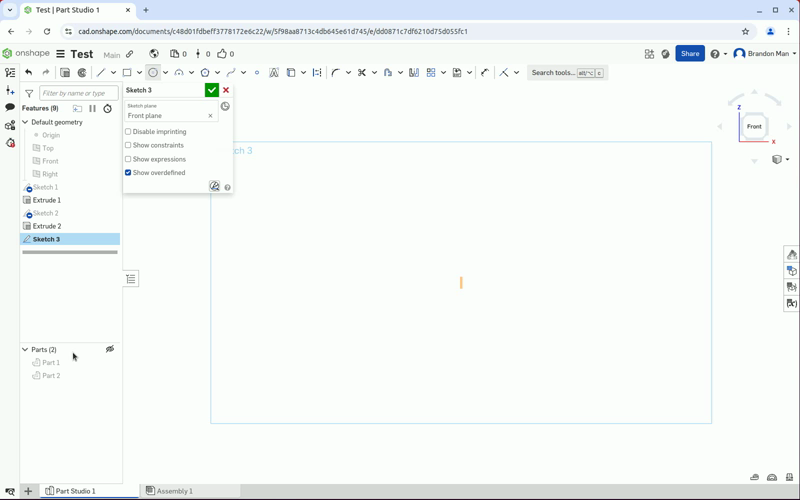
mouse_move(566, 282)
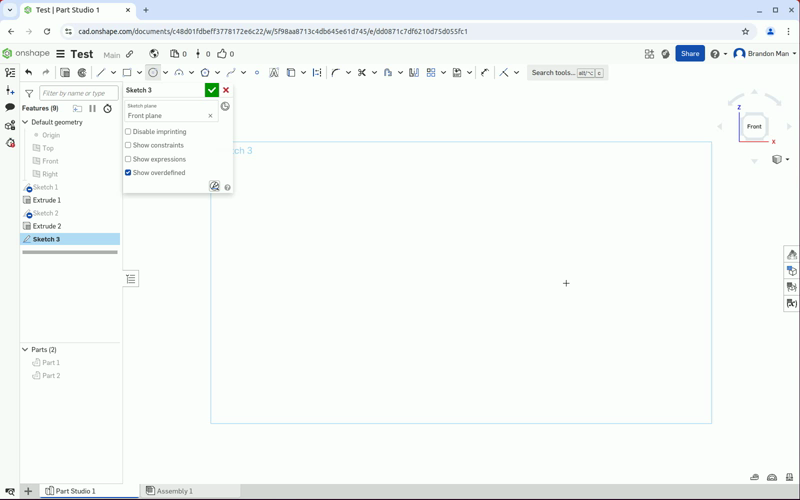
click(566, 282)
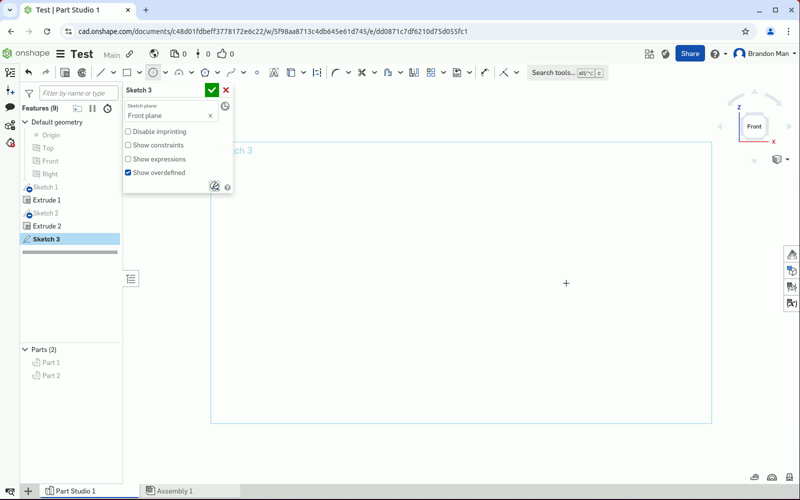
key_up(shift)
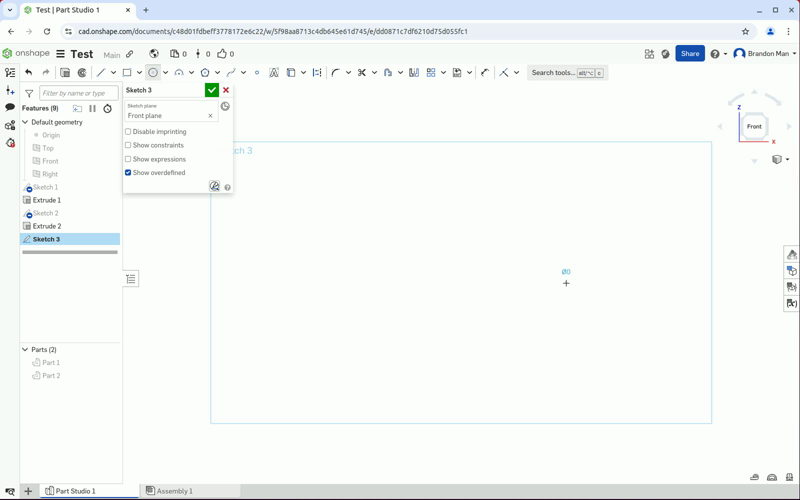
mouse_move(571, 282)
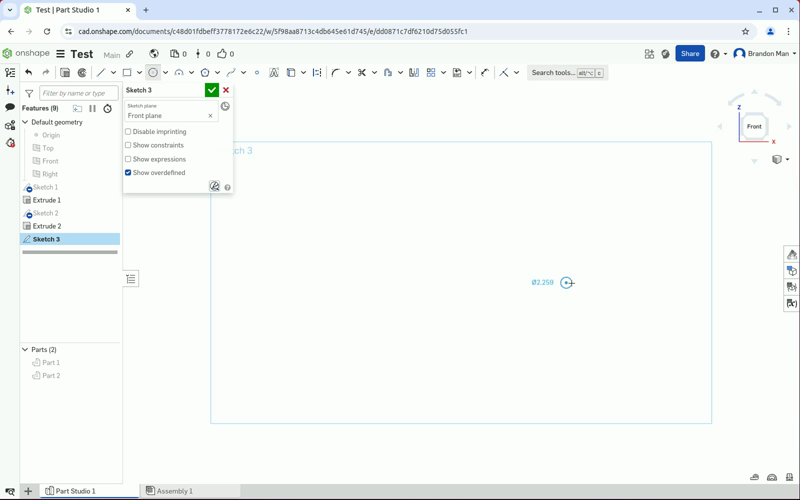
click(571, 282)
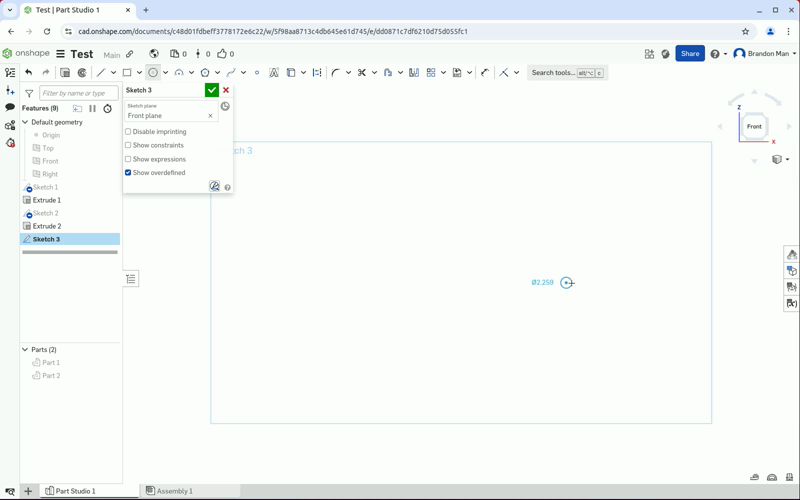
key(esc)
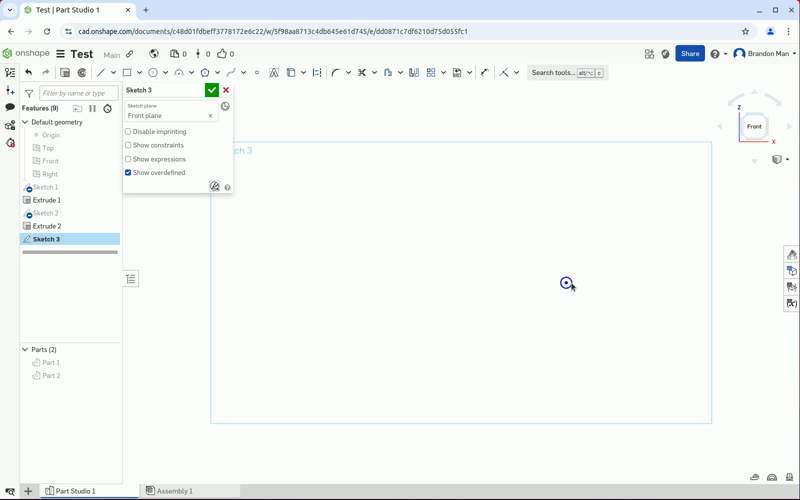
mouse_move(567, 287)
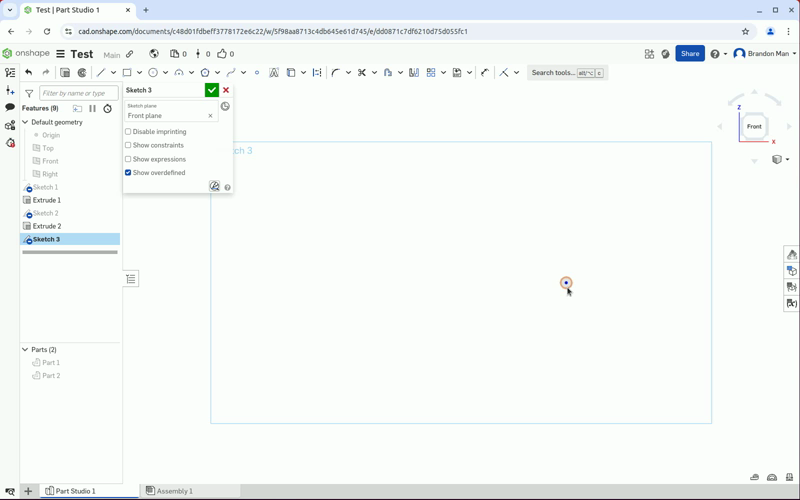
scroll(6)
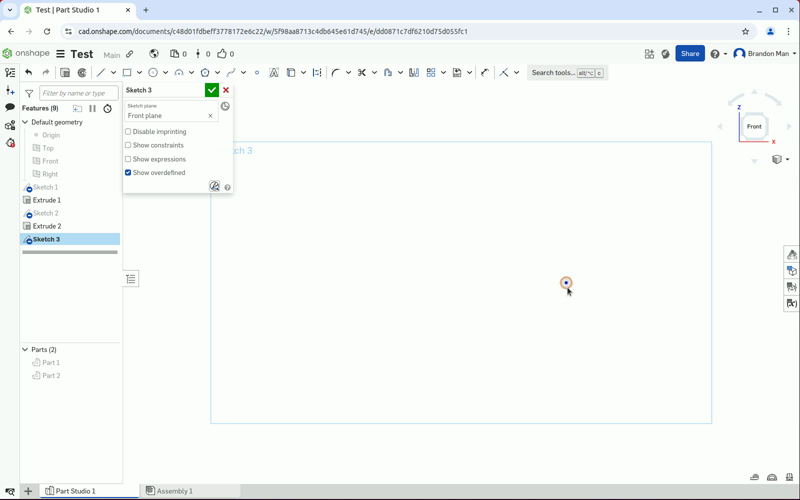
scroll(6)
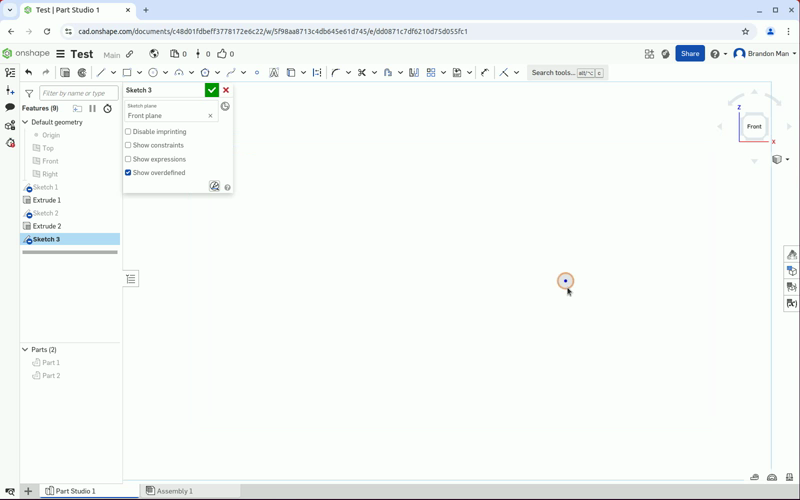
scroll(6)
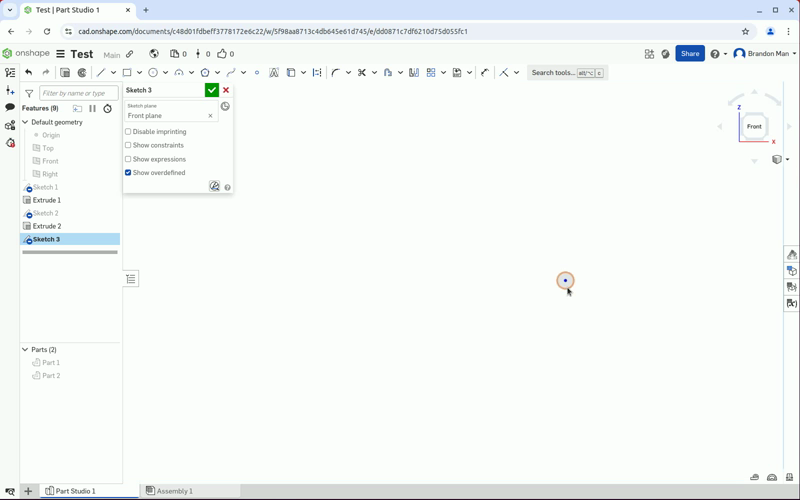
scroll(6)
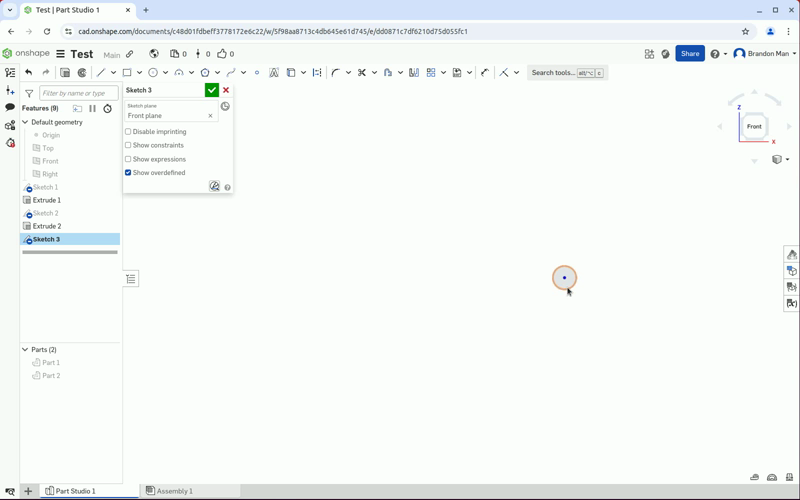
scroll(6)
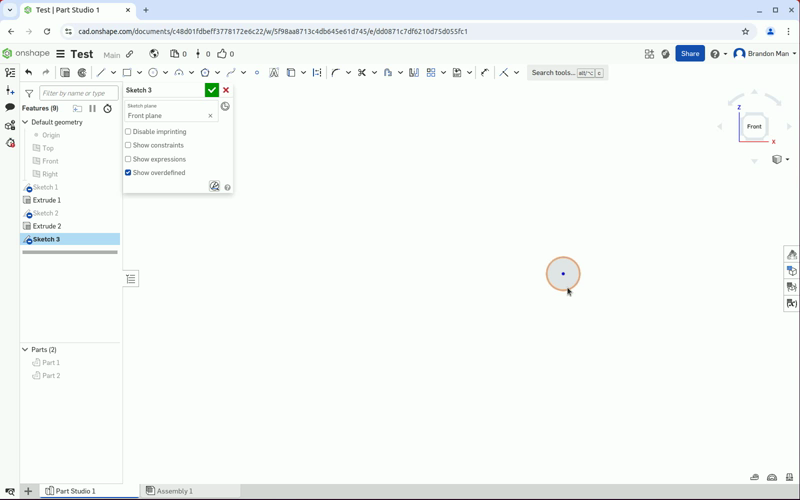
scroll(6)
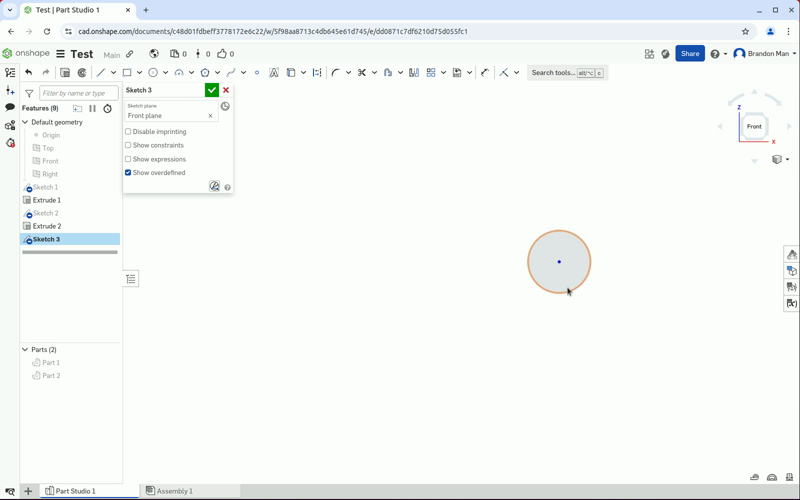
scroll(6)
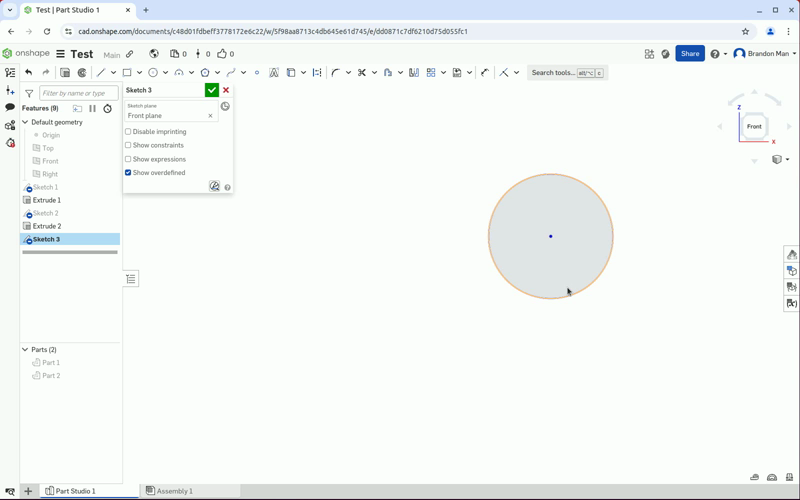
click(567, 287)
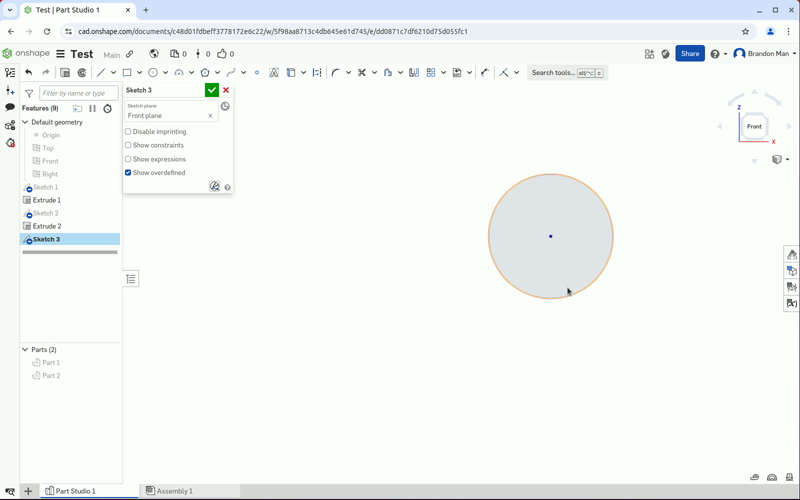
scroll(-6)
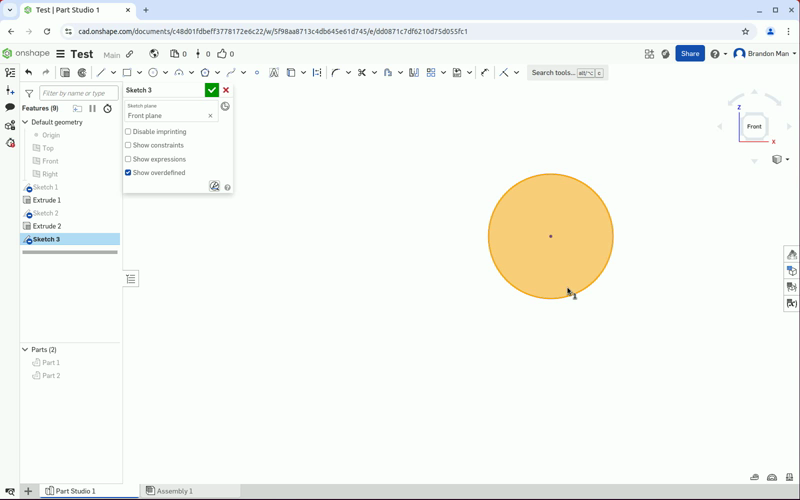
scroll(-6)
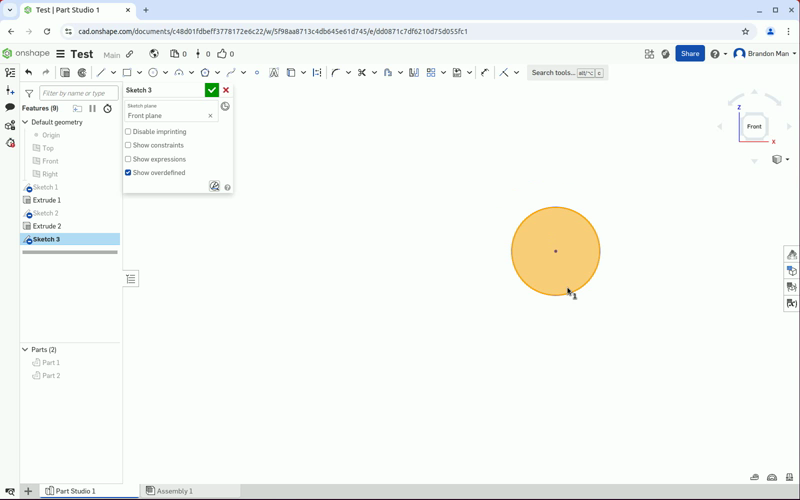
scroll(-6)
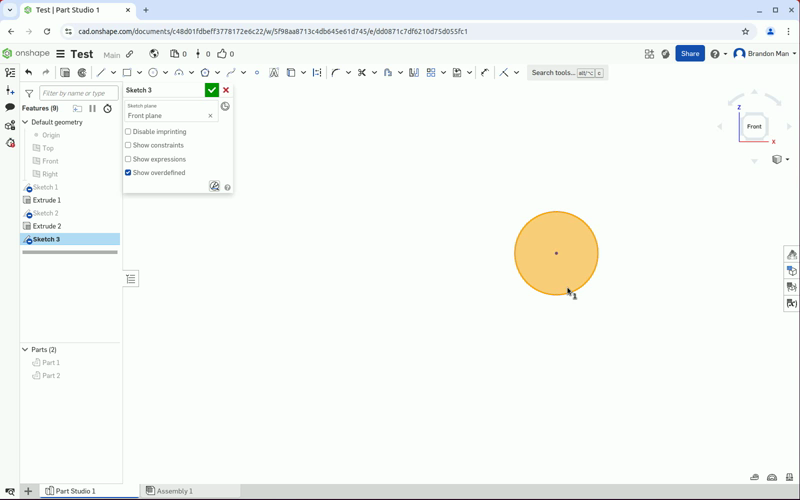
scroll(-6)
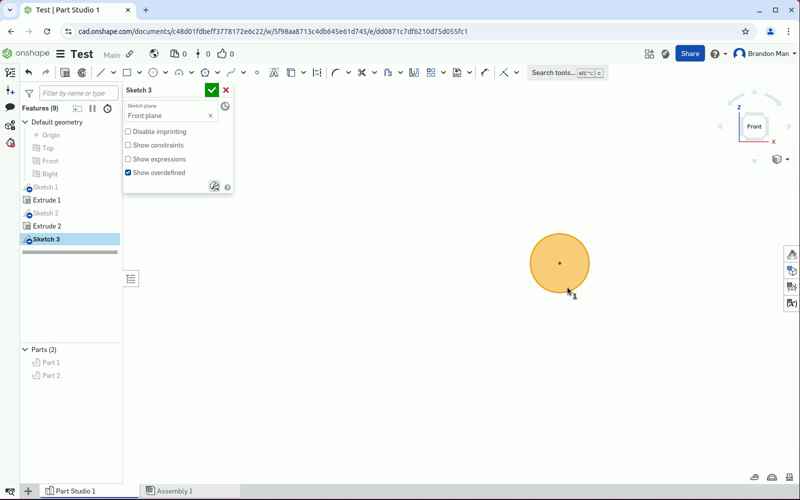
scroll(-6)
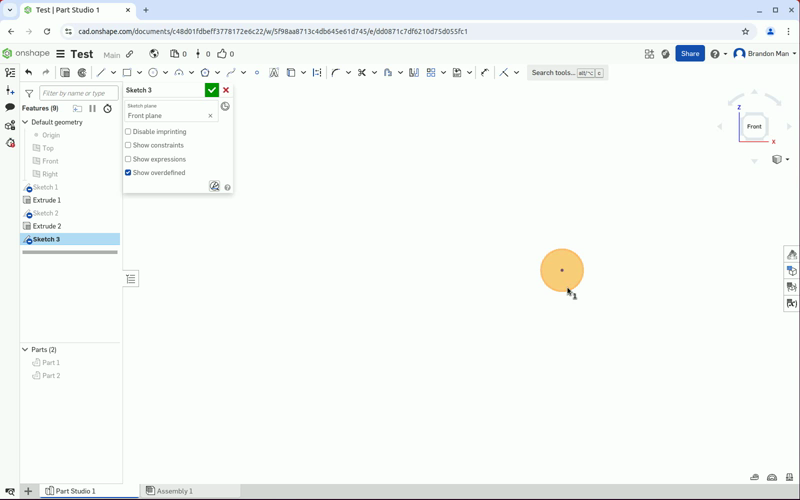
scroll(-6)
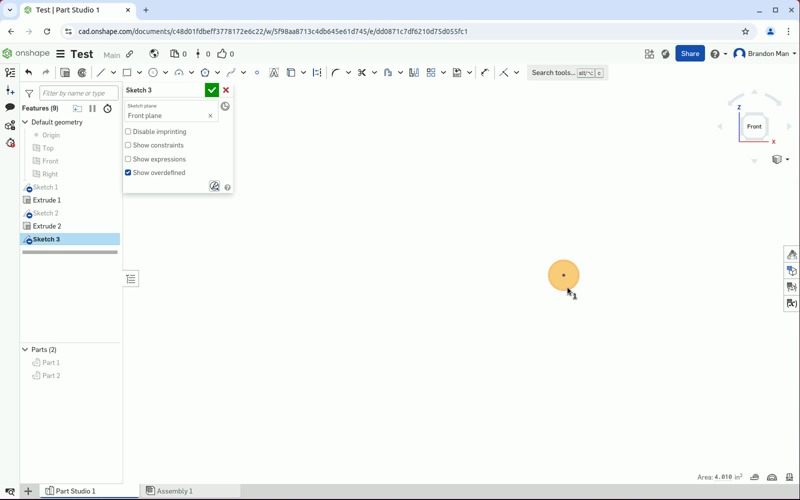
scroll(-6)
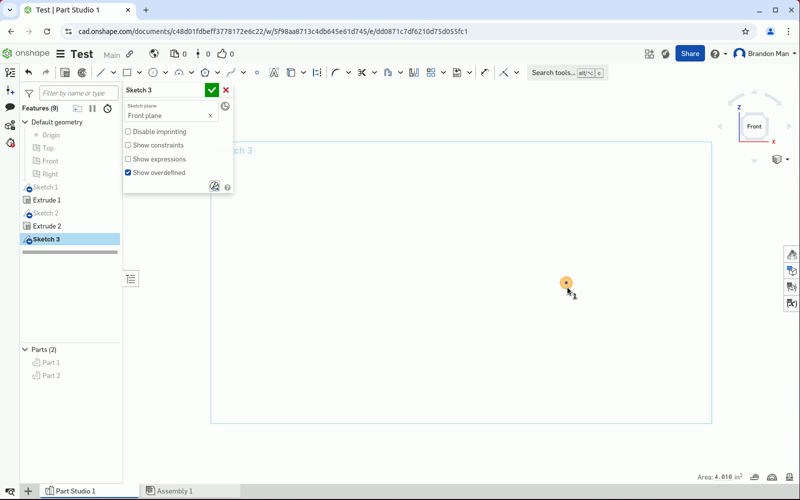
mouse_move(73, 352)
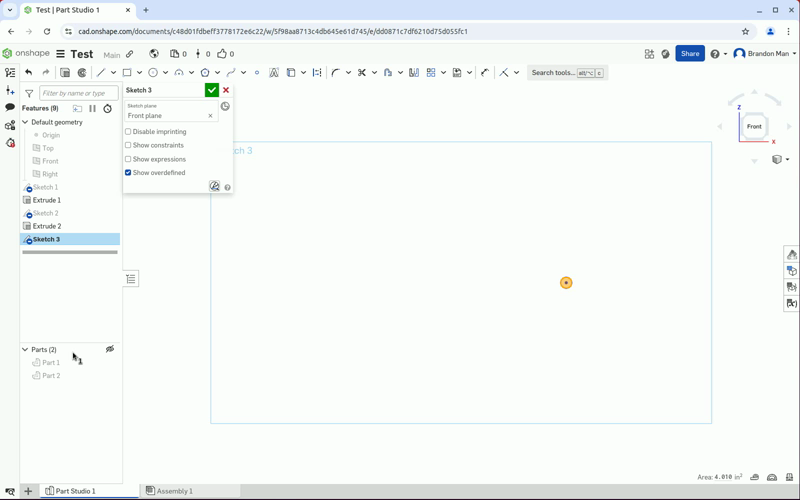
key(shift+y)
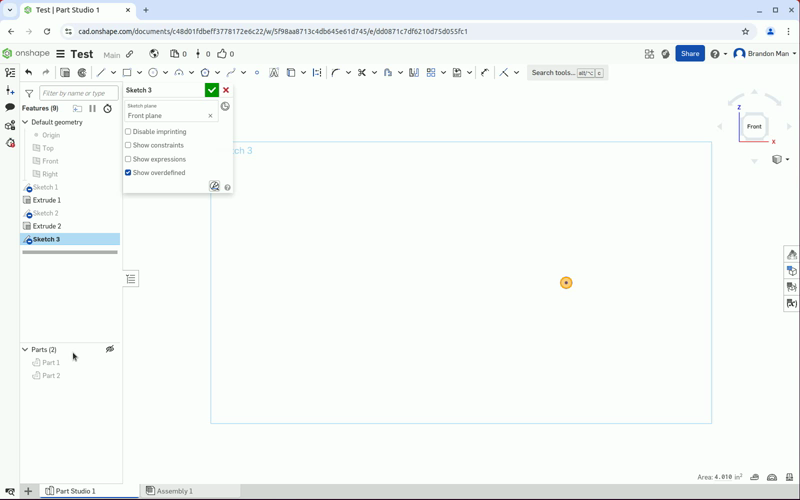
key(shift+e)
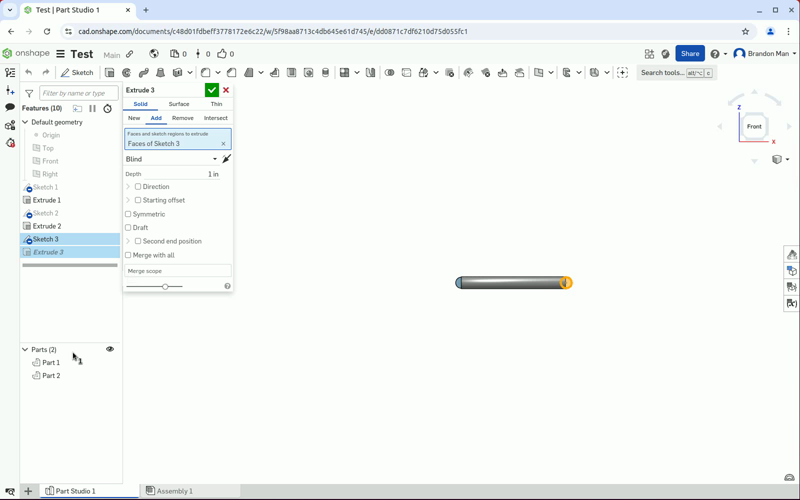
mouse_move(143, 106)
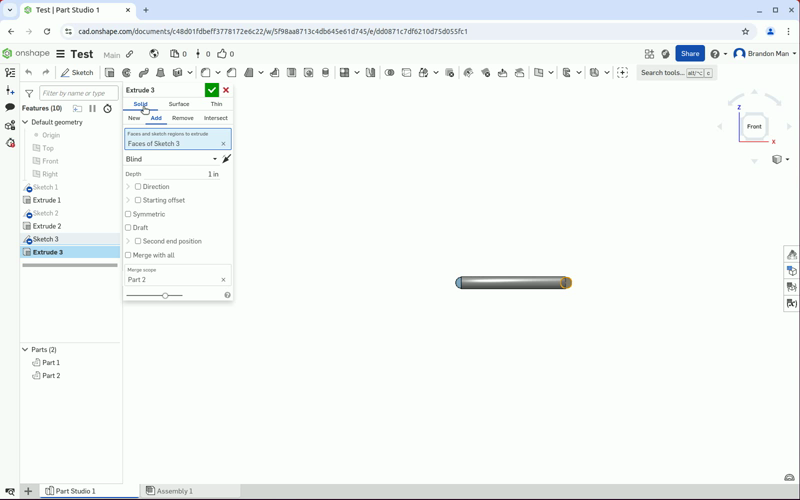
click(143, 106)
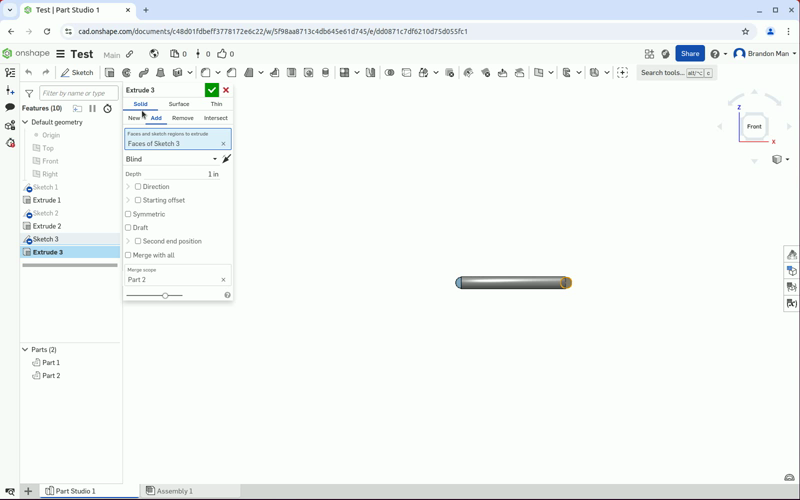
mouse_move(137, 120)
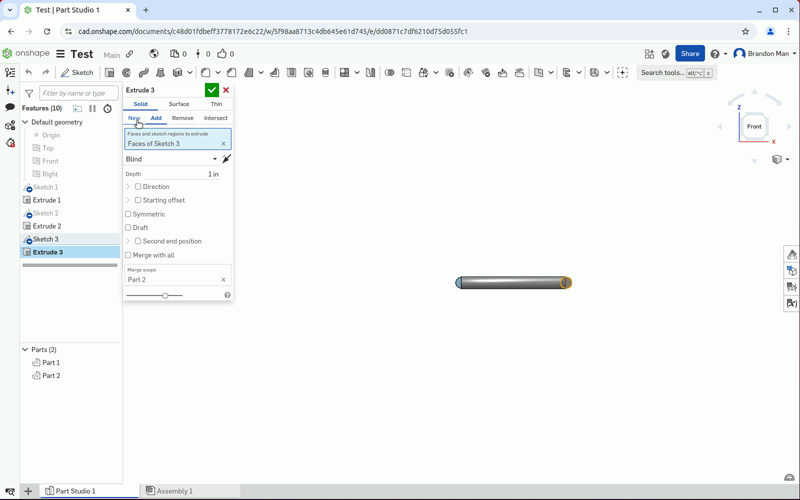
click(137, 120)
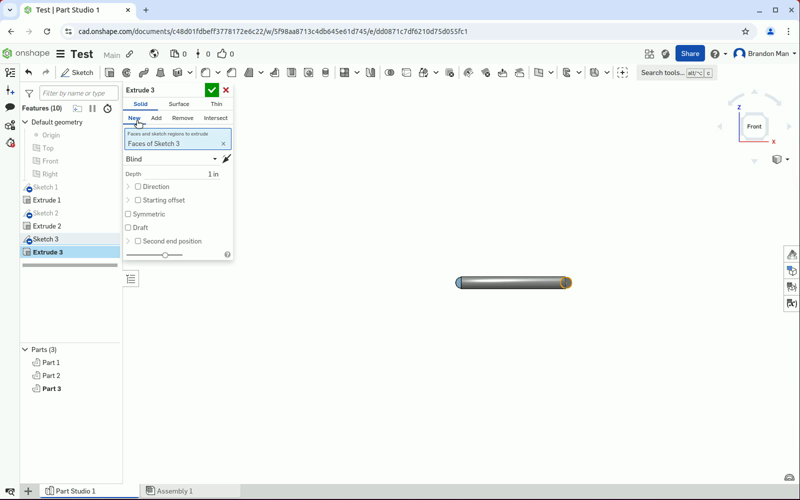
key(tab, 4)
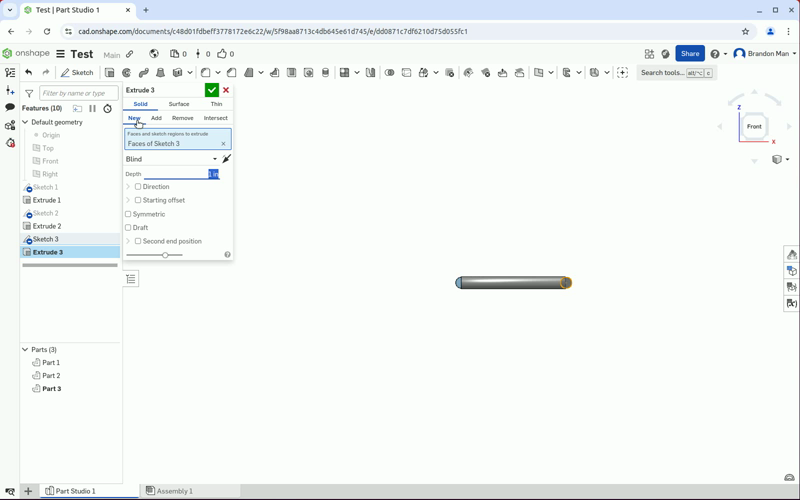
text(-19.738)
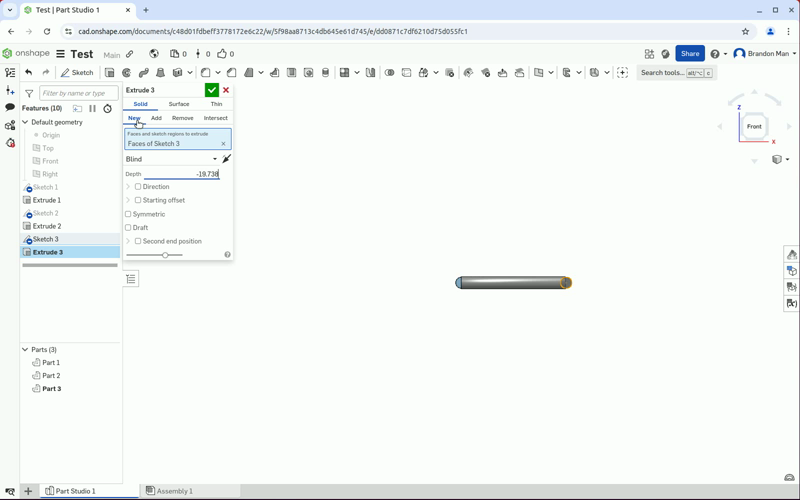
key(enter)
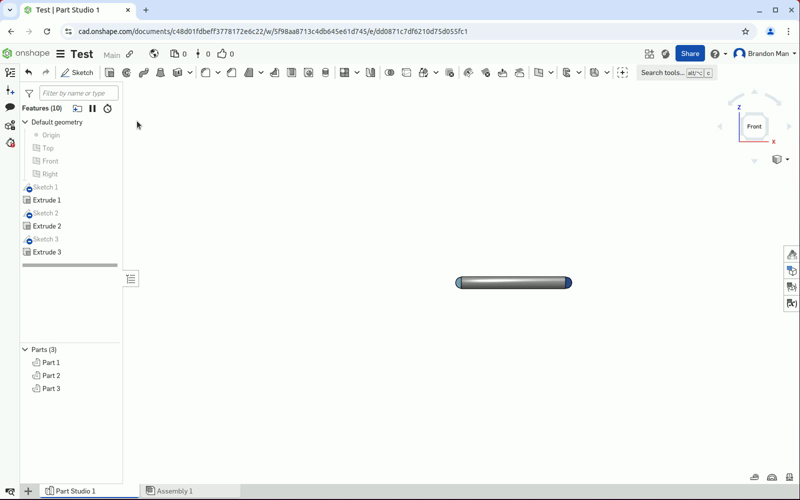
key(shift+h)
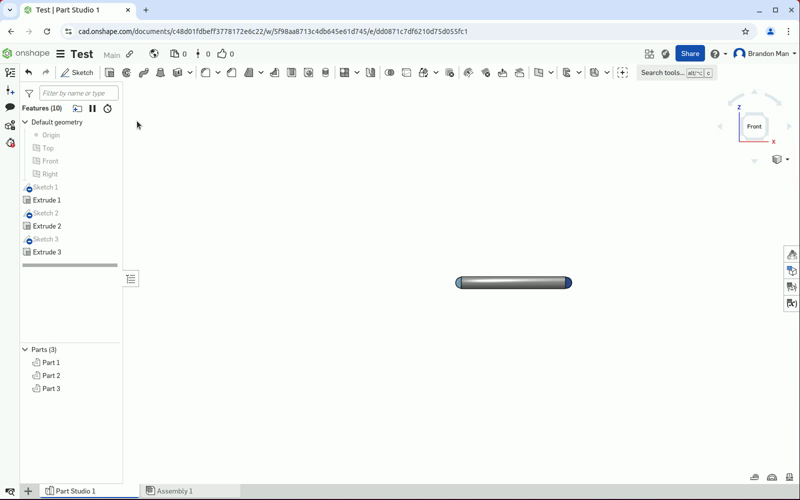
key(shift+h)
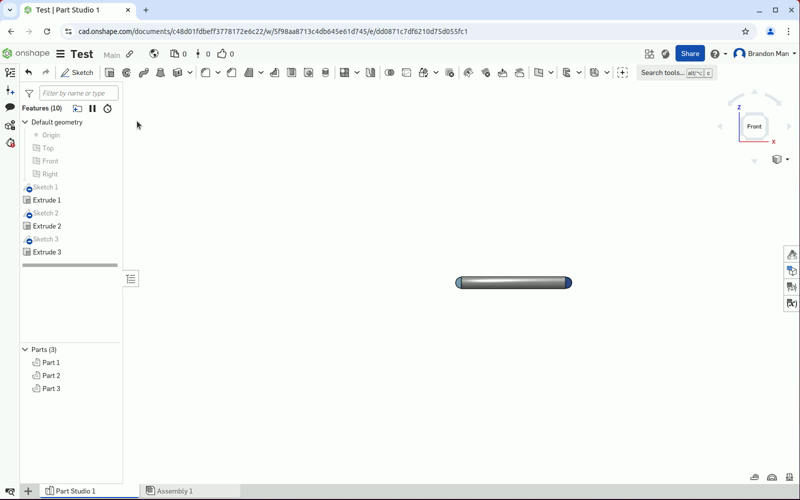
mouse_move(73, 189)
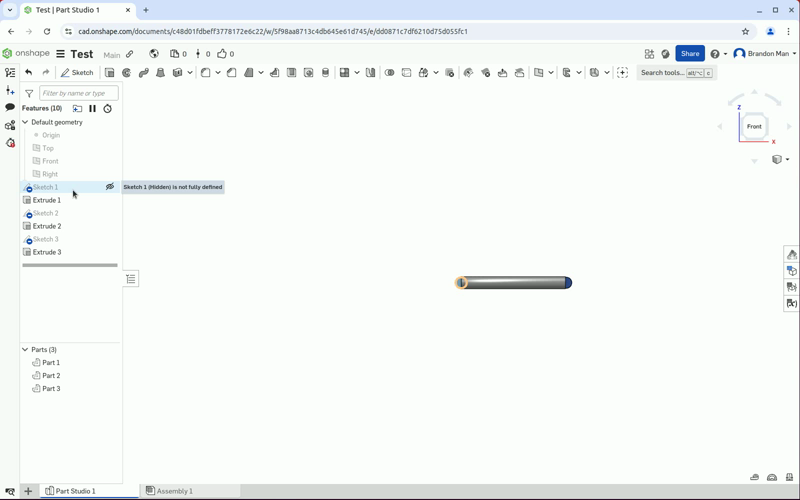
click(73, 189)
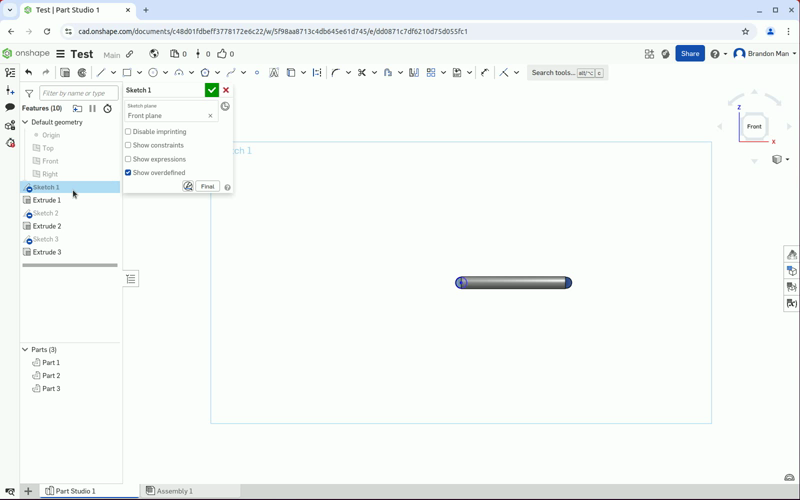
mouse_move(229, 92)
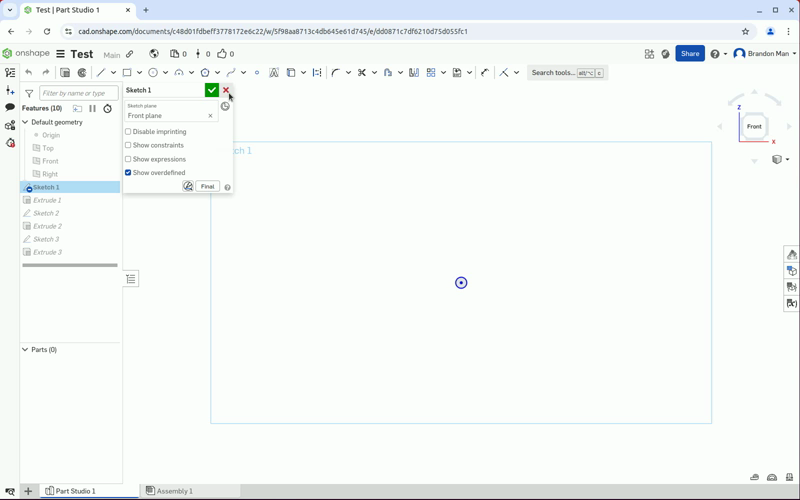
click(229, 92)
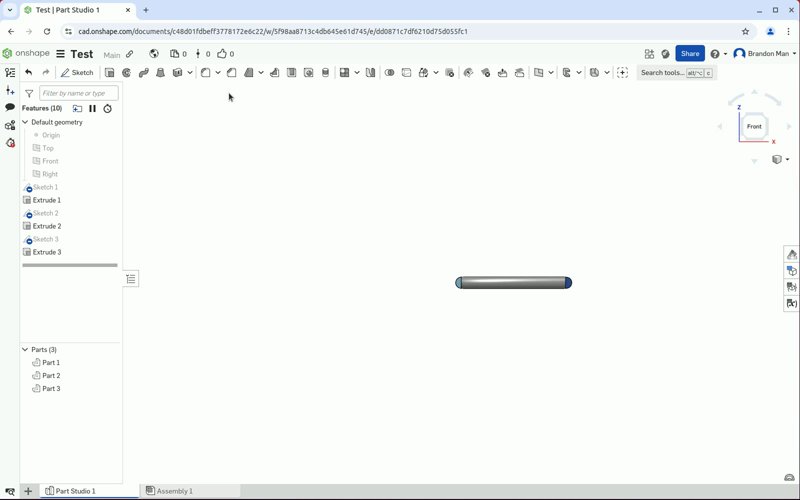
mouse_move(73, 352)
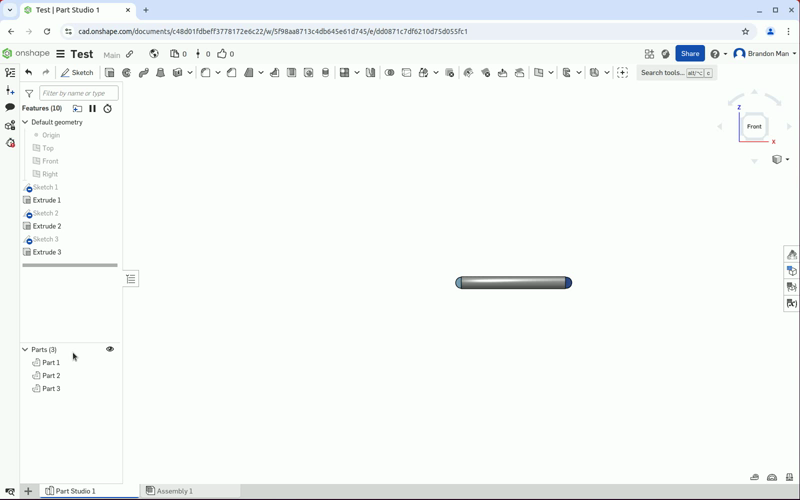
key(y)
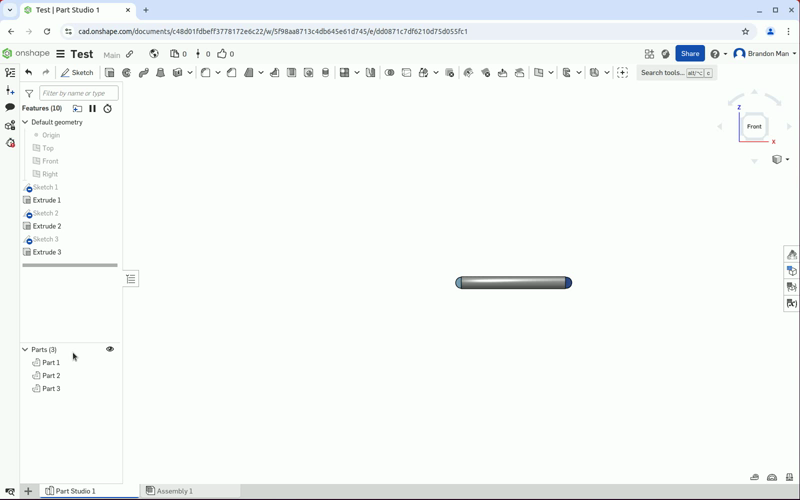
key(shift+p)
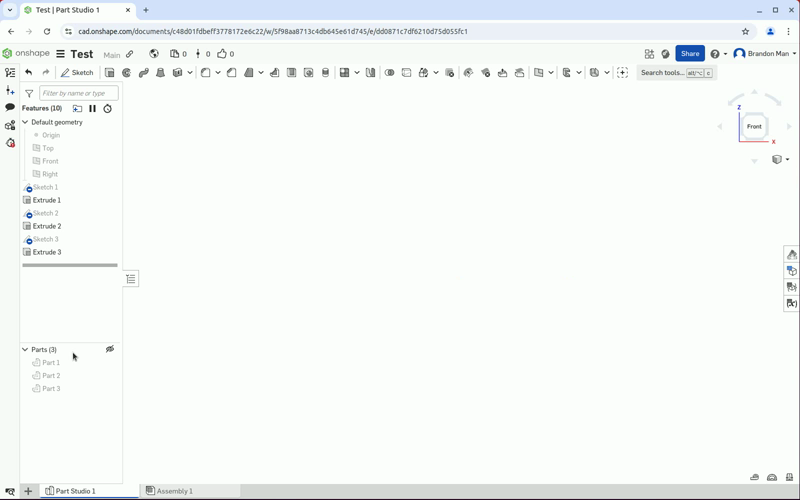
key(space)
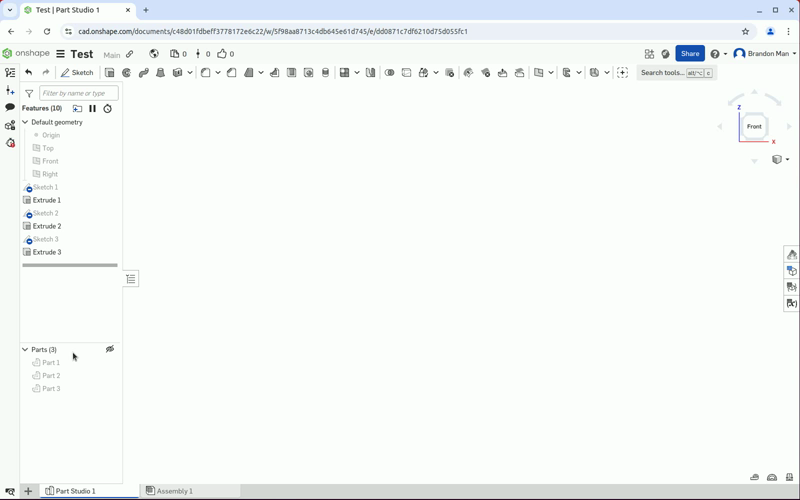
key_down(shift)
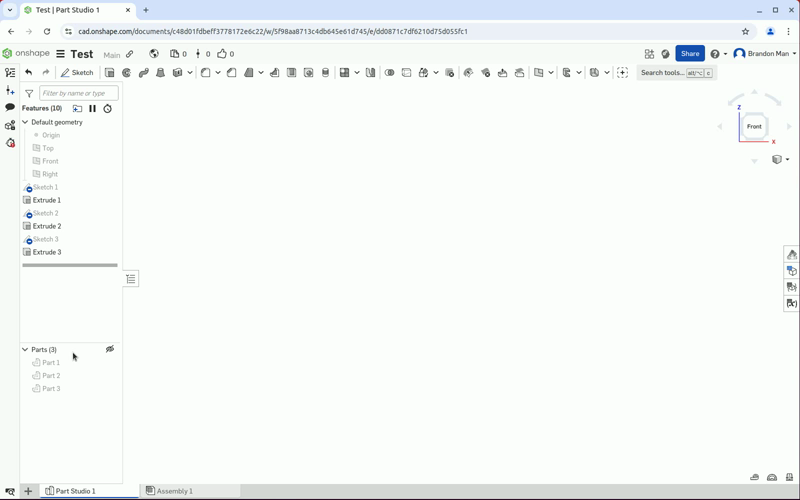
key(left)
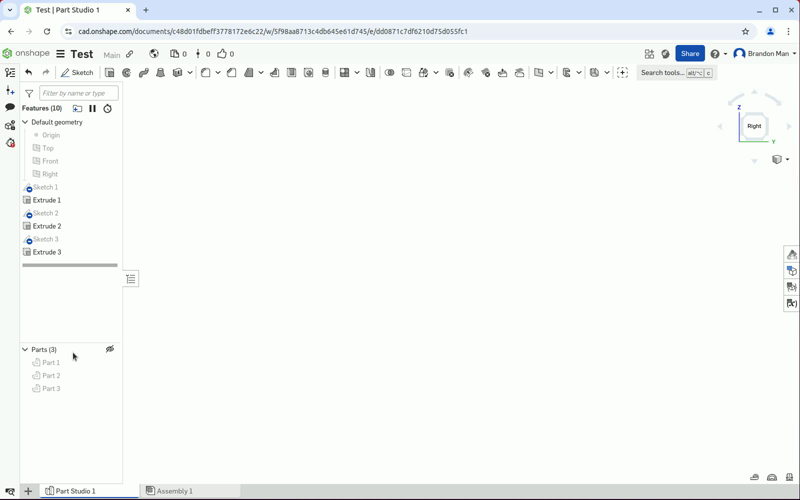
key_up(shift)
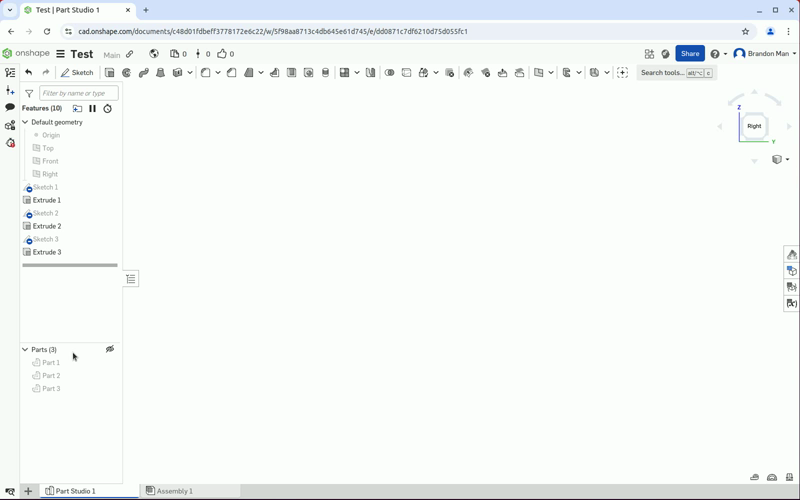
mouse_move(73, 352)
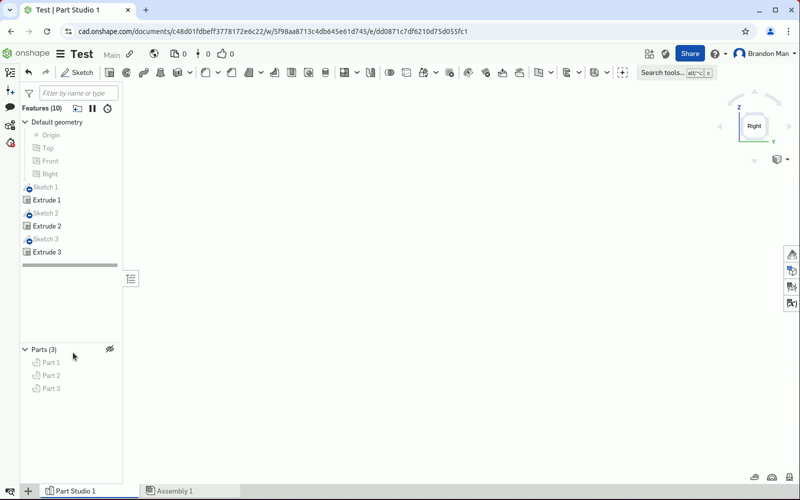
key(shift+y)
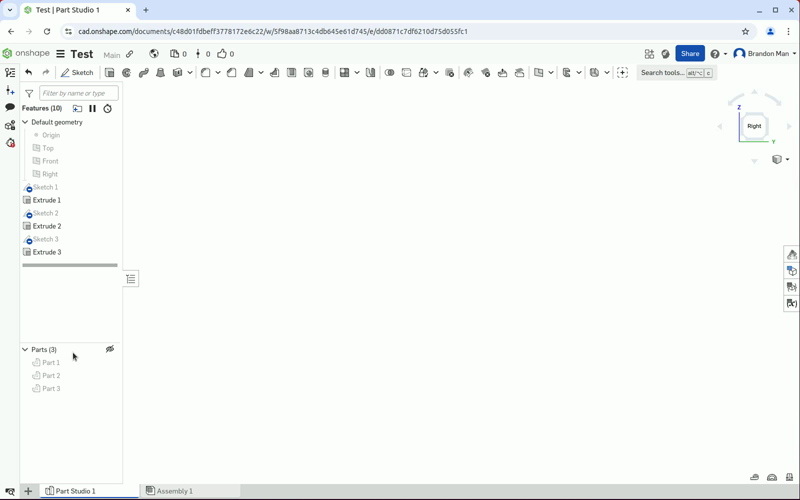
key(shift+s)
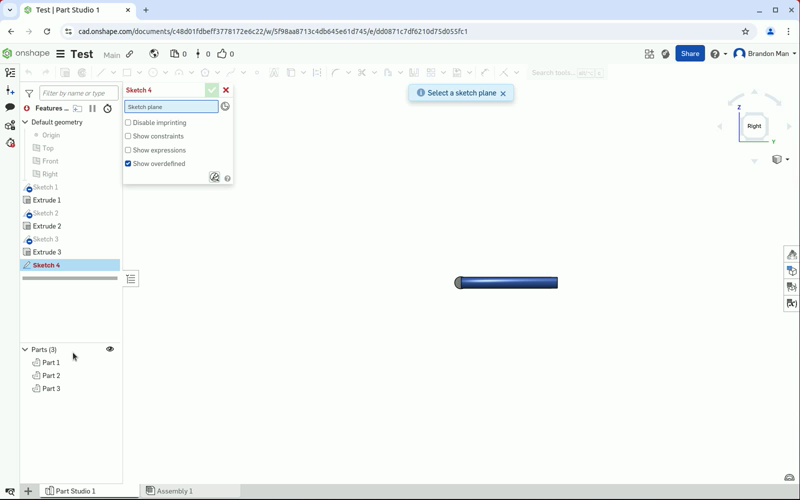
mouse_move(73, 176)
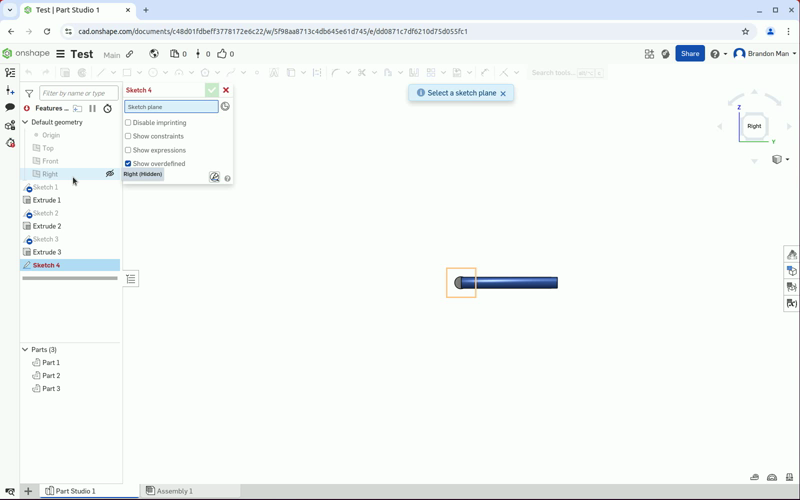
click(73, 176)
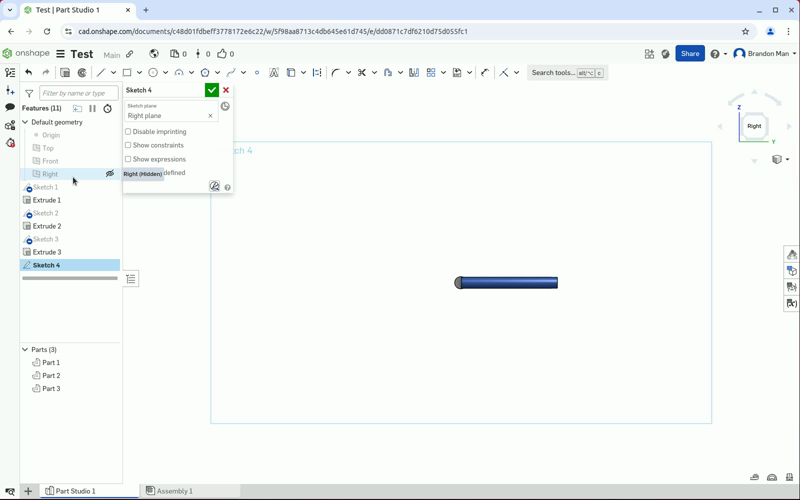
mouse_move(73, 352)
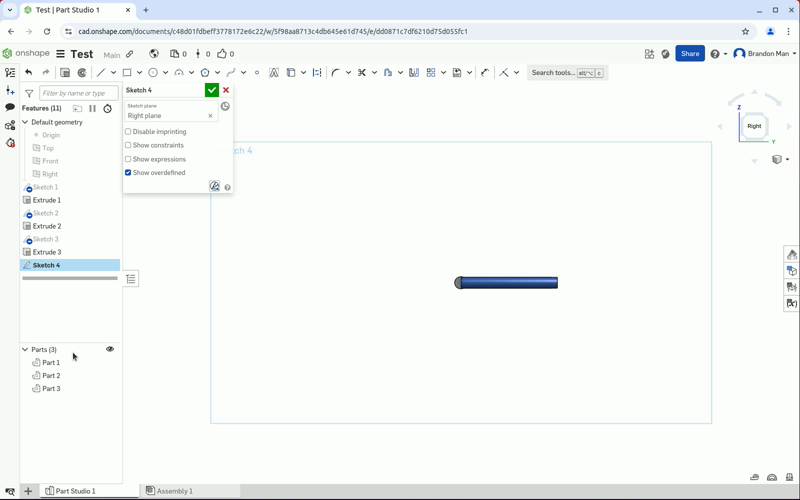
key(y)
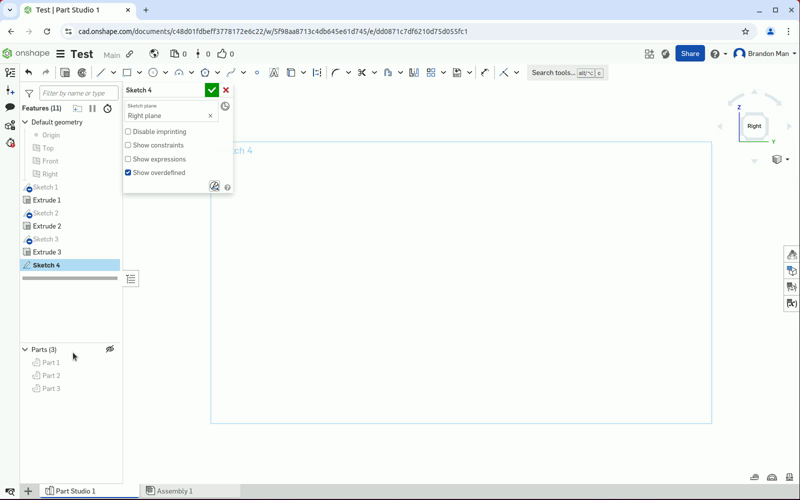
key(c)
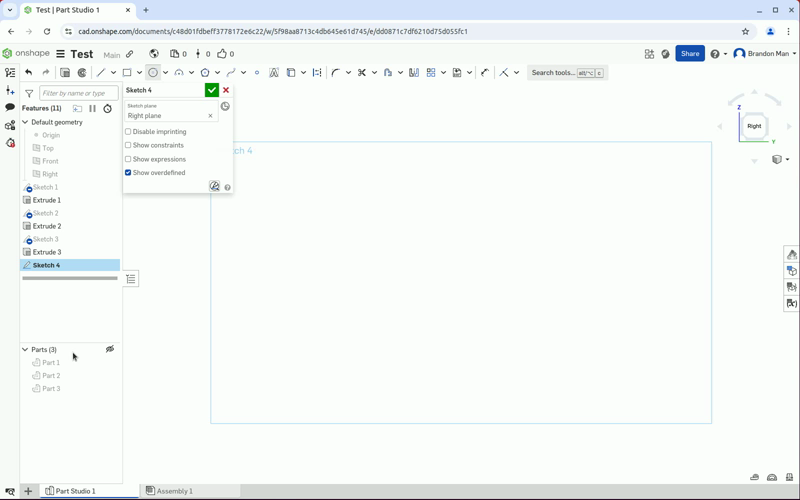
key_down(shift)
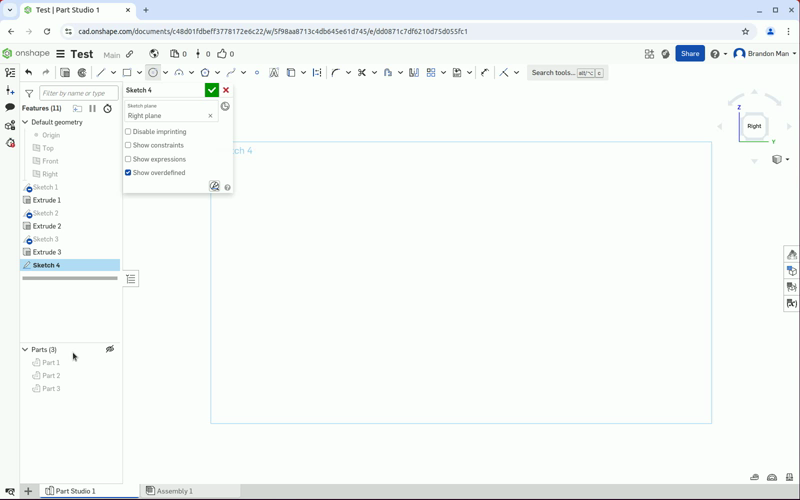
mouse_move(557, 284)
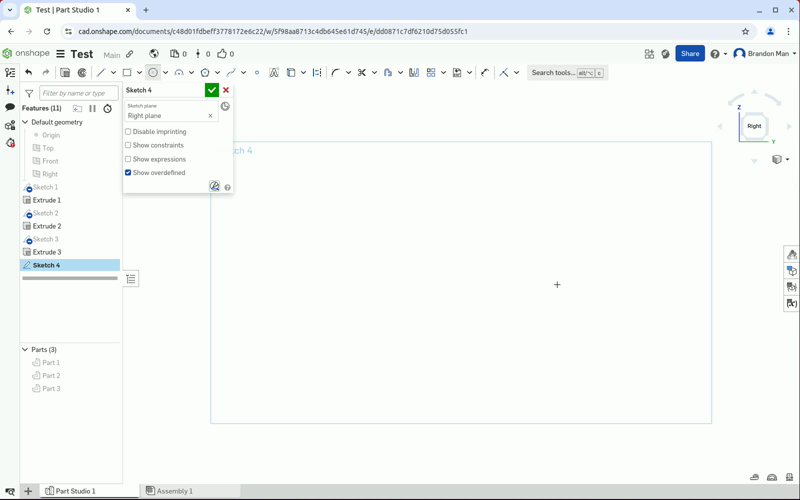
click(557, 284)
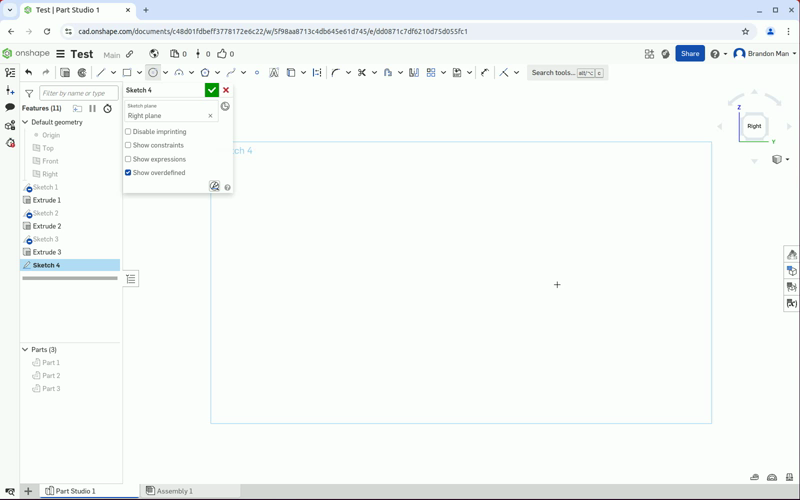
key_up(shift)
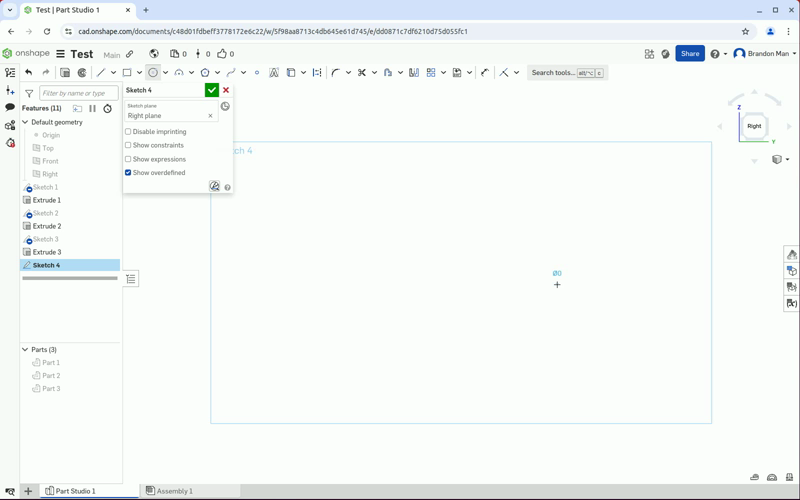
mouse_move(563, 284)
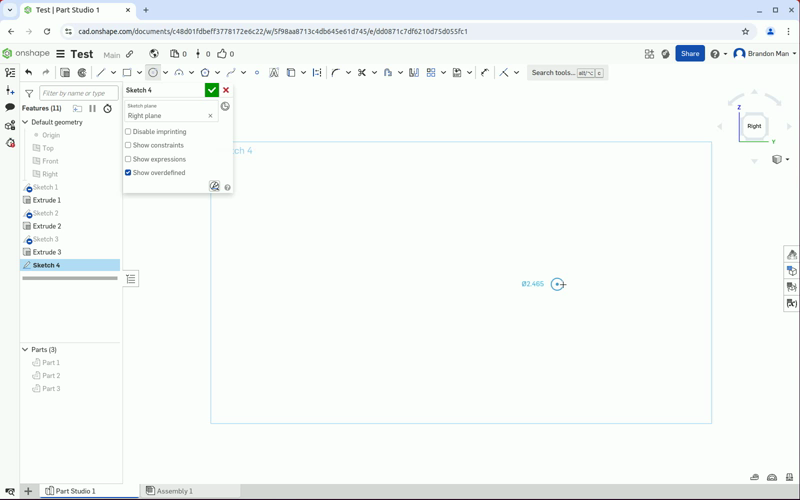
click(563, 284)
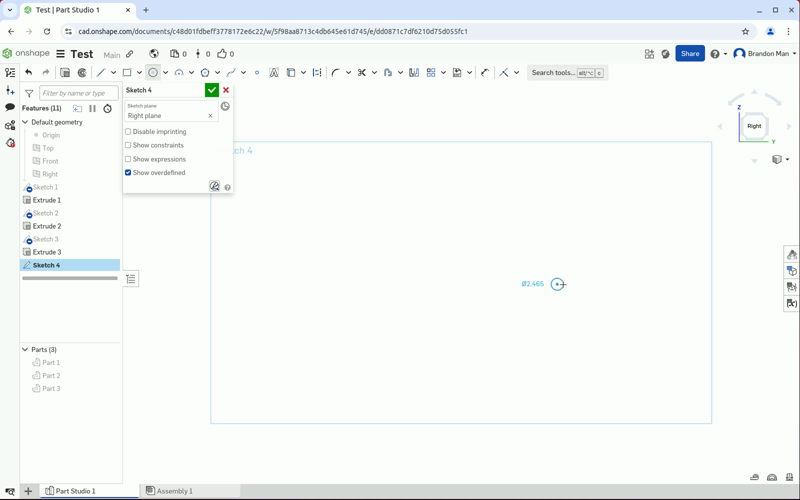
key(esc)
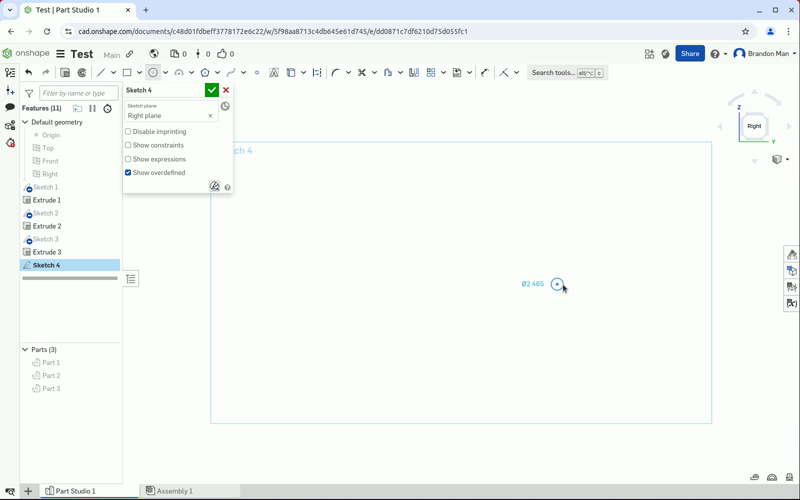
mouse_move(559, 282)
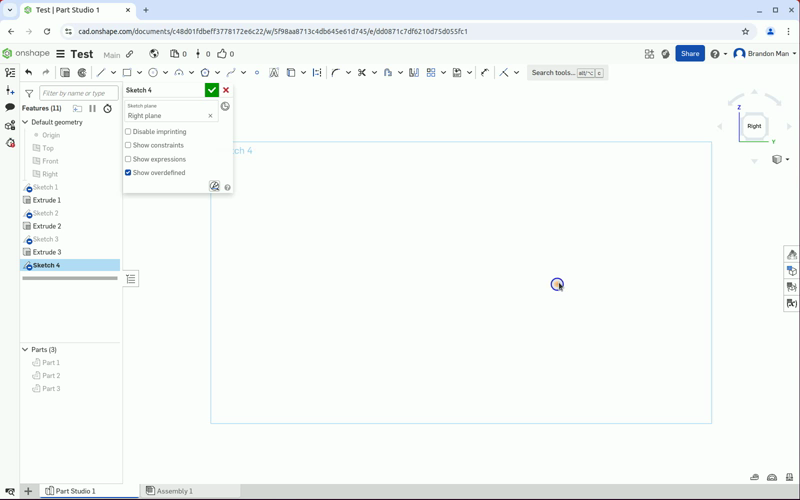
scroll(6)
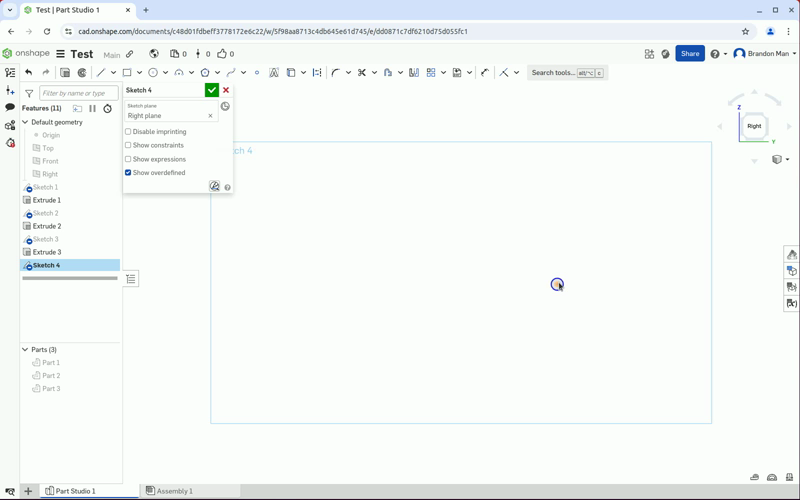
scroll(6)
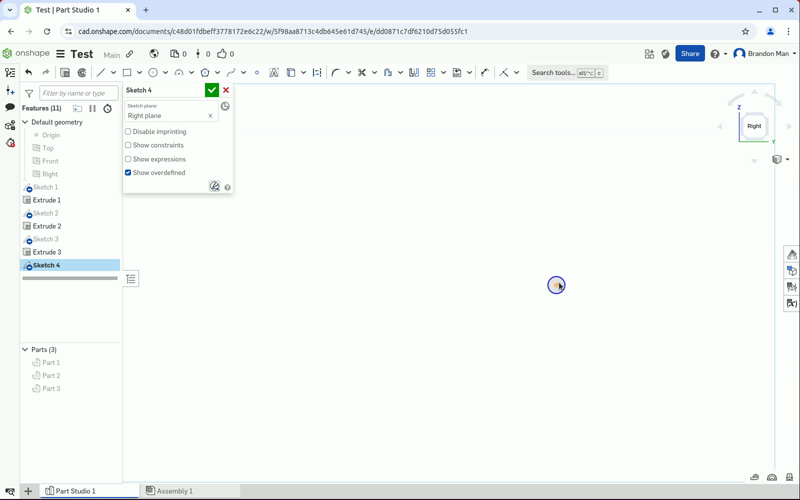
scroll(6)
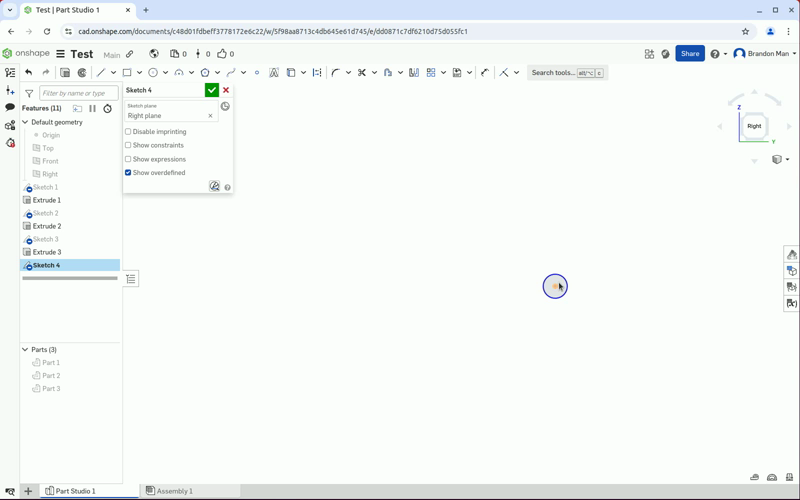
scroll(6)
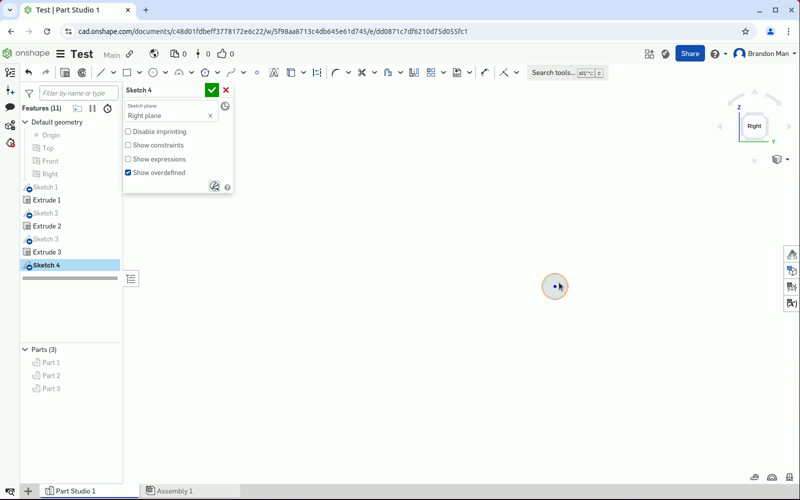
scroll(6)
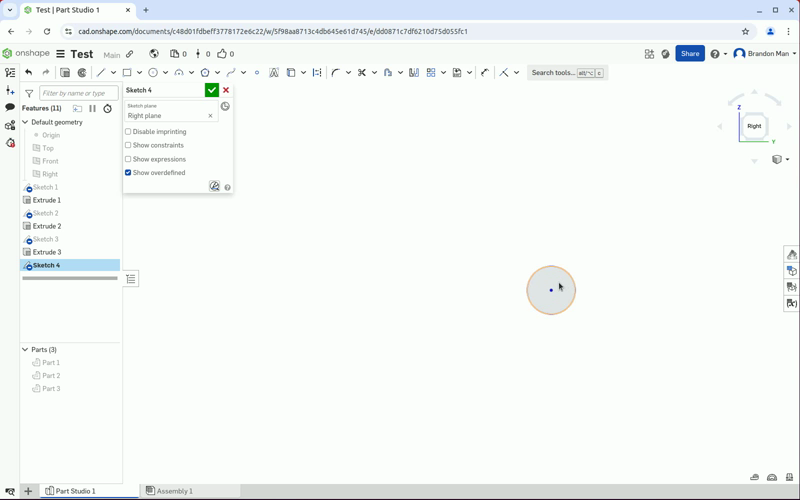
scroll(6)
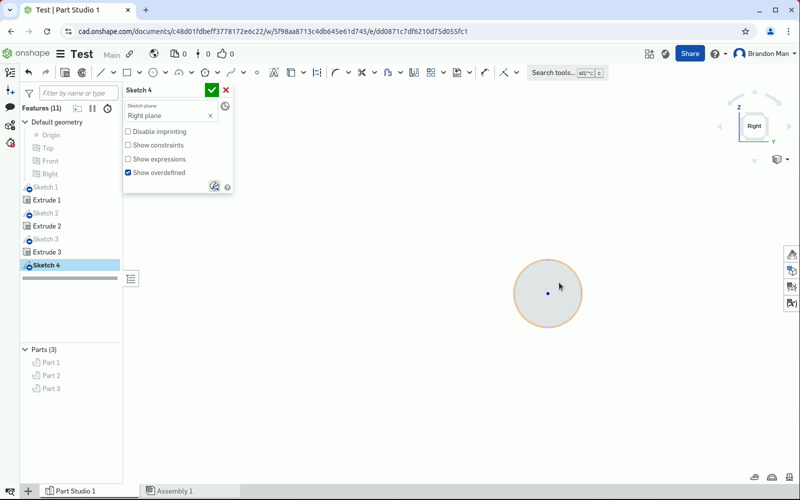
scroll(6)
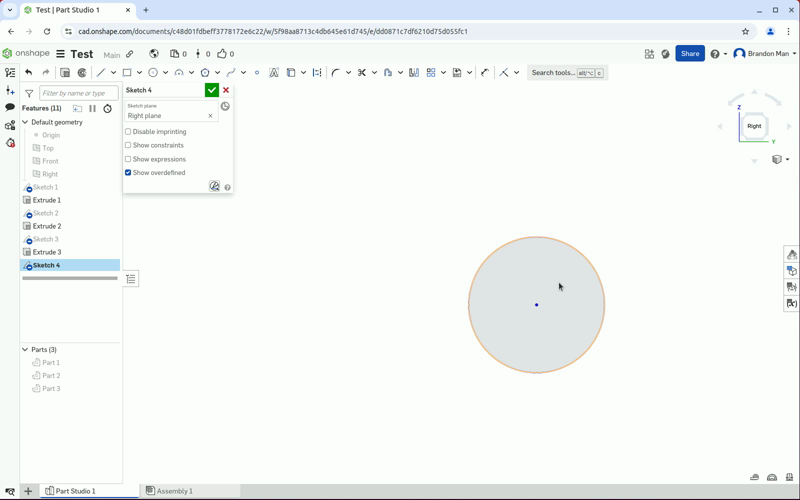
click(559, 282)
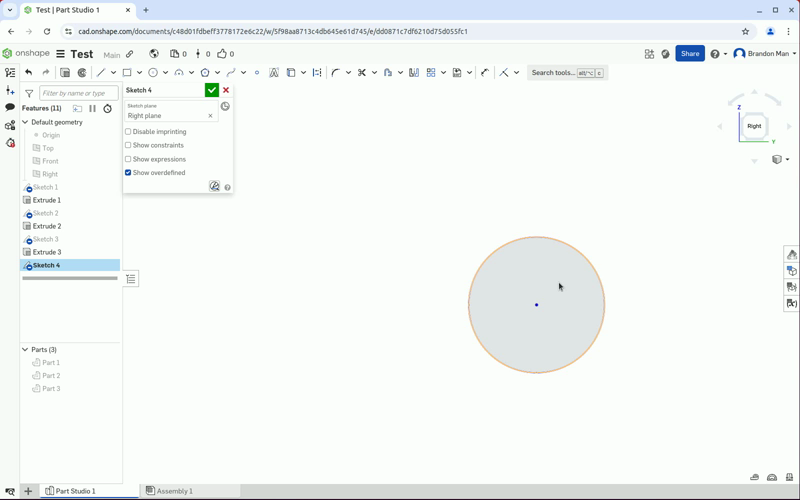
scroll(-6)
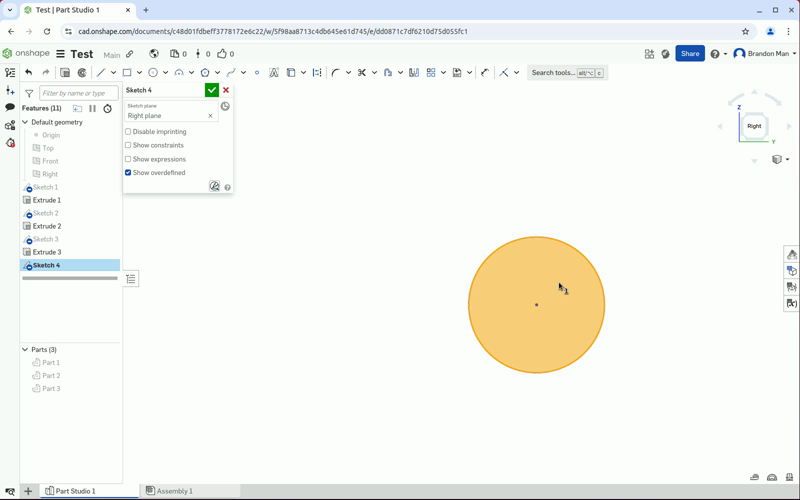
scroll(-6)
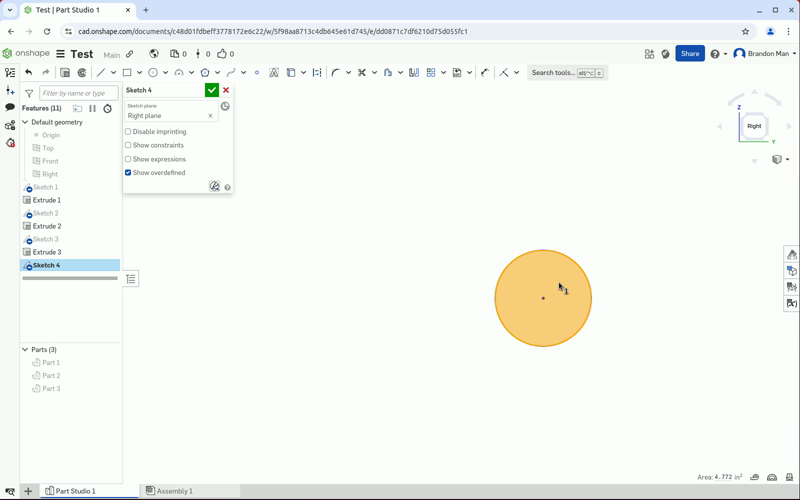
scroll(-6)
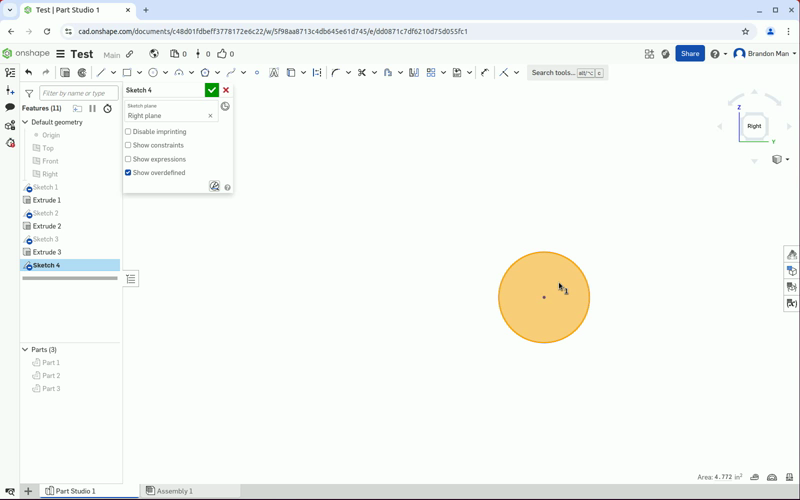
scroll(-6)
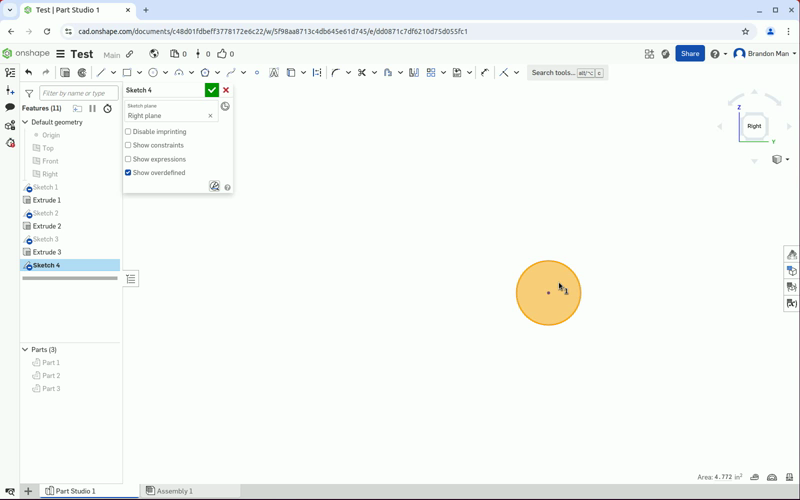
scroll(-6)
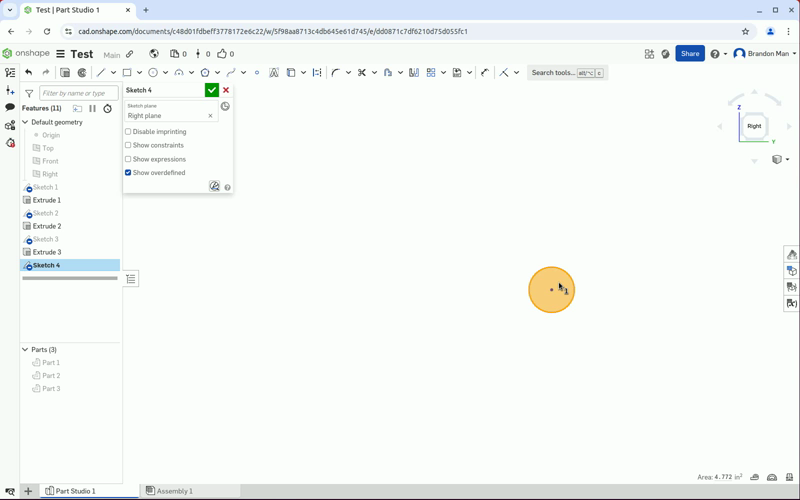
scroll(-6)
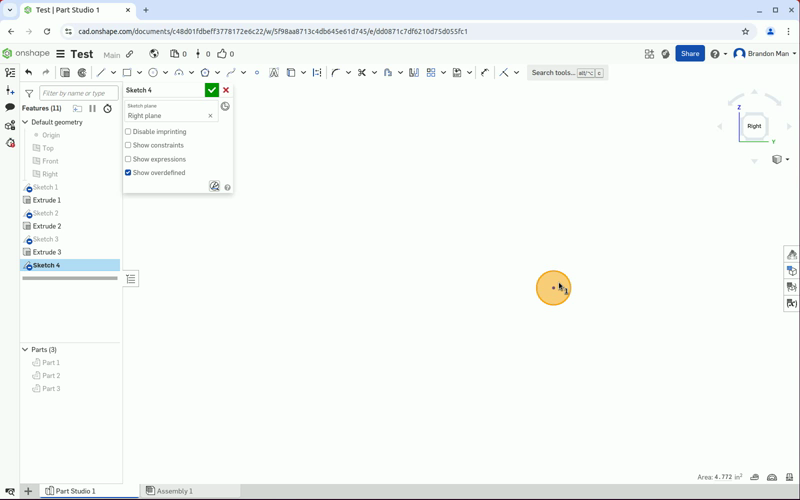
scroll(-6)
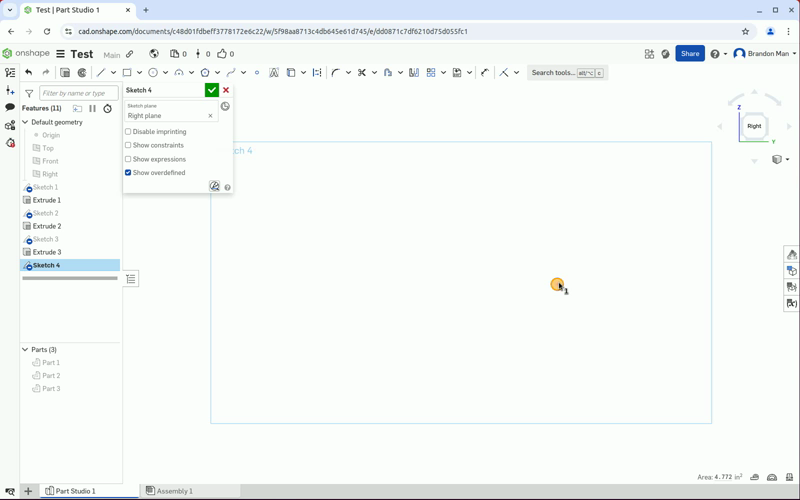
mouse_move(73, 352)
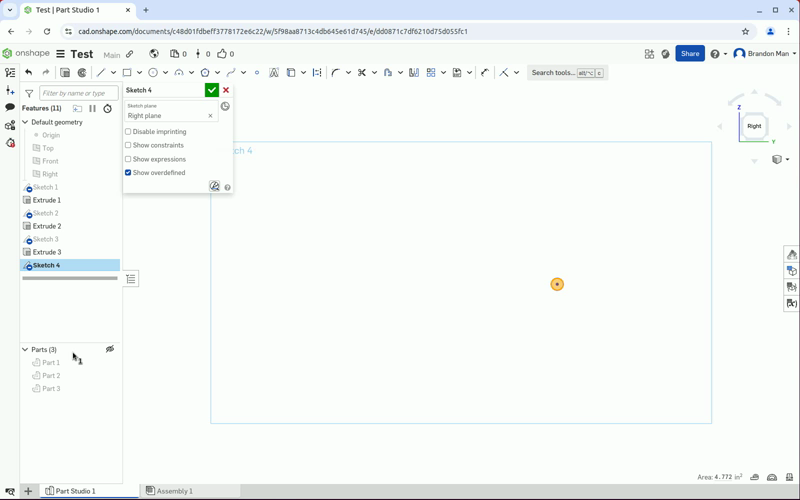
key(shift+y)
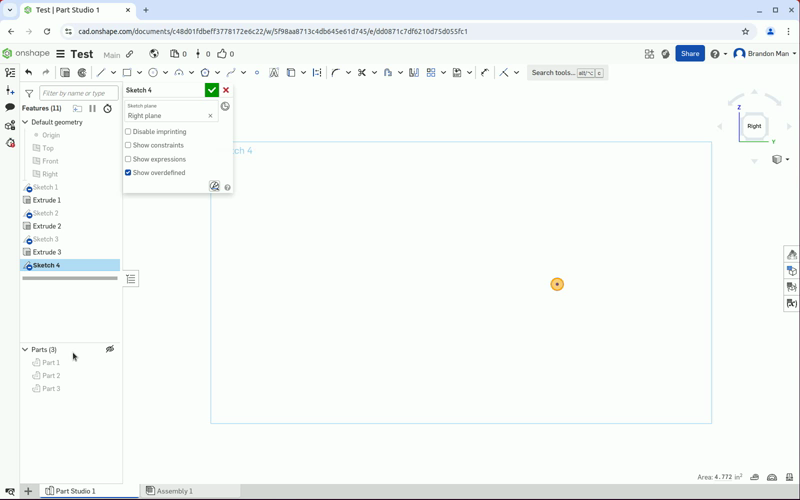
key(shift+e)
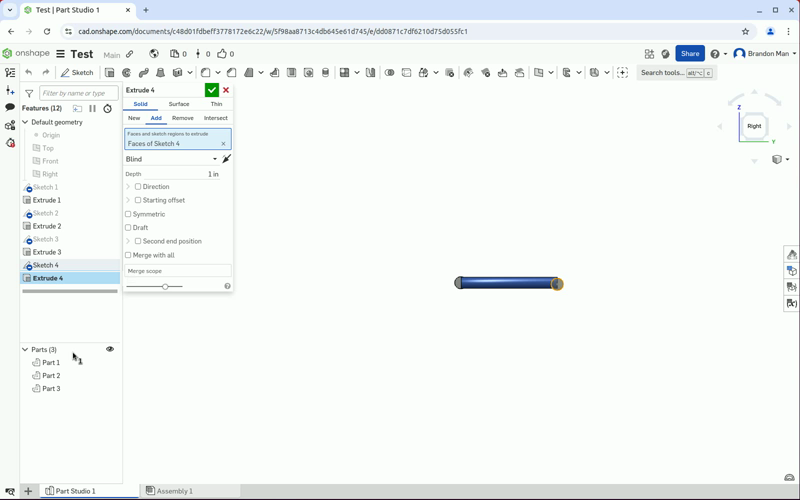
mouse_move(143, 106)
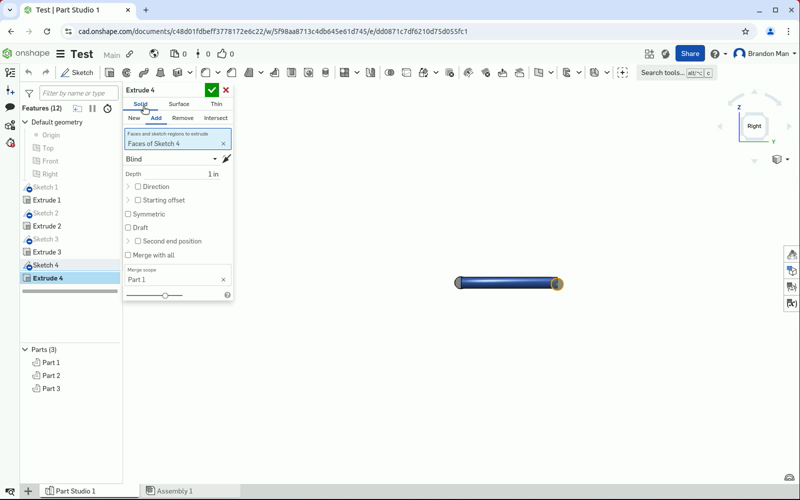
click(143, 106)
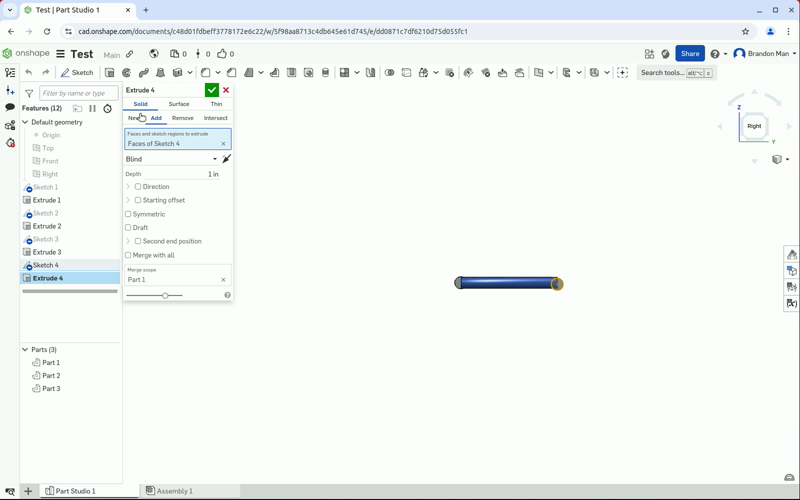
mouse_move(137, 120)
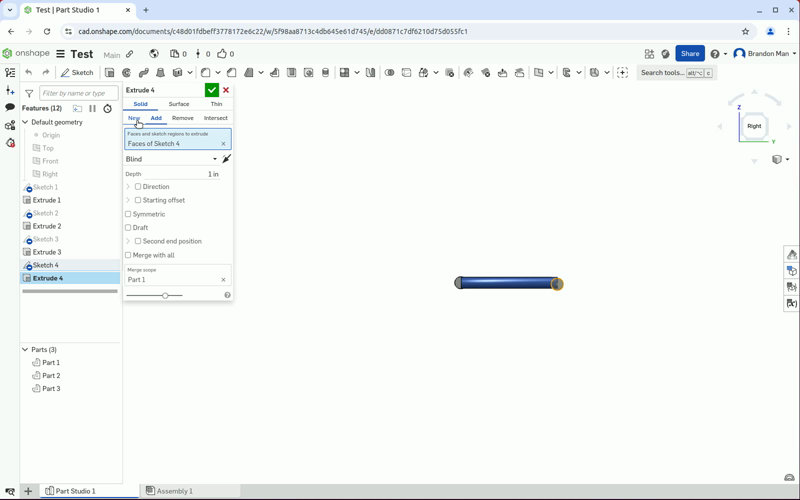
click(137, 120)
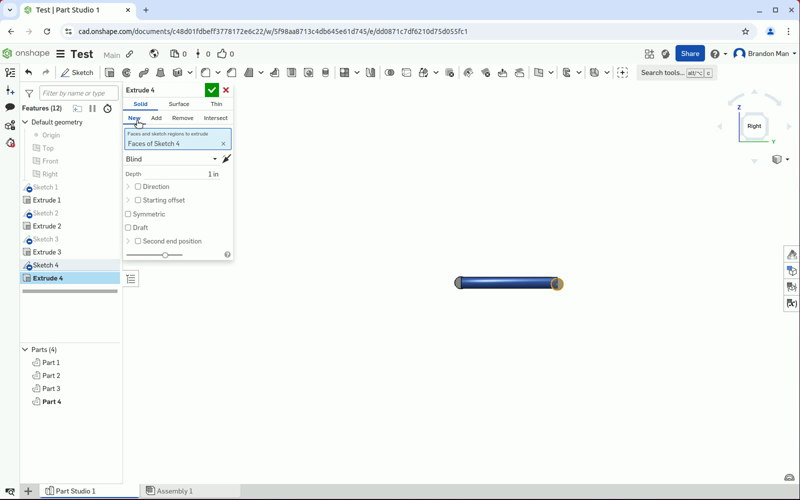
key(tab, 4)
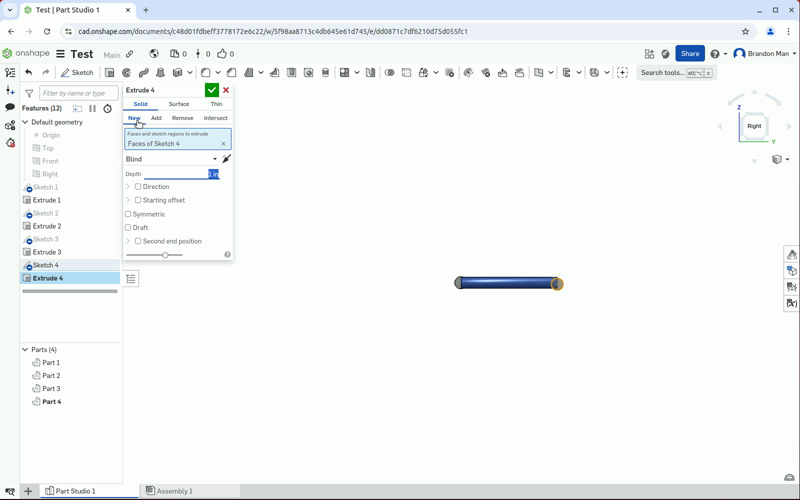
text(22.386)
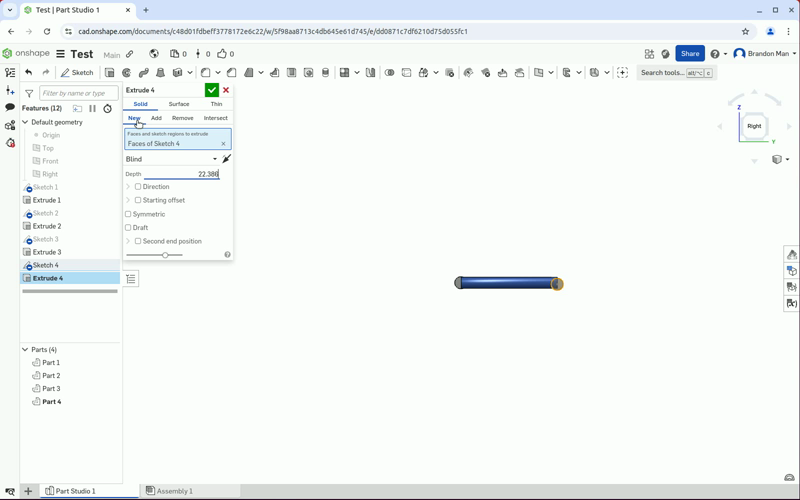
key(enter)
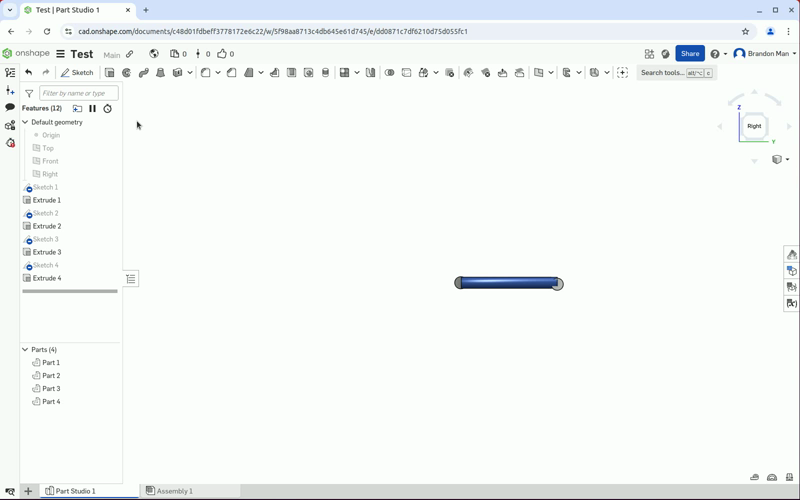
key(shift+h)
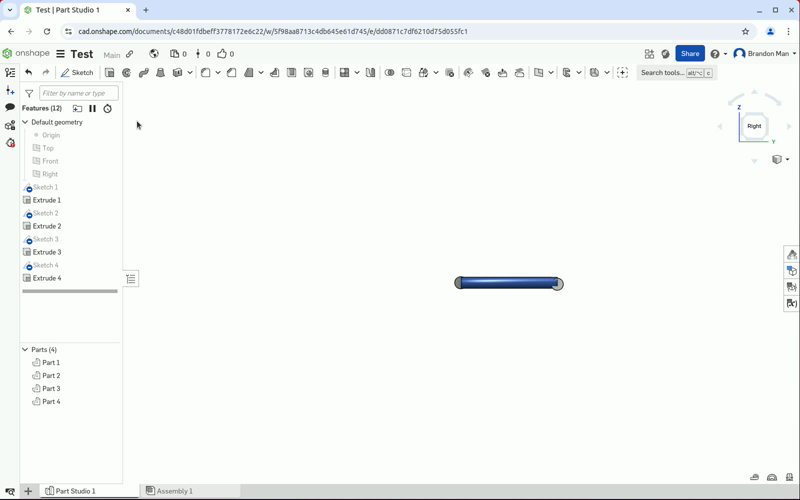
key(shift+h)
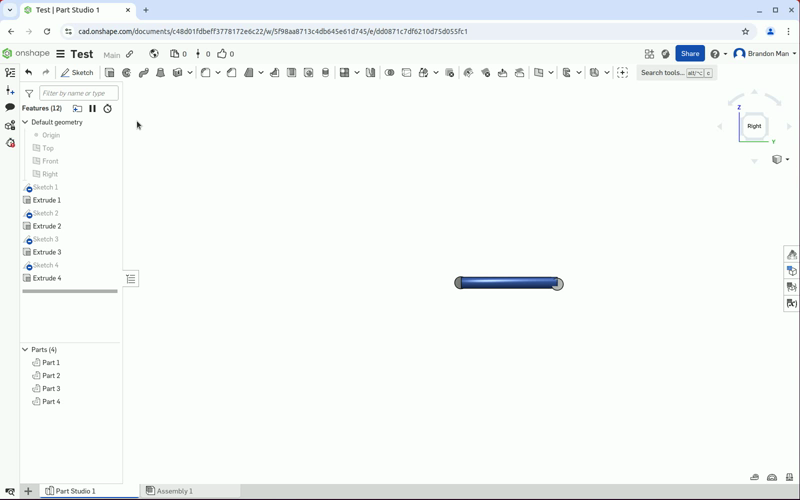
mouse_move(73, 189)
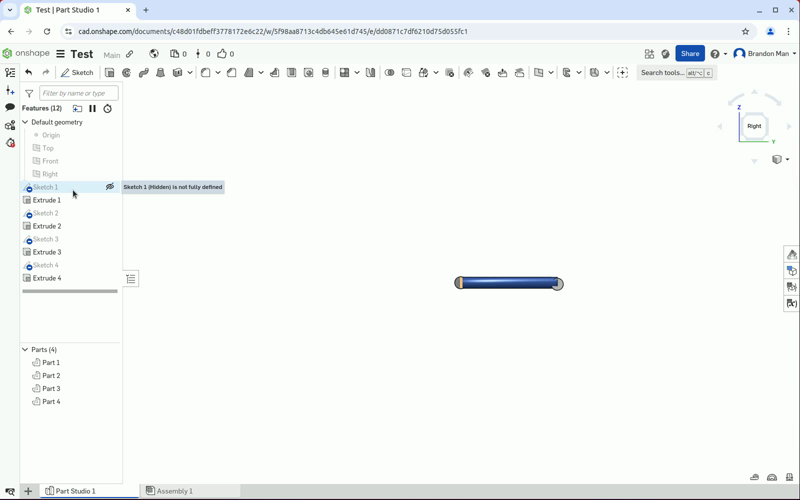
click(73, 189)
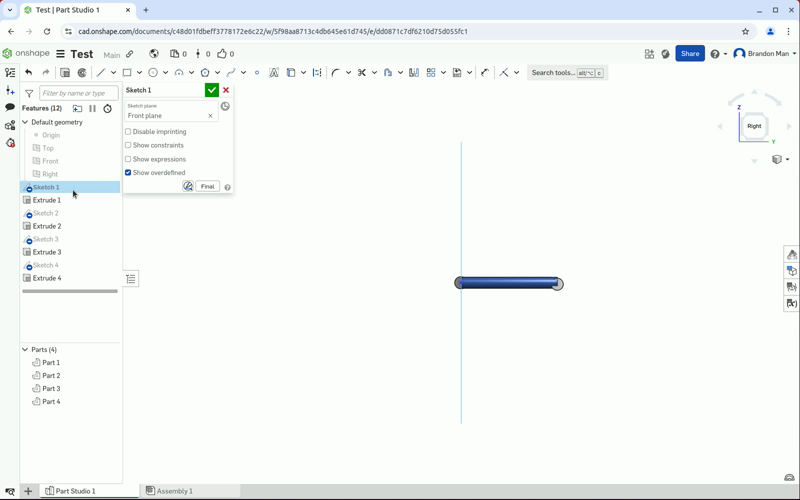
mouse_move(229, 92)
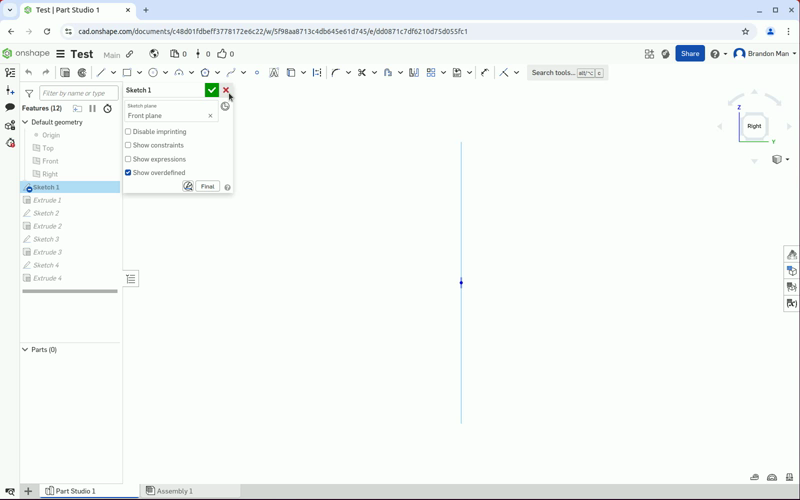
click(229, 92)
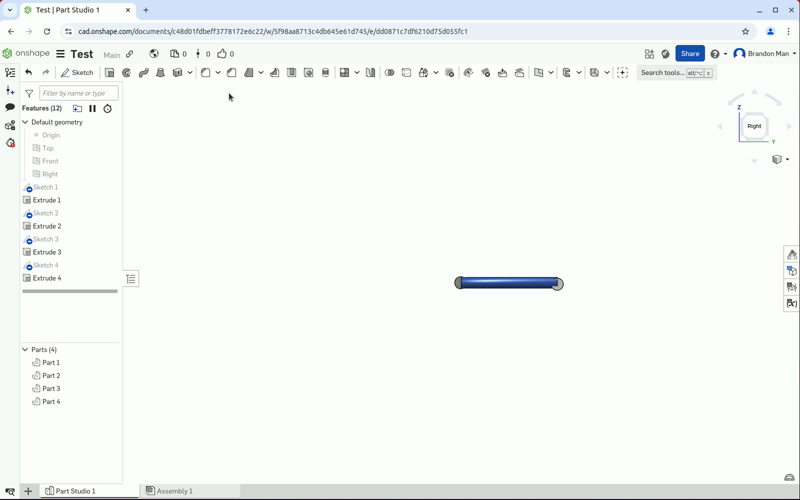
mouse_move(73, 352)
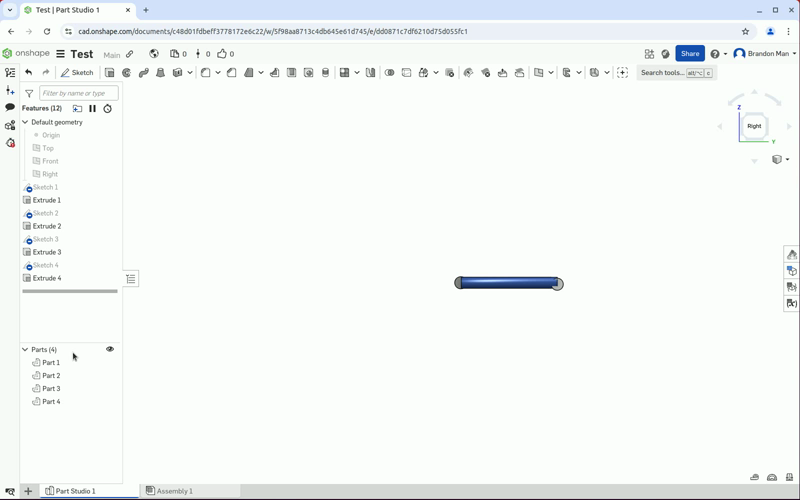
key(y)
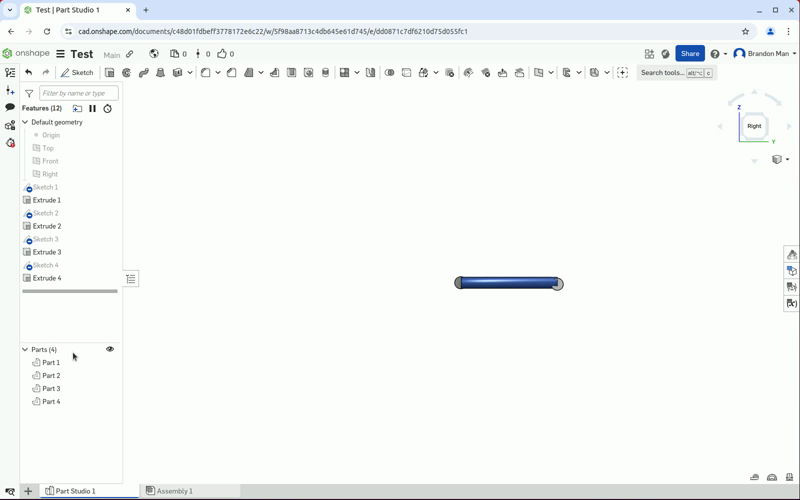
key(shift+p)
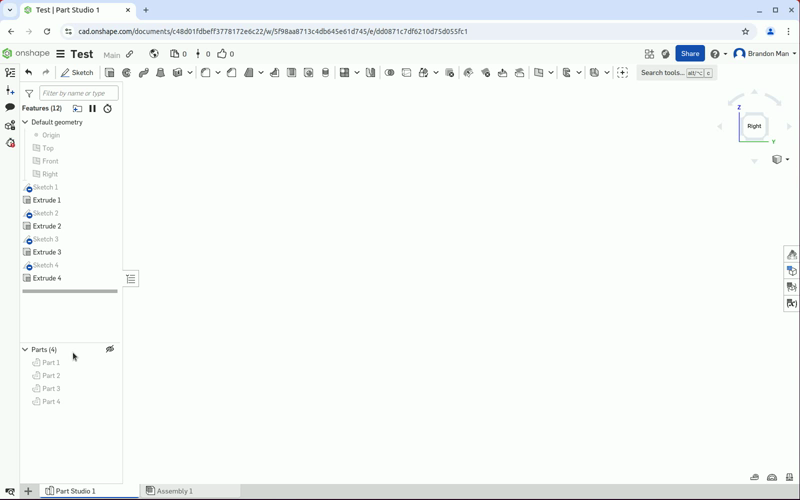
key(space)
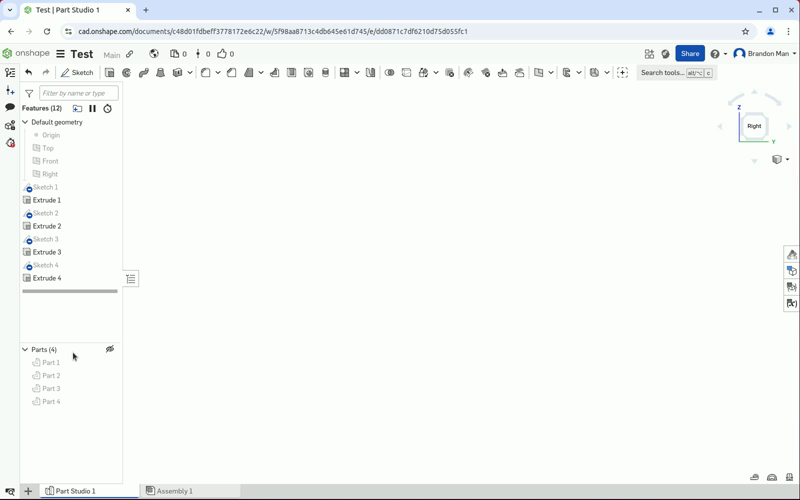
key_down(shift)
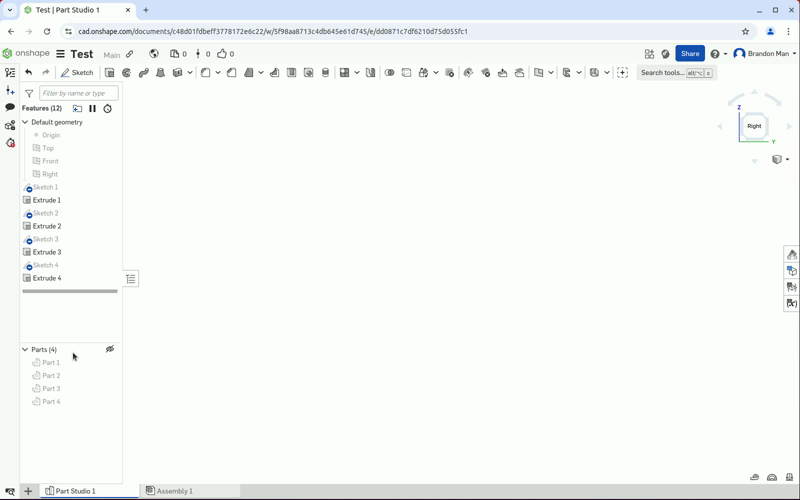
key(right)
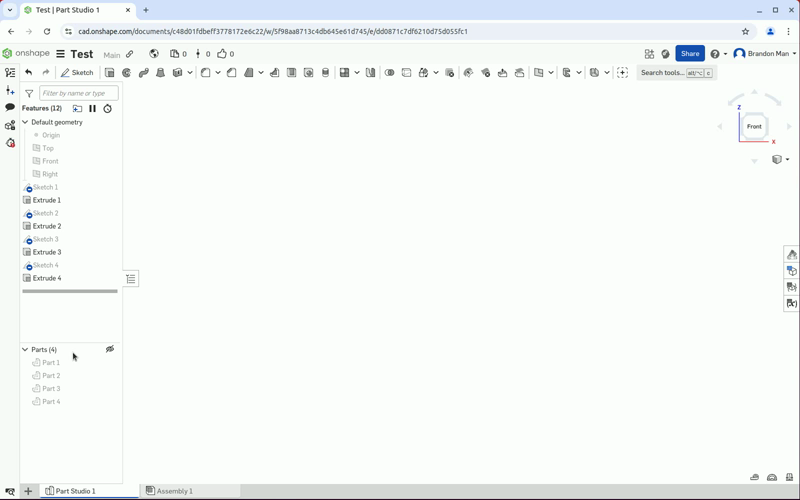
key_up(shift)
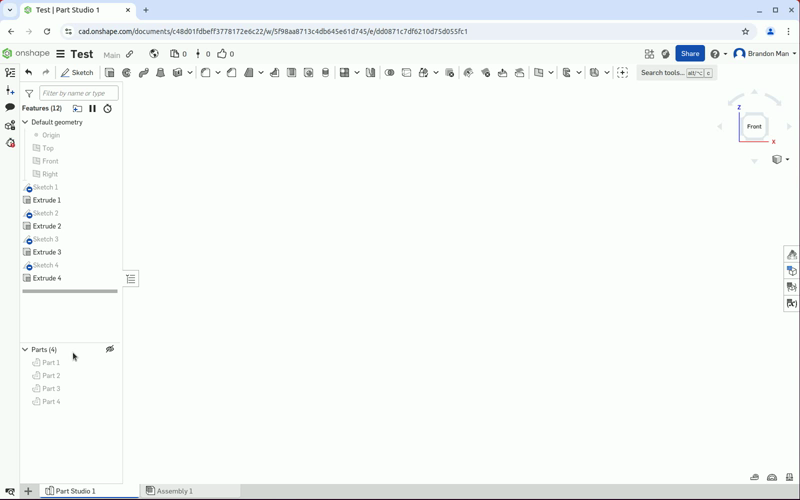
key(space)
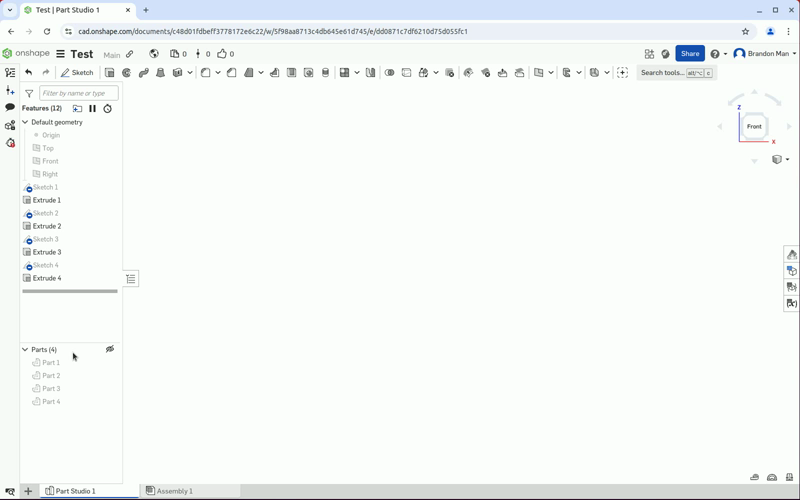
key_down(shift)
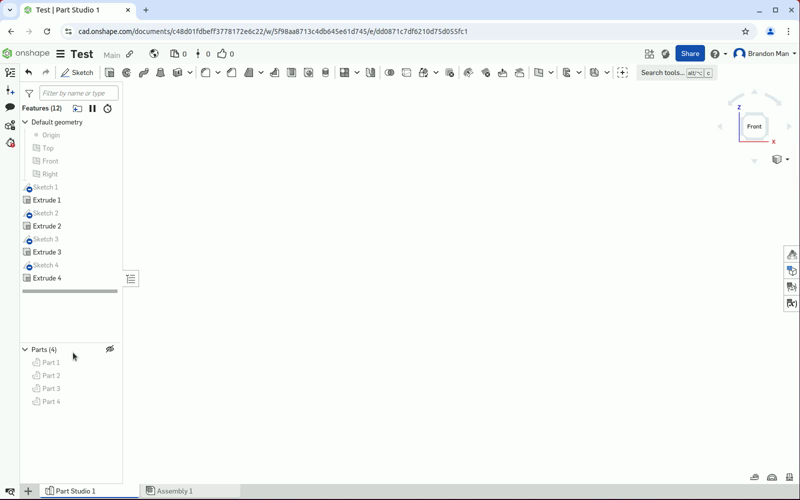
key(down)
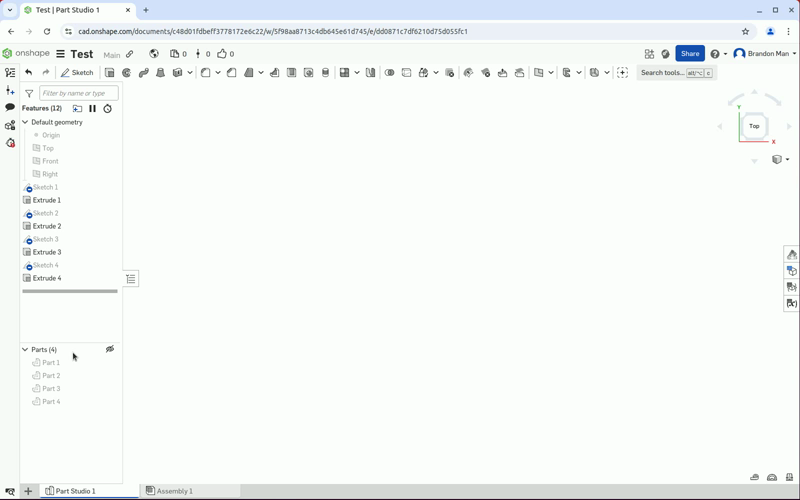
key_up(shift)
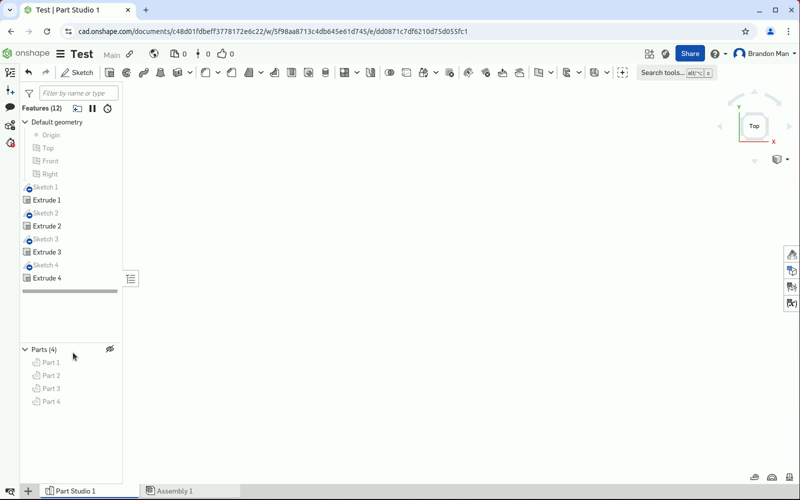
mouse_move(73, 352)
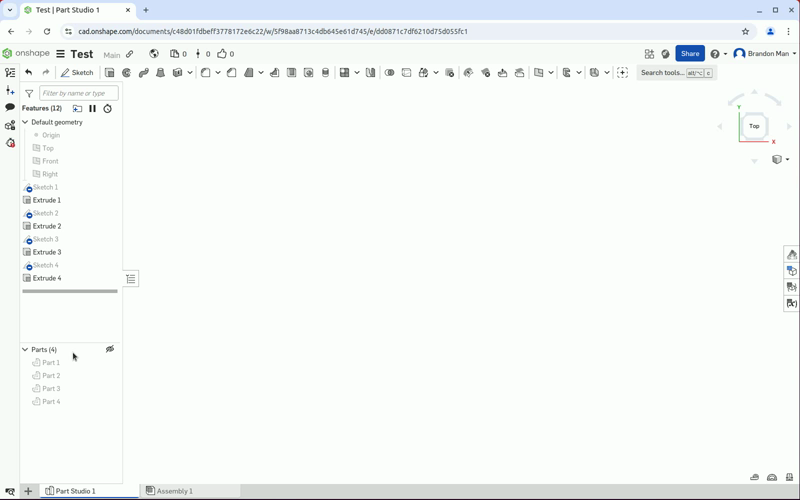
key(shift+y)
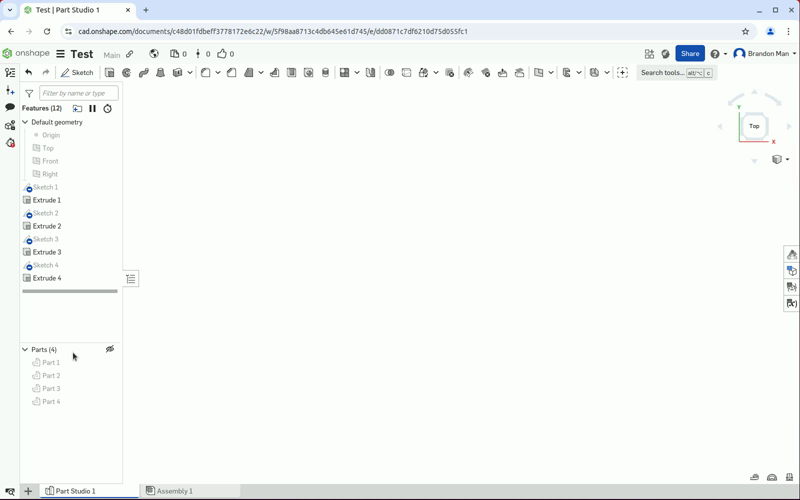
key(shift+s)
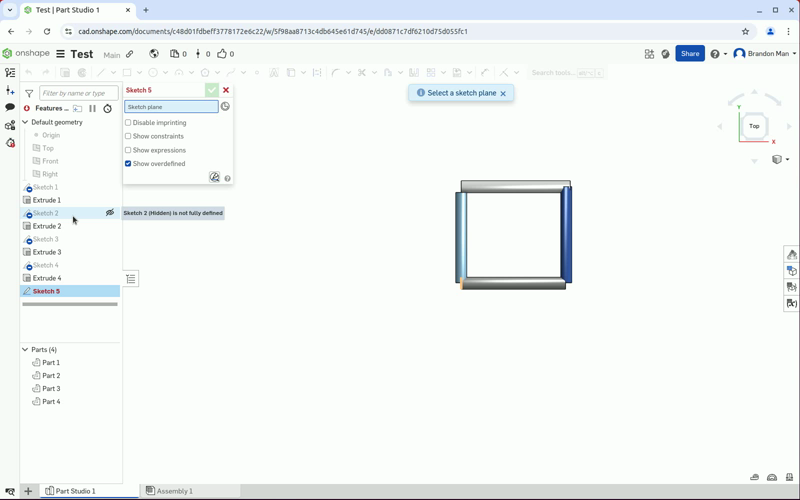
scroll(3)
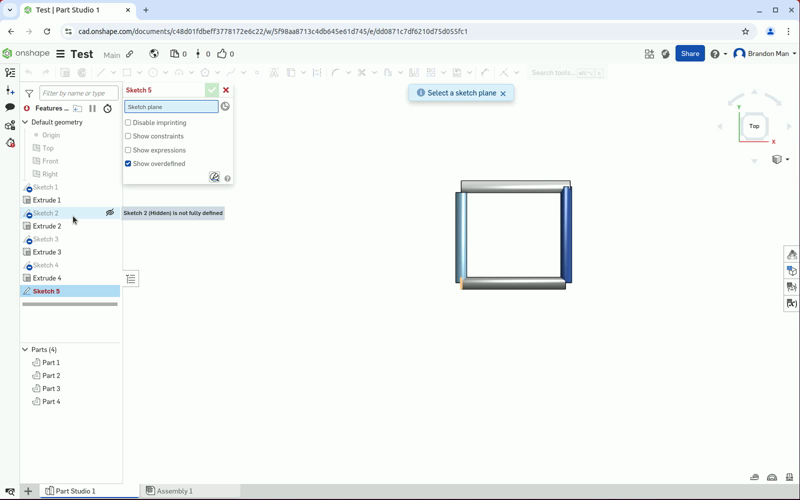
mouse_move(73, 150)
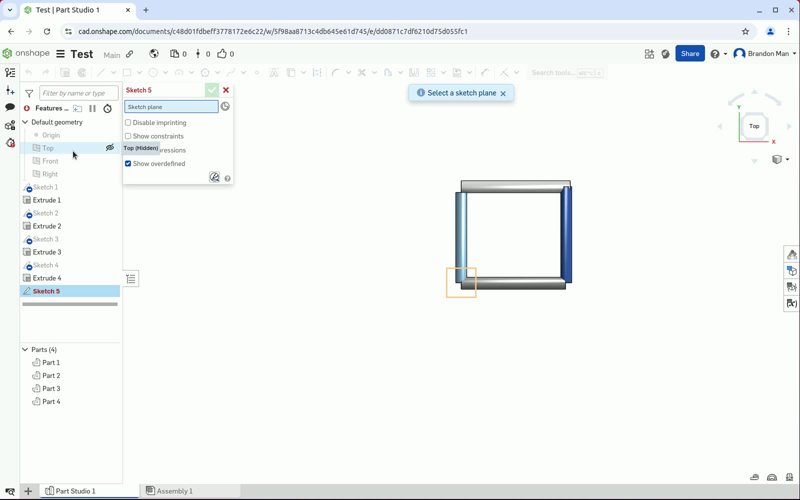
click(73, 150)
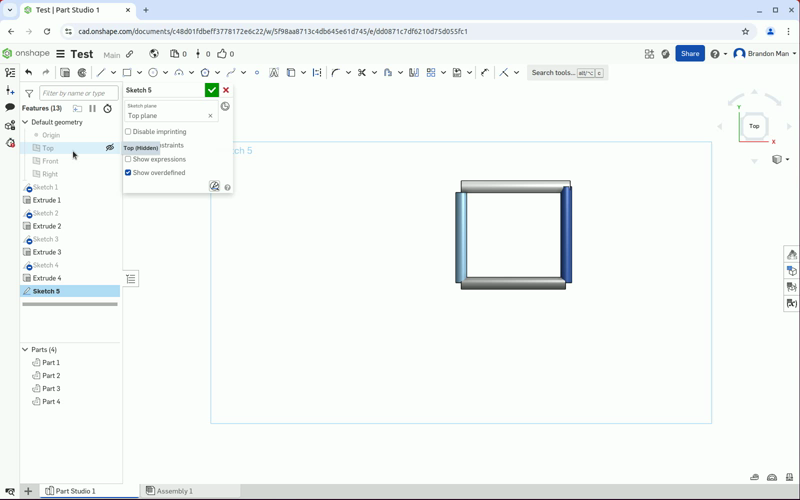
mouse_move(73, 352)
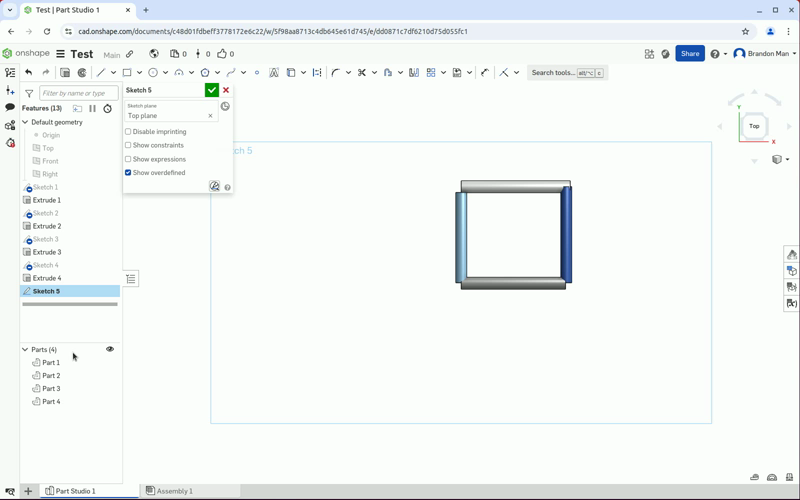
key(y)
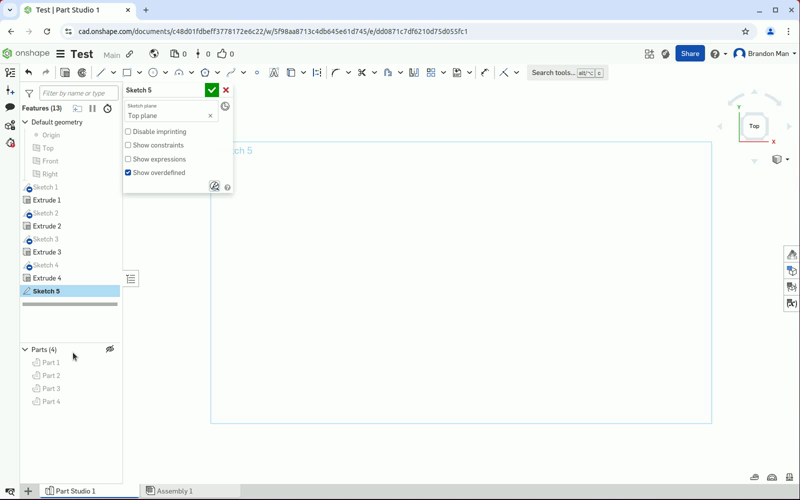
key(c)
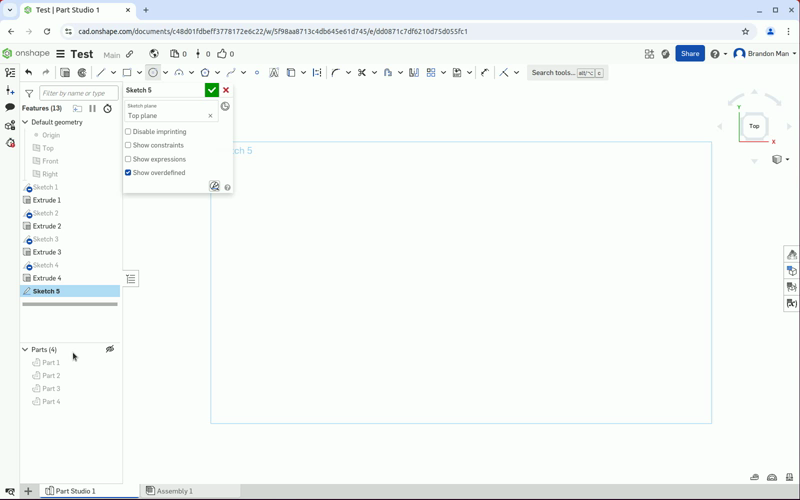
key_down(shift)
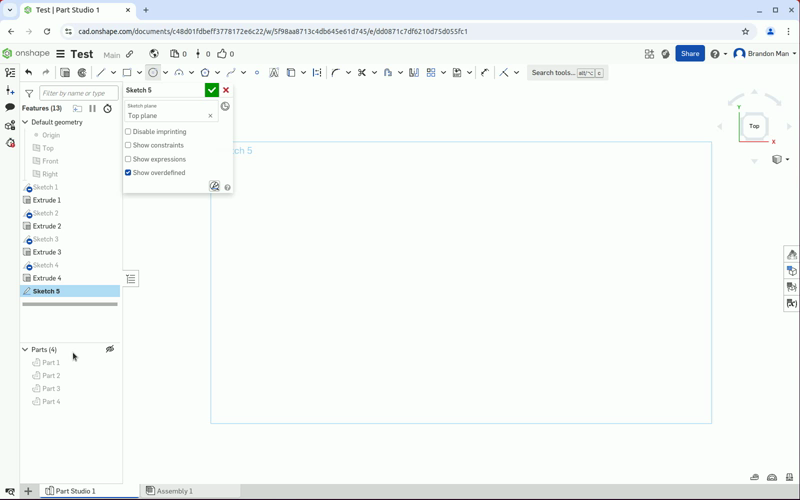
mouse_move(461, 282)
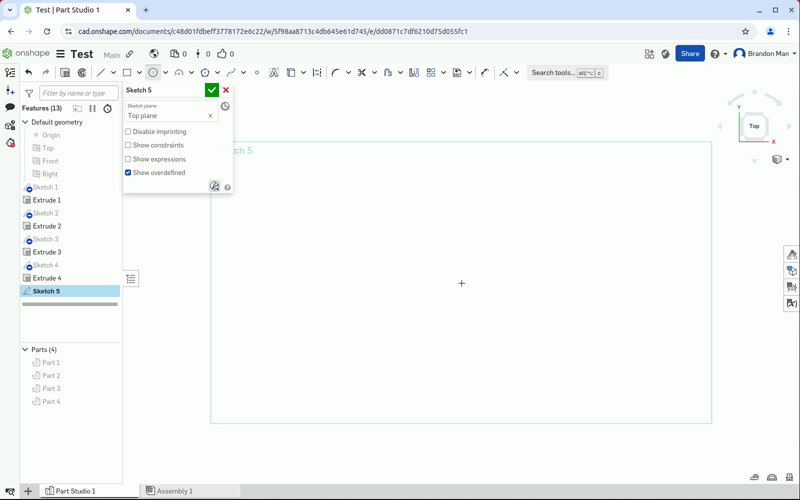
click(461, 282)
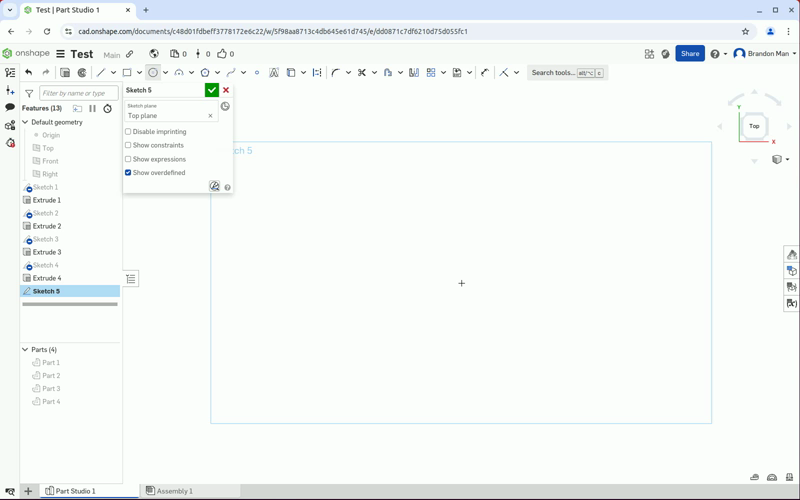
key_up(shift)
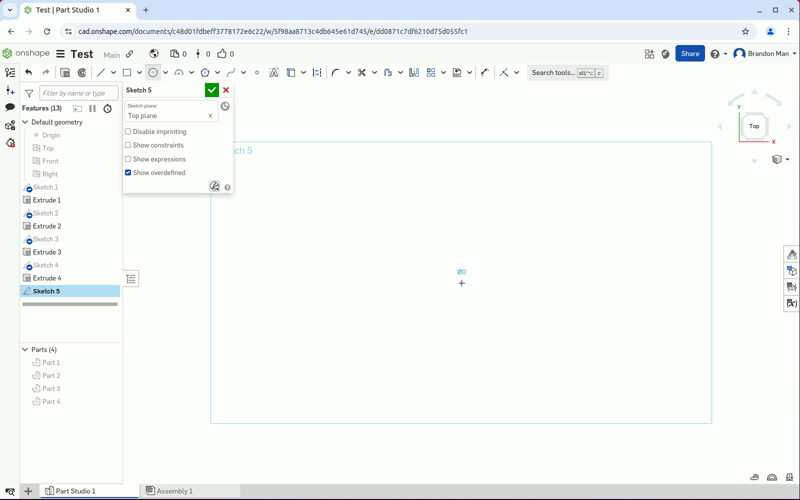
mouse_move(468, 282)
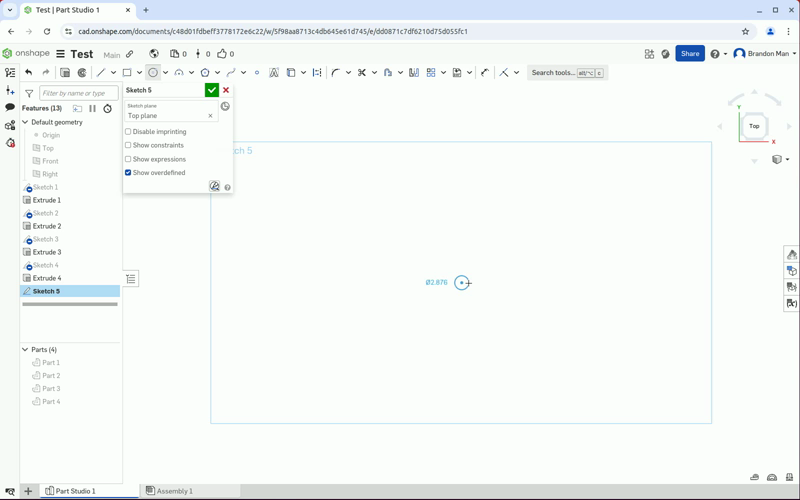
click(468, 282)
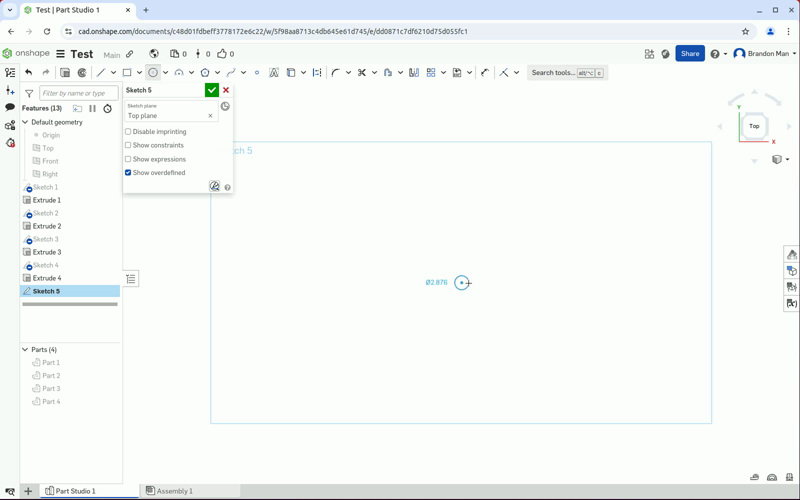
key(esc)
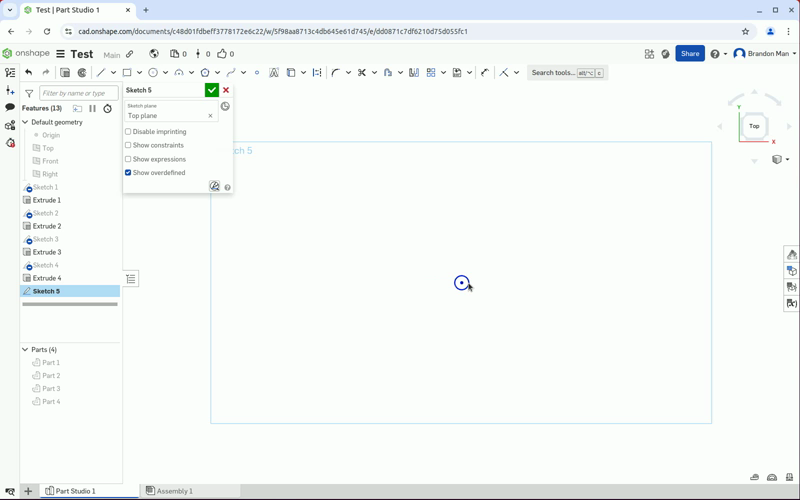
mouse_move(459, 279)
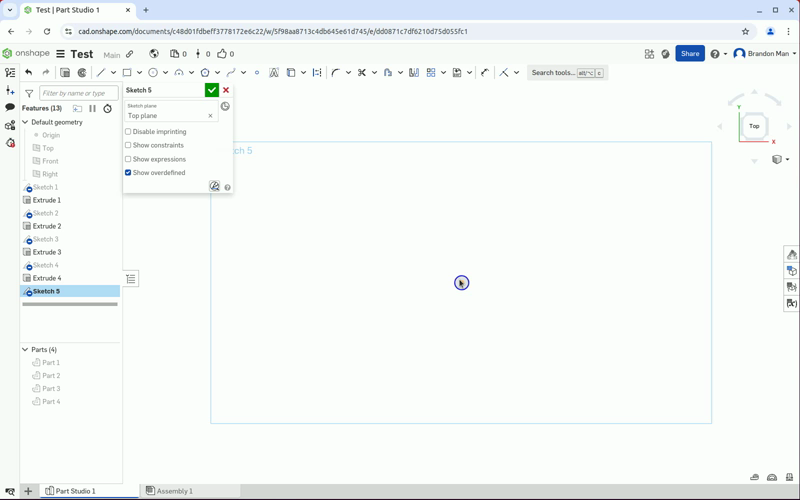
scroll(6)
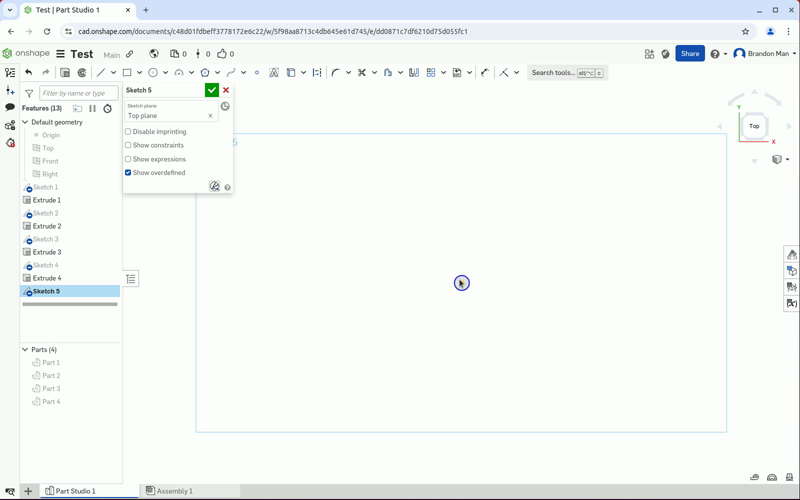
scroll(6)
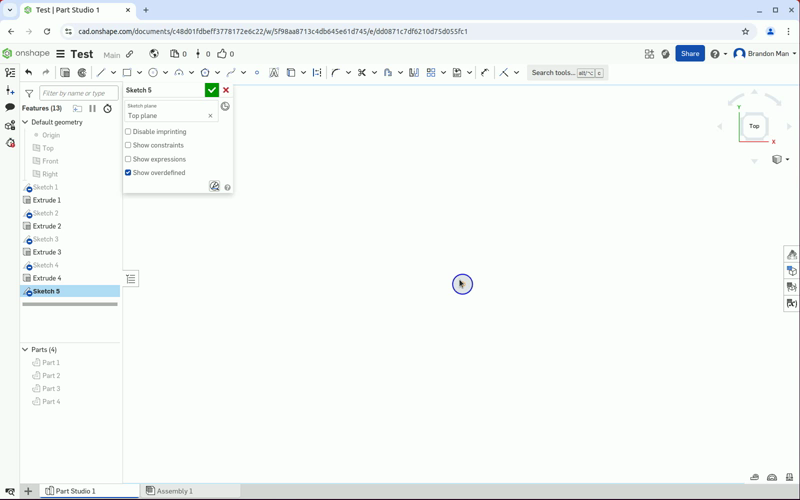
scroll(6)
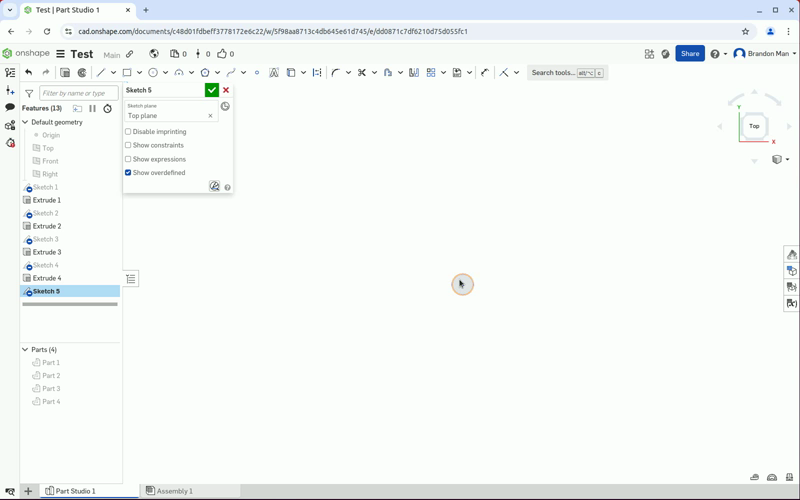
scroll(6)
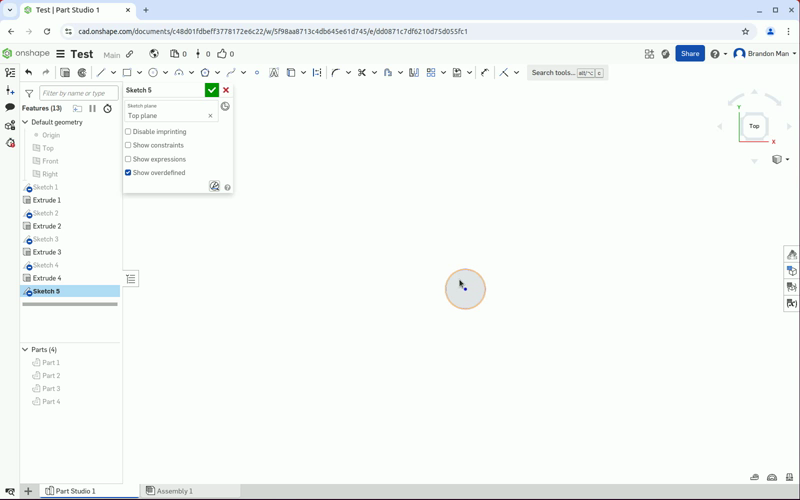
scroll(6)
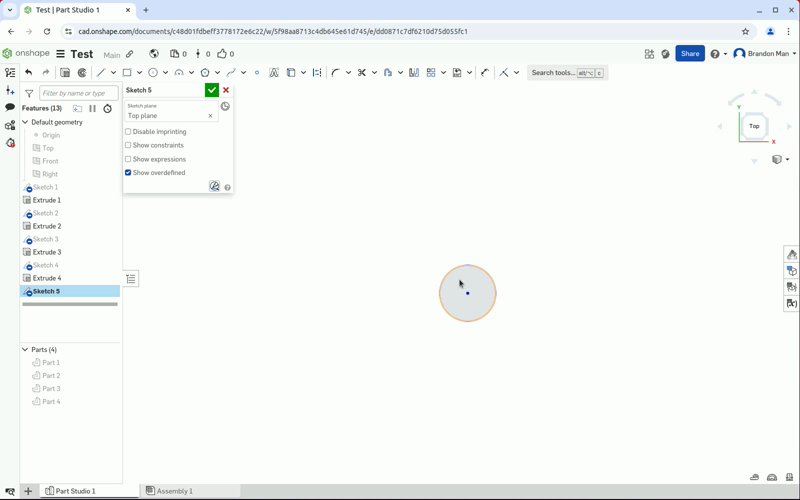
scroll(6)
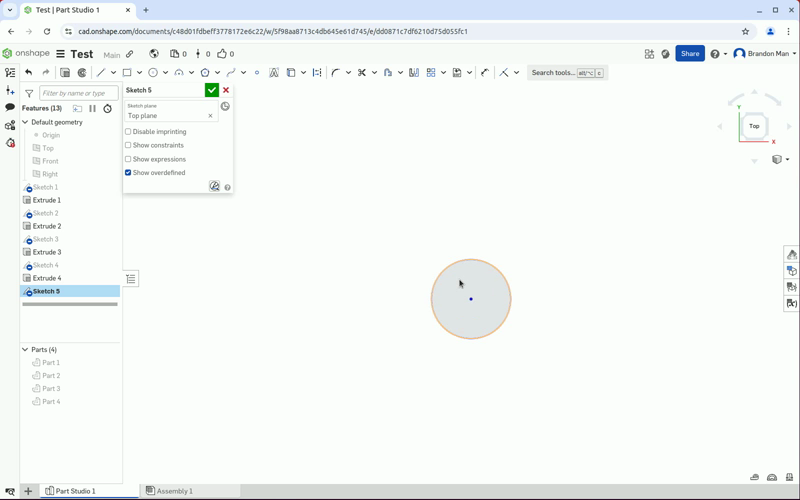
scroll(6)
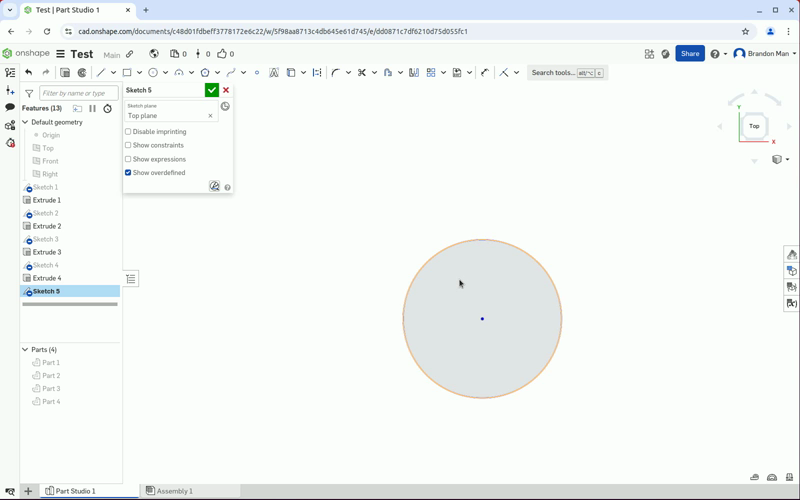
click(459, 279)
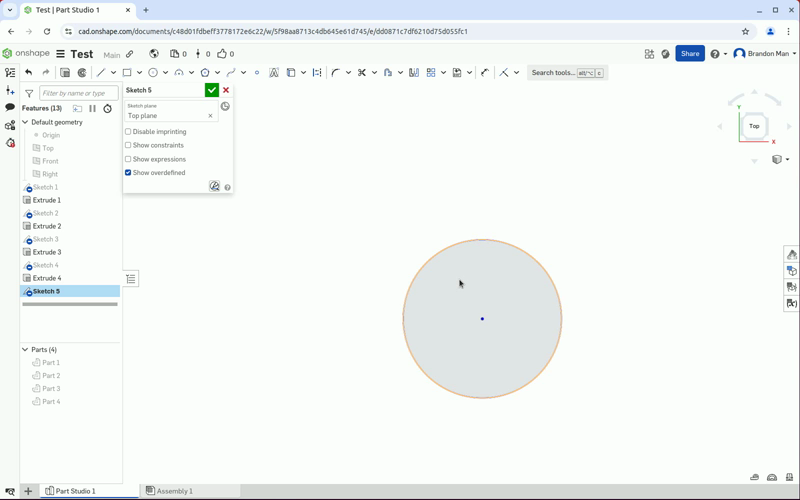
scroll(-6)
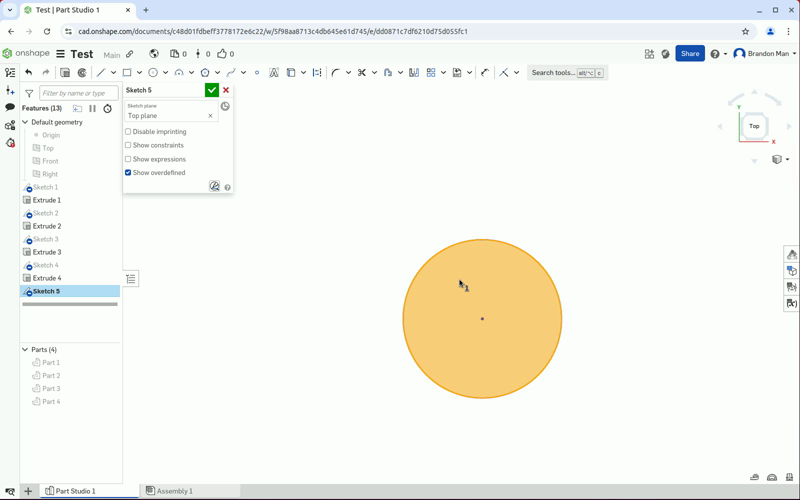
scroll(-6)
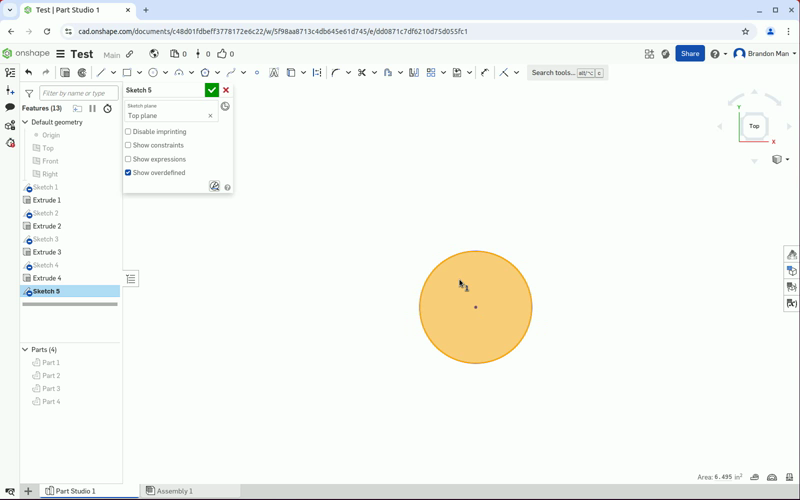
scroll(-6)
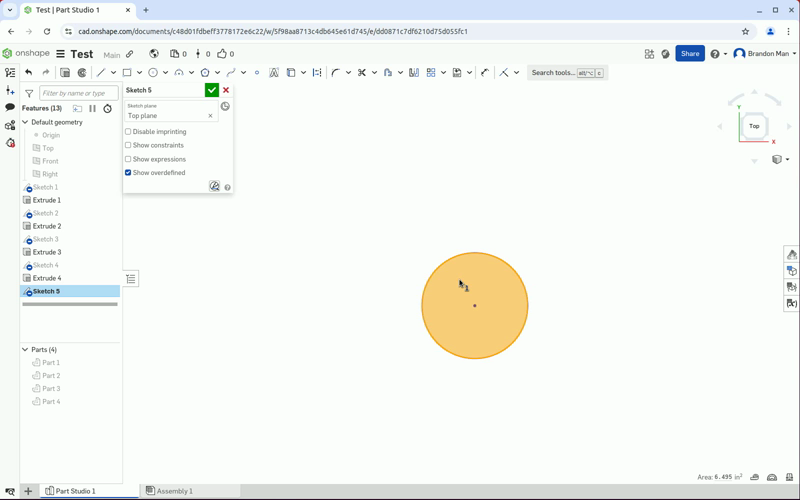
scroll(-6)
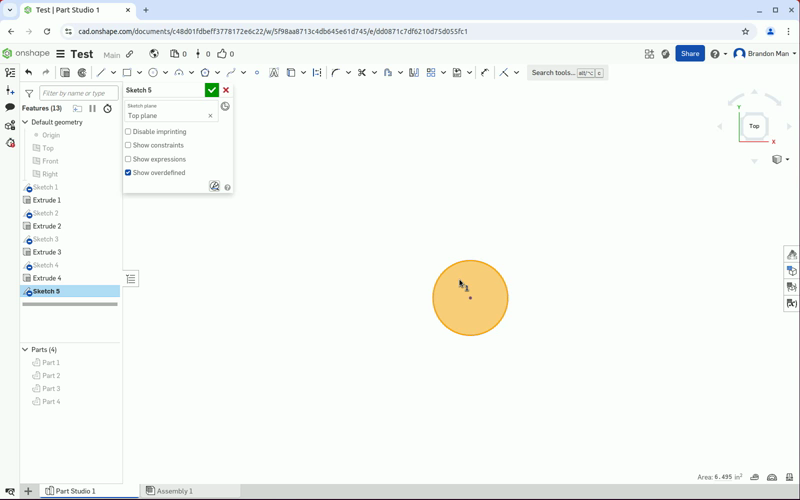
scroll(-6)
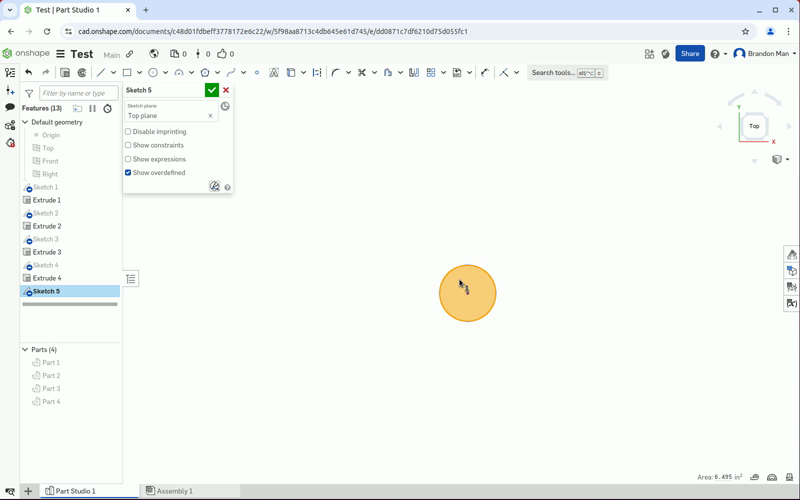
scroll(-6)
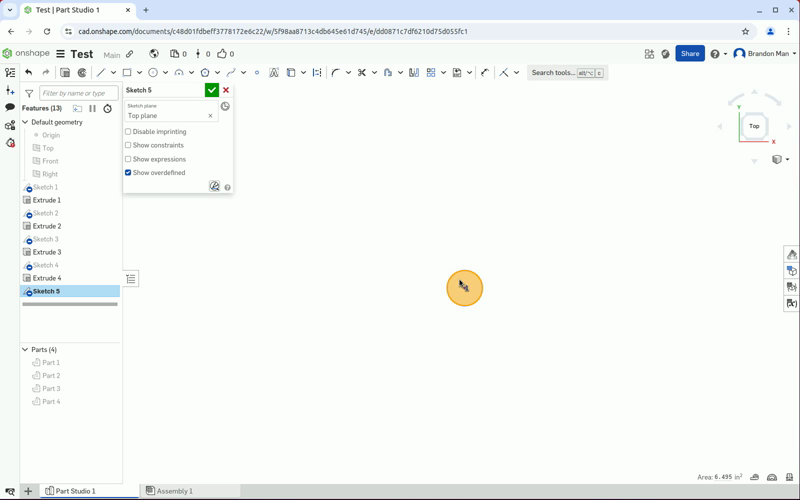
scroll(-6)
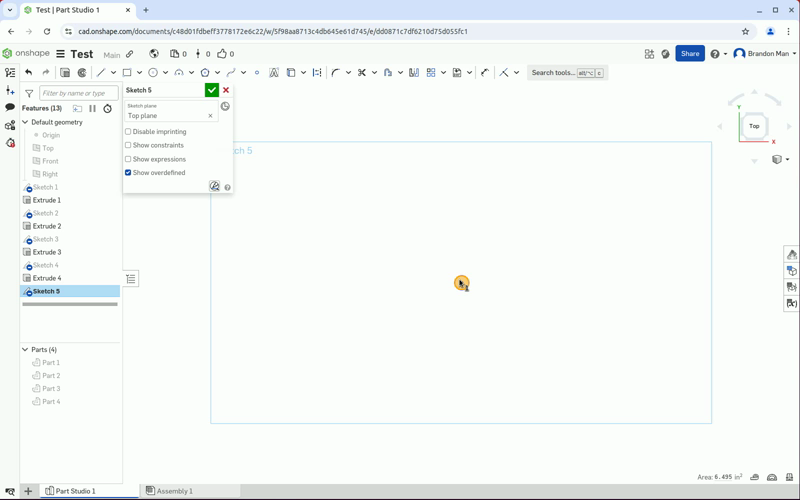
mouse_move(73, 352)
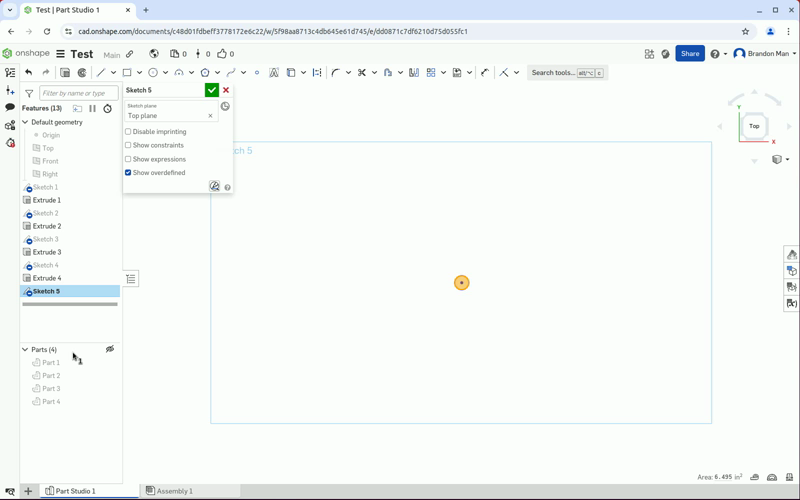
key(shift+y)
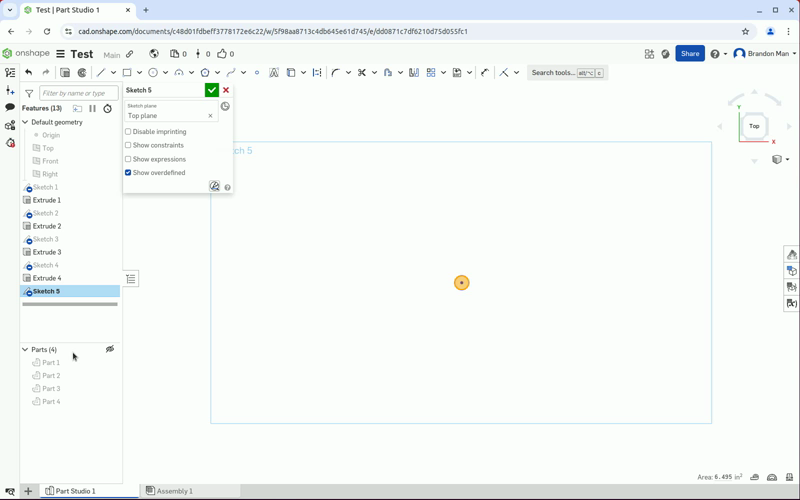
key(shift+e)
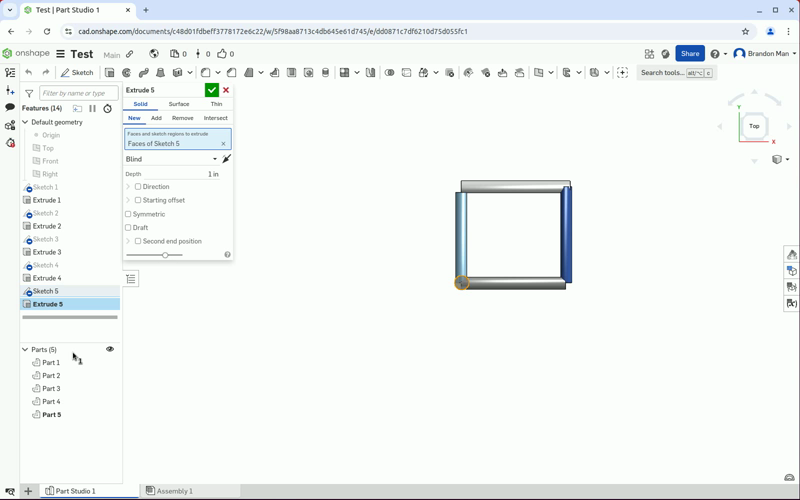
mouse_move(143, 106)
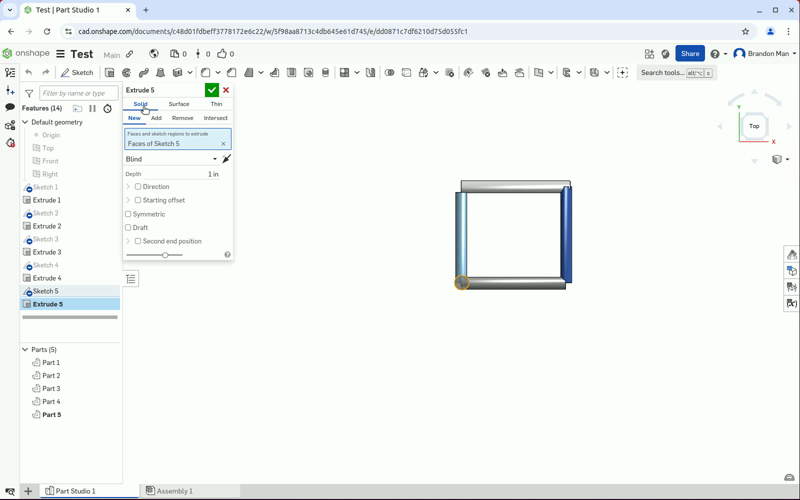
click(143, 106)
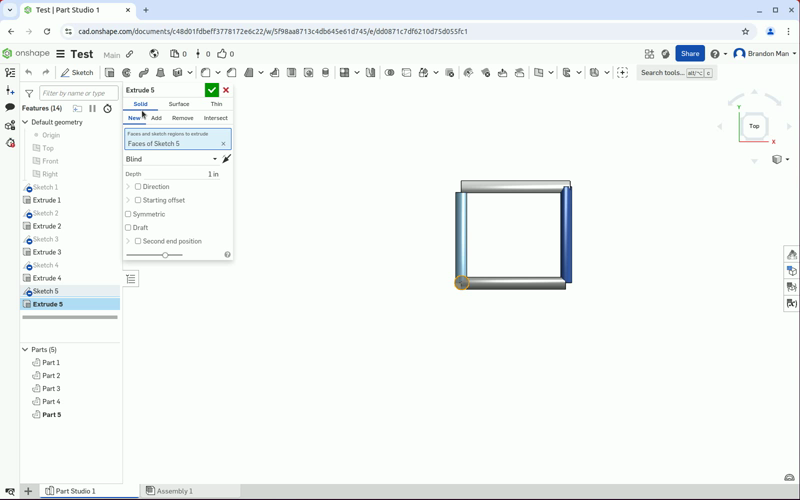
mouse_move(137, 120)
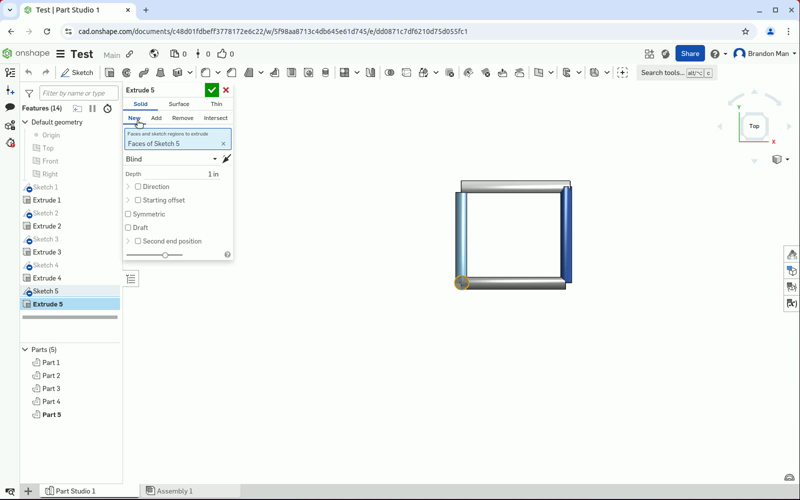
click(137, 120)
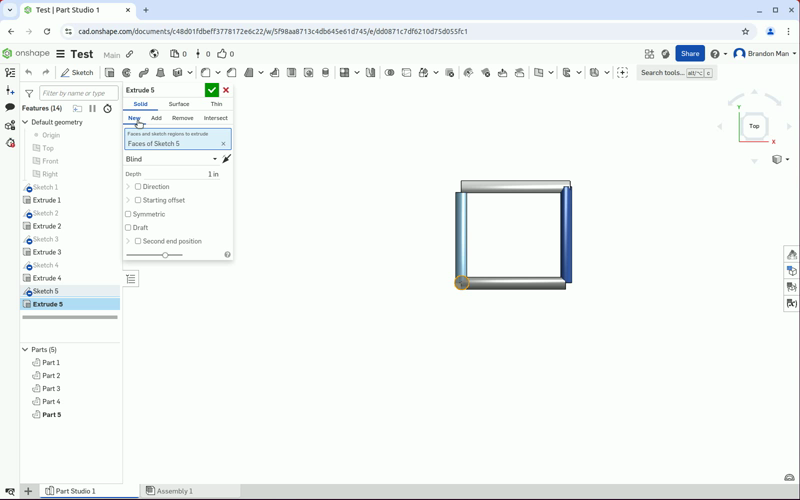
key(tab, 4)
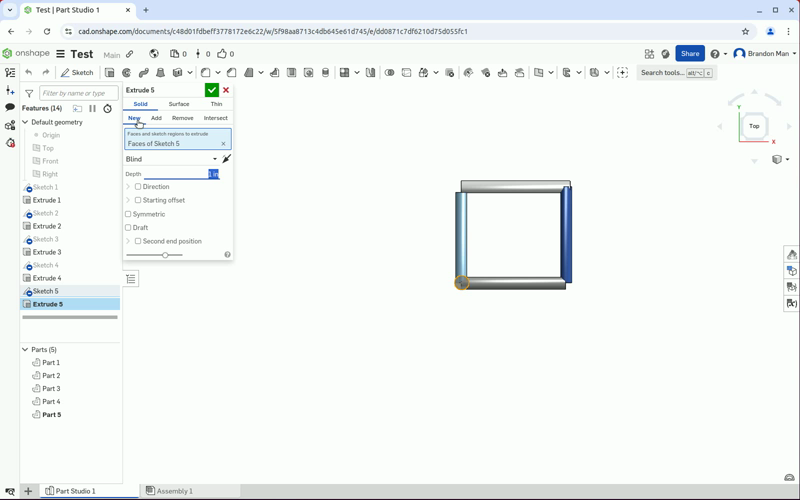
text(8.425)
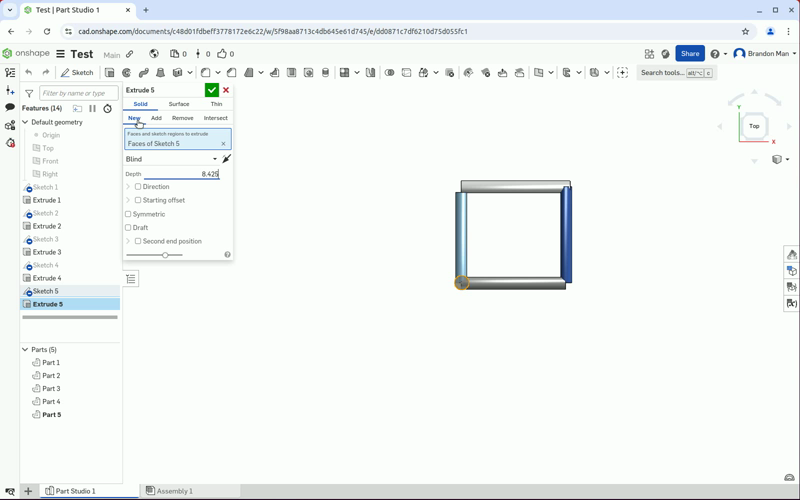
key(enter)
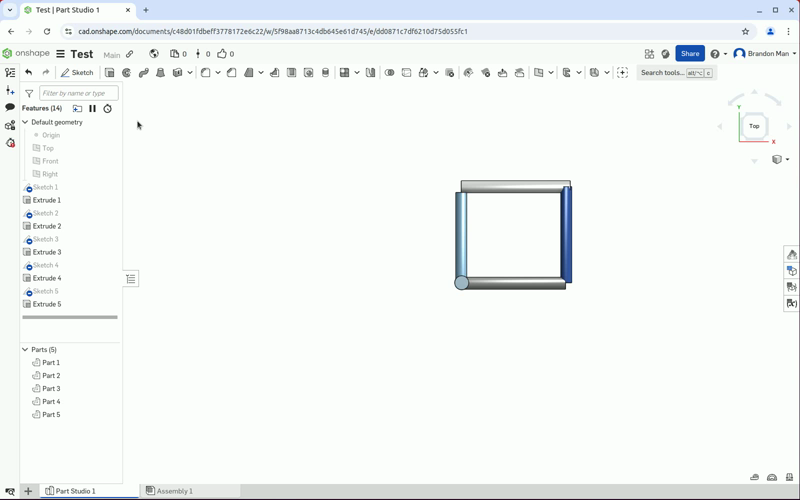
key(shift+h)
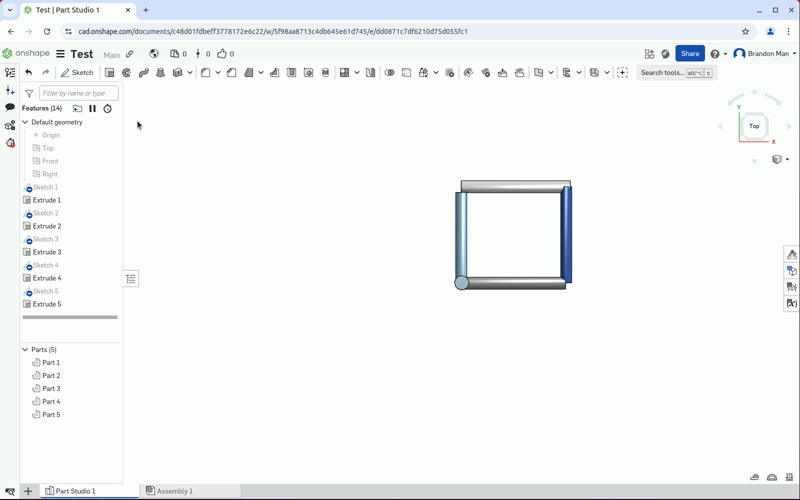
key(shift+h)
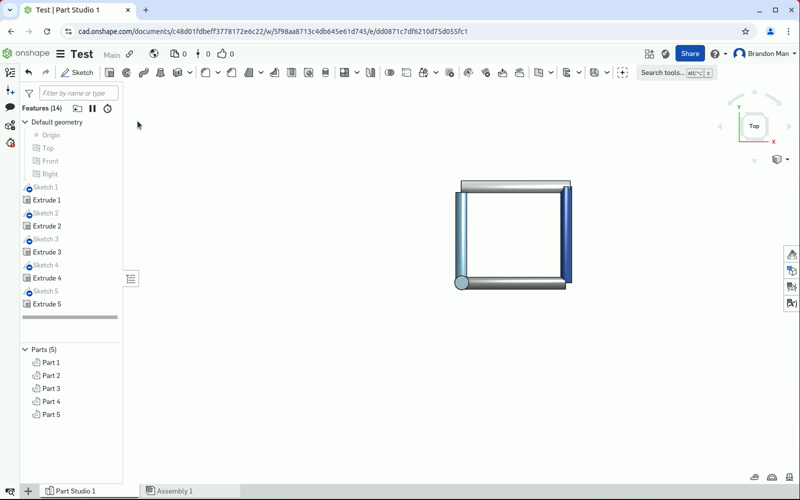
mouse_move(73, 189)
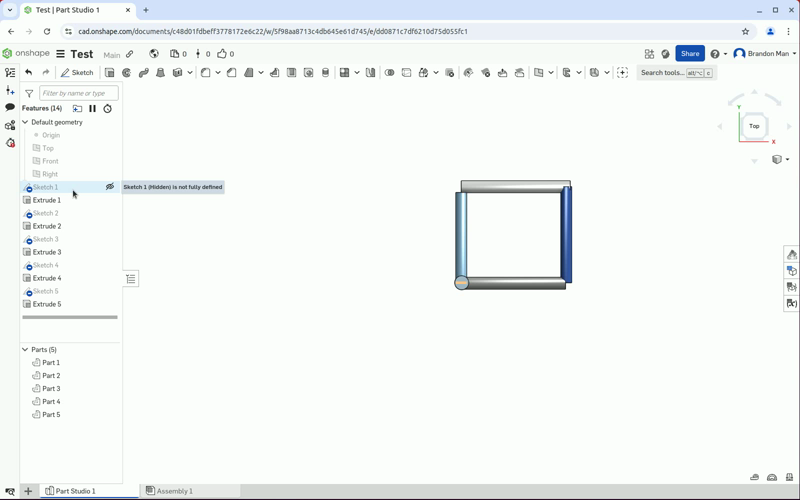
click(73, 189)
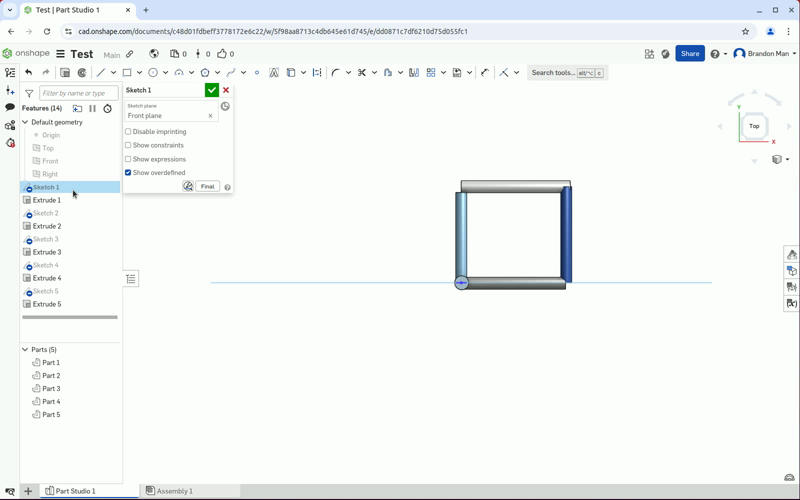
mouse_move(229, 92)
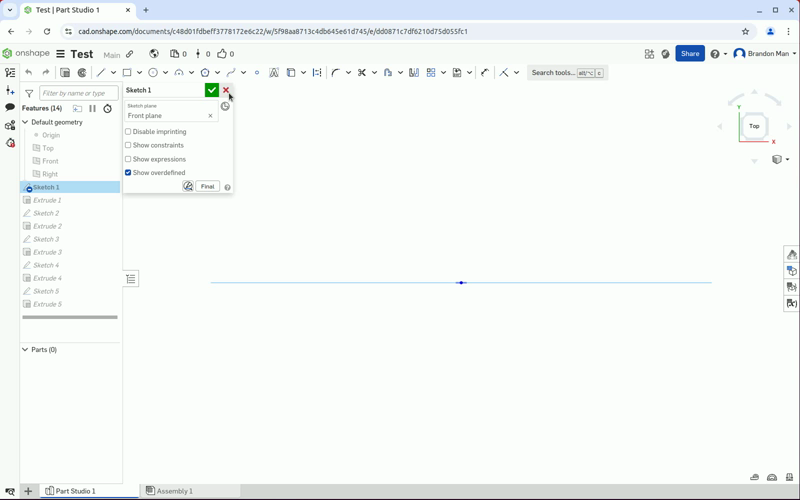
click(229, 92)
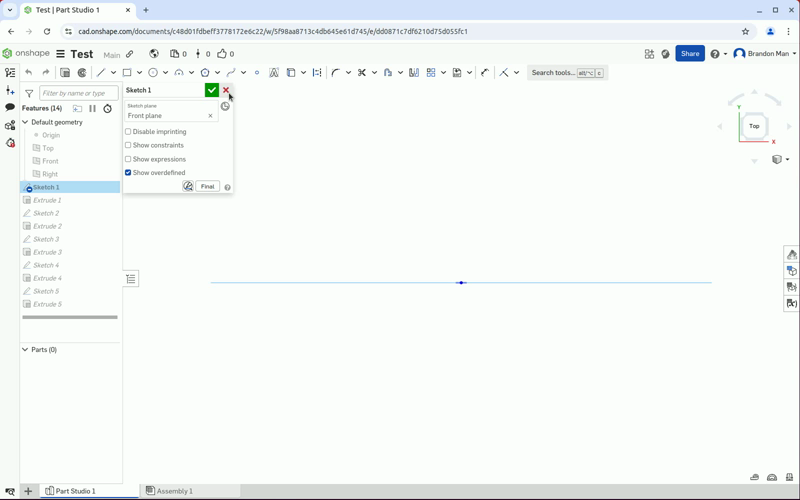
key(shift+s)
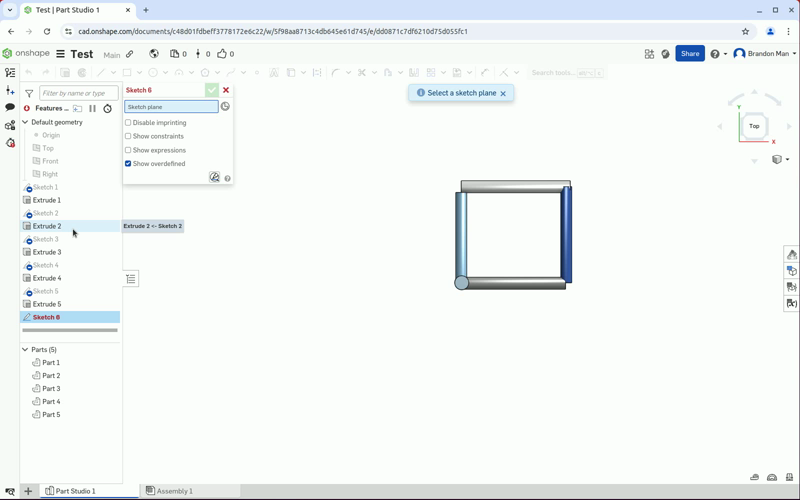
scroll(3)
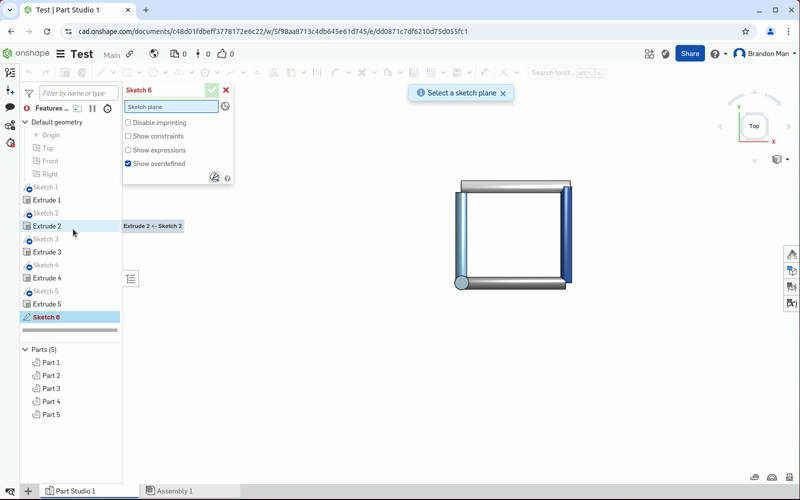
mouse_move(73, 150)
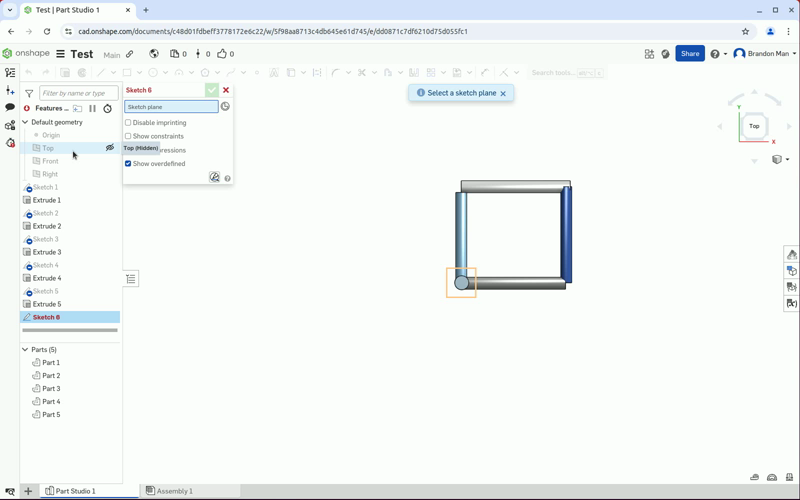
click(73, 150)
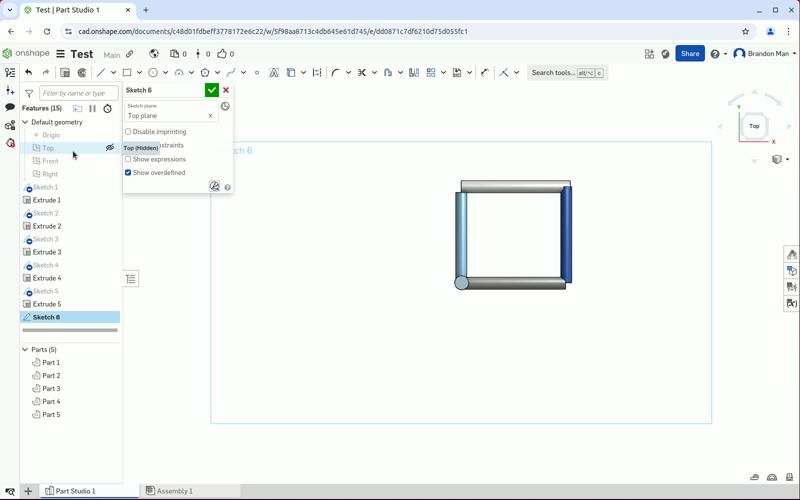
mouse_move(73, 352)
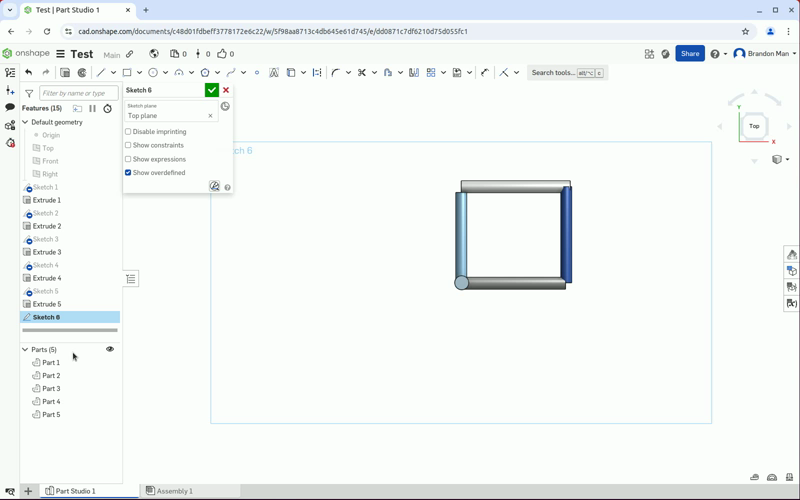
key(y)
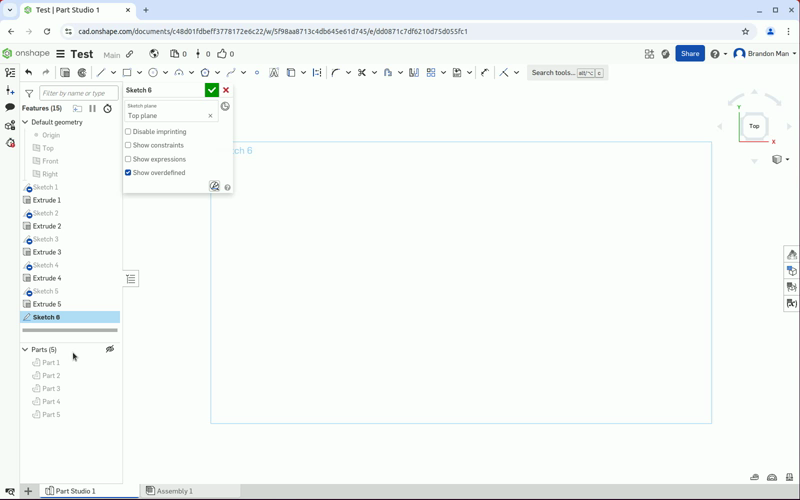
key(c)
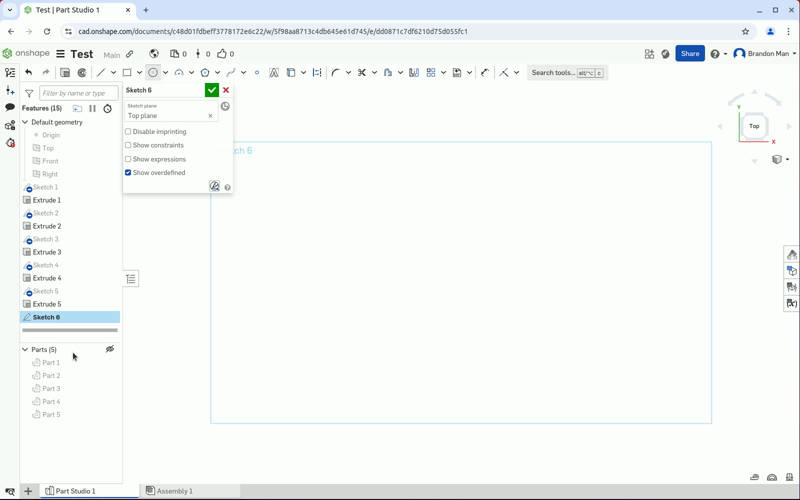
key_down(shift)
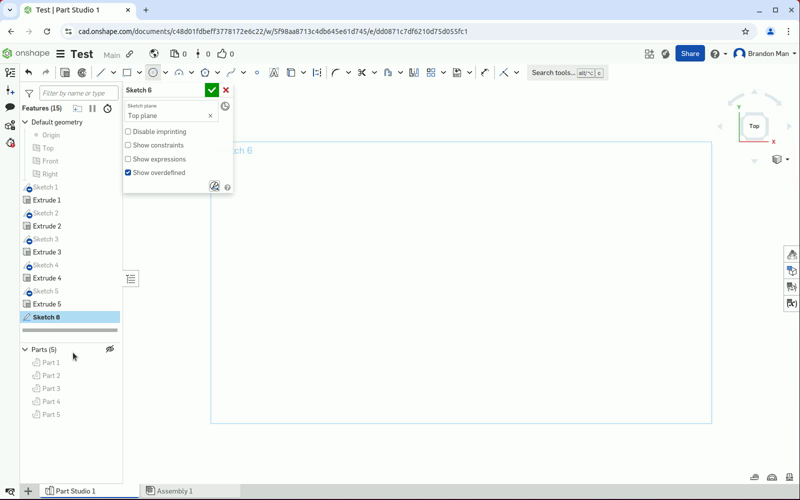
mouse_move(461, 189)
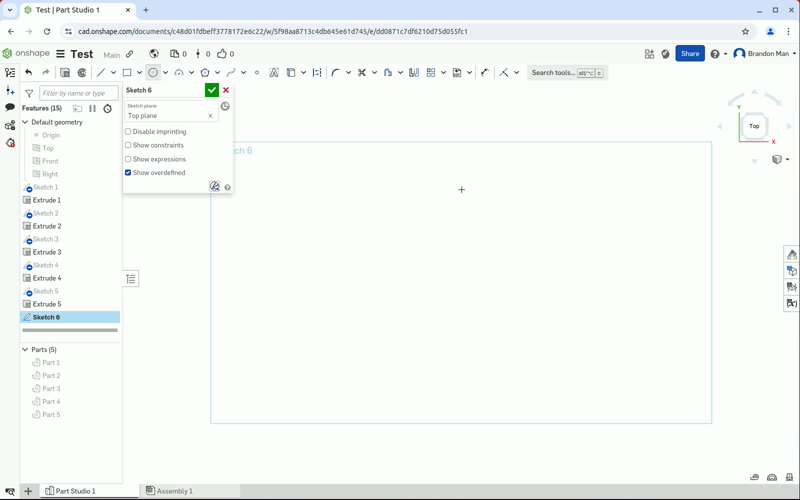
click(461, 189)
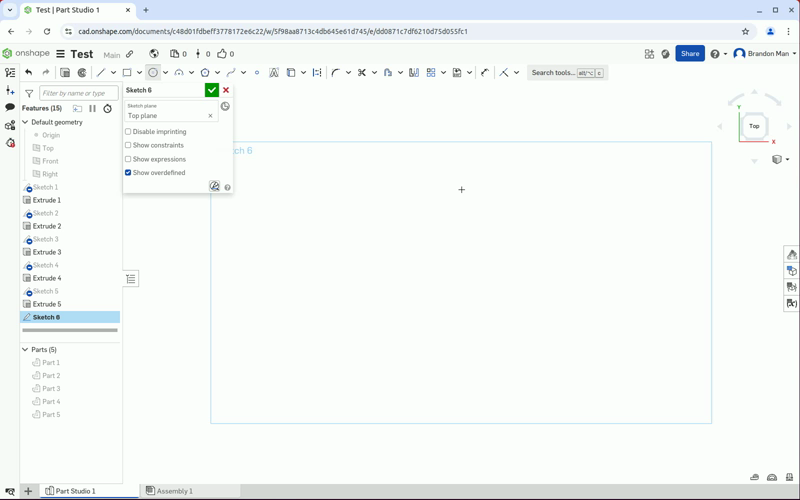
key_up(shift)
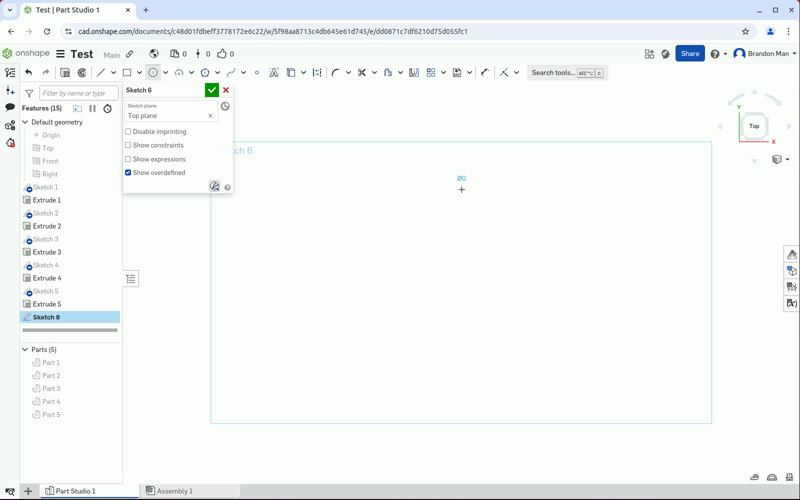
mouse_move(468, 189)
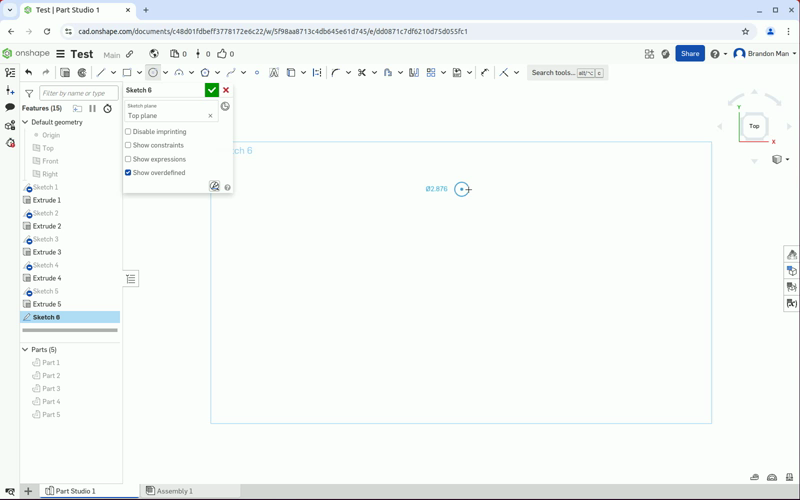
click(468, 189)
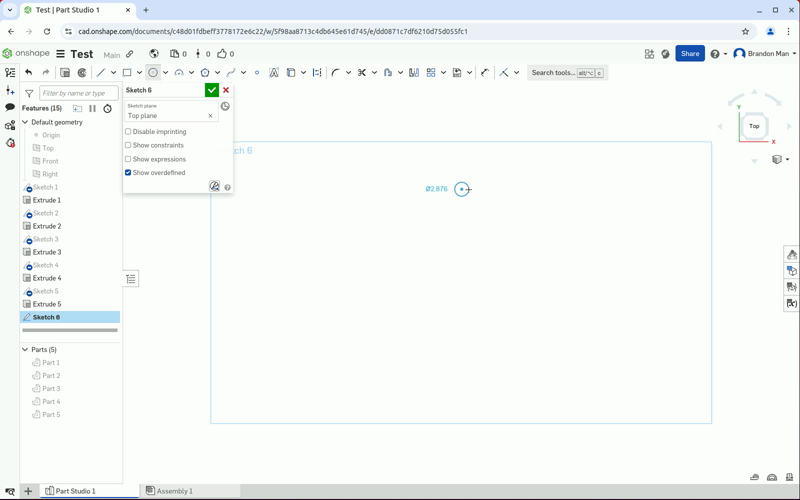
key(esc)
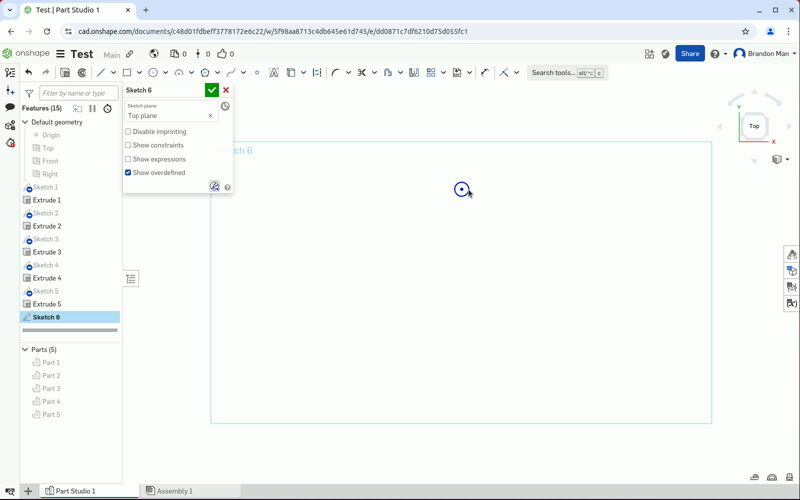
mouse_move(463, 192)
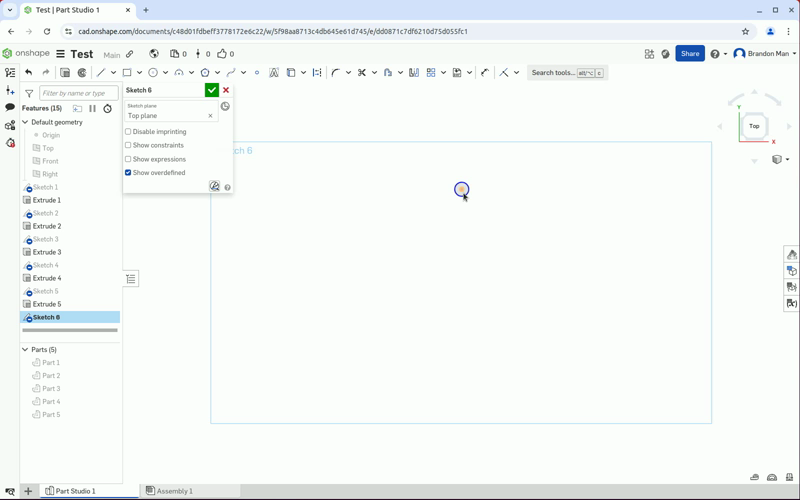
scroll(6)
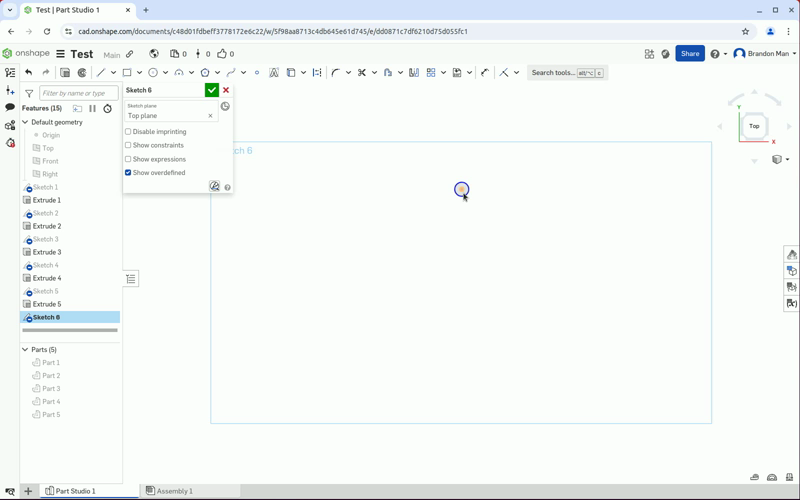
scroll(6)
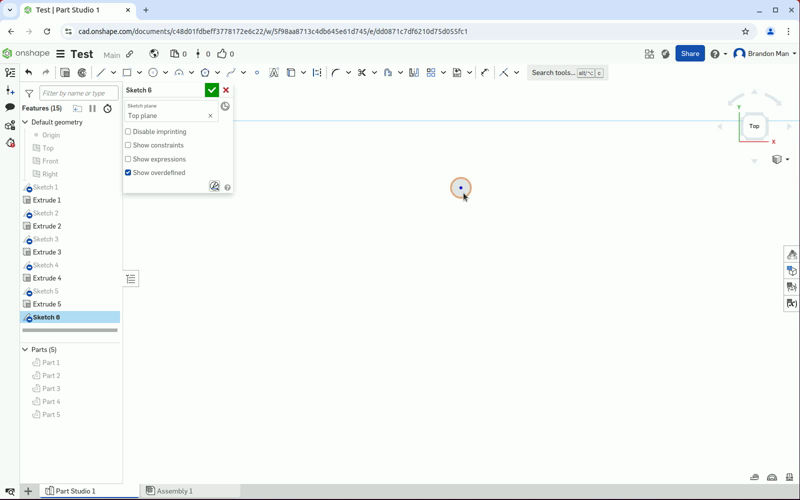
scroll(6)
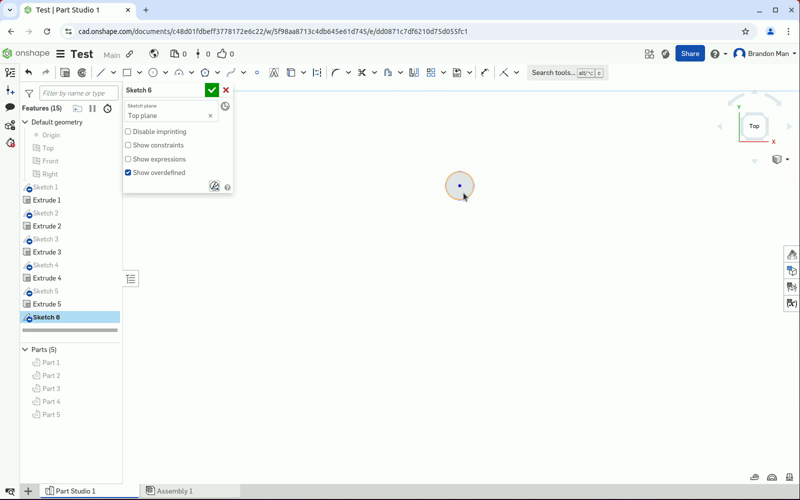
scroll(6)
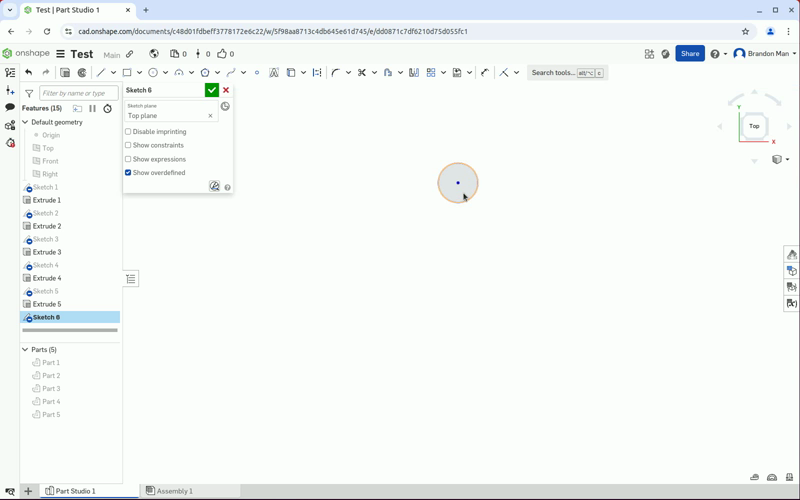
scroll(6)
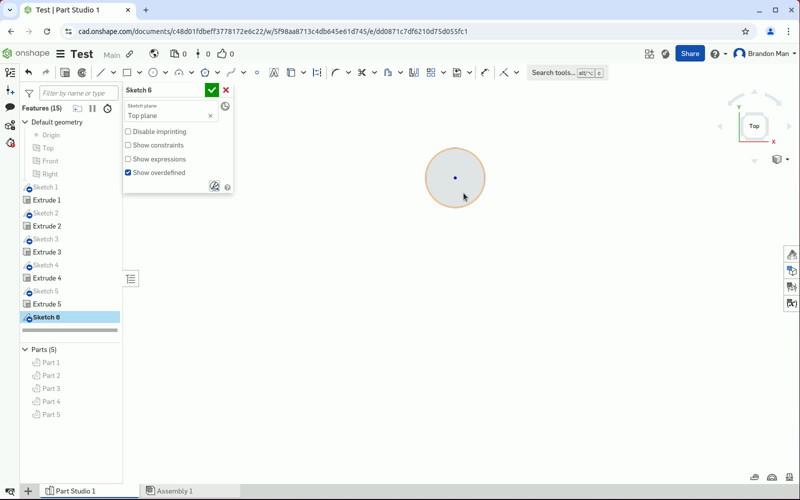
scroll(6)
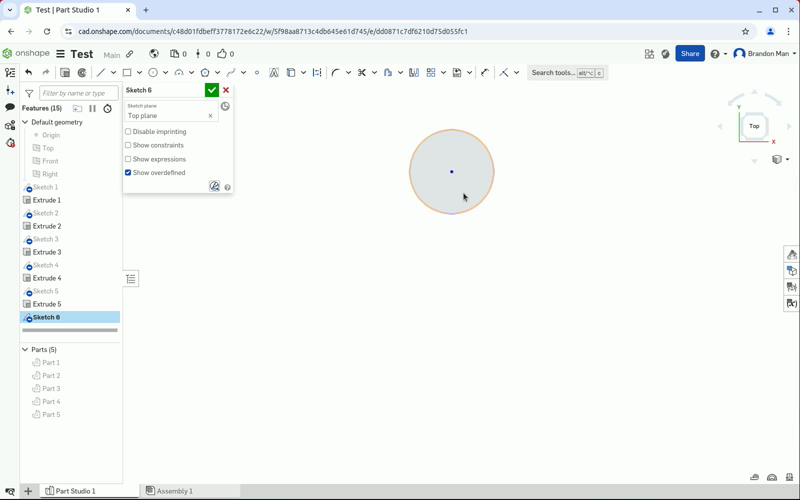
scroll(6)
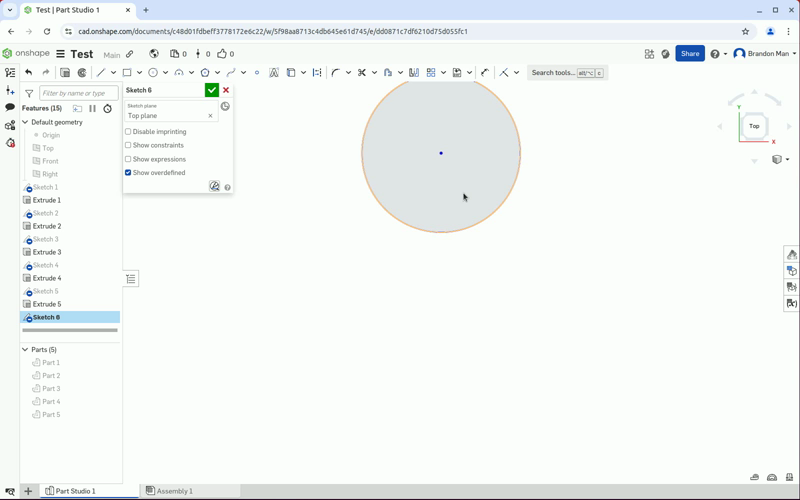
click(463, 192)
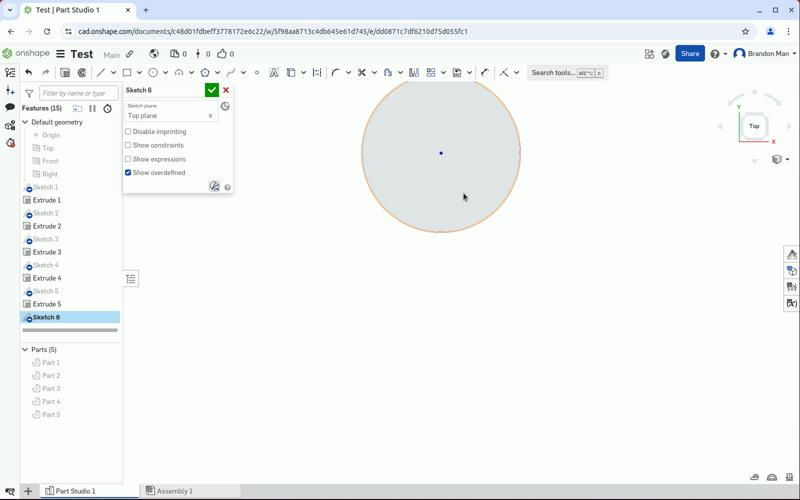
scroll(-6)
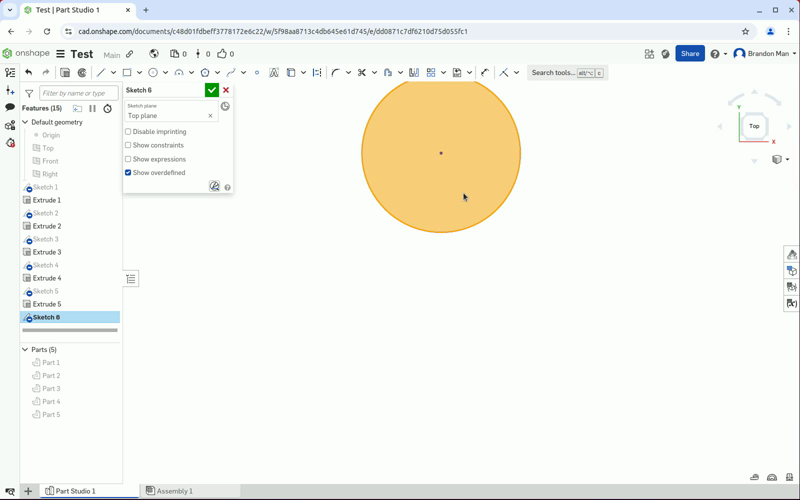
scroll(-6)
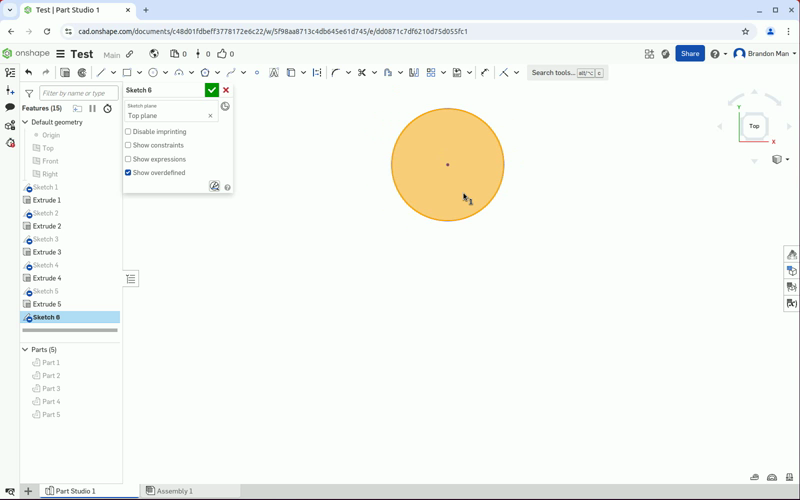
scroll(-6)
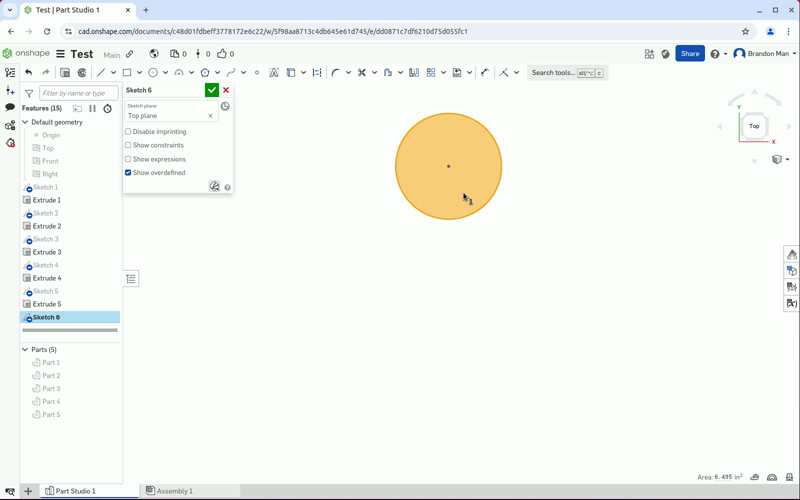
scroll(-6)
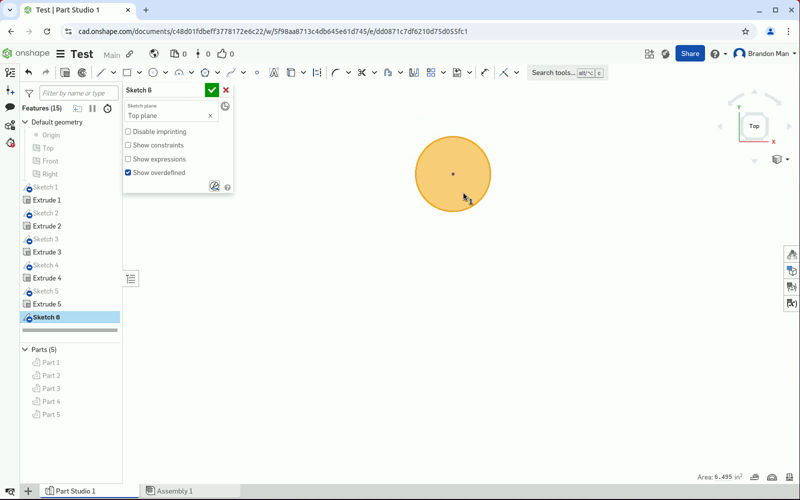
scroll(-6)
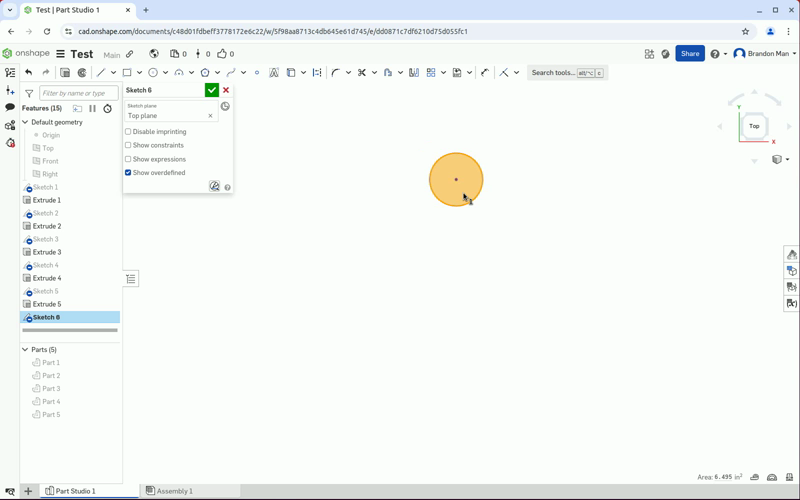
scroll(-6)
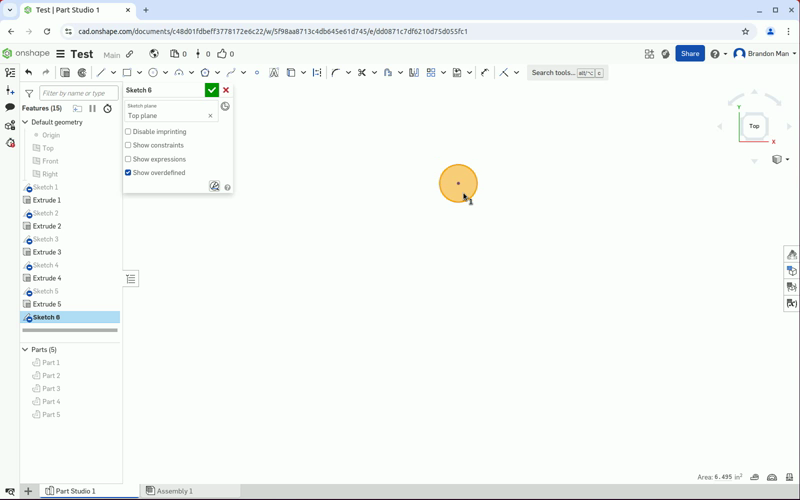
scroll(-6)
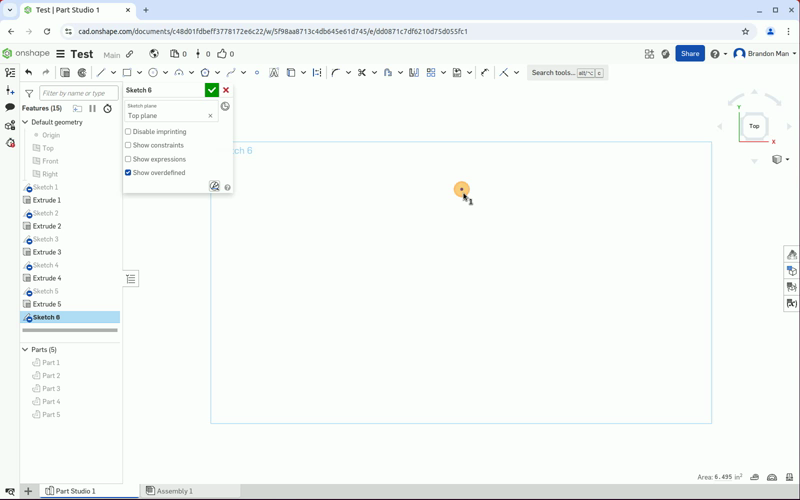
mouse_move(73, 352)
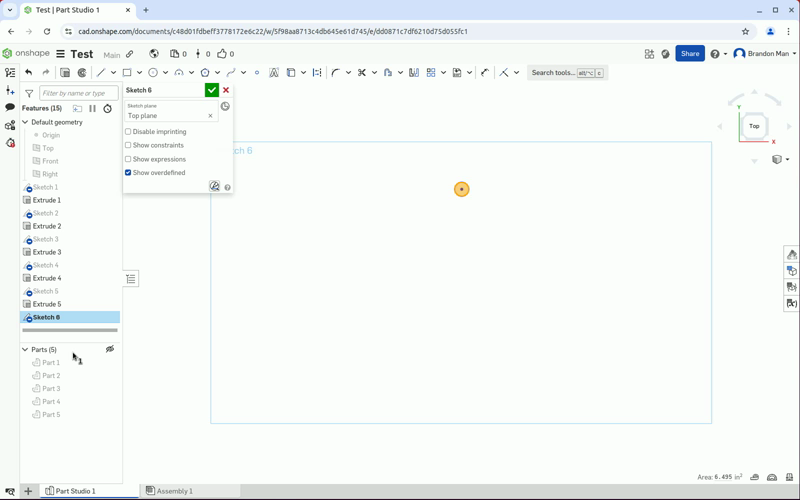
key(shift+y)
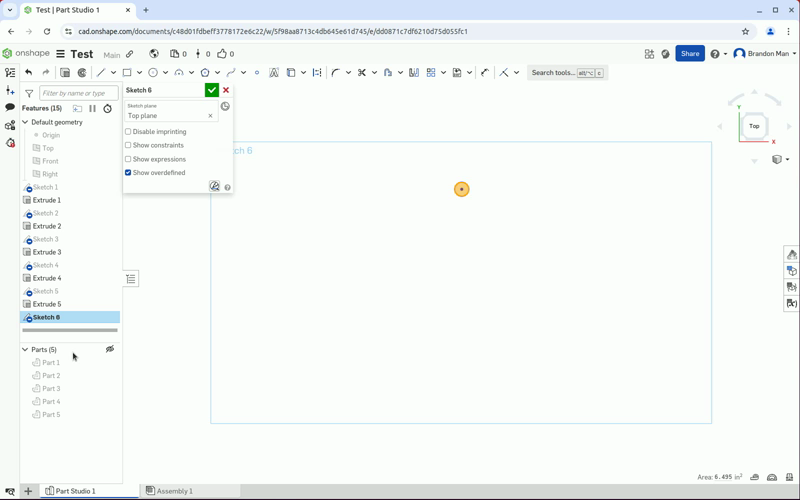
key(shift+e)
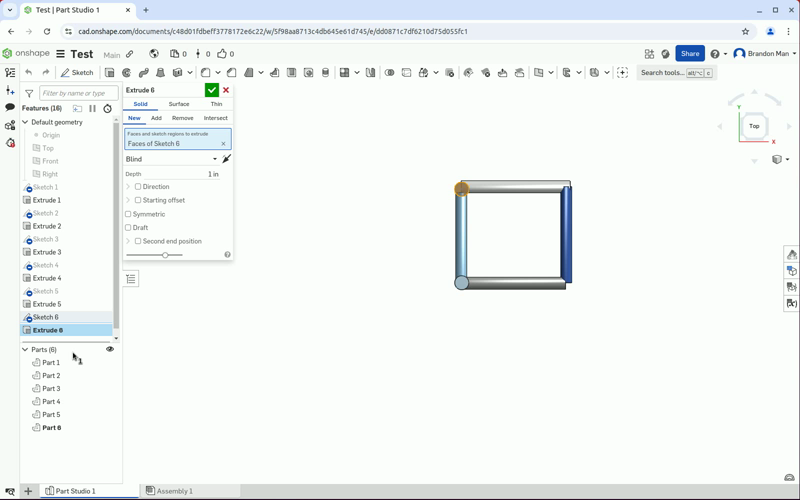
mouse_move(143, 106)
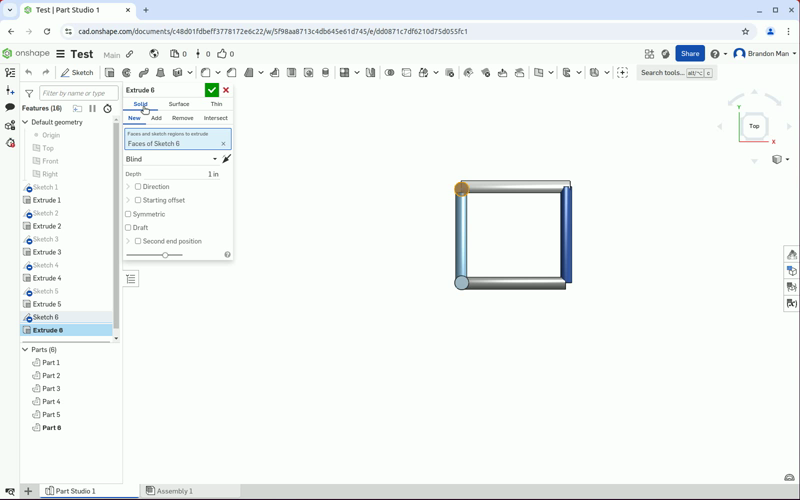
click(143, 106)
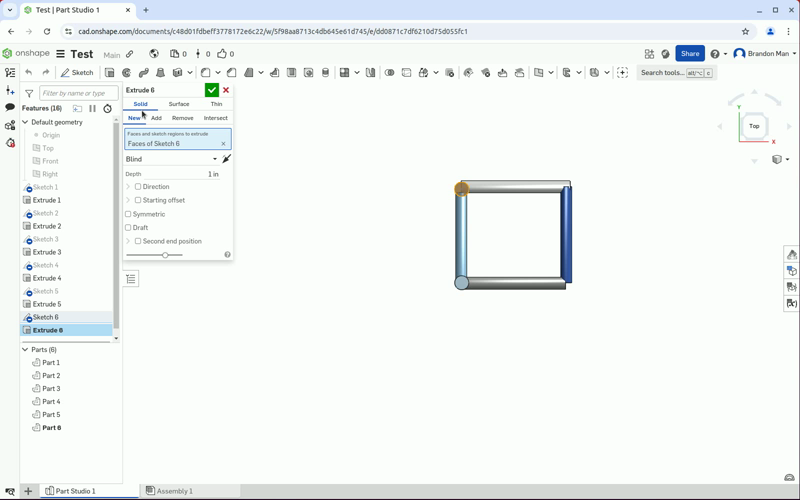
mouse_move(137, 120)
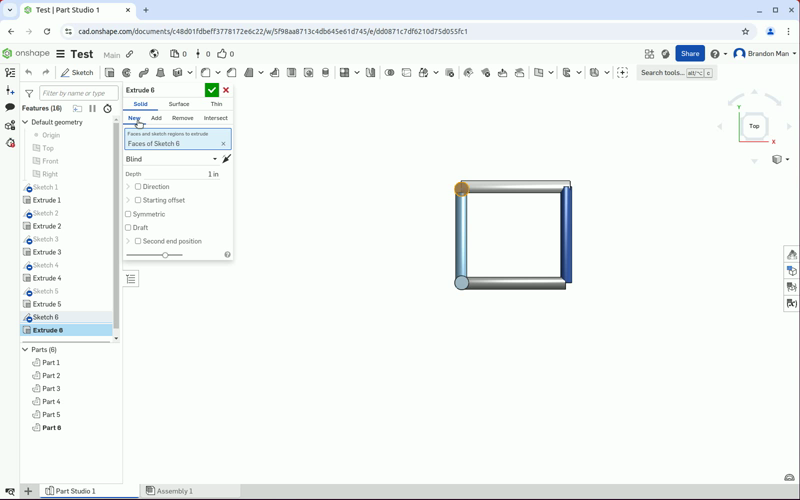
click(137, 120)
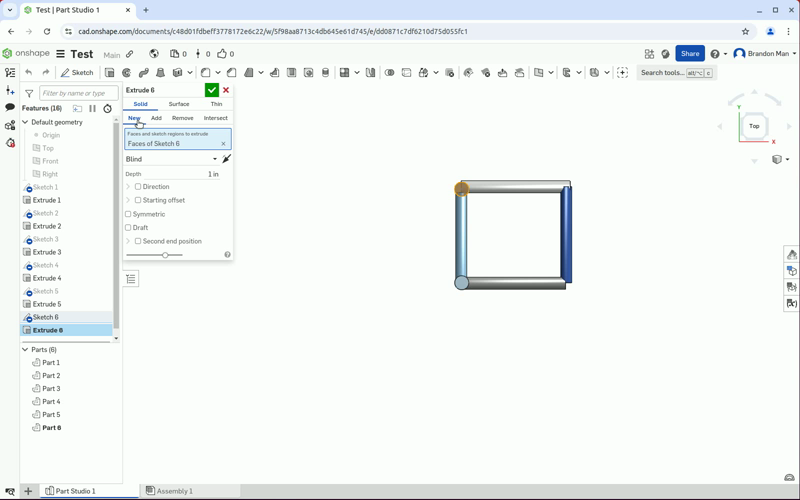
key(tab, 4)
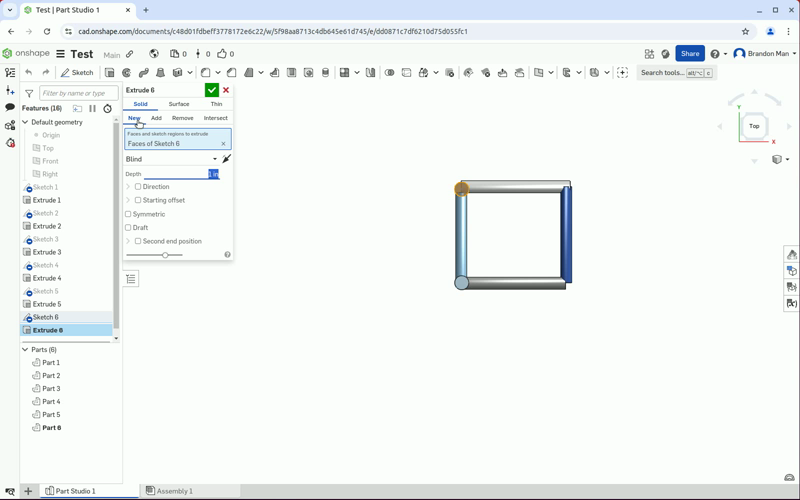
text(8.425)
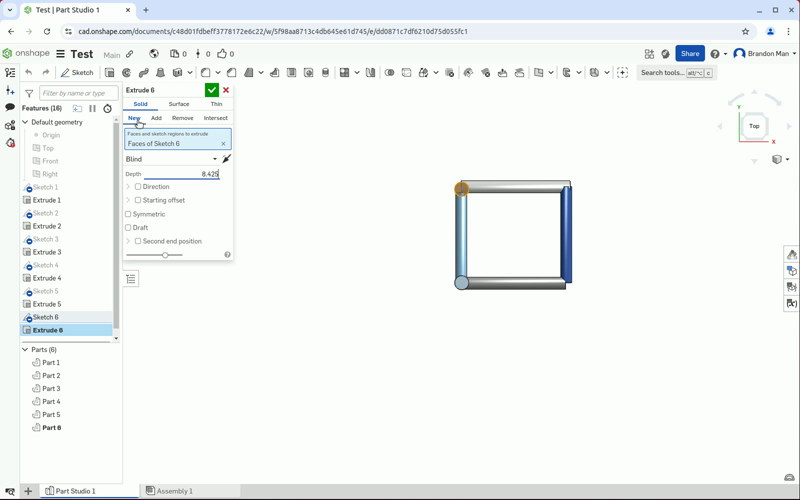
key(enter)
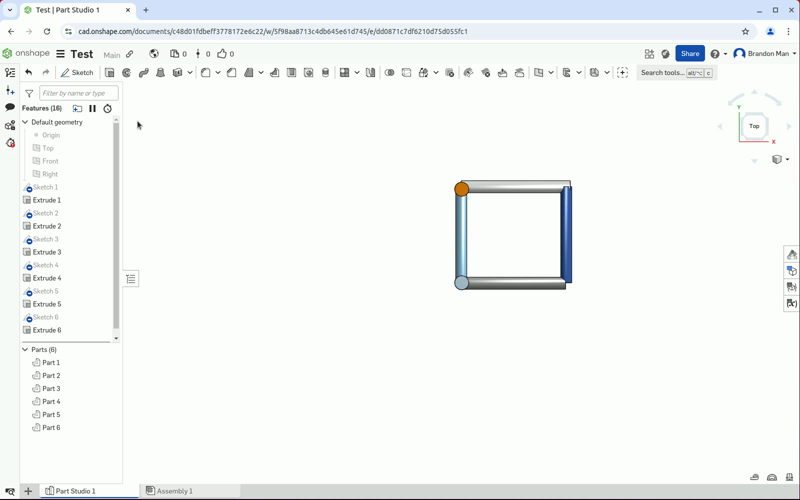
key(shift+h)
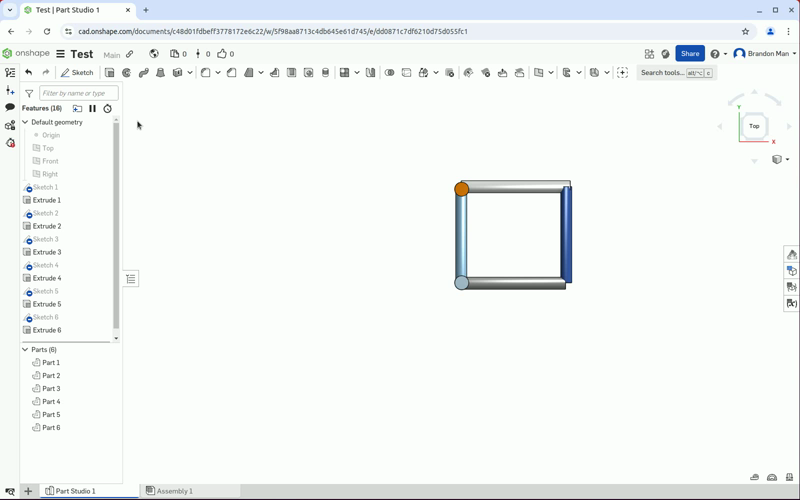
key(shift+h)
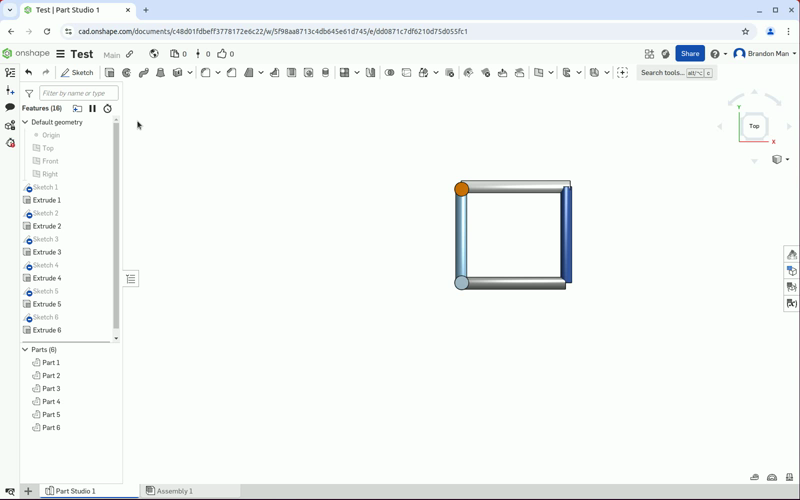
mouse_move(69, 189)
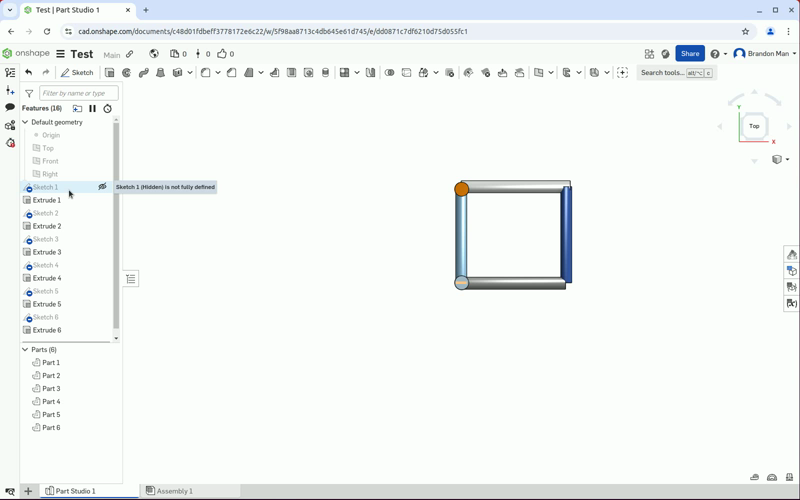
click(69, 189)
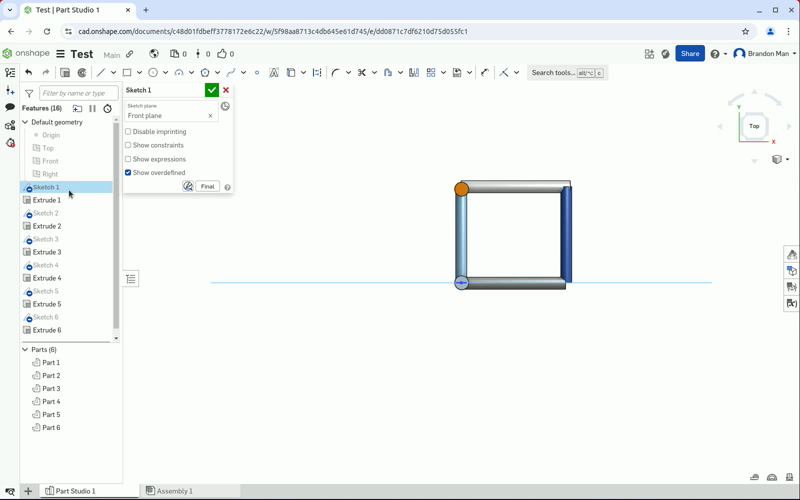
mouse_move(229, 92)
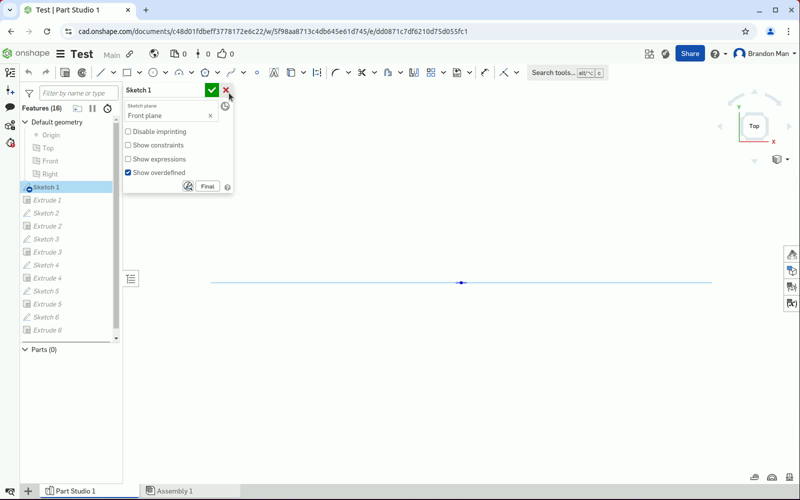
click(229, 92)
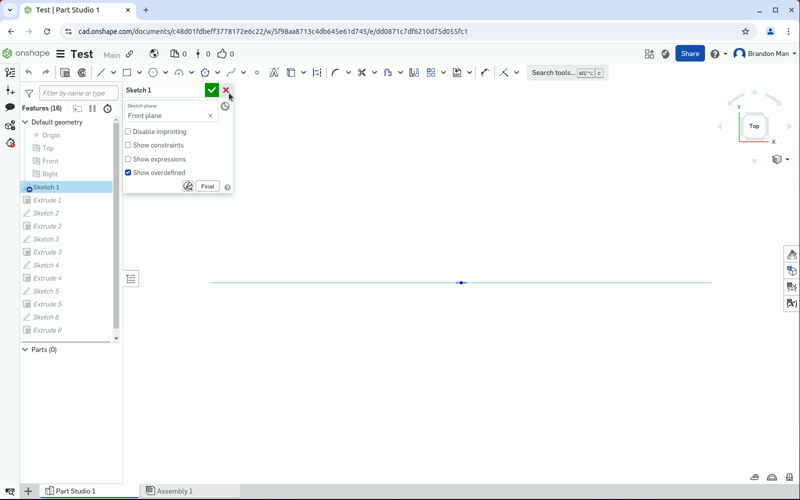
key(shift+s)
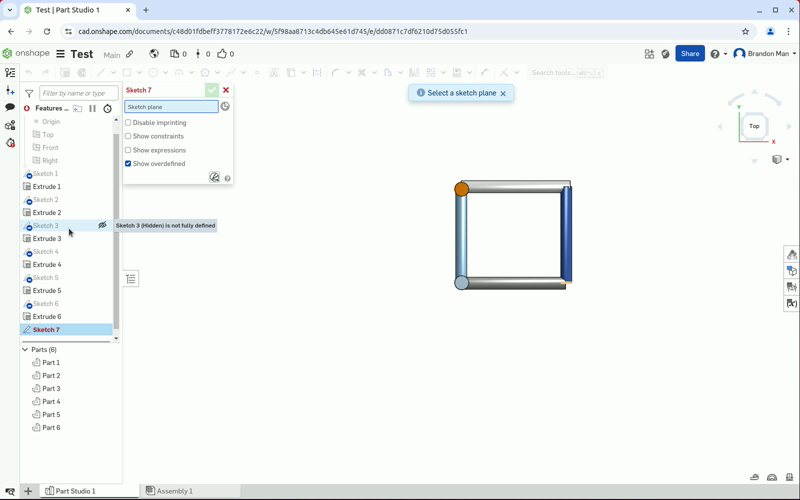
scroll(3)
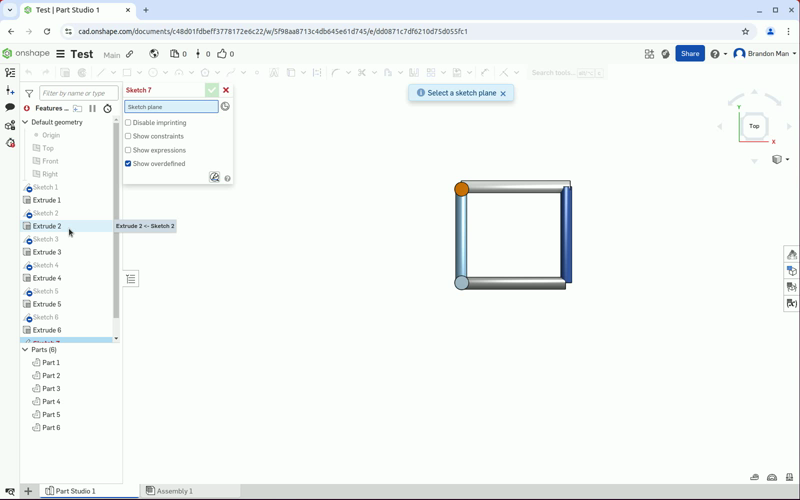
mouse_move(69, 150)
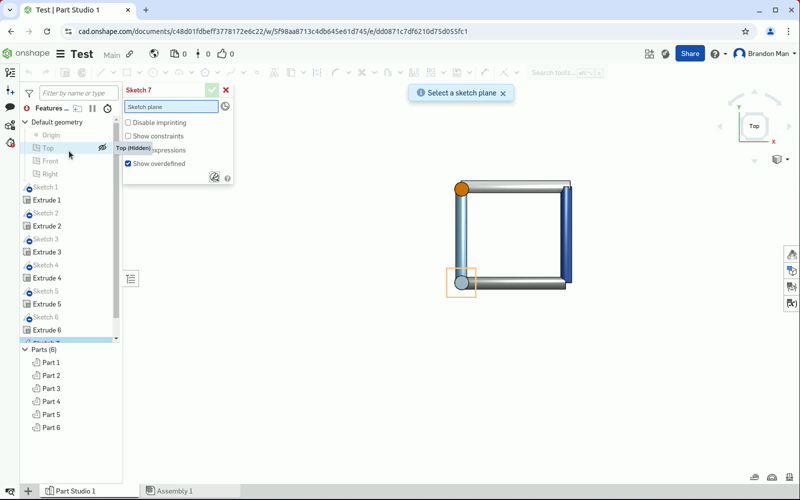
click(69, 150)
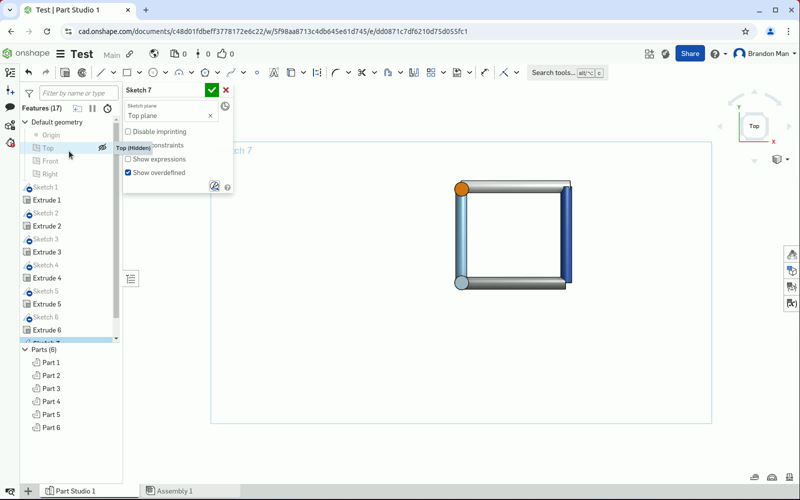
mouse_move(73, 352)
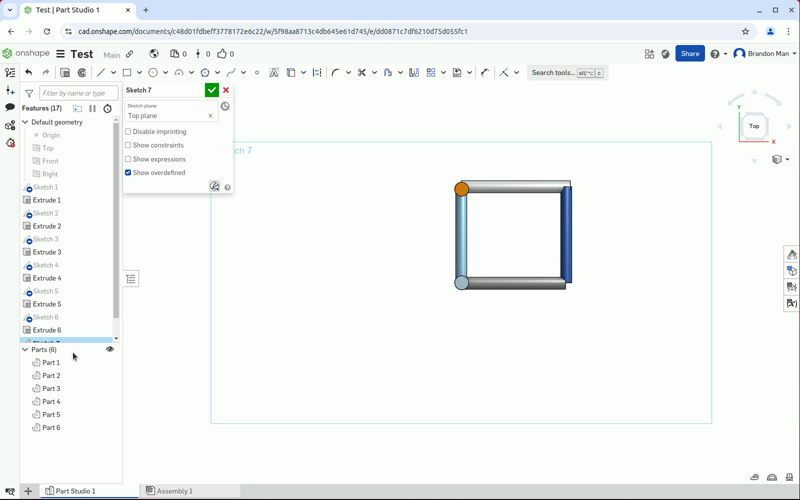
key(y)
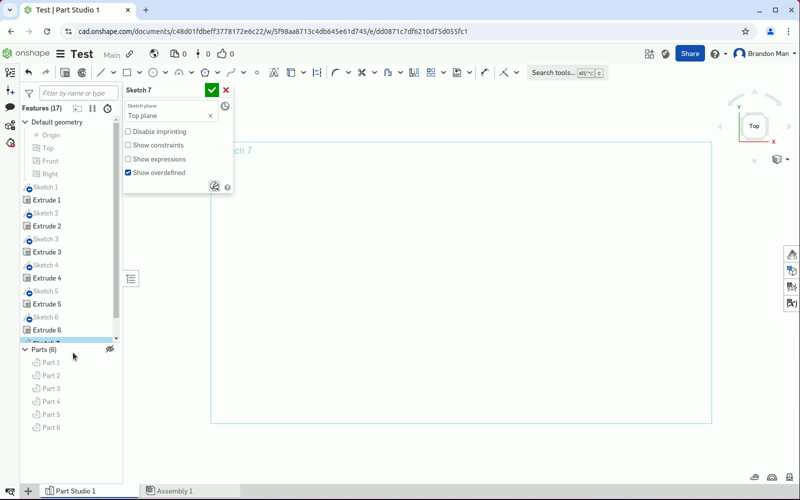
key(c)
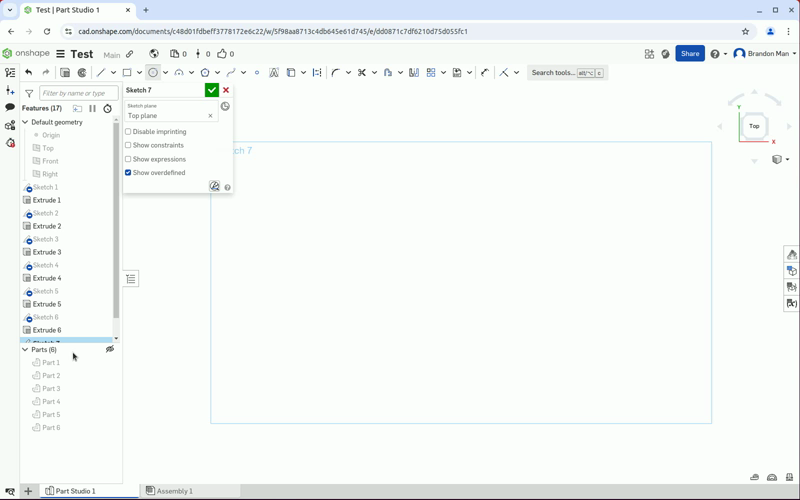
key_down(shift)
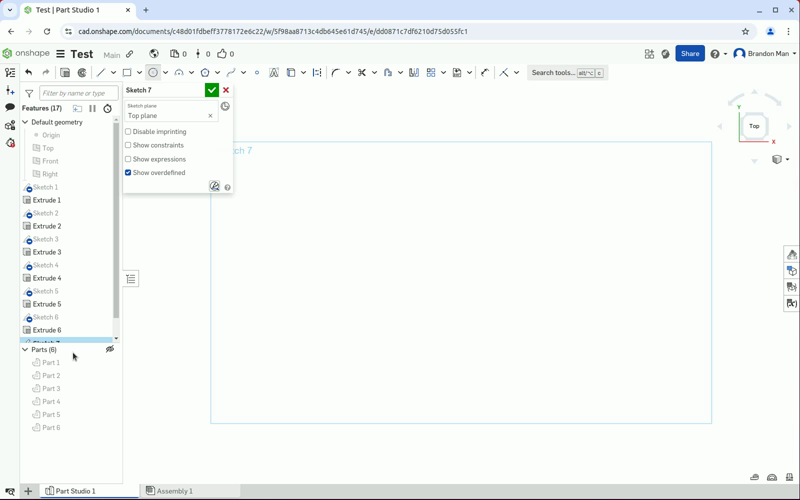
mouse_move(567, 186)
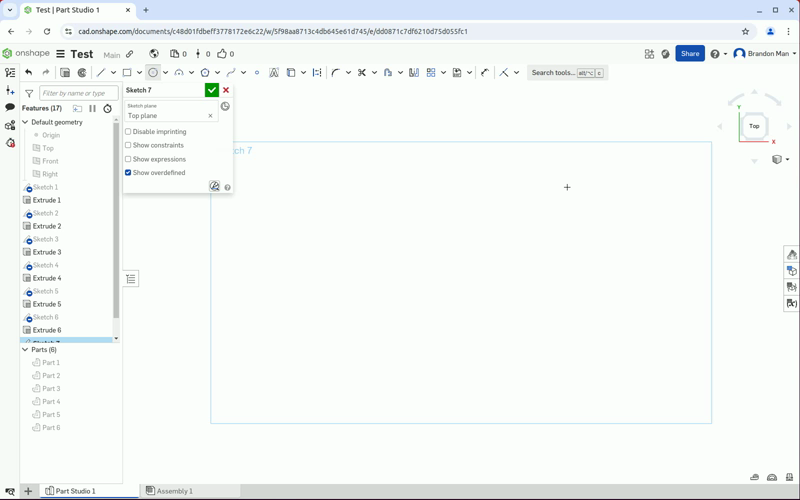
click(567, 186)
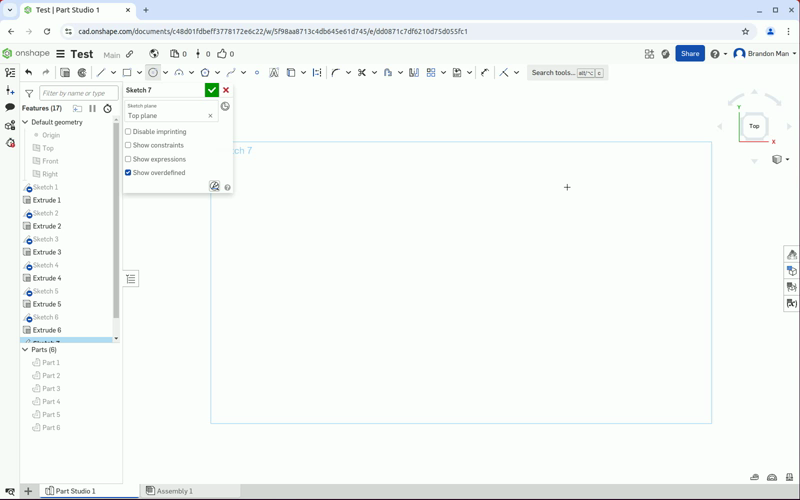
key_up(shift)
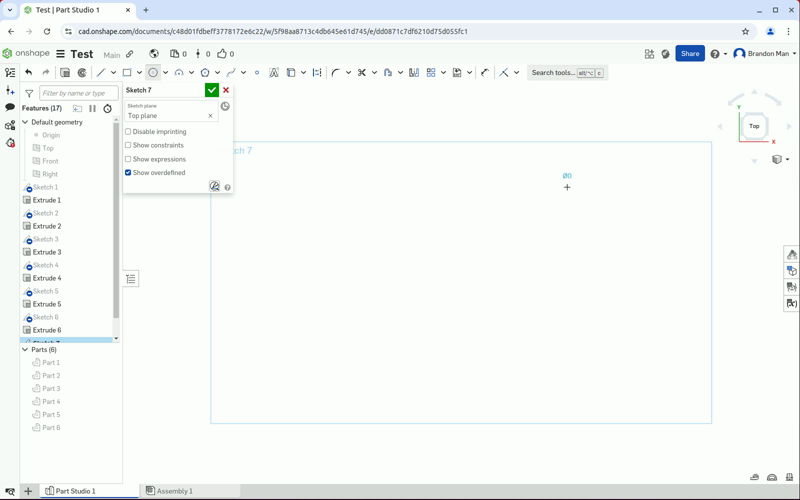
mouse_move(574, 186)
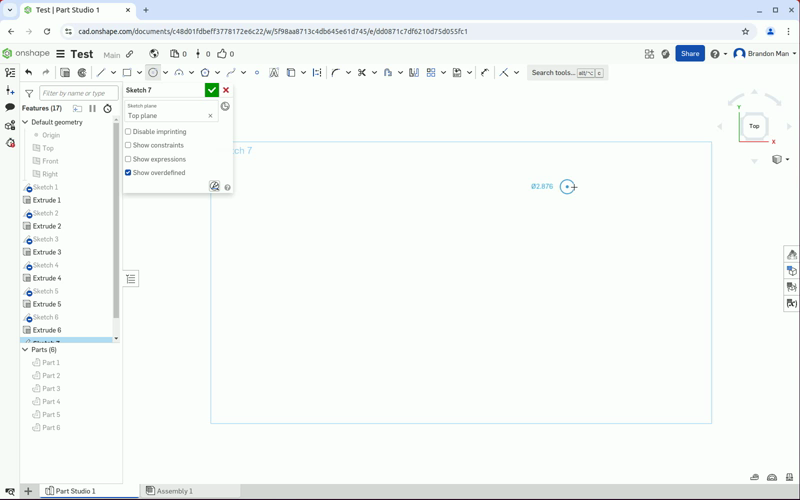
click(574, 186)
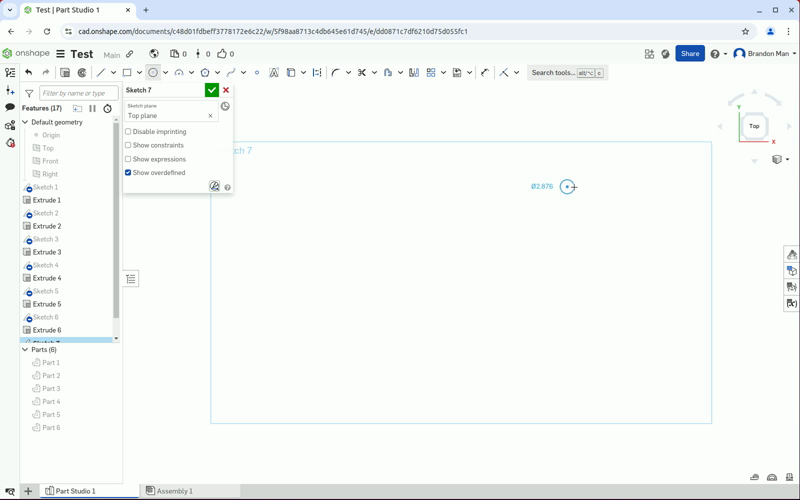
key(esc)
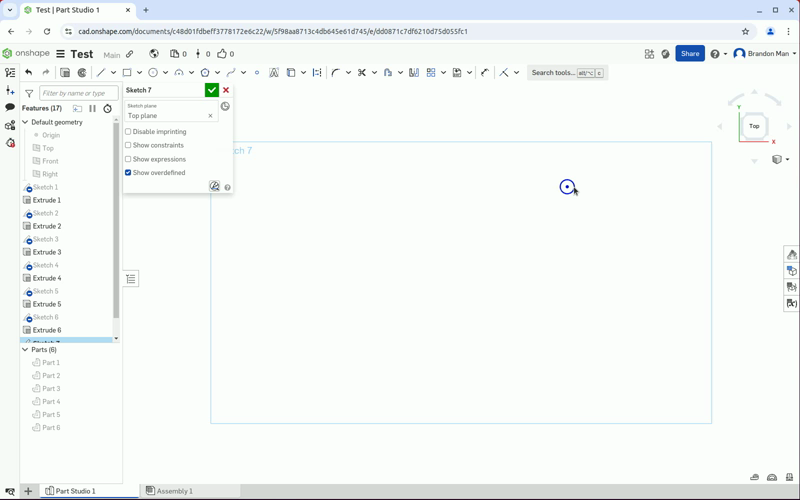
mouse_move(561, 188)
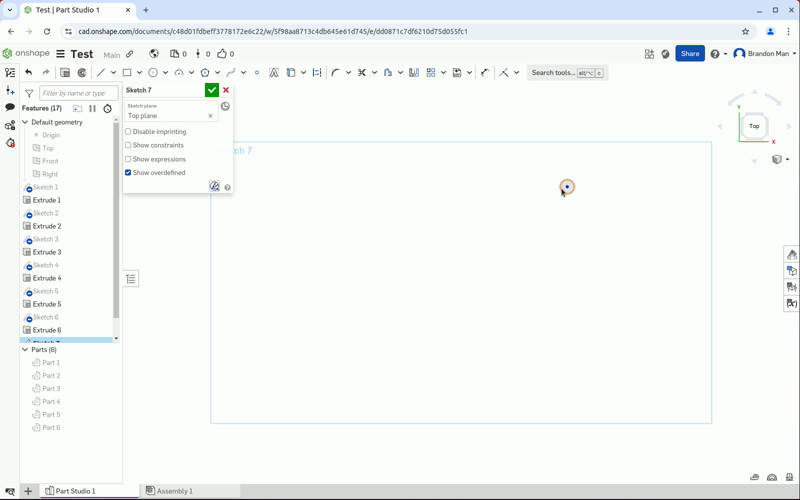
scroll(6)
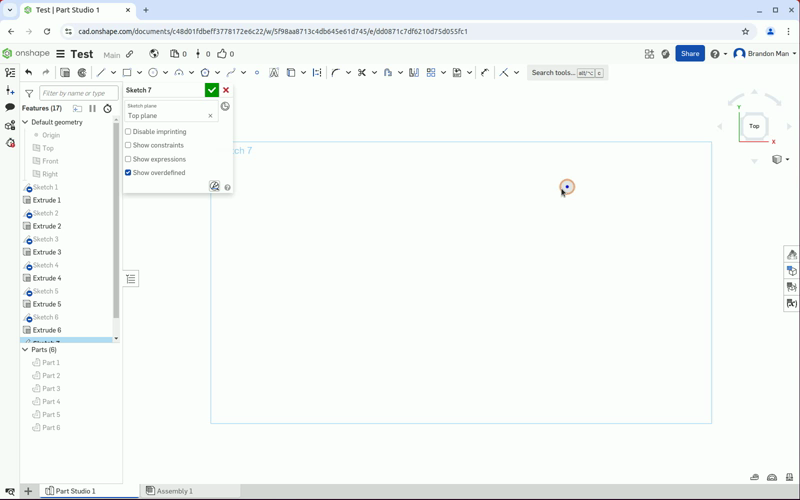
scroll(6)
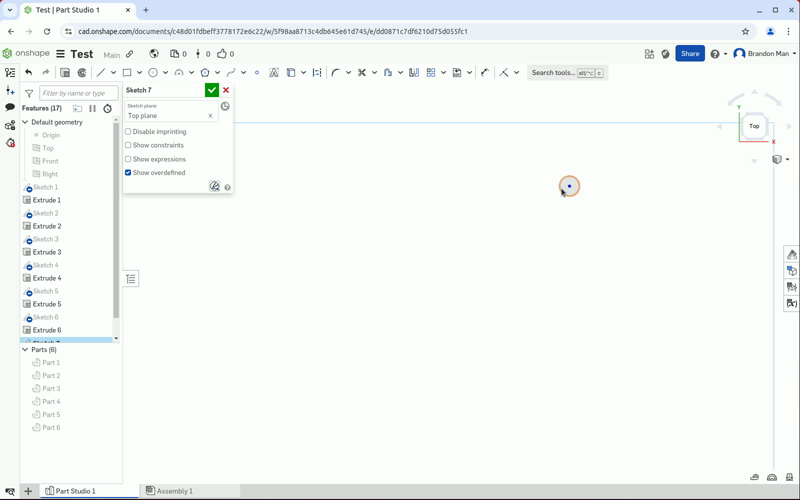
scroll(6)
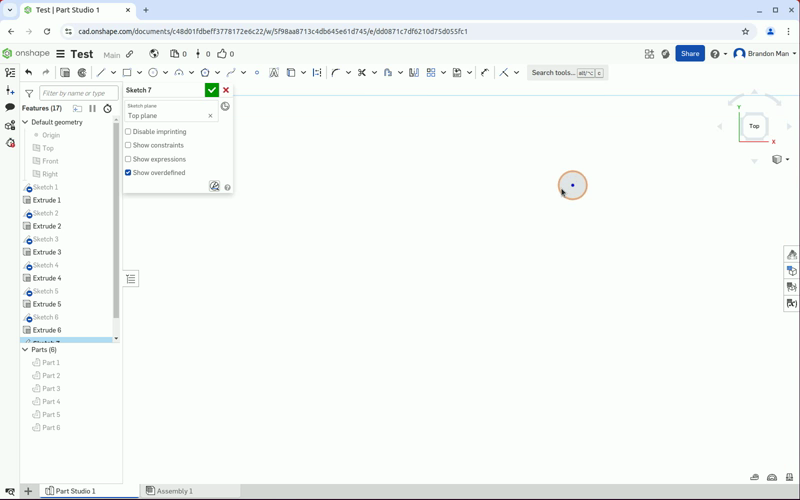
scroll(6)
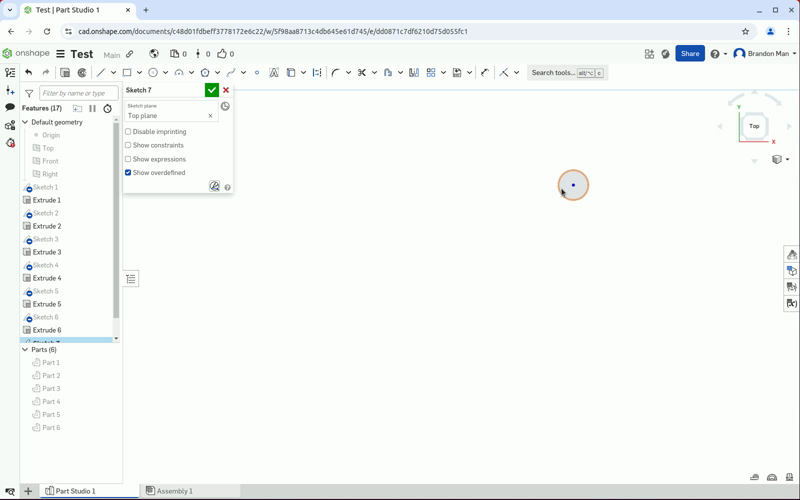
scroll(6)
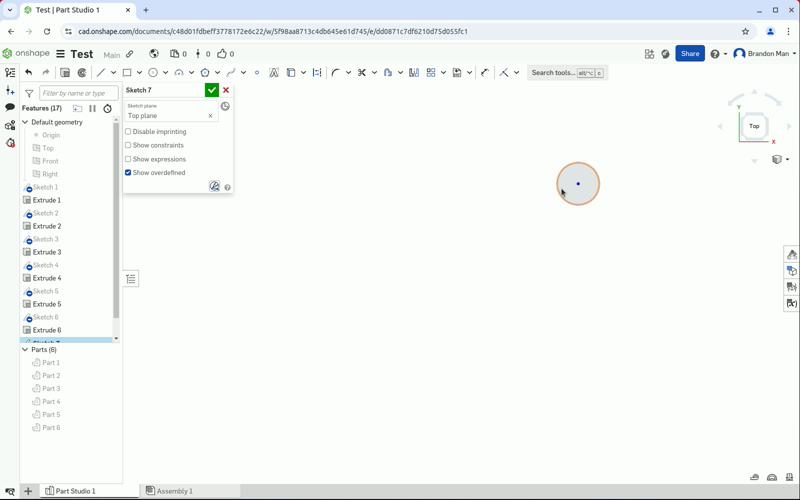
scroll(6)
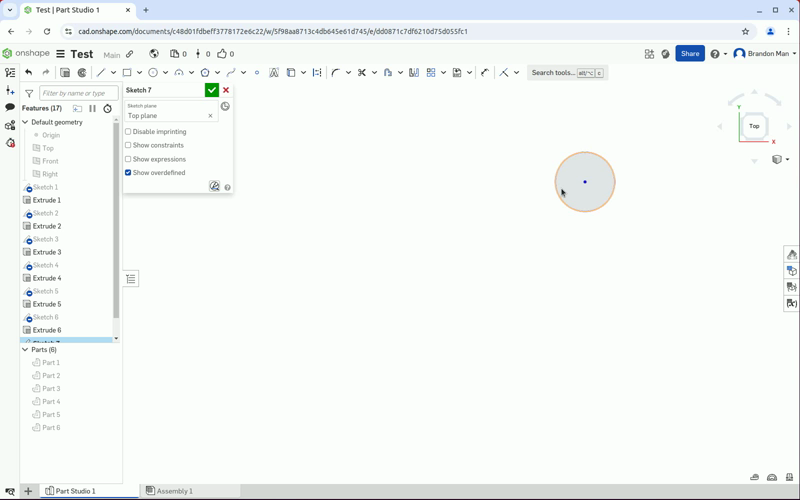
scroll(6)
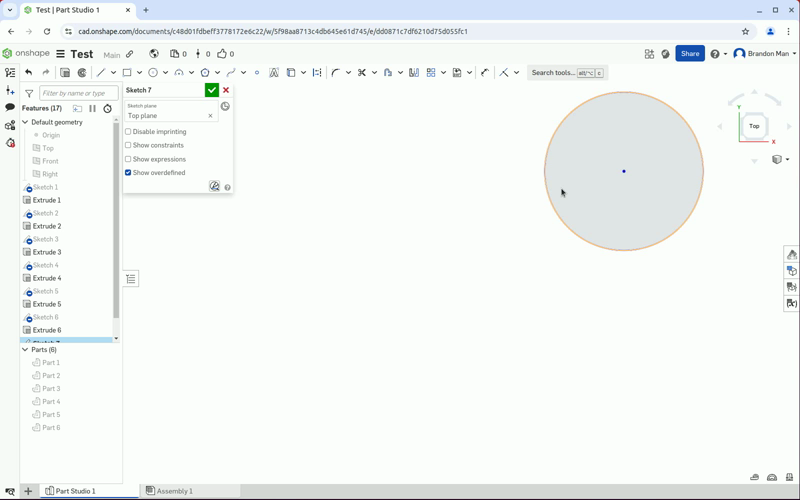
click(561, 188)
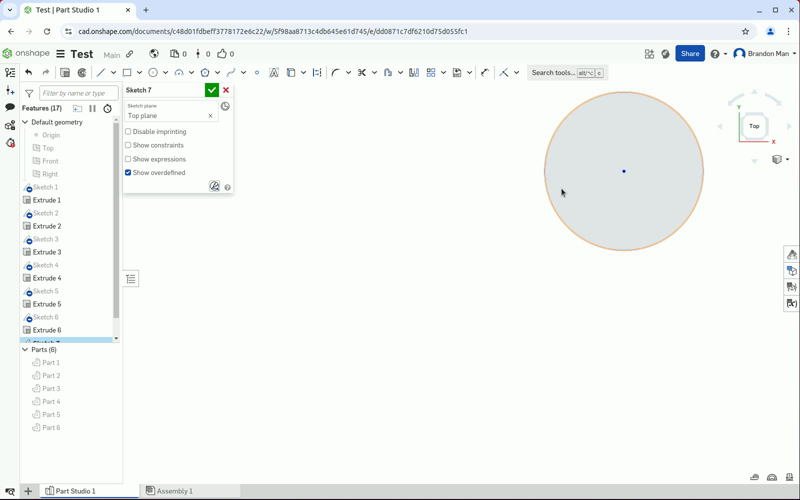
scroll(-6)
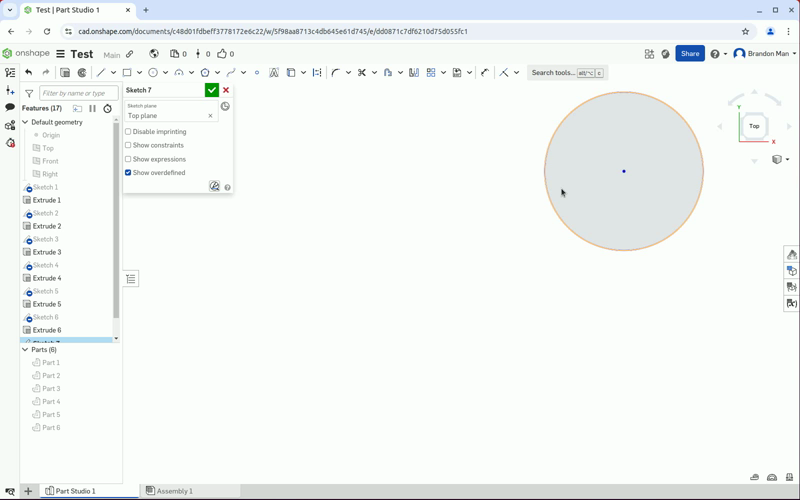
scroll(-6)
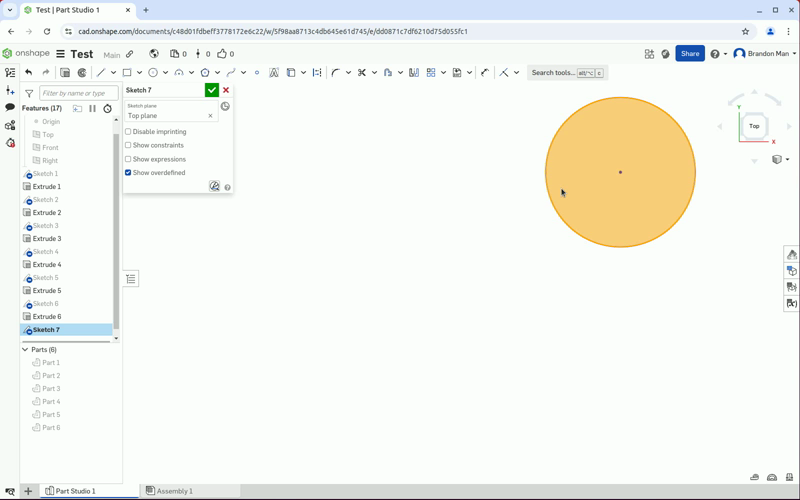
scroll(-6)
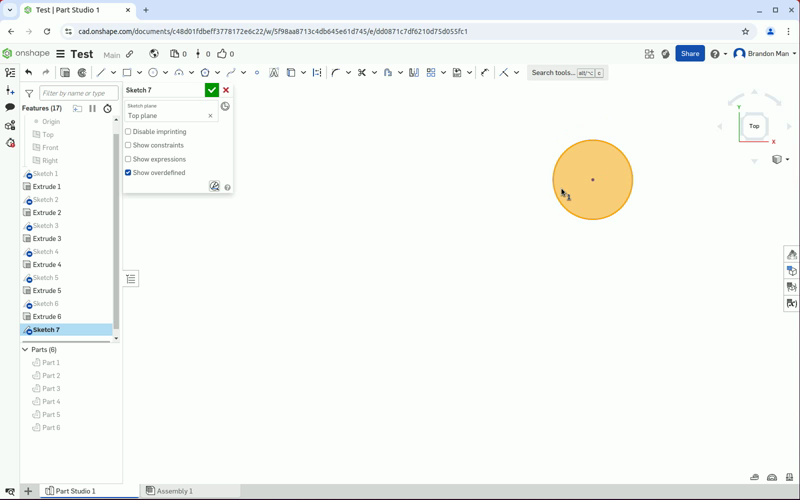
scroll(-6)
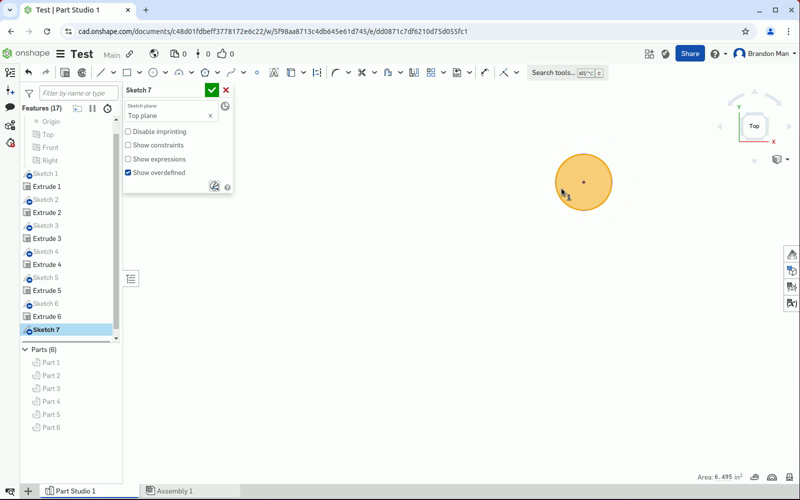
scroll(-6)
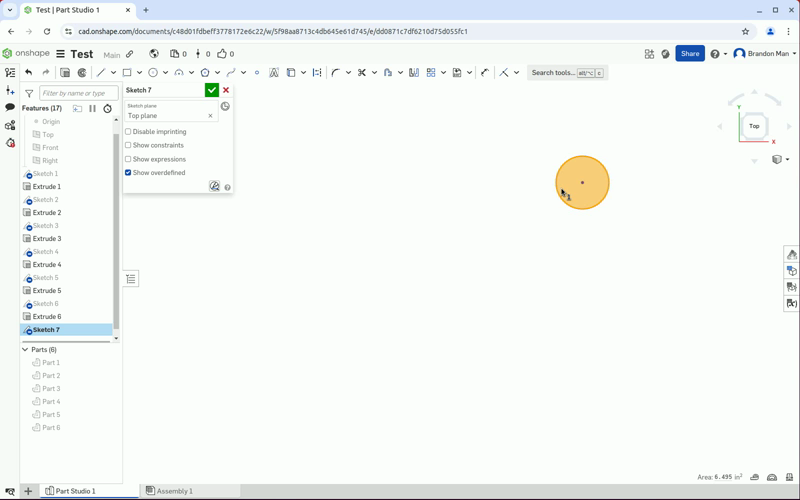
scroll(-6)
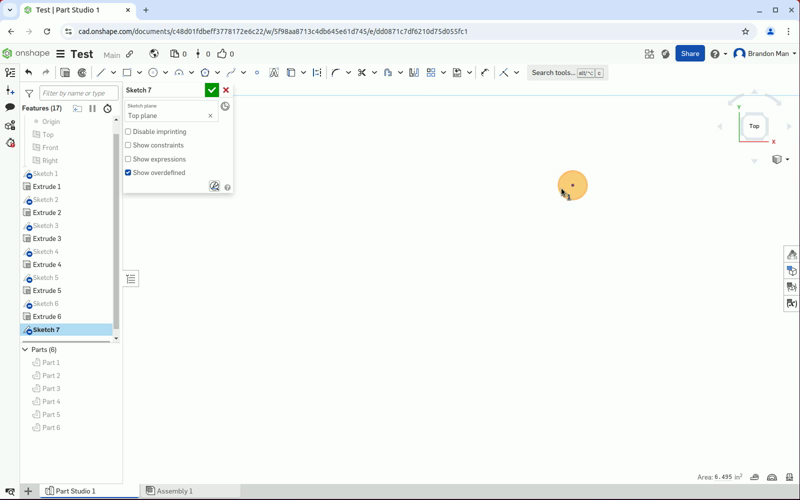
scroll(-6)
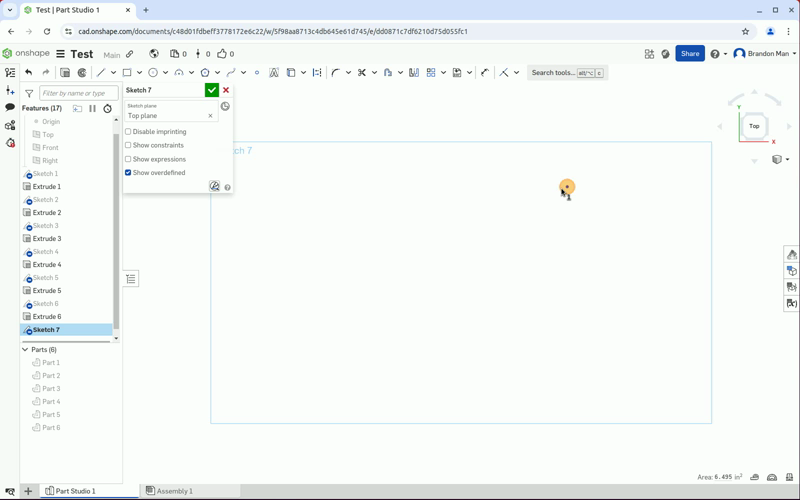
mouse_move(73, 352)
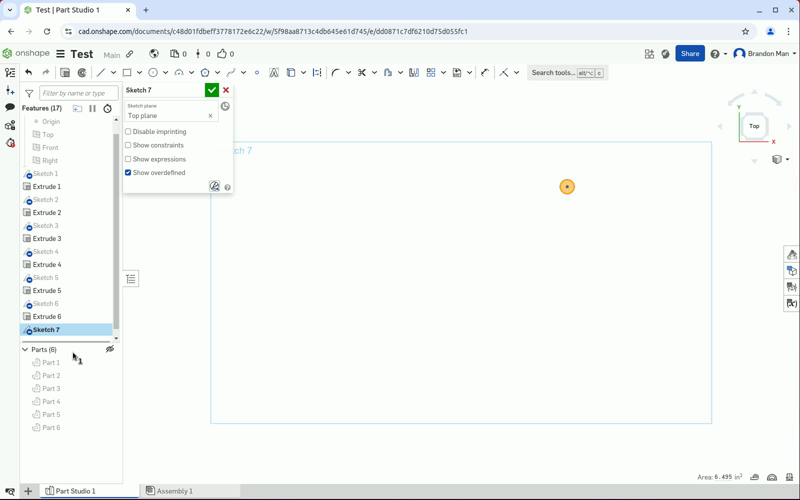
key(shift+y)
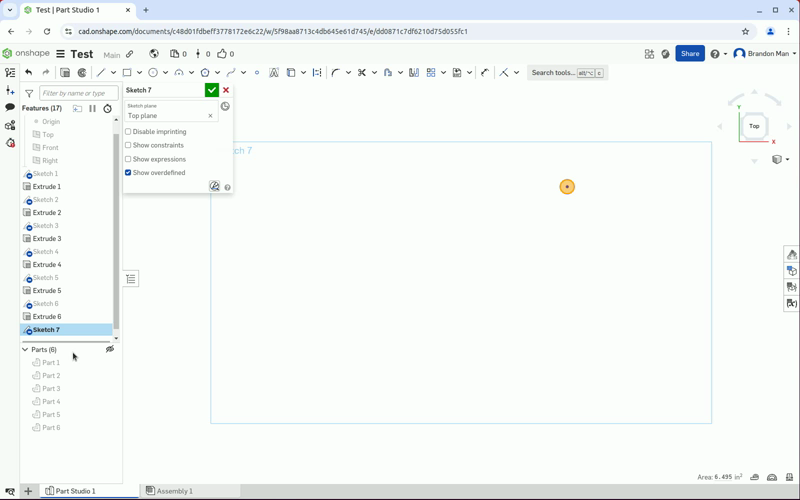
key(shift+e)
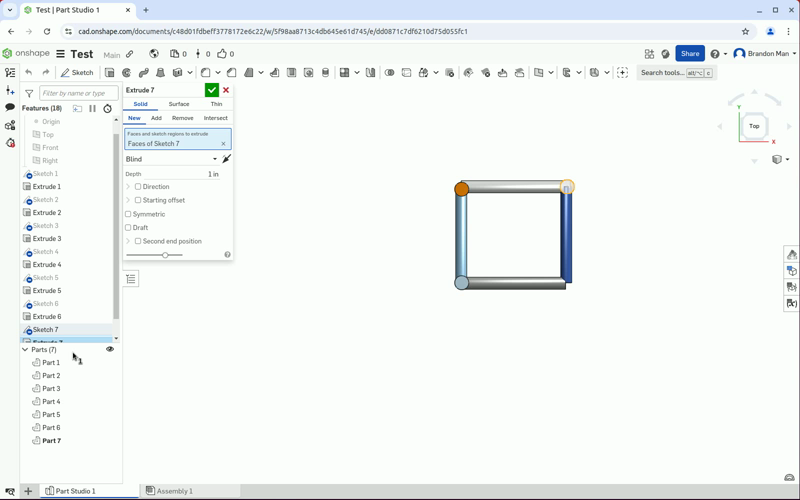
mouse_move(143, 106)
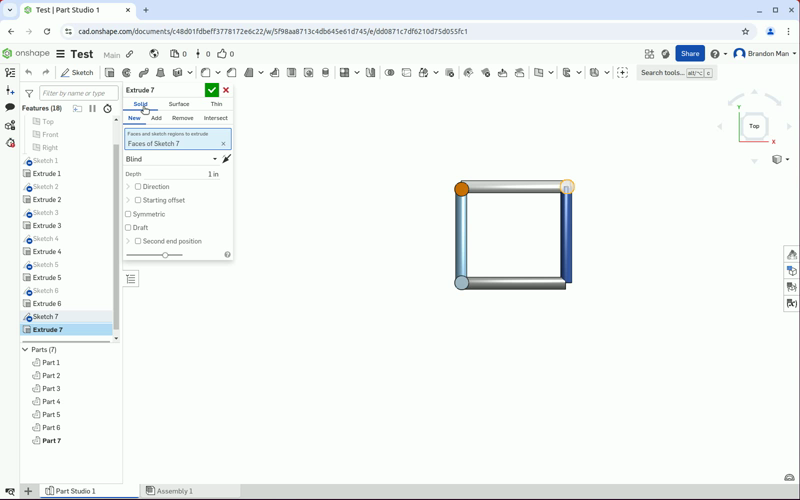
click(143, 106)
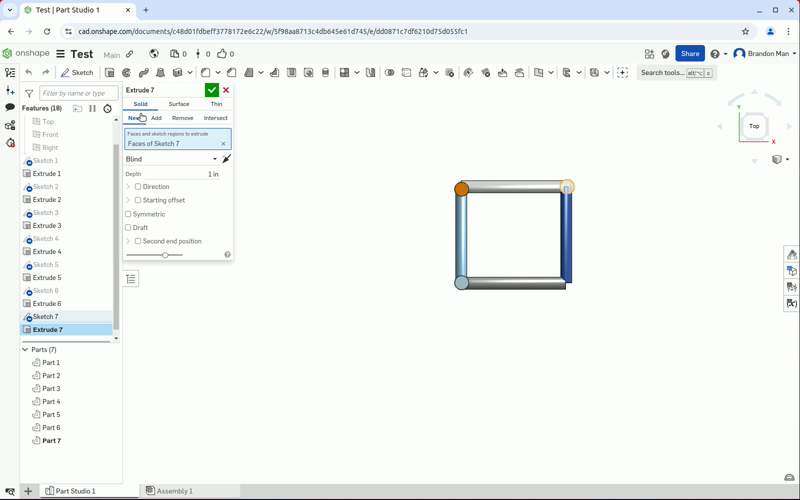
mouse_move(137, 120)
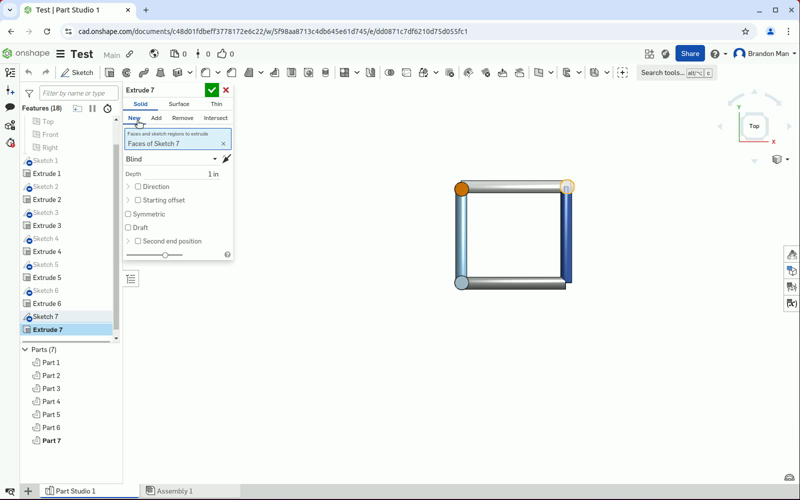
click(137, 120)
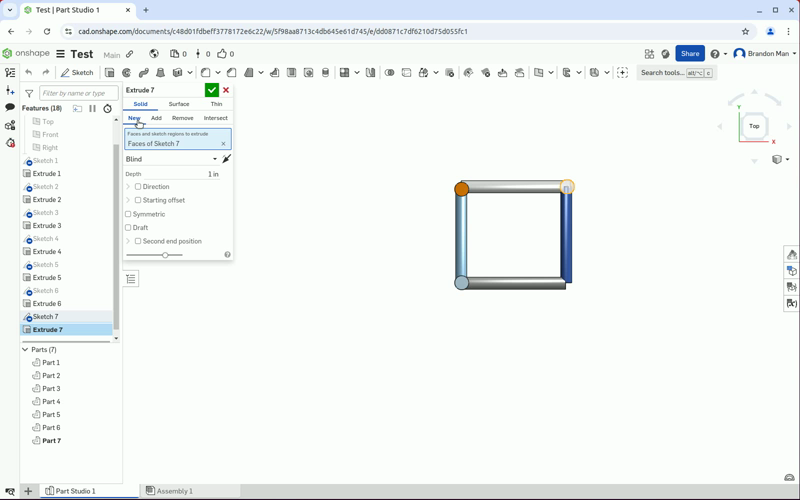
key(tab, 4)
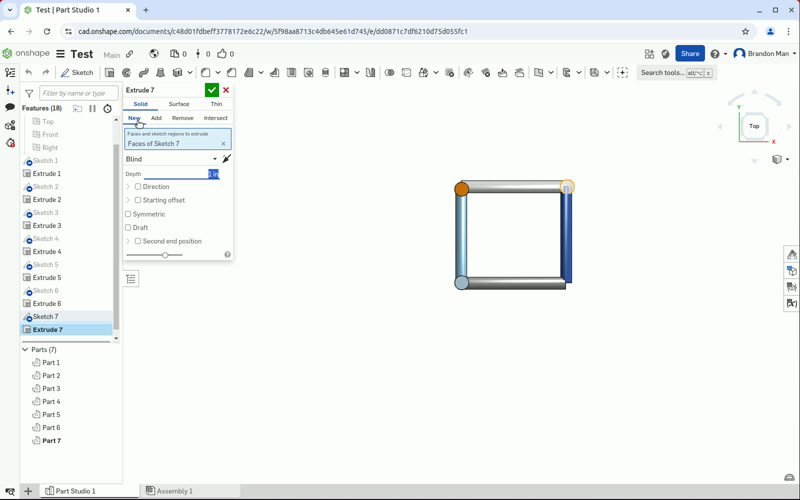
text(8.425)
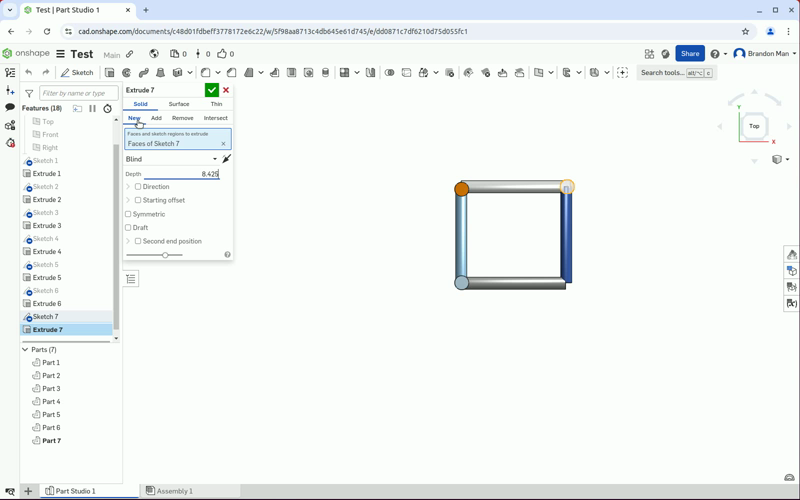
key(enter)
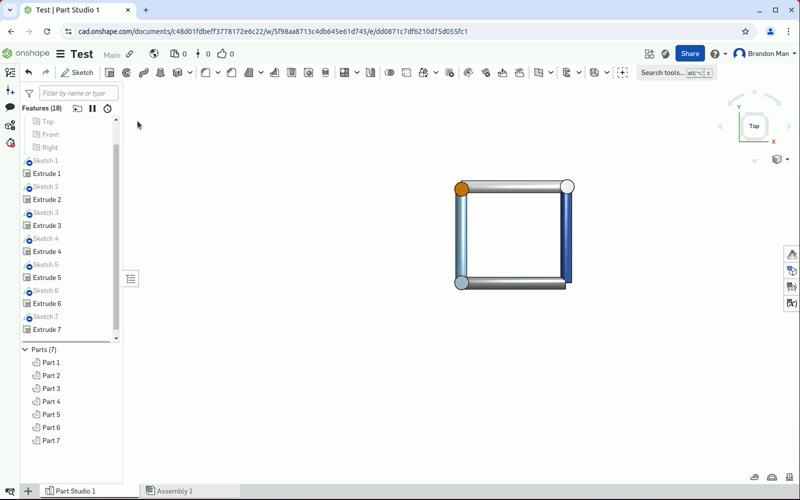
key(shift+h)
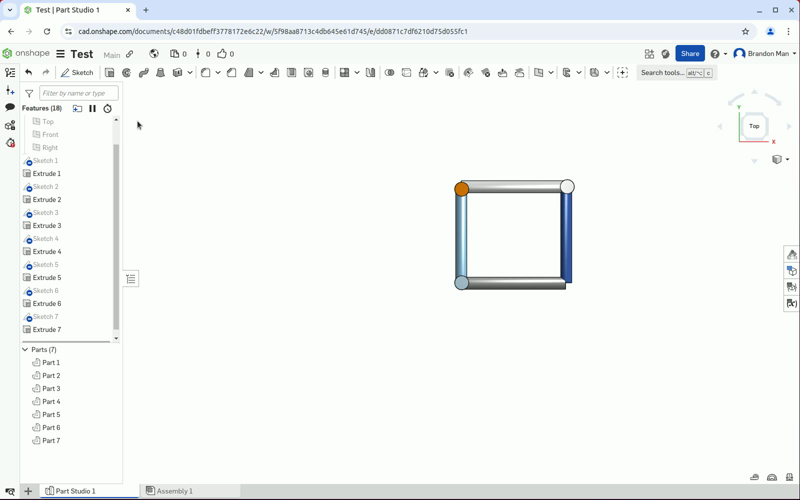
key(shift+h)
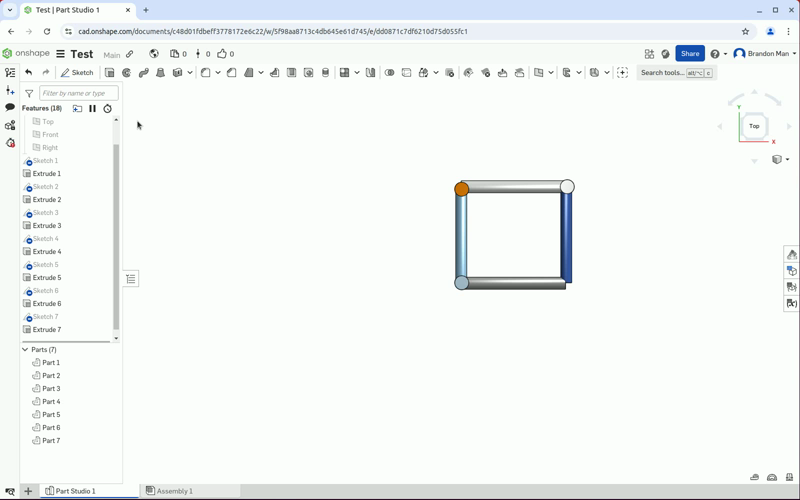
mouse_move(69, 163)
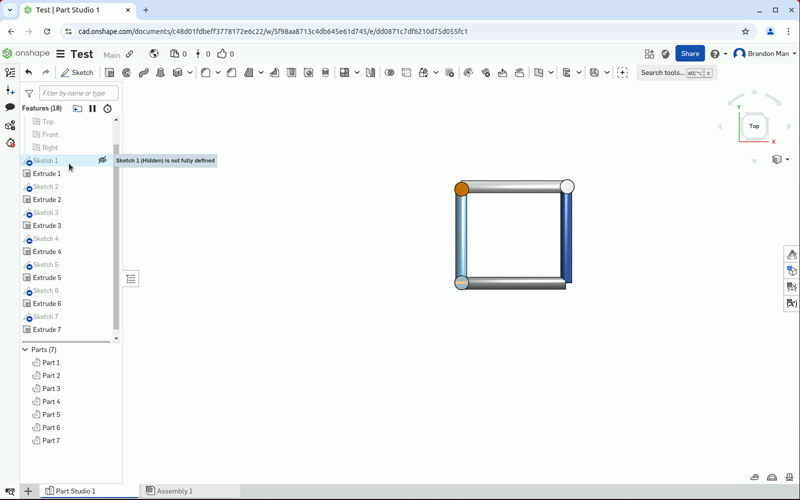
click(69, 163)
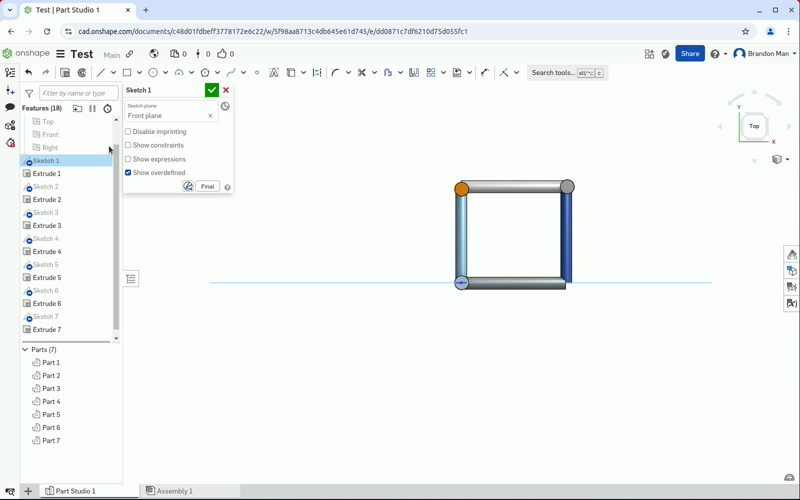
mouse_move(229, 92)
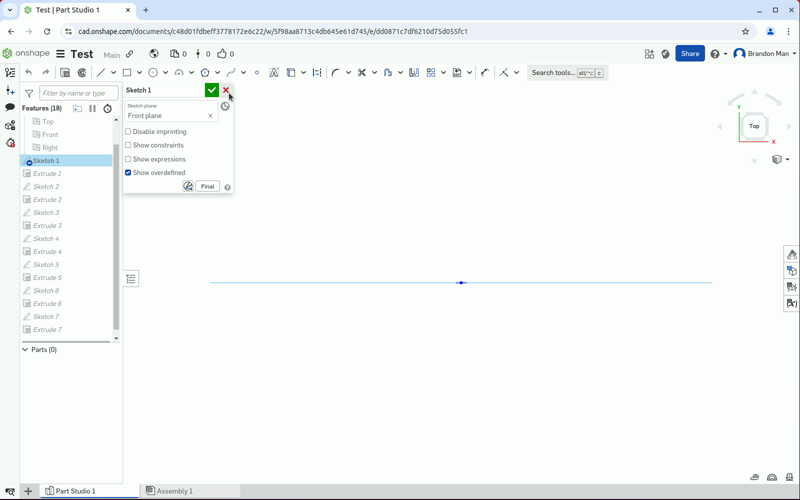
click(229, 92)
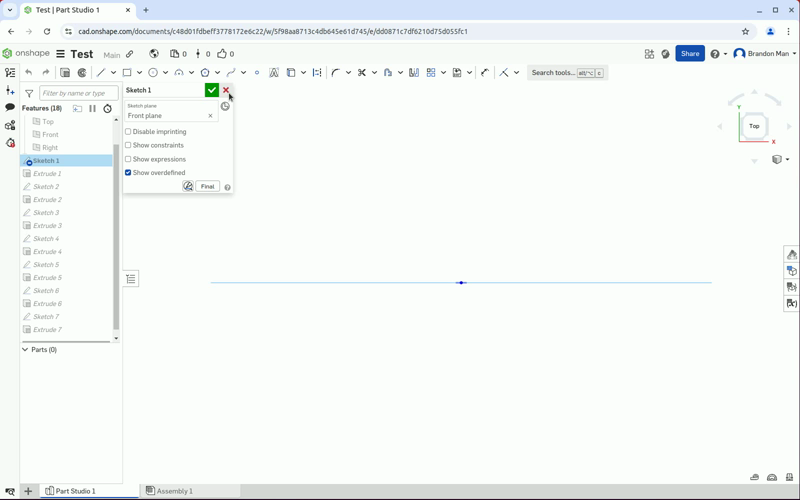
key(shift+s)
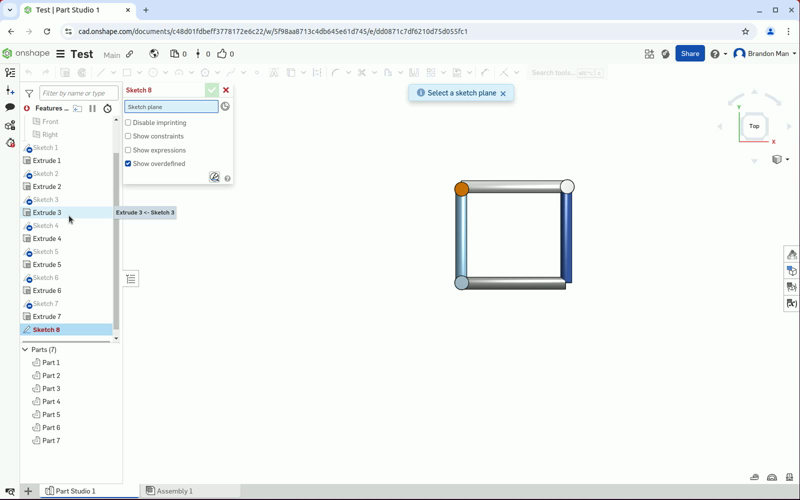
scroll(3)
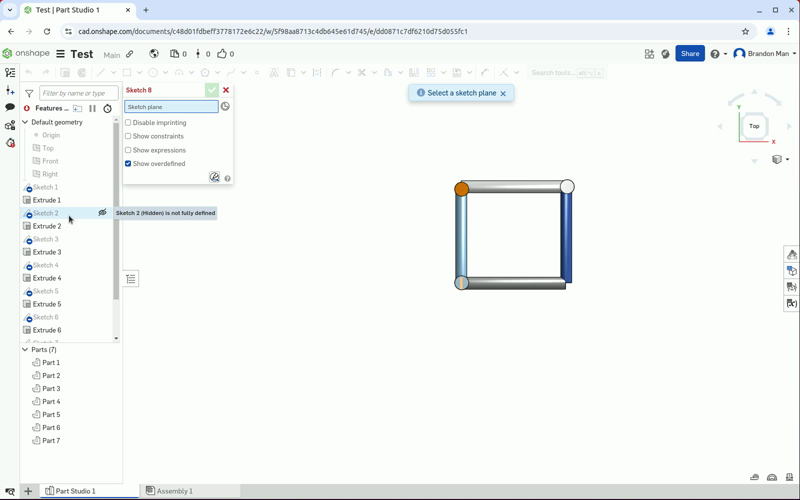
mouse_move(69, 150)
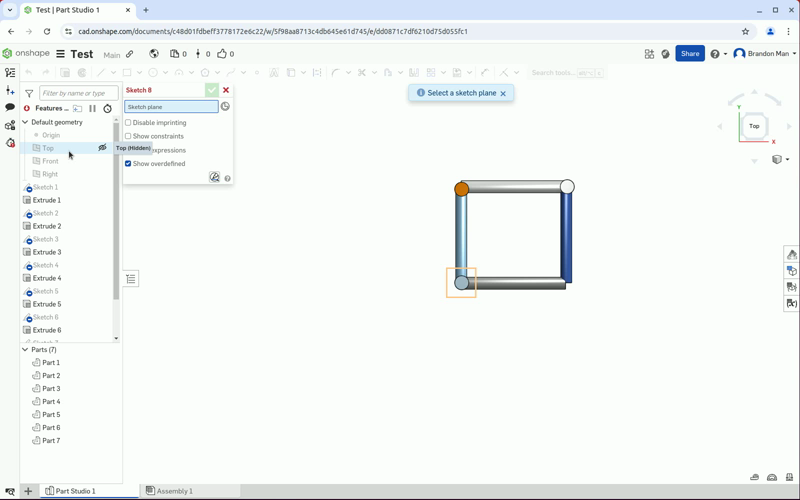
click(69, 150)
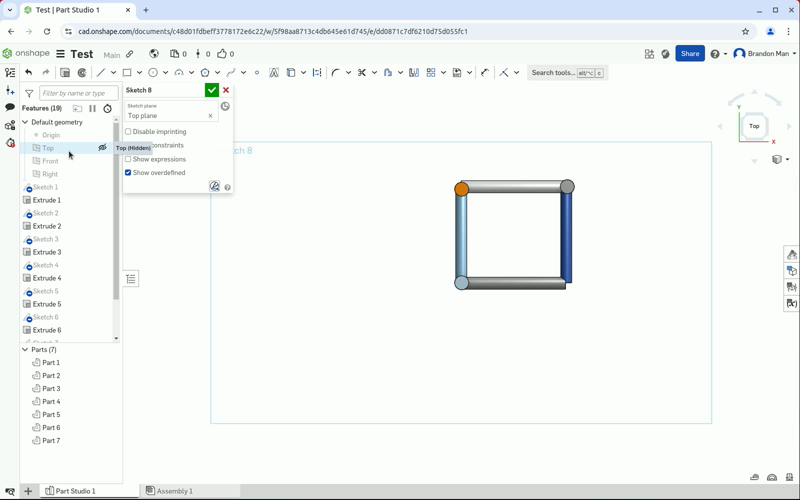
mouse_move(73, 352)
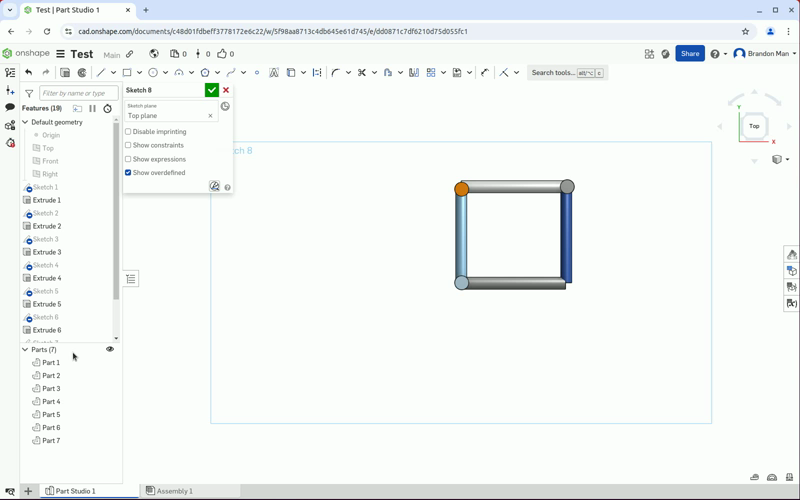
key(y)
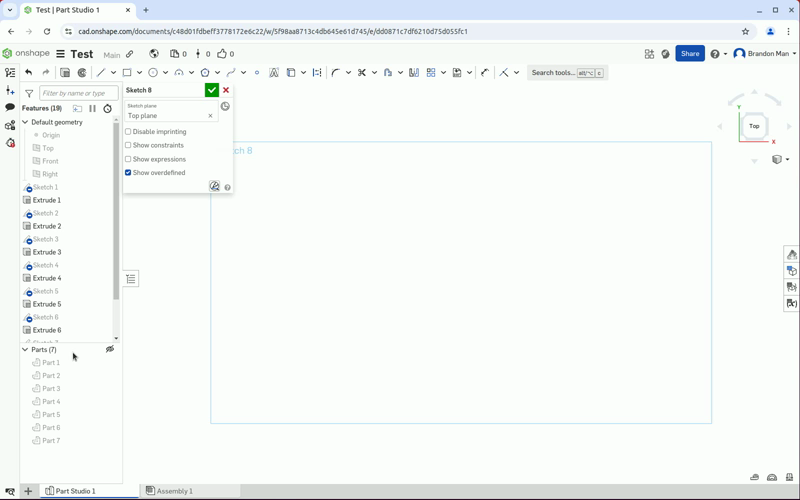
key(c)
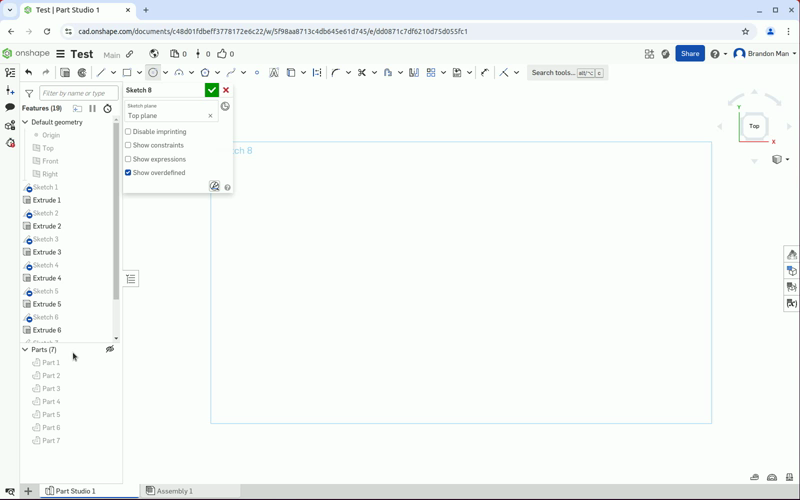
key_down(shift)
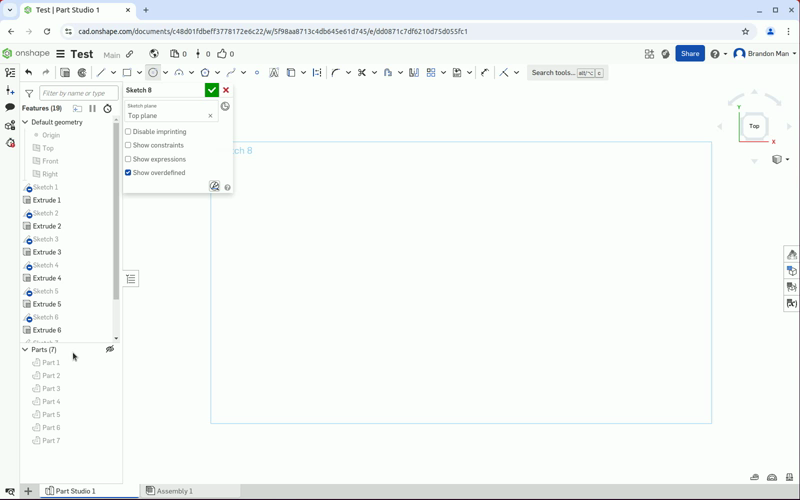
mouse_move(567, 282)
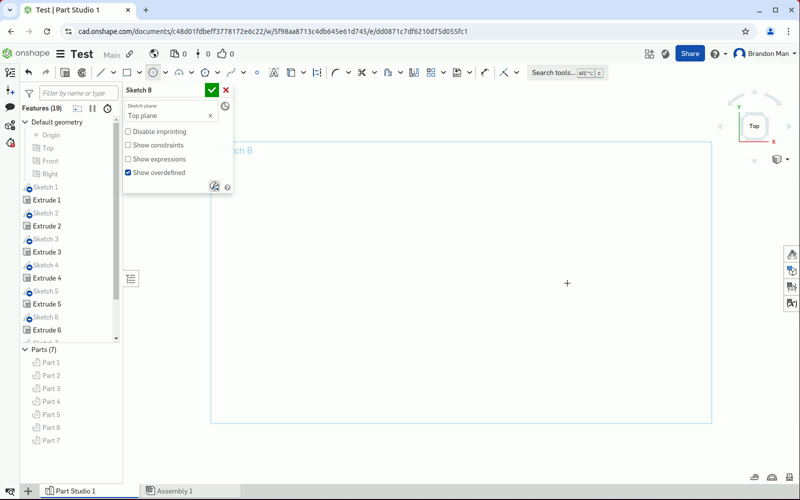
click(567, 282)
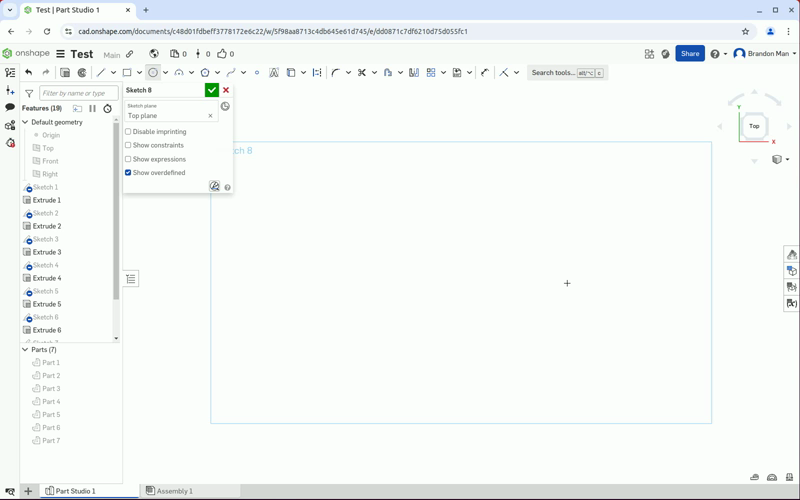
key_up(shift)
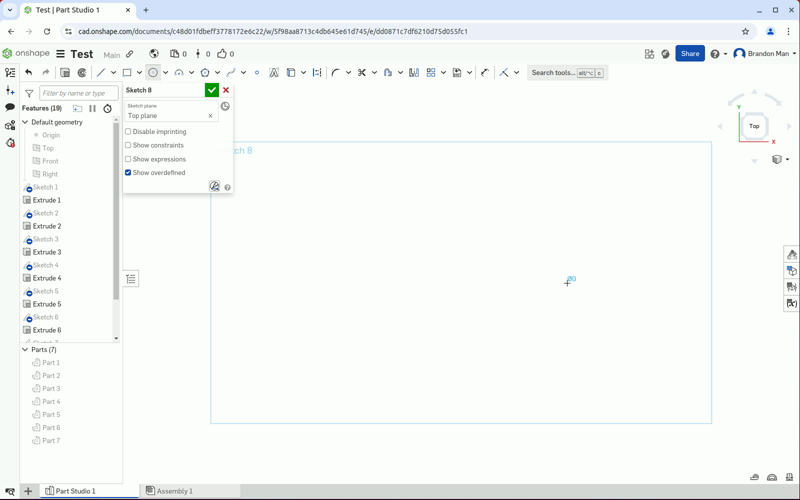
mouse_move(574, 282)
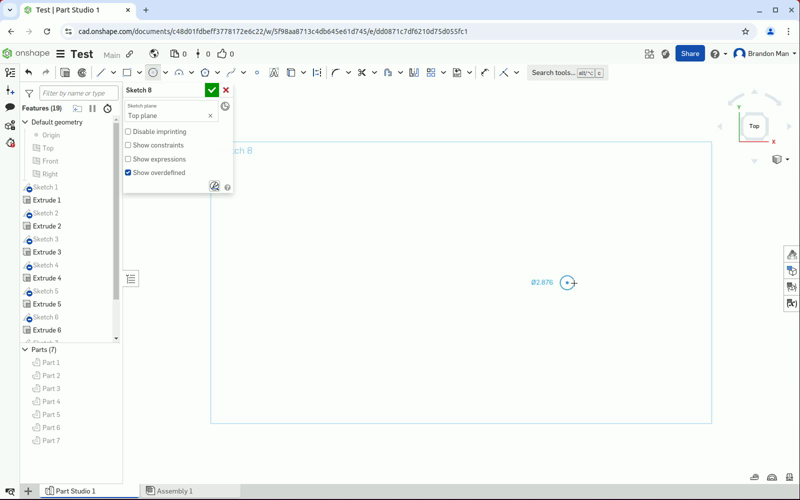
click(574, 282)
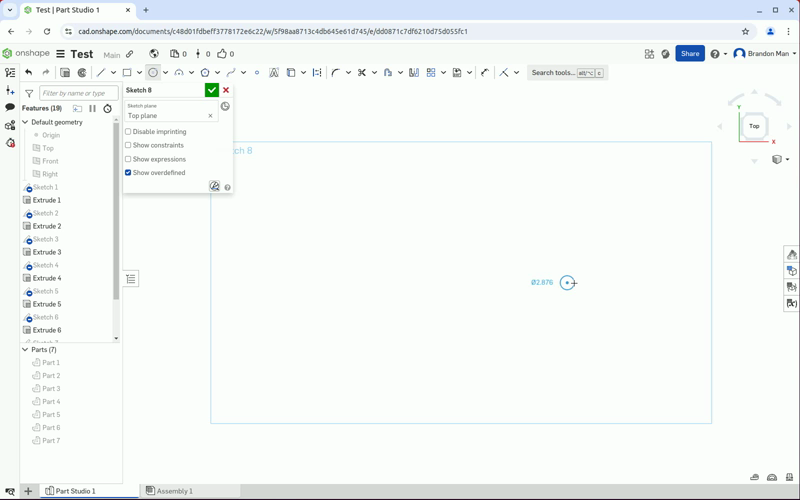
key(esc)
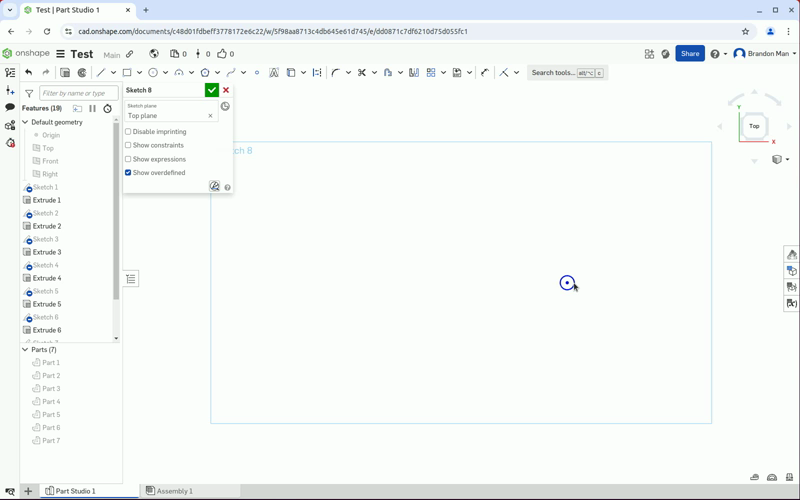
mouse_move(562, 285)
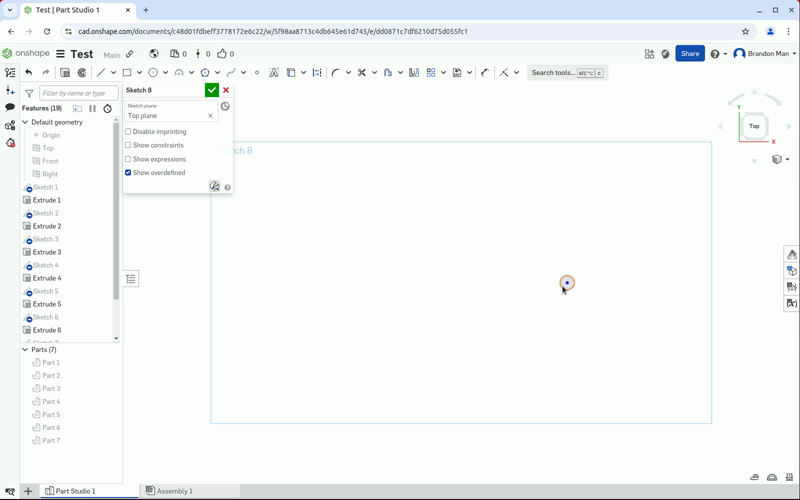
scroll(6)
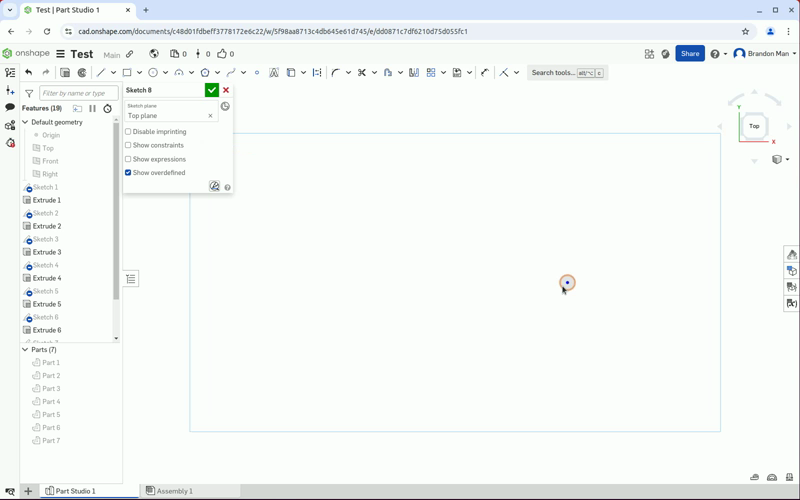
scroll(6)
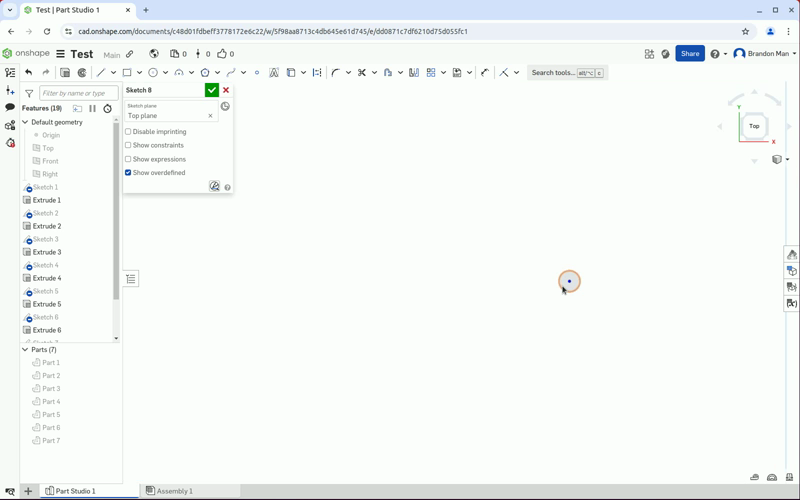
scroll(6)
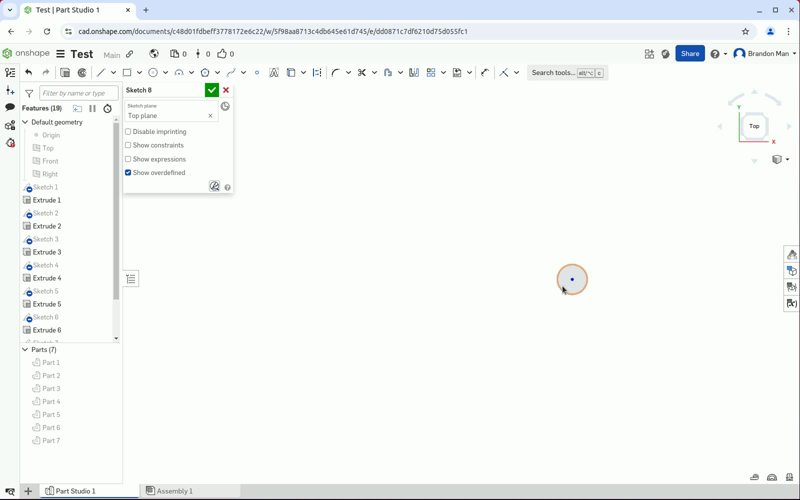
scroll(6)
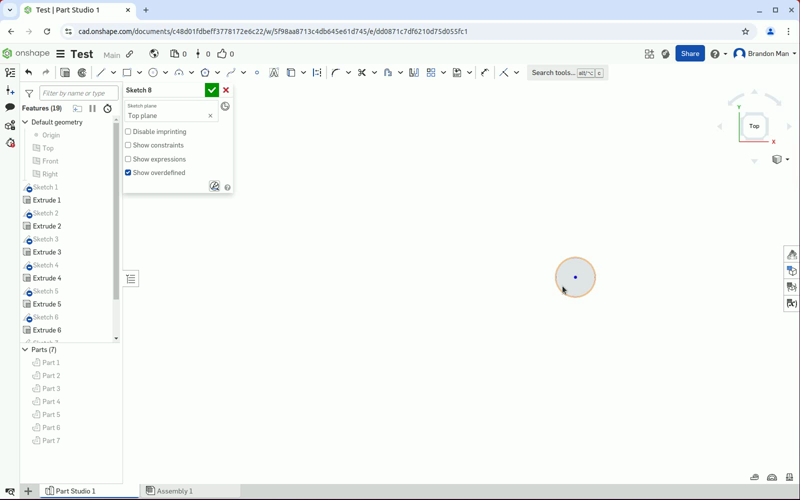
scroll(6)
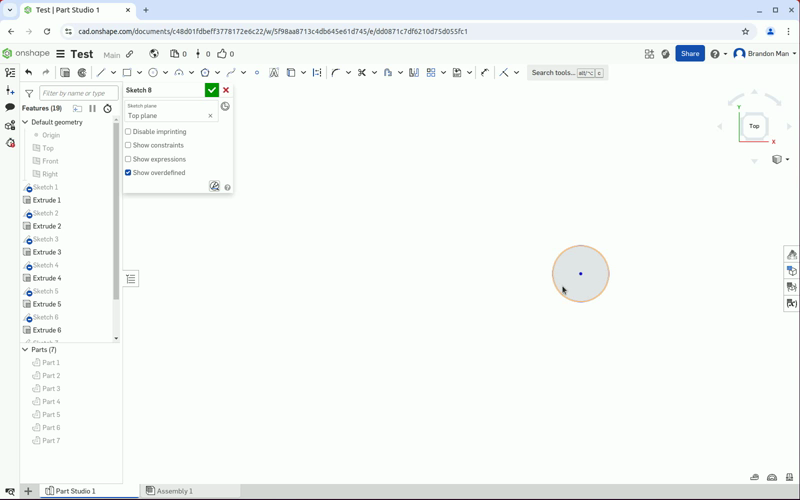
scroll(6)
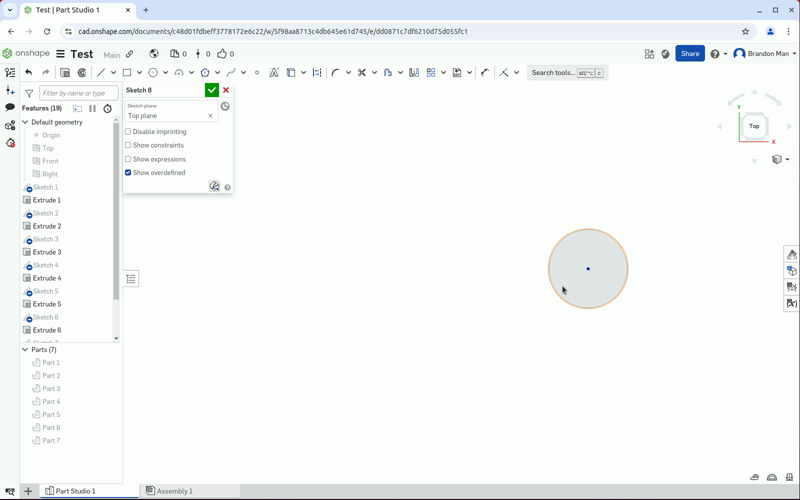
scroll(6)
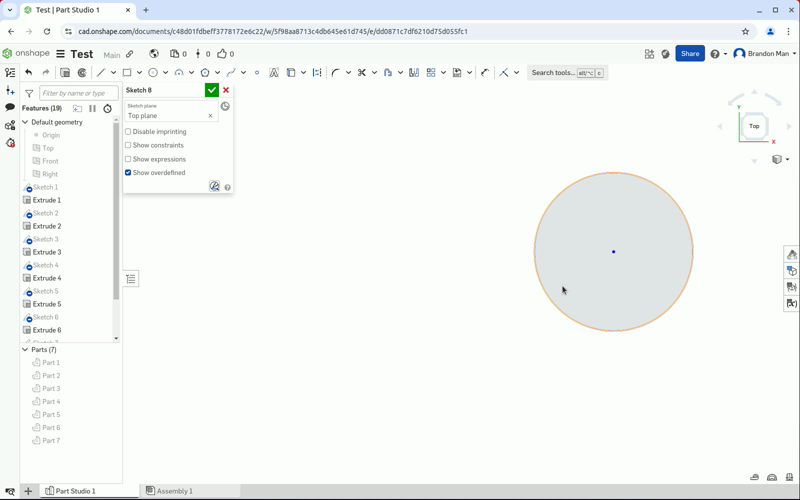
click(562, 285)
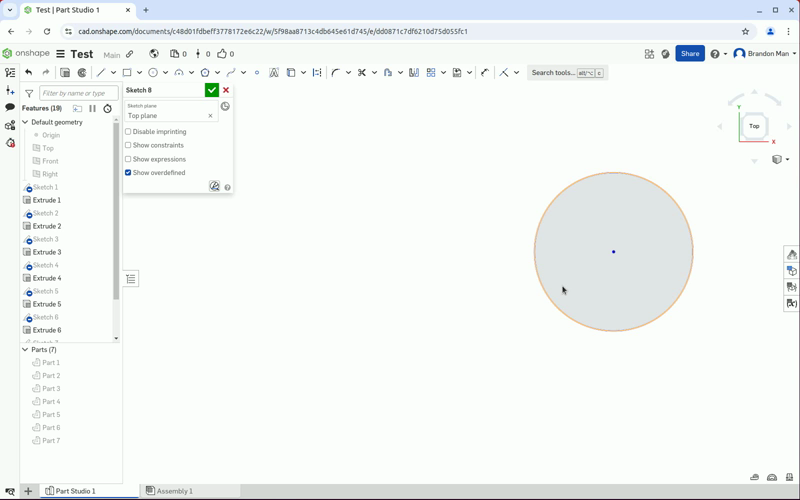
scroll(-6)
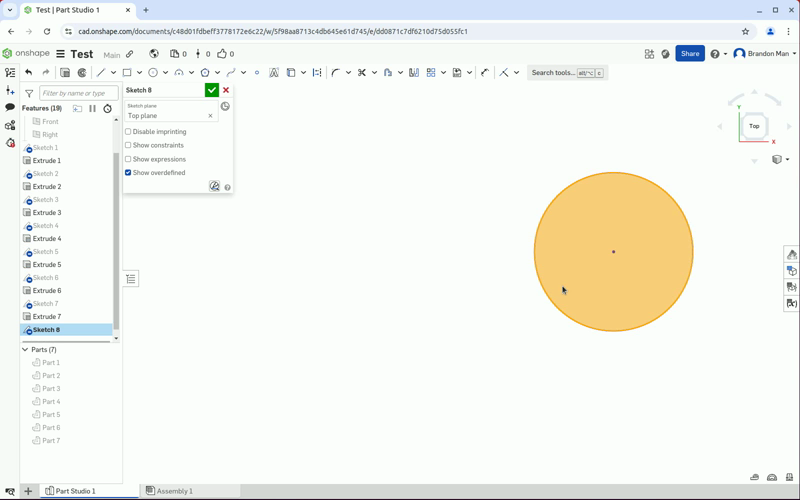
scroll(-6)
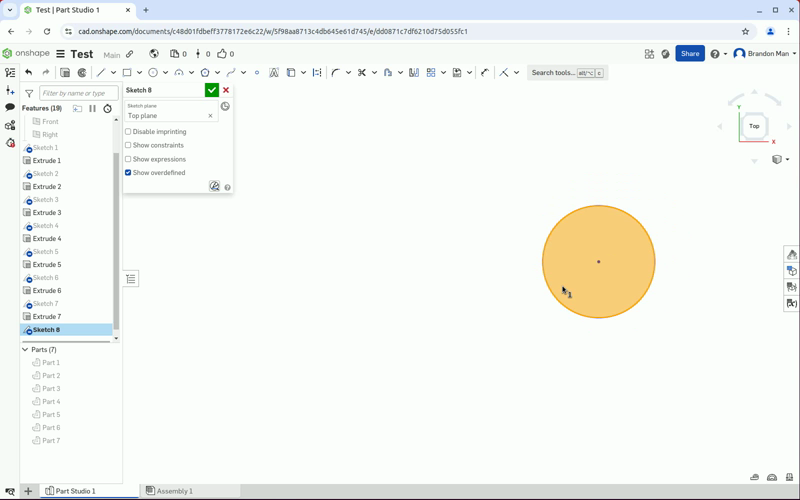
scroll(-6)
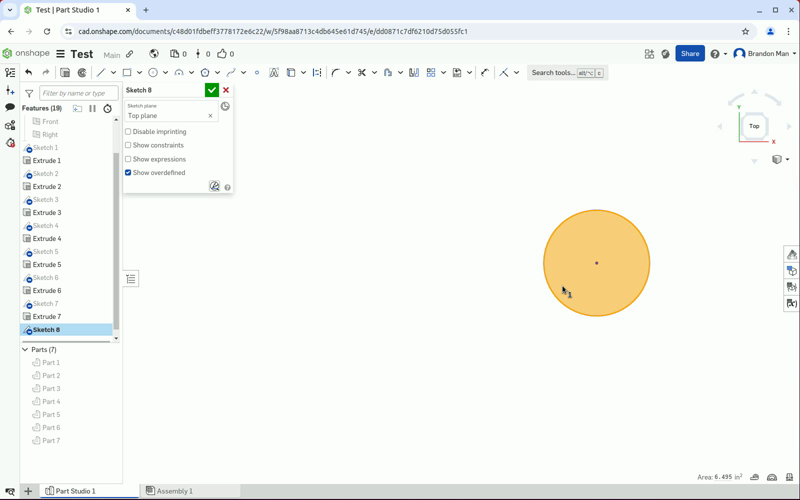
scroll(-6)
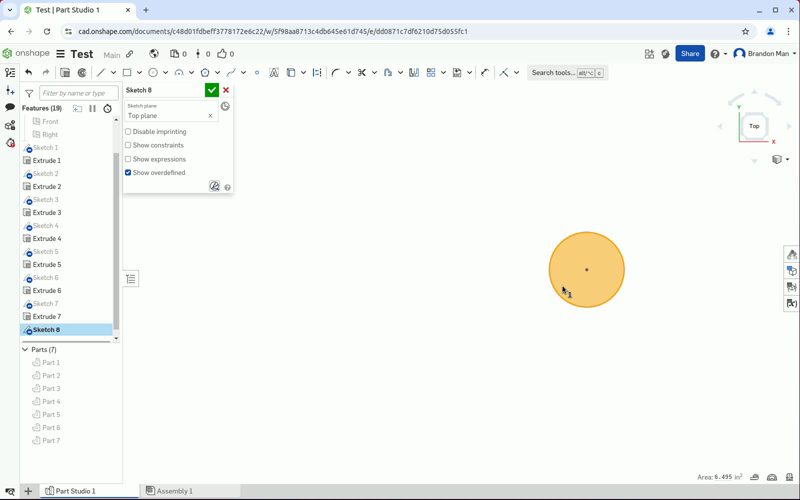
scroll(-6)
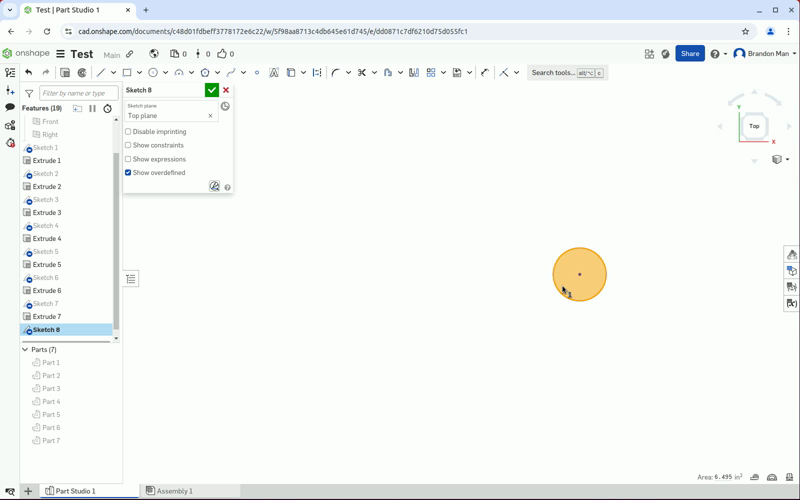
scroll(-6)
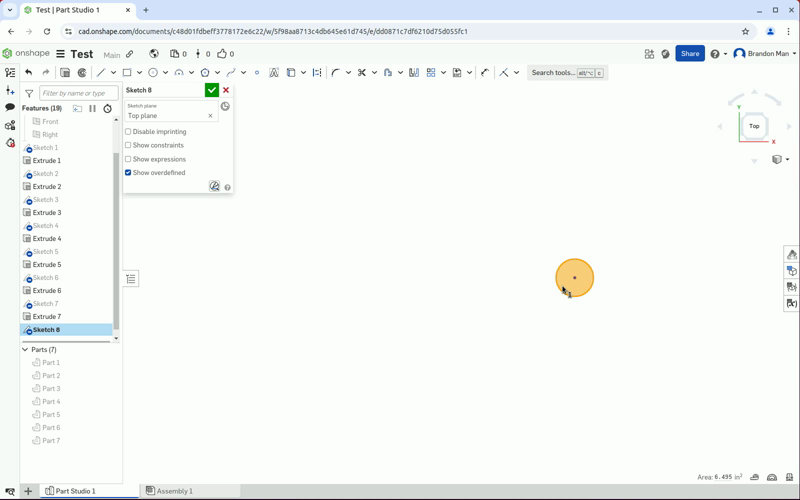
scroll(-6)
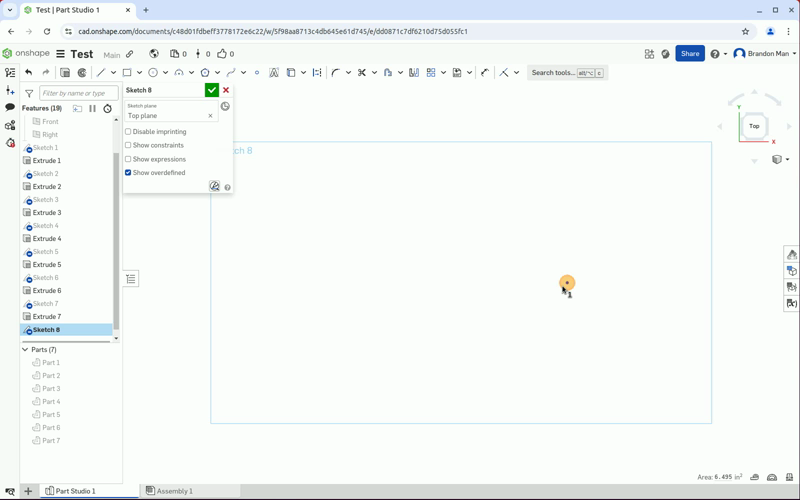
mouse_move(73, 352)
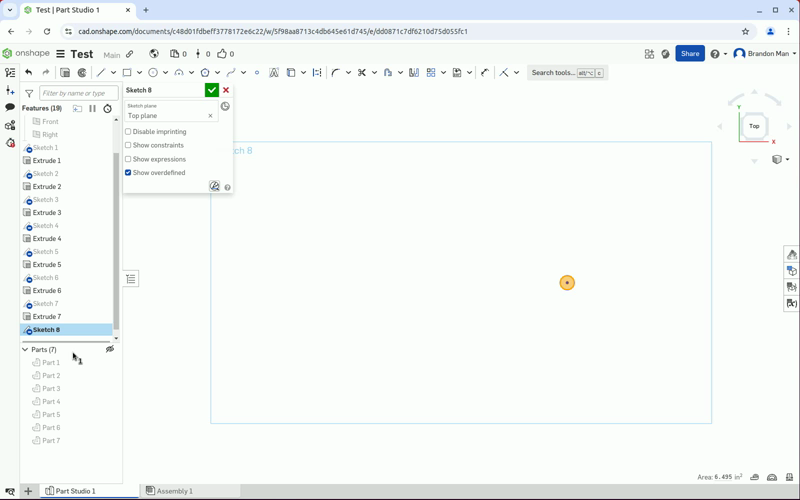
key(shift+y)
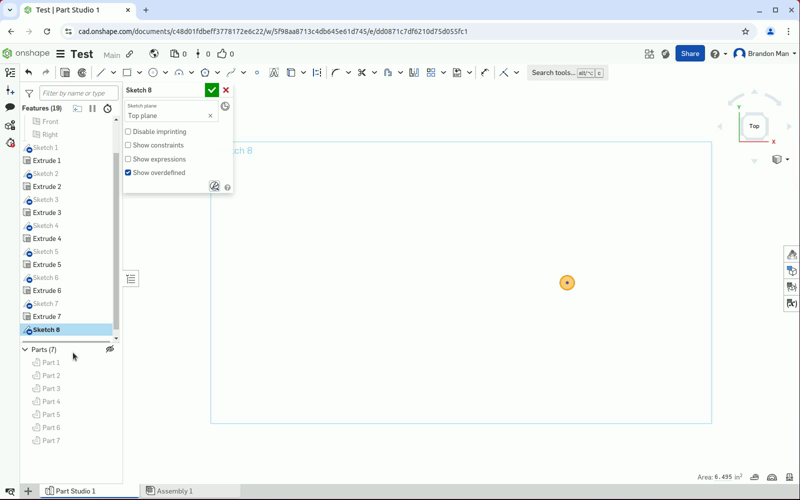
key(shift+e)
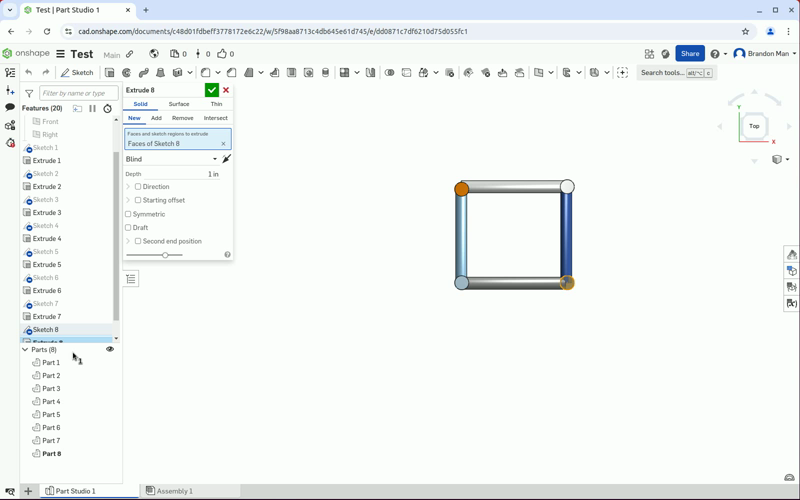
mouse_move(143, 106)
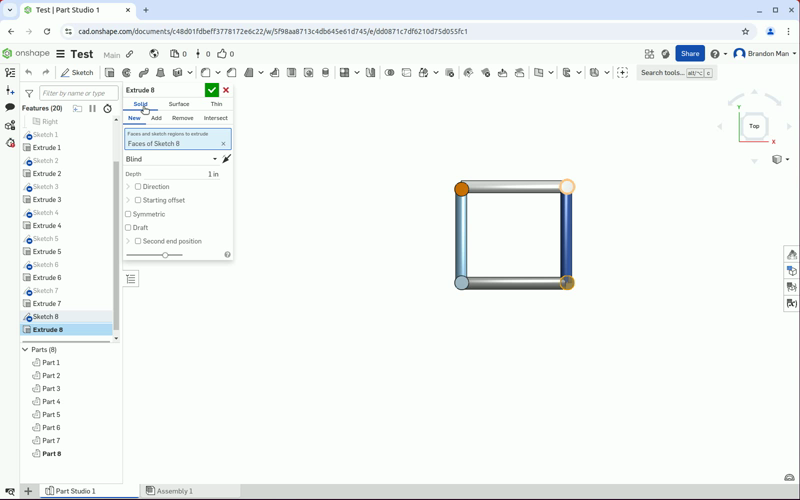
click(143, 106)
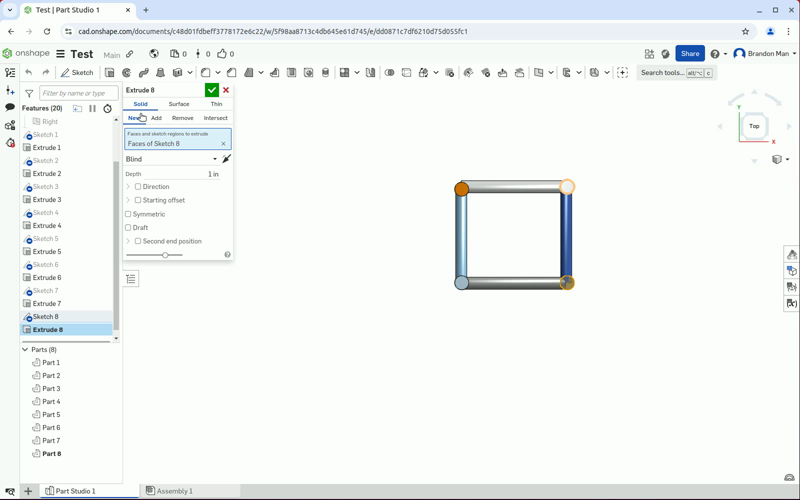
mouse_move(137, 120)
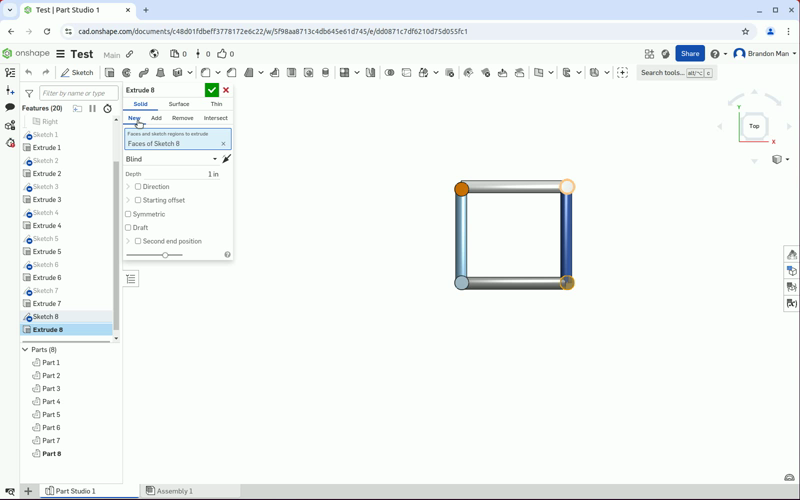
click(137, 120)
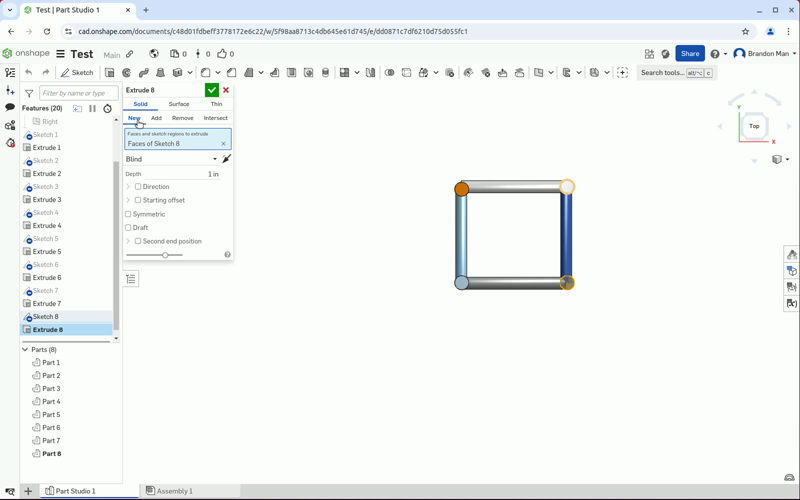
key(tab, 4)
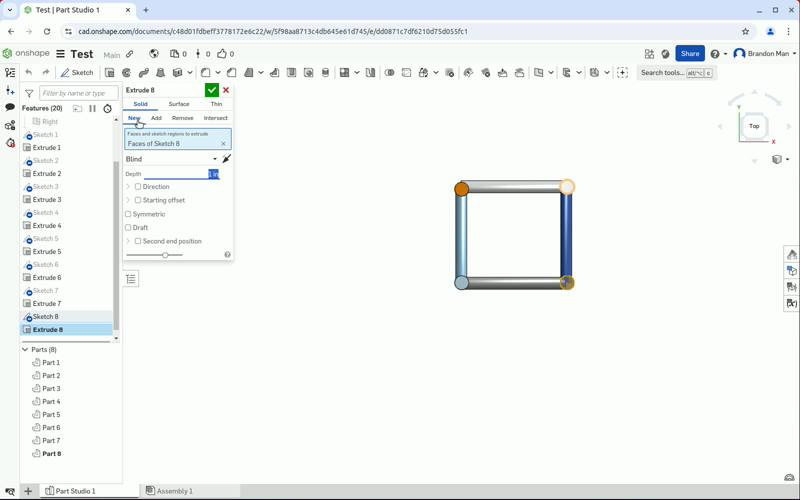
text(8.425)
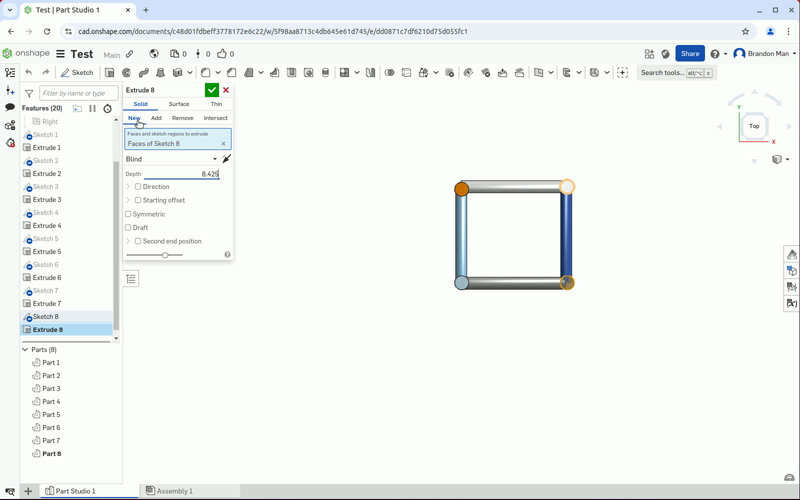
key(enter)
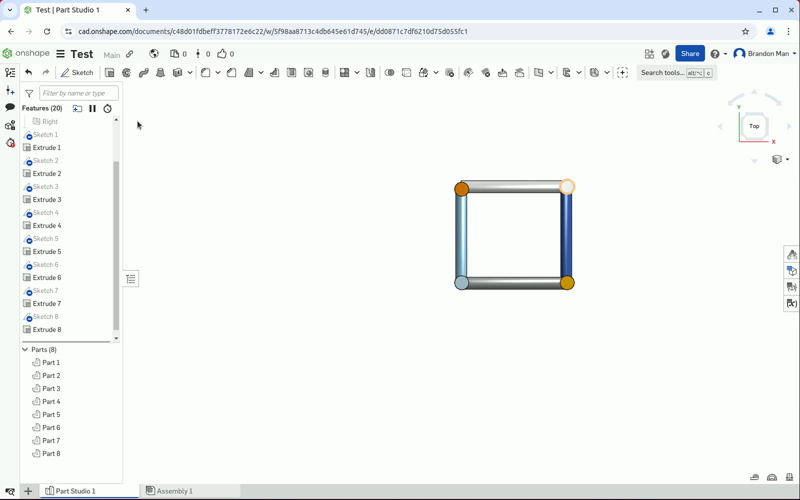
key(shift+h)
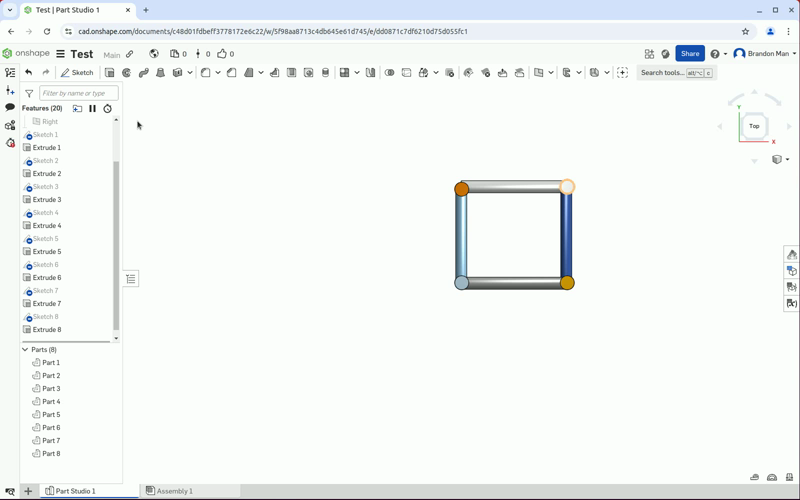
key(shift+h)
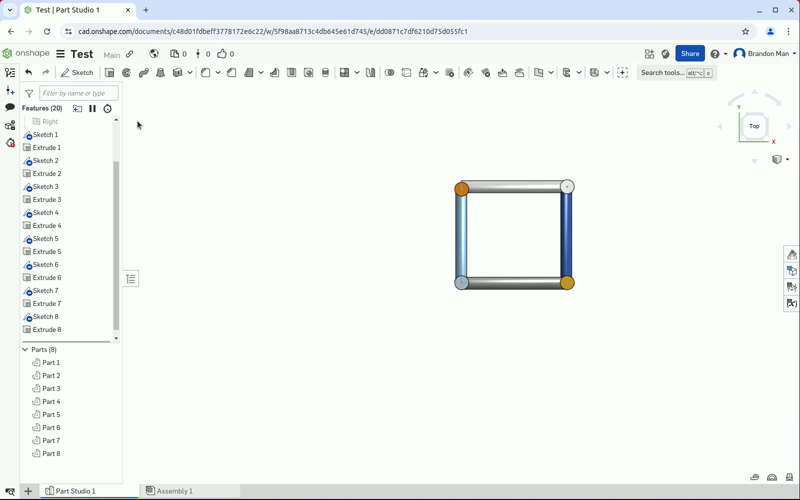
key(shift+7)
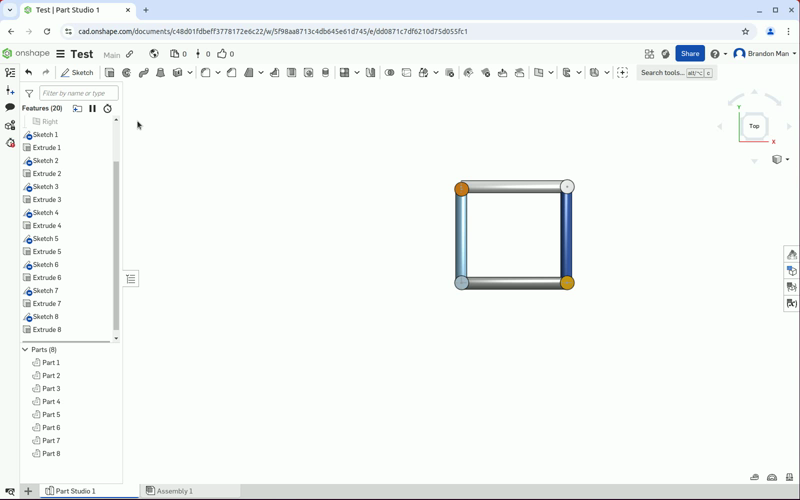
key(up, 3)
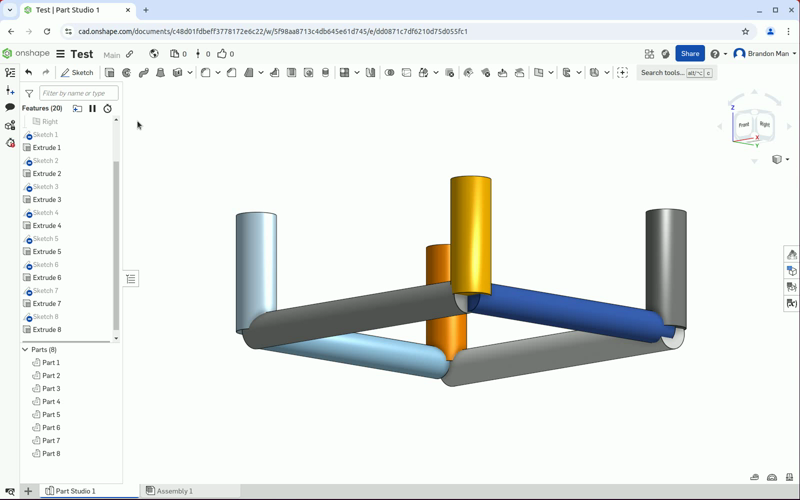
key(left, 3)
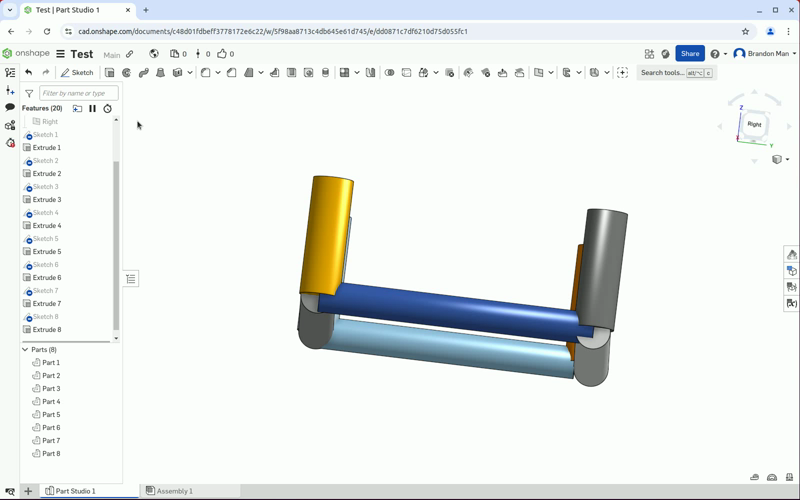
key(right, 3)
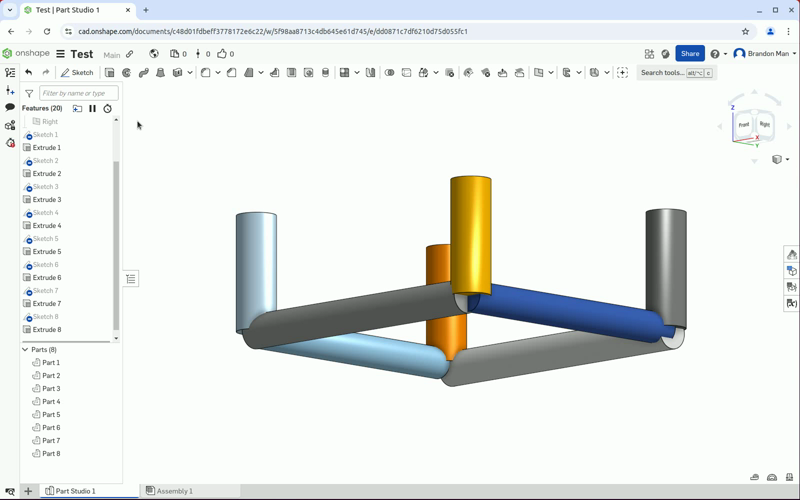
key(down, 3)
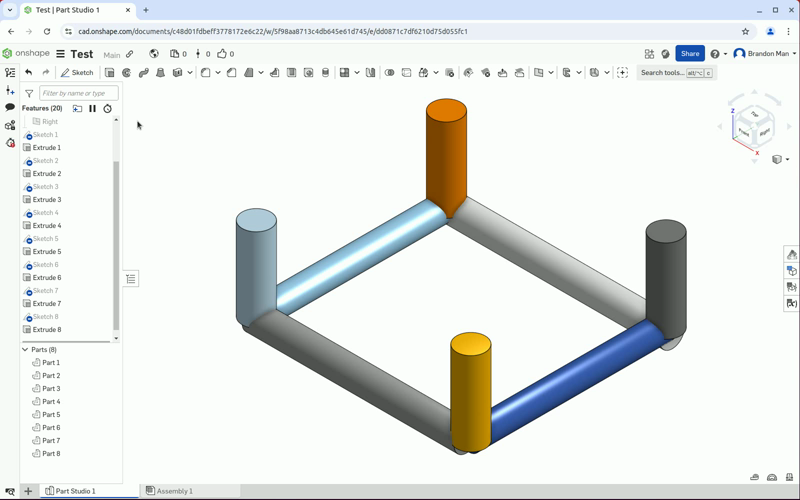
mouse_move(69, 137)
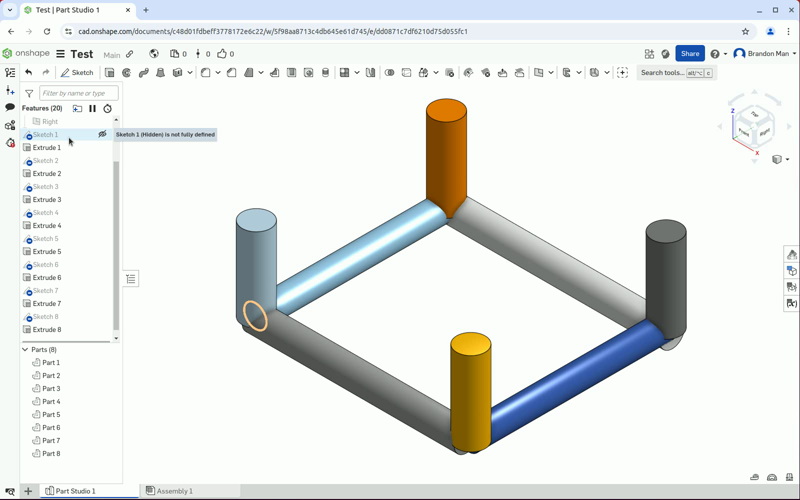
click(69, 137)